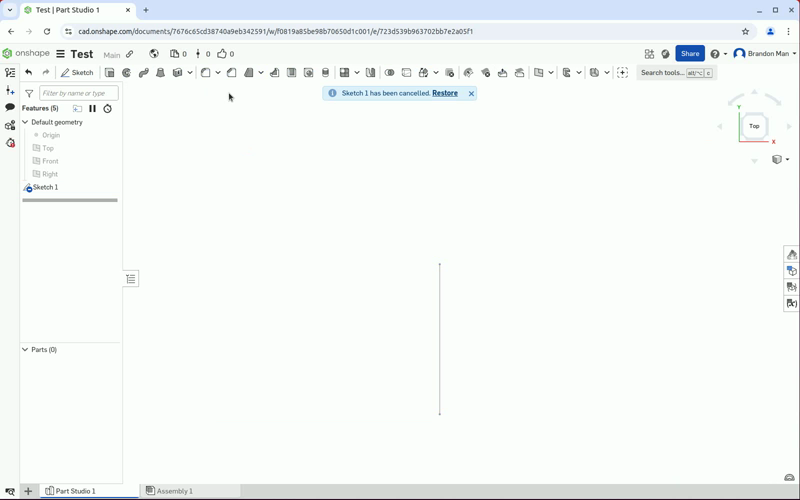
key(shift+h)
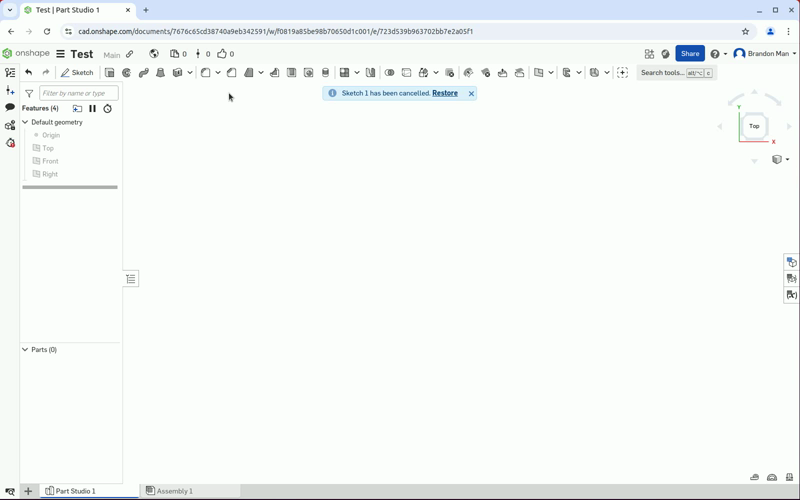
mouse_move(73, 352)
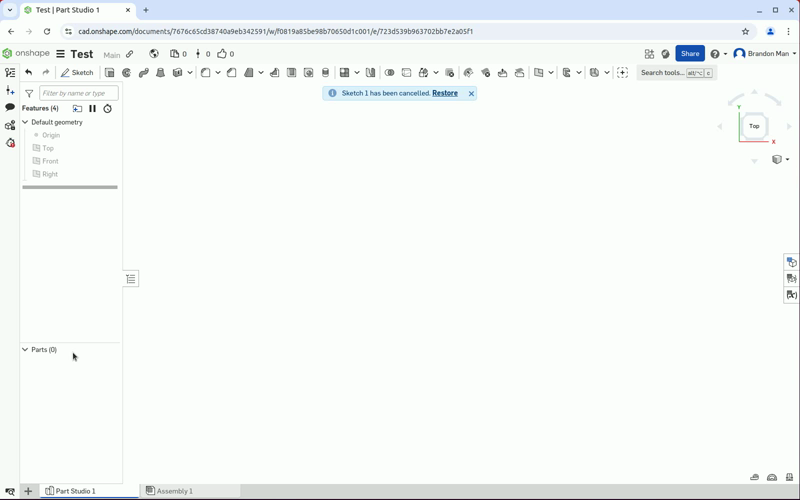
key(y)
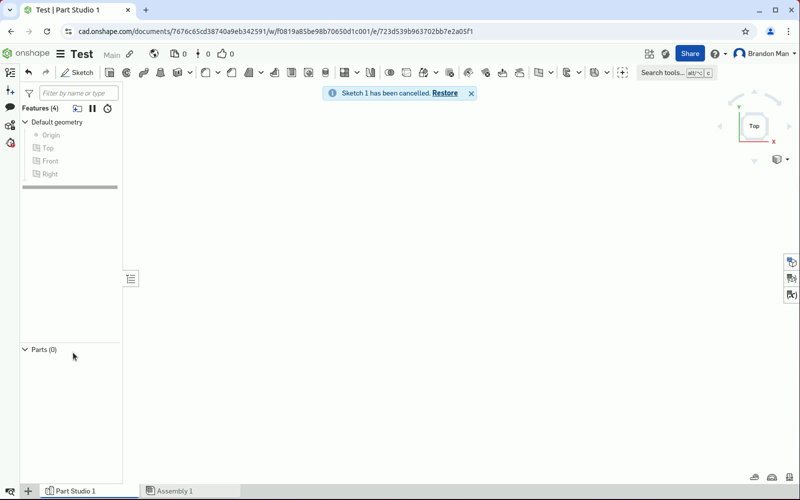
key(shift+p)
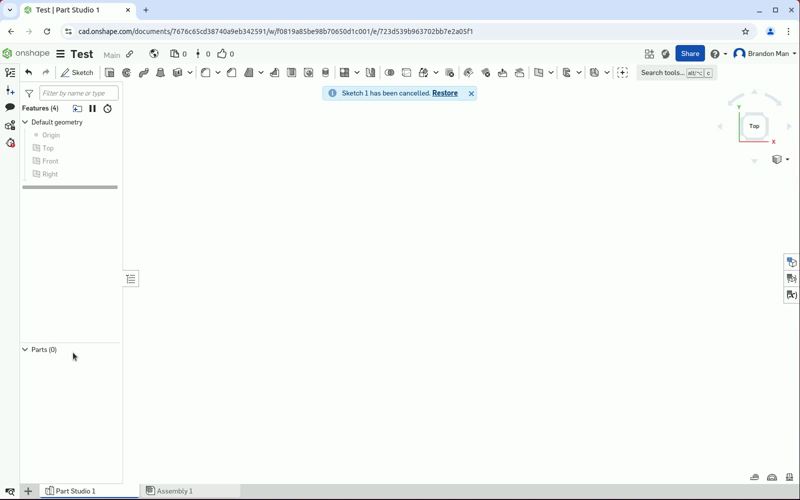
key(space)
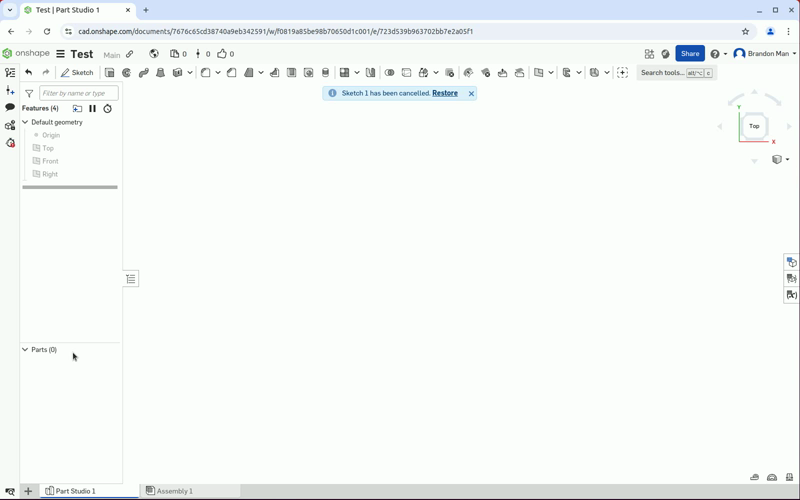
key_down(shift)
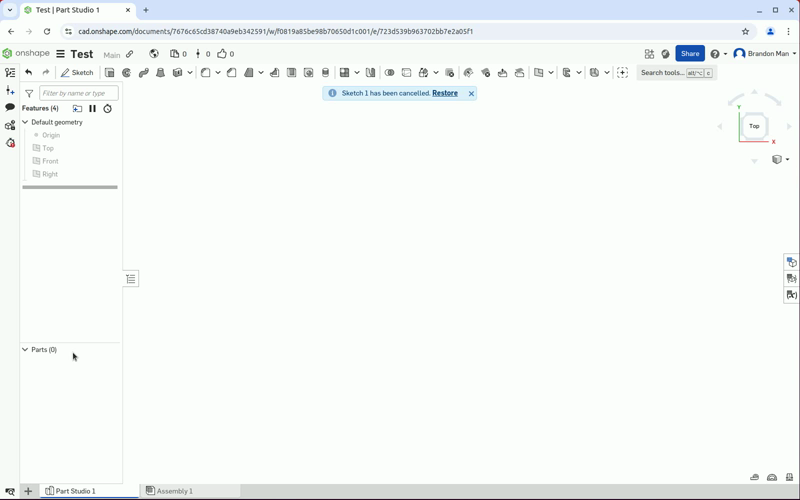
key(up)
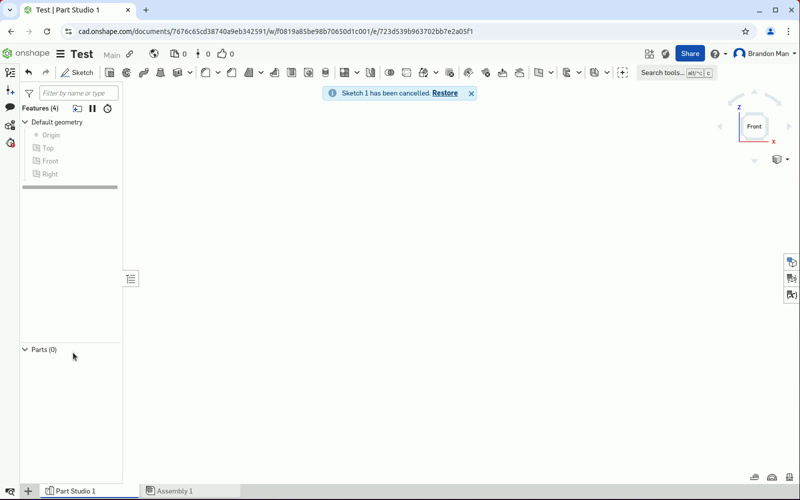
key_up(shift)
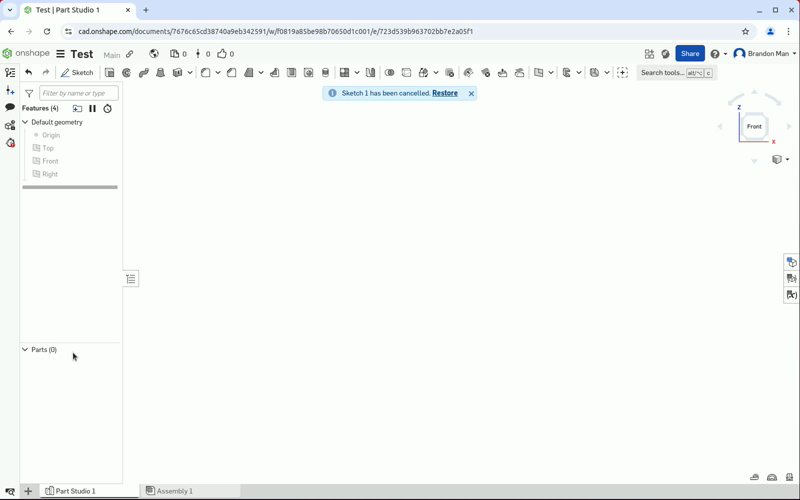
mouse_move(73, 352)
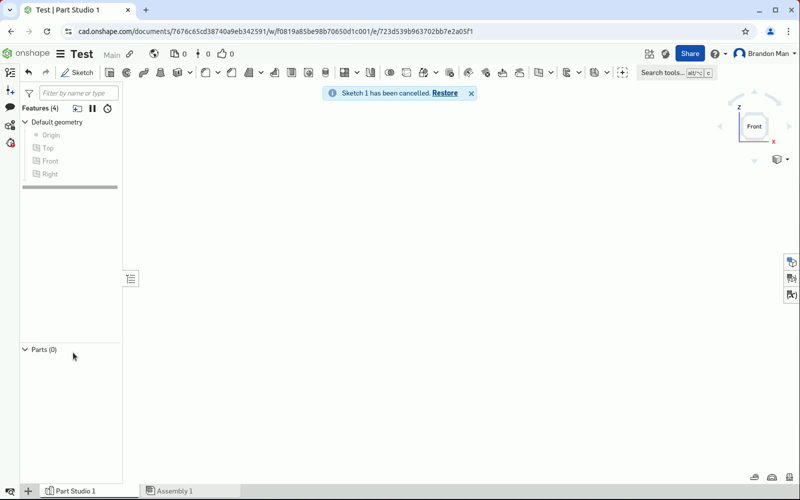
key(shift+y)
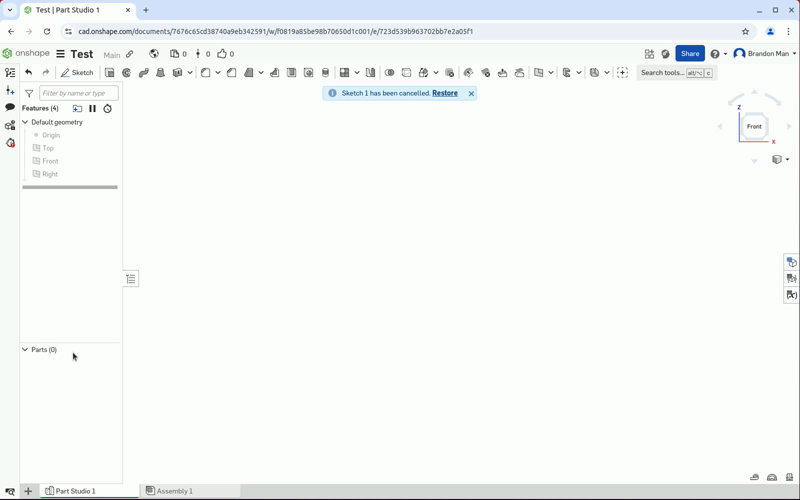
key(shift+s)
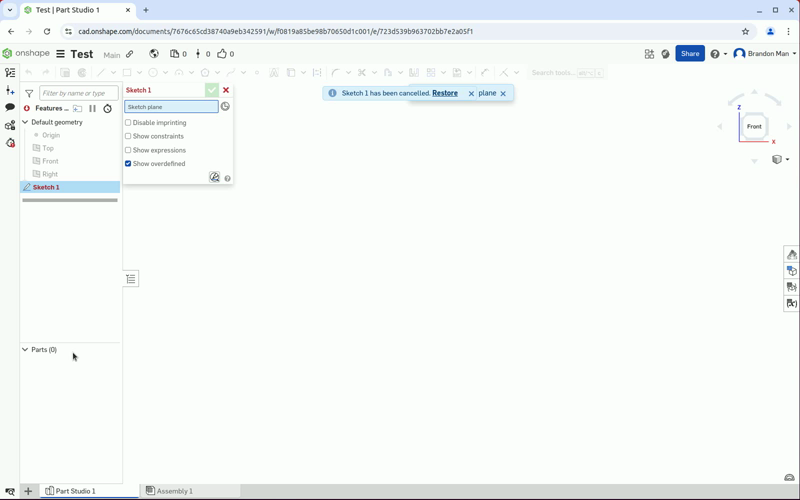
mouse_move(73, 163)
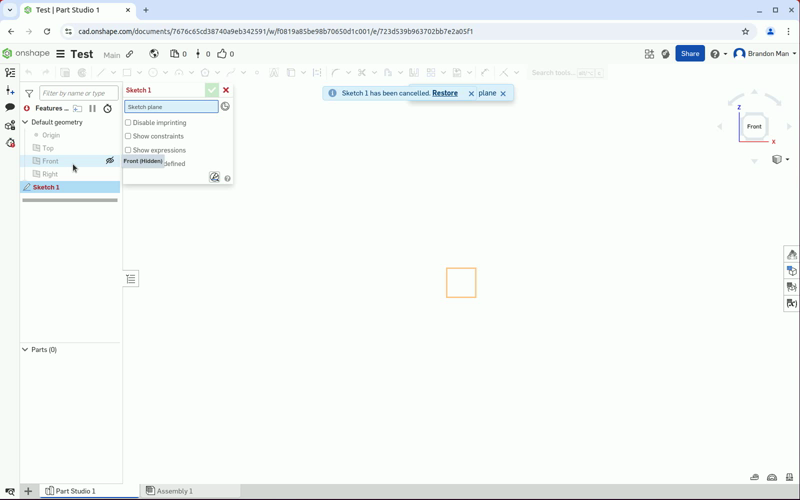
click(73, 163)
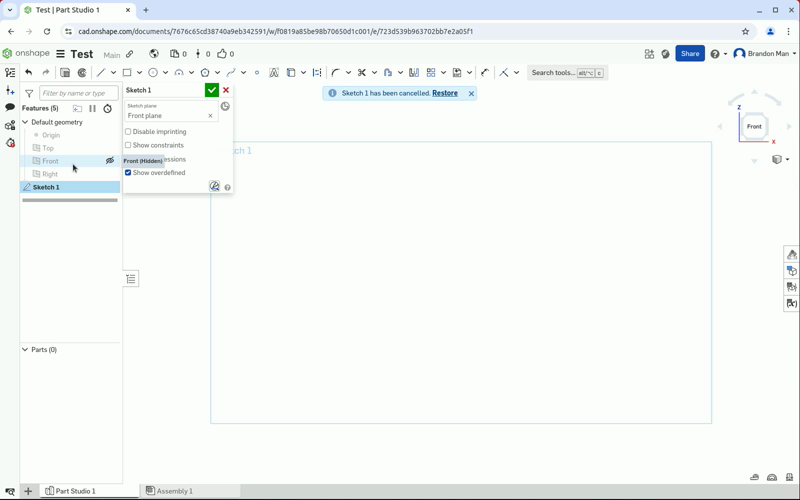
mouse_move(73, 352)
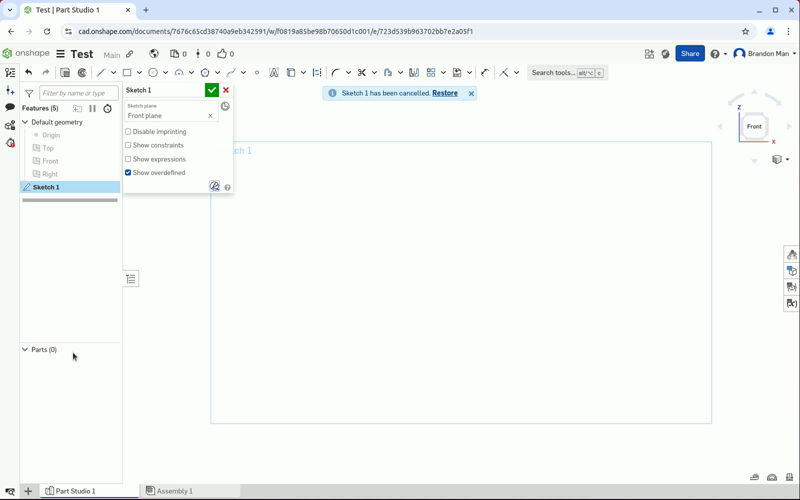
key(y)
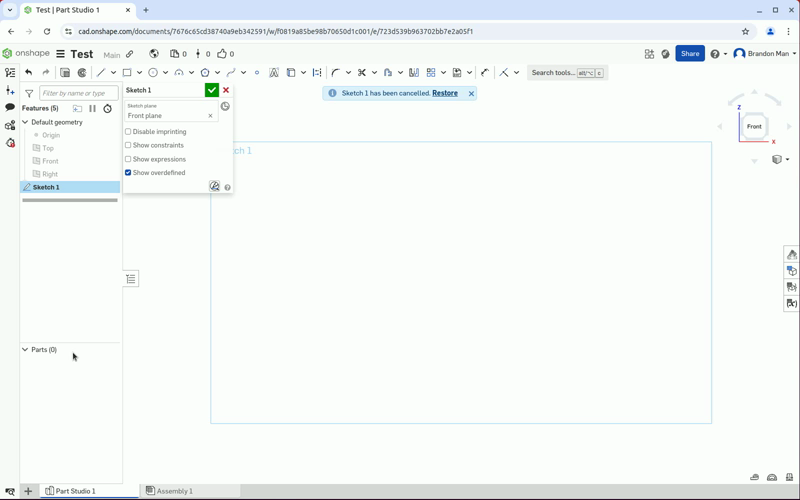
key(l)
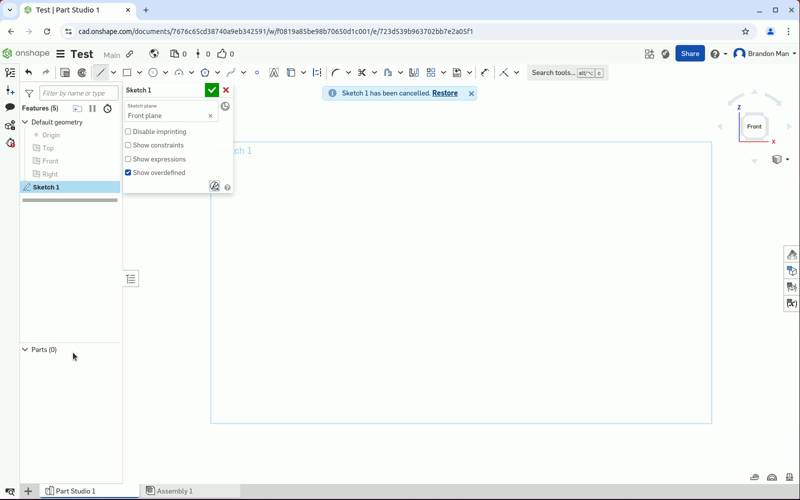
key_down(shift)
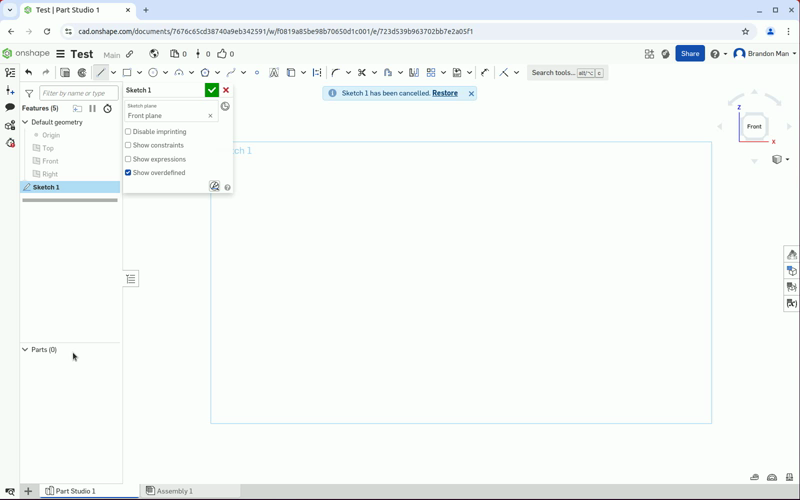
mouse_move(454, 286)
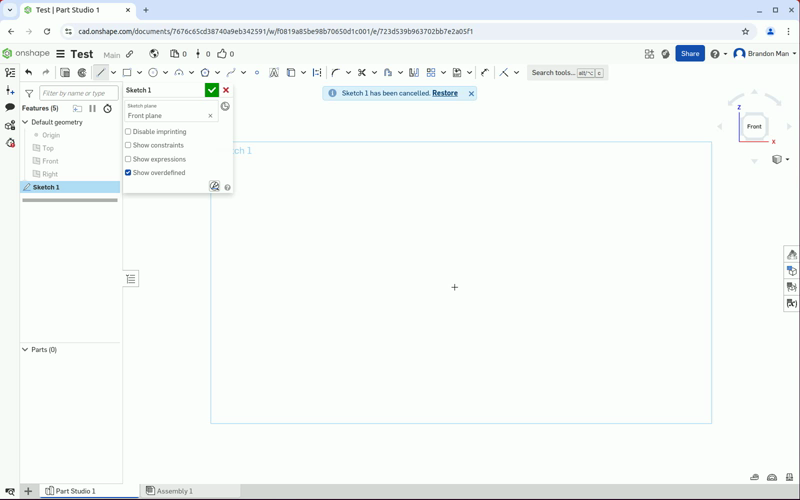
click(454, 286)
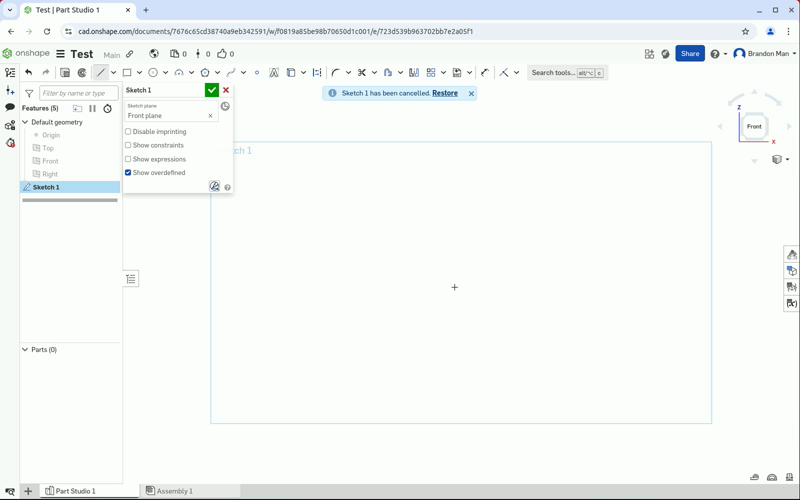
key_up(shift)
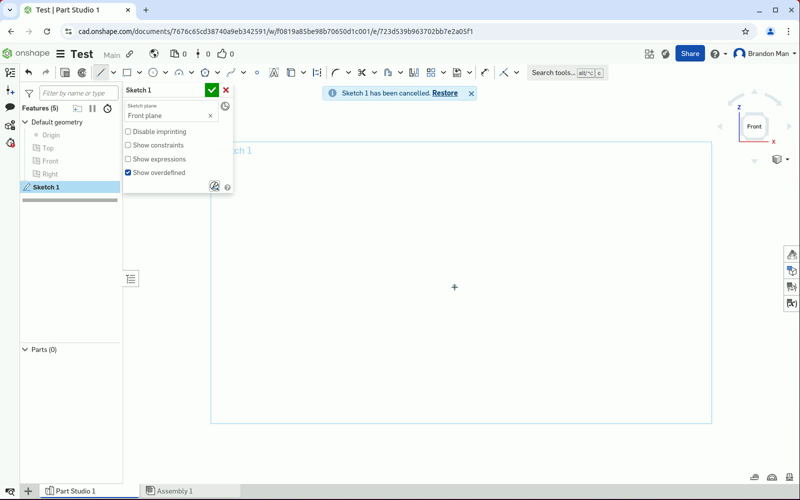
key_down(shift)
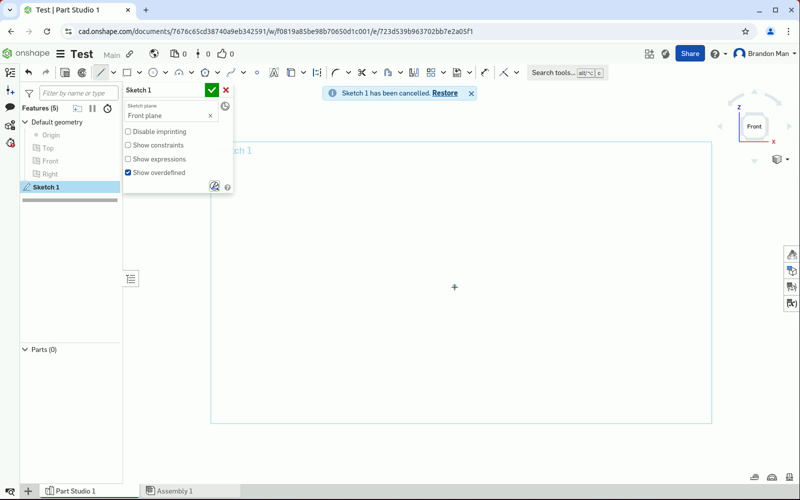
mouse_move(484, 286)
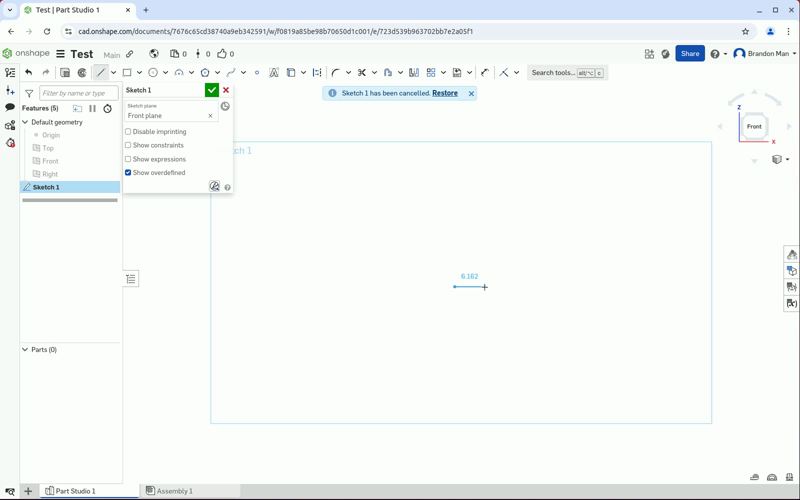
mouse_move(467, 286)
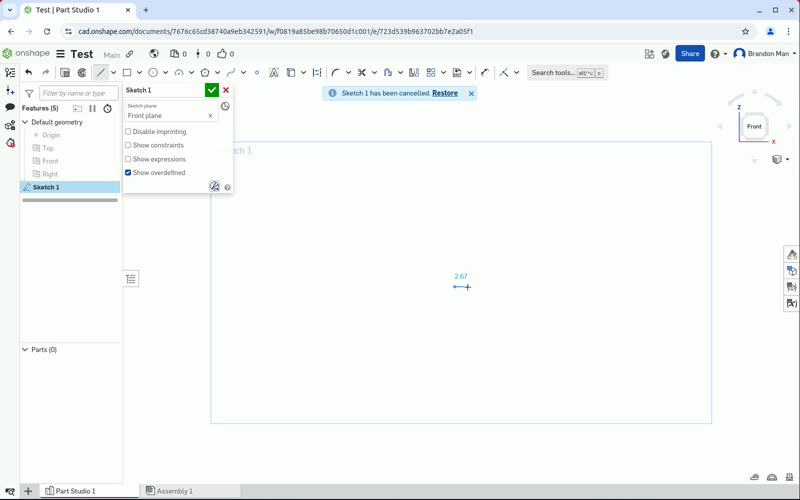
click(467, 286)
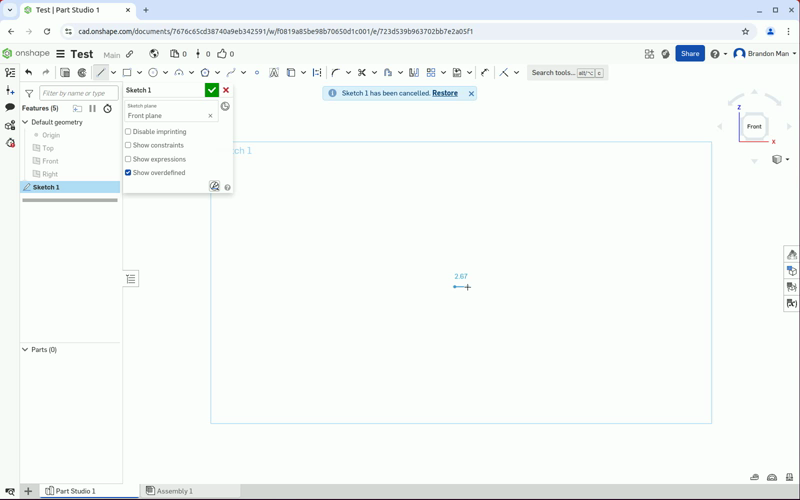
key_up(shift)
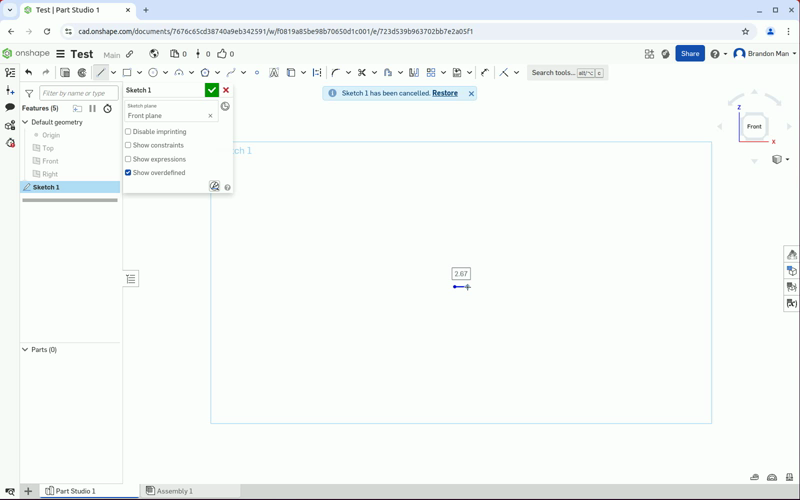
key_down(shift)
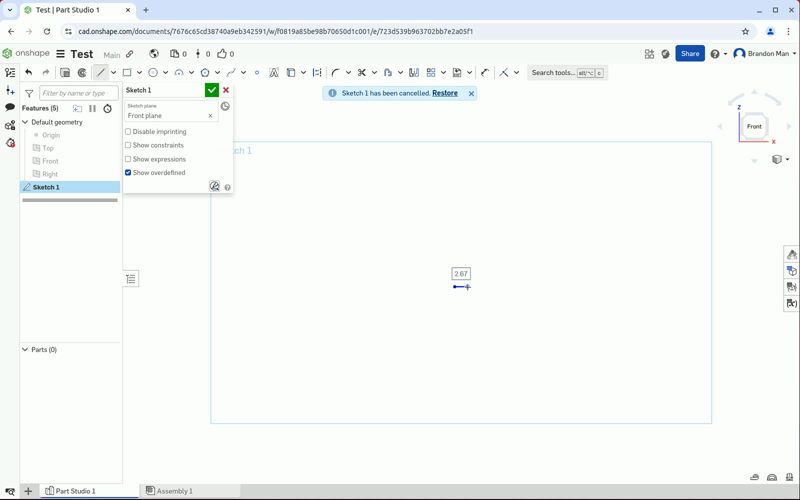
mouse_move(497, 286)
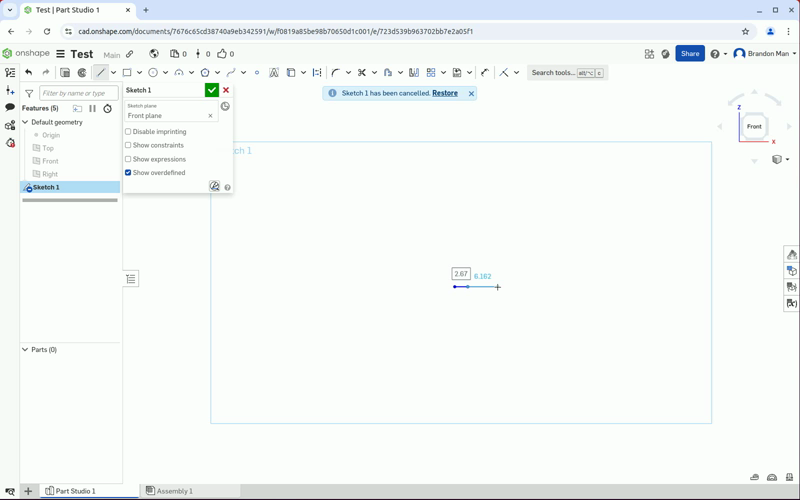
mouse_move(467, 277)
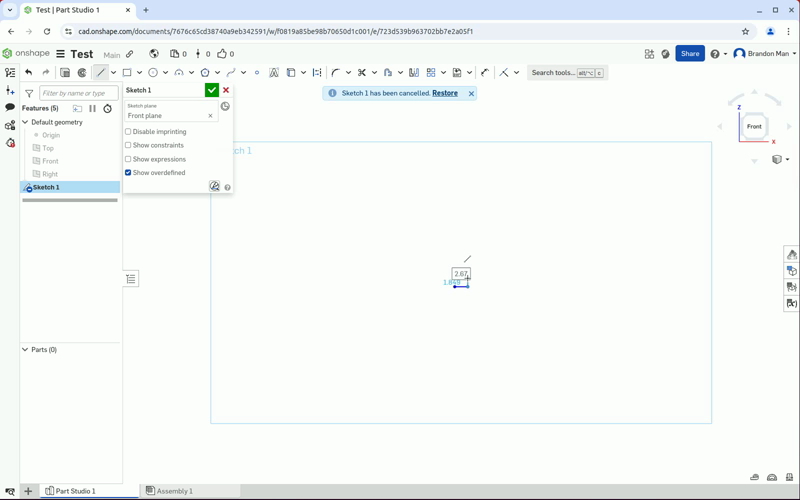
click(467, 277)
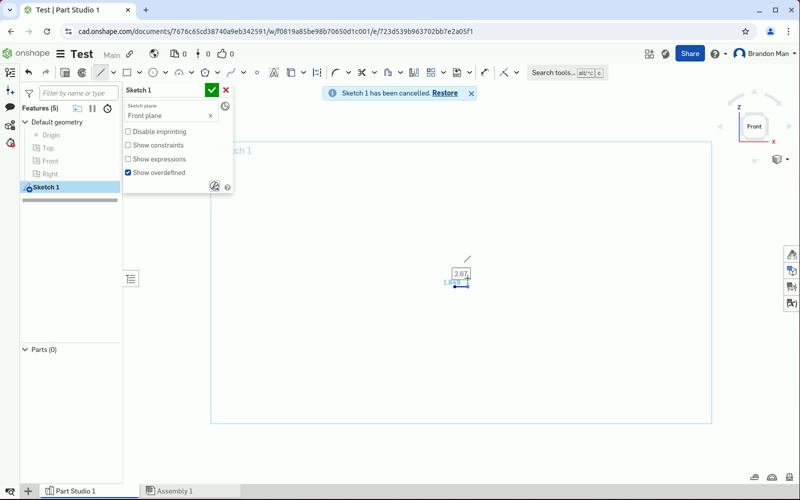
key_up(shift)
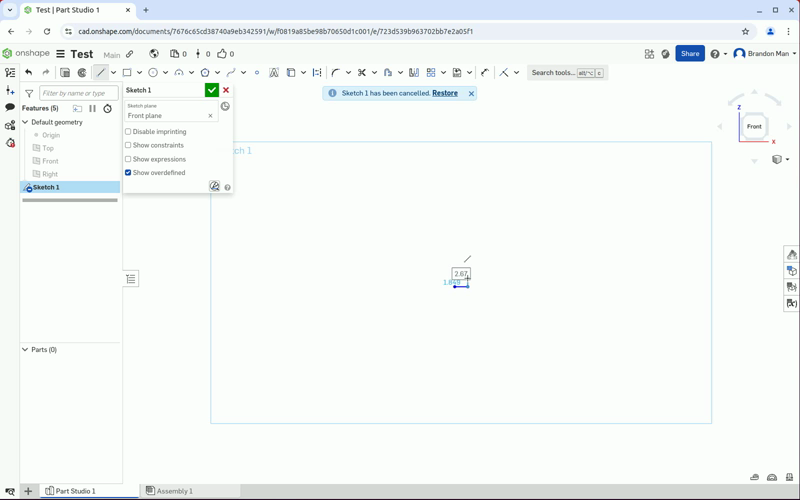
key_down(shift)
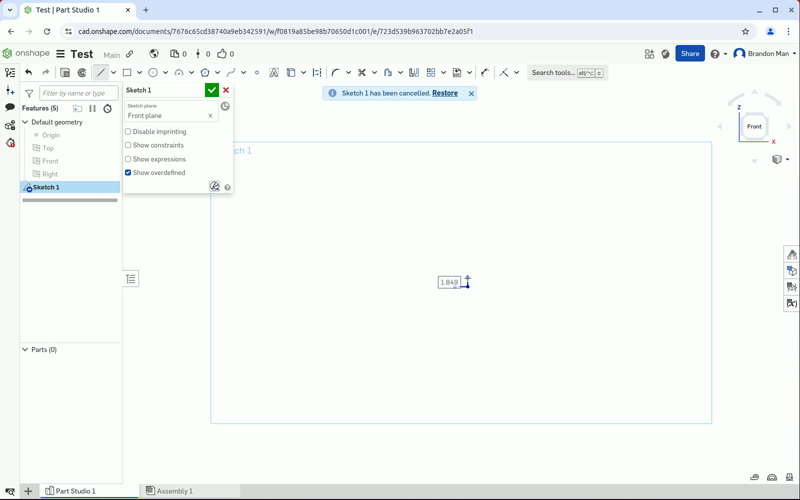
mouse_move(497, 277)
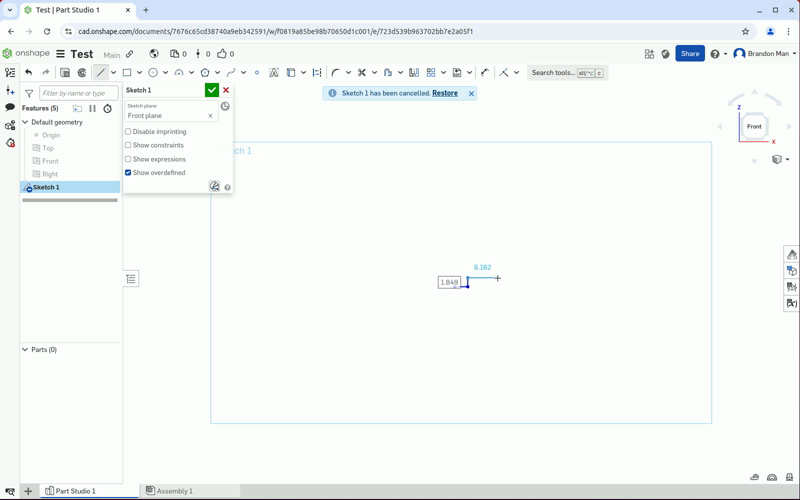
mouse_move(454, 277)
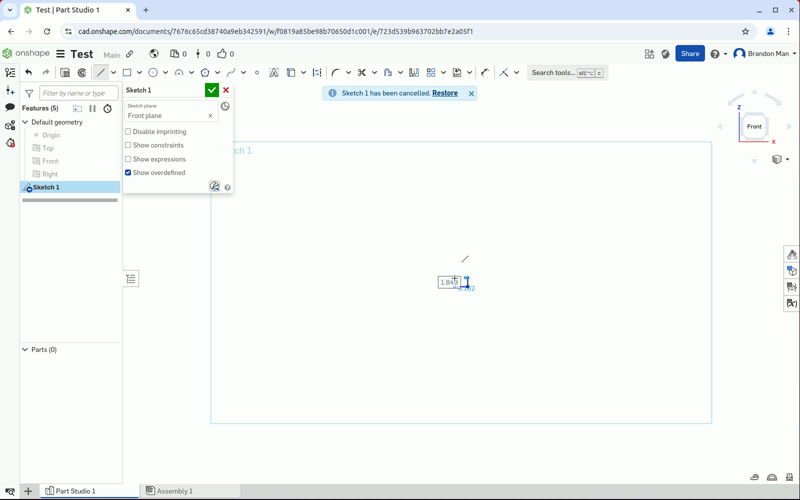
click(454, 277)
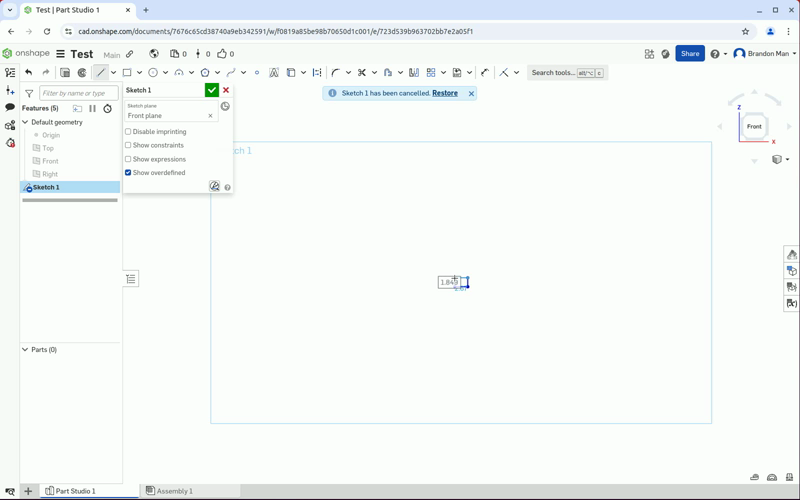
key_up(shift)
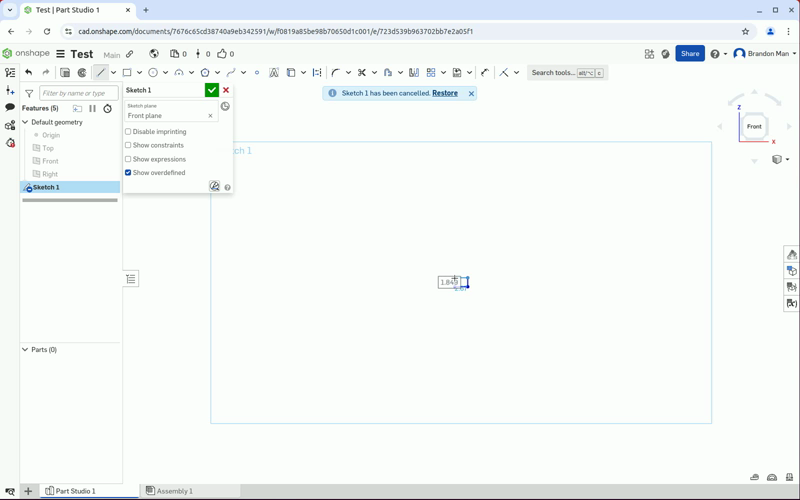
mouse_move(484, 277)
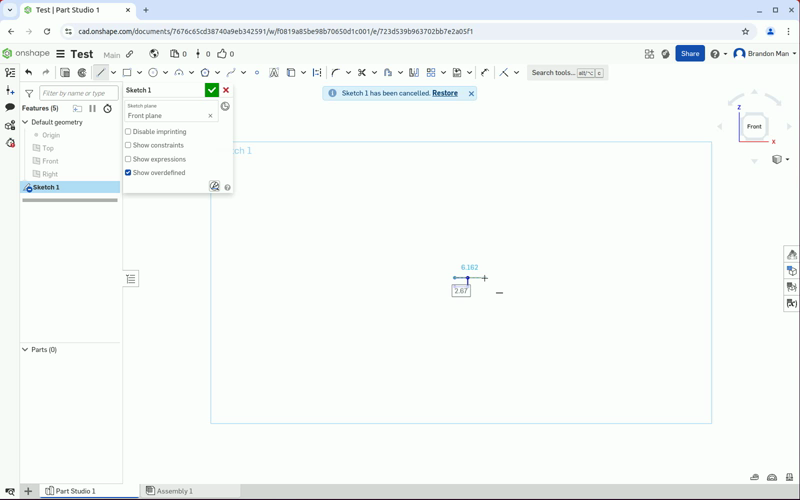
key_down(shift)
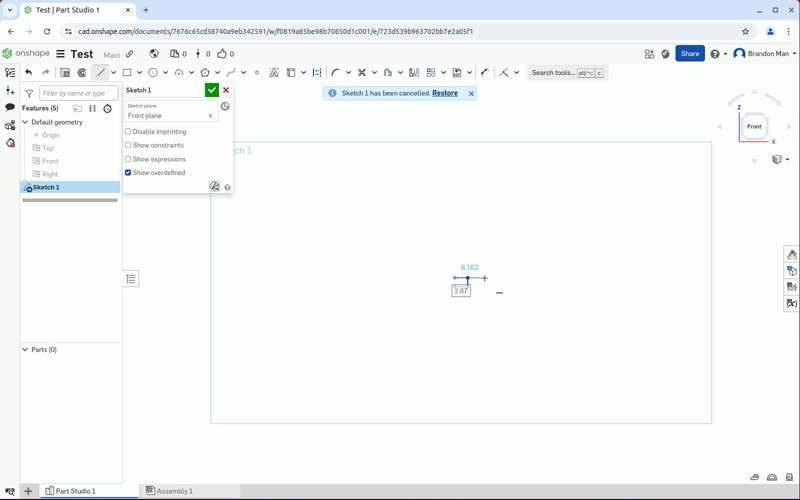
mouse_move(454, 286)
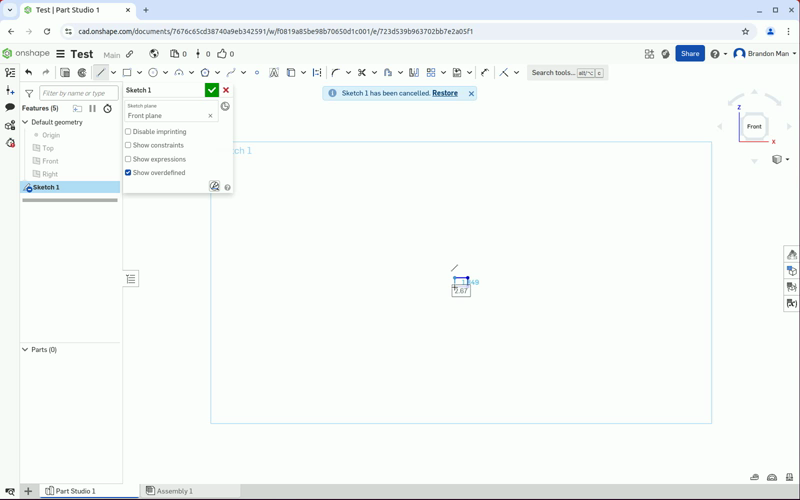
key_up(shift)
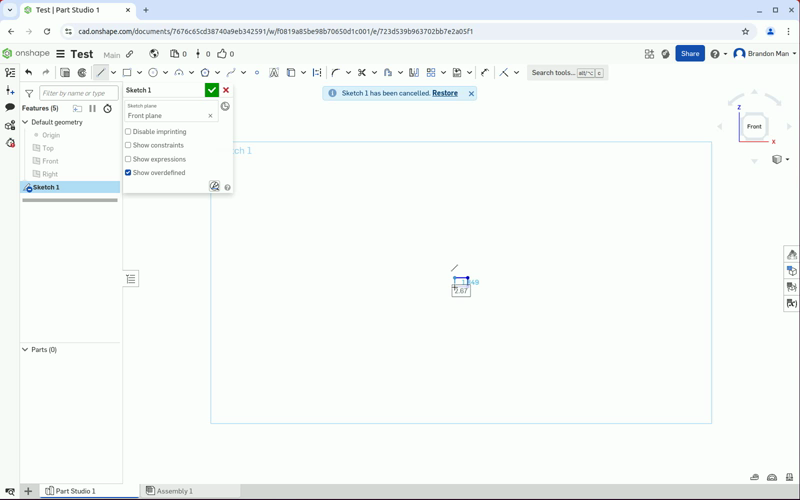
click(454, 286)
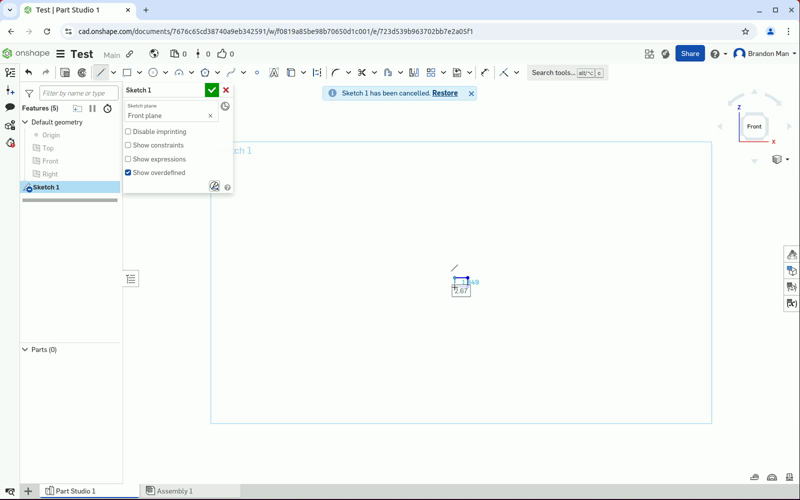
key(esc)
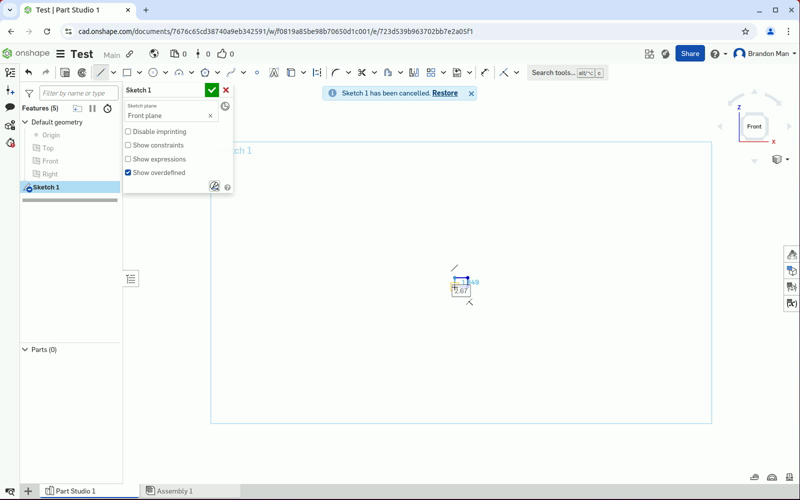
key(l)
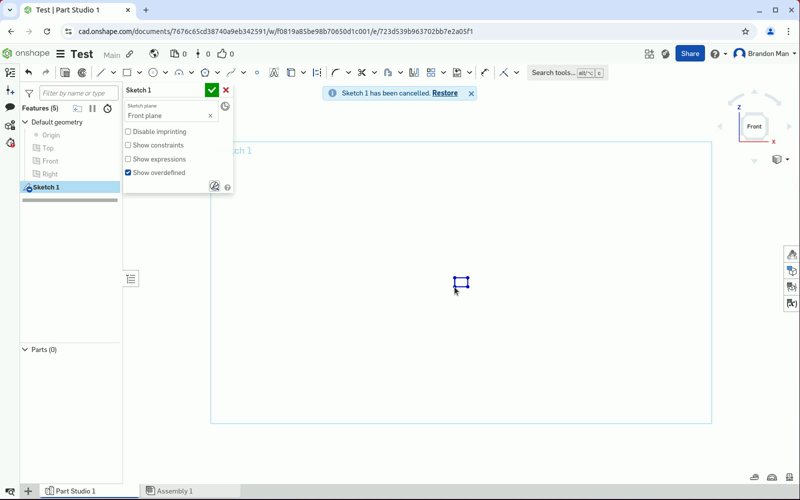
key_down(shift)
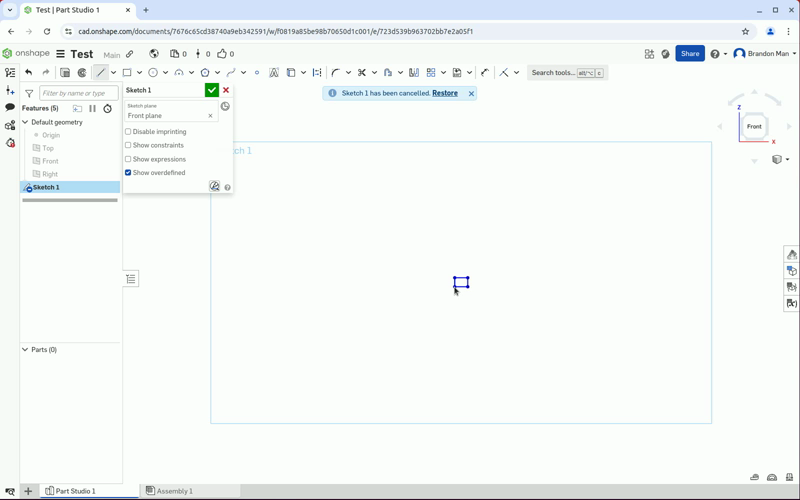
mouse_move(455, 285)
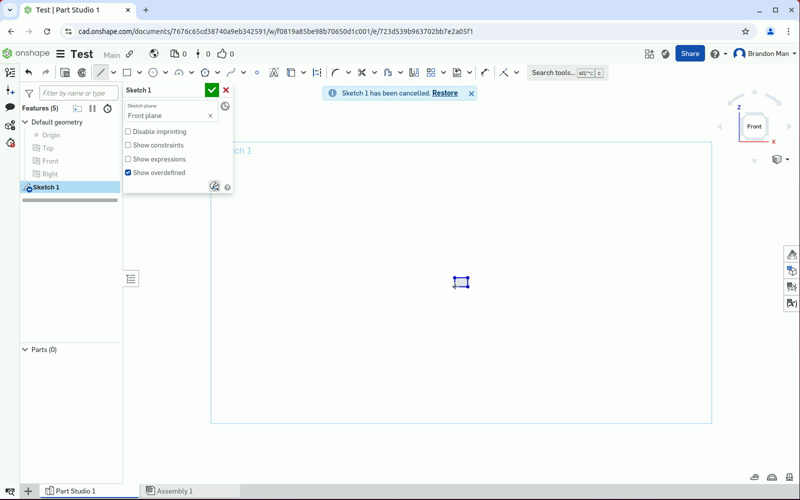
scroll(6)
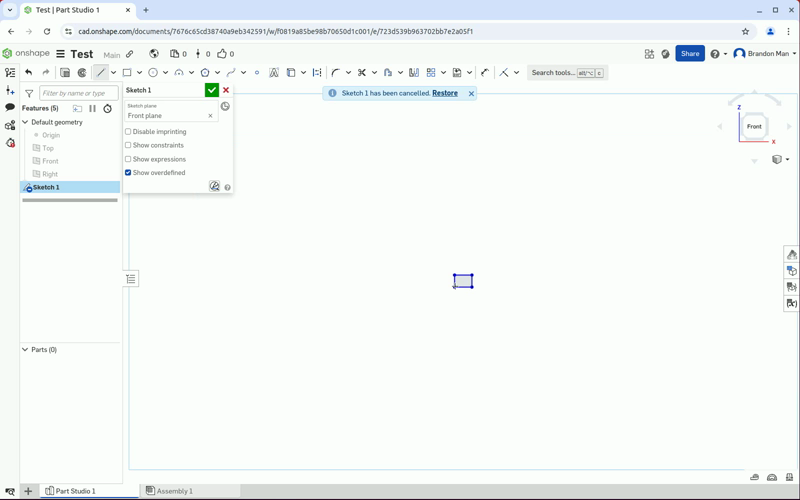
scroll(6)
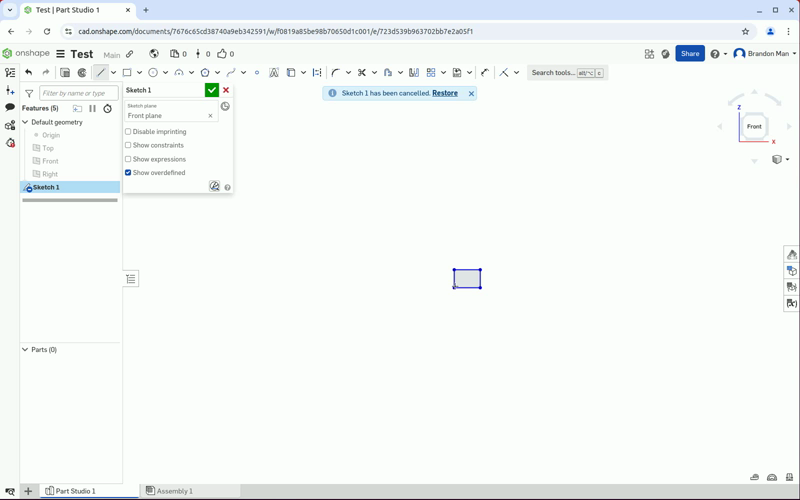
scroll(6)
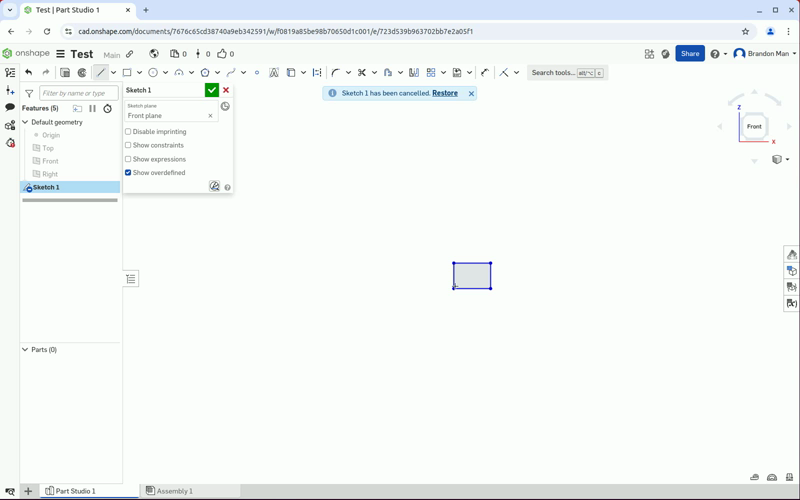
scroll(6)
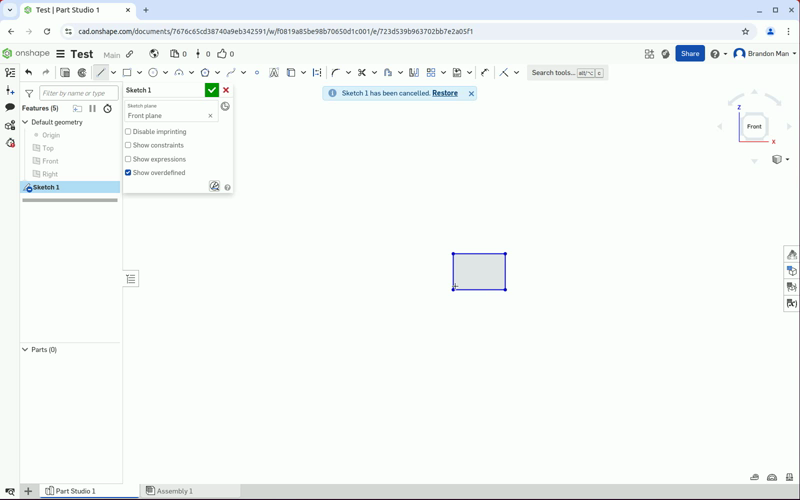
scroll(6)
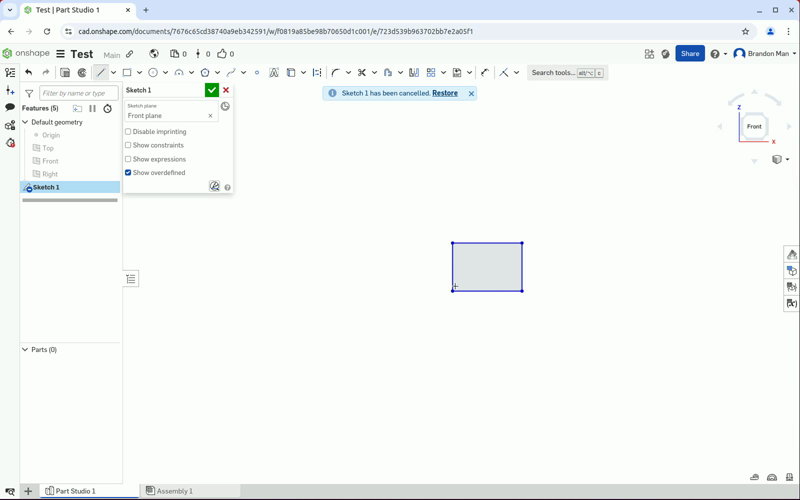
scroll(6)
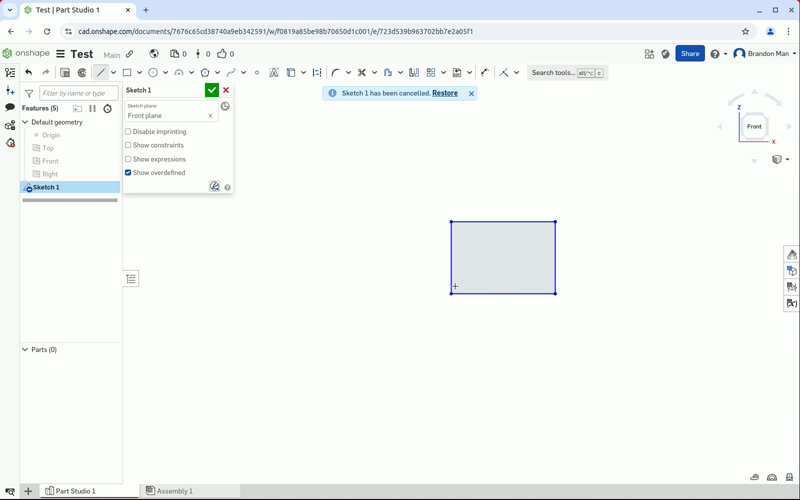
scroll(6)
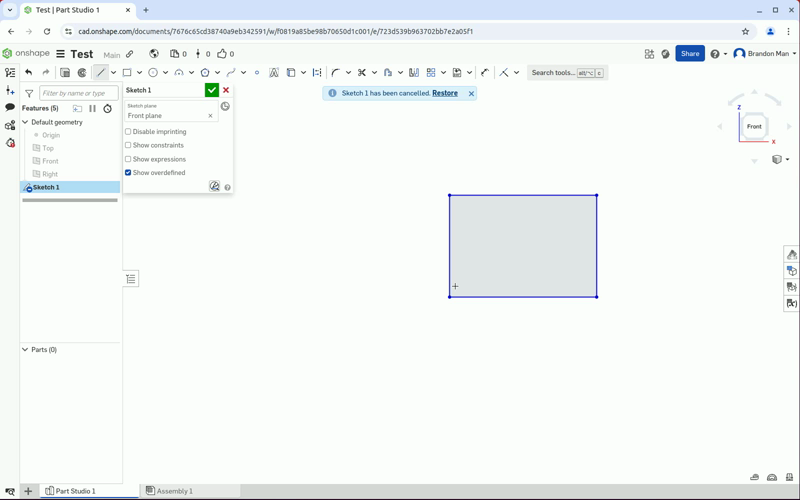
click(455, 285)
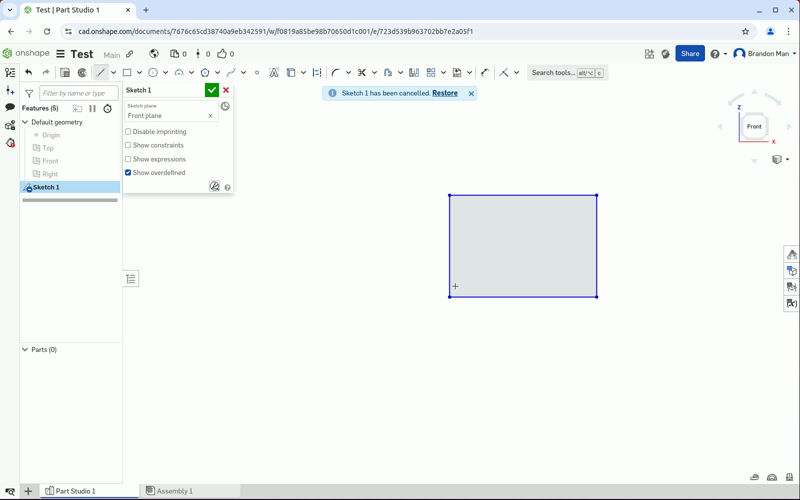
scroll(-6)
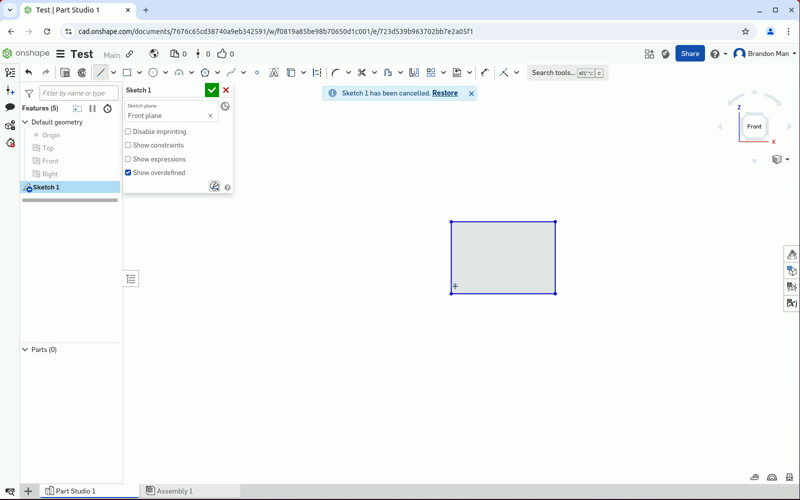
scroll(-6)
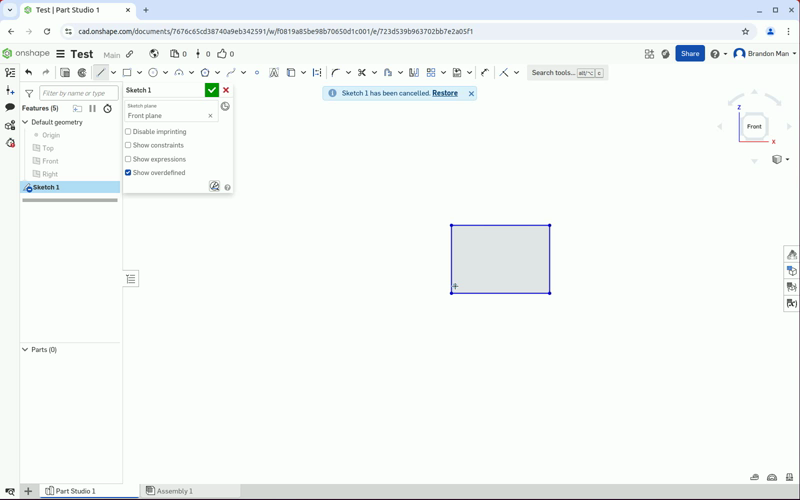
scroll(-6)
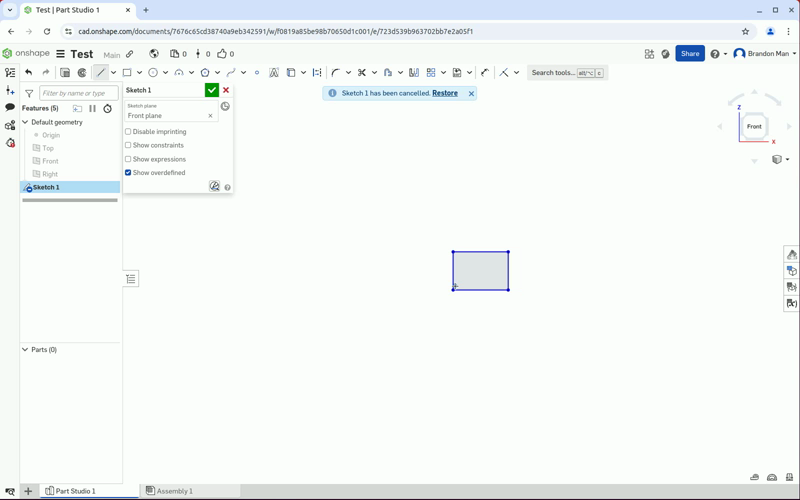
scroll(-6)
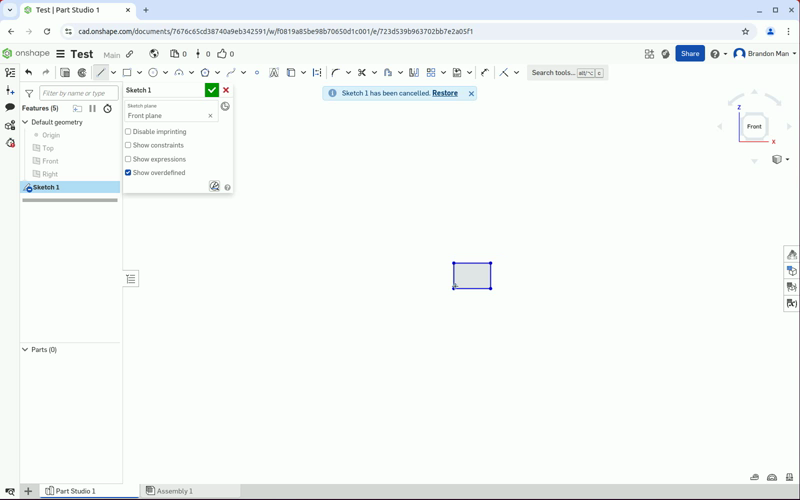
scroll(-6)
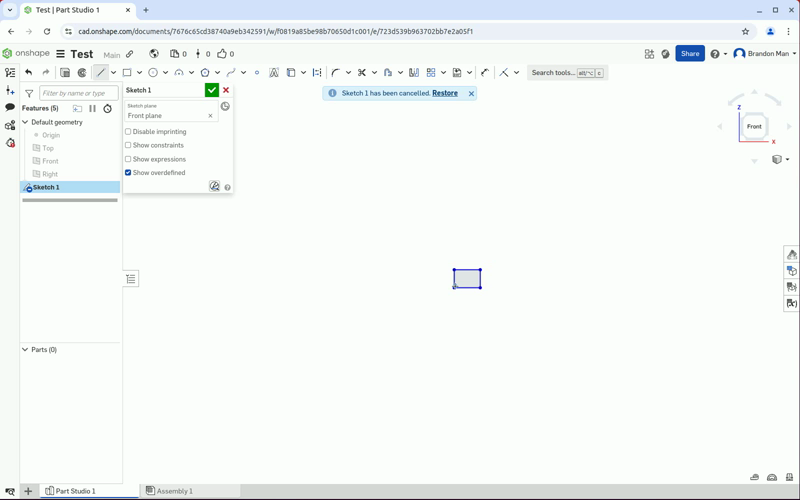
scroll(-6)
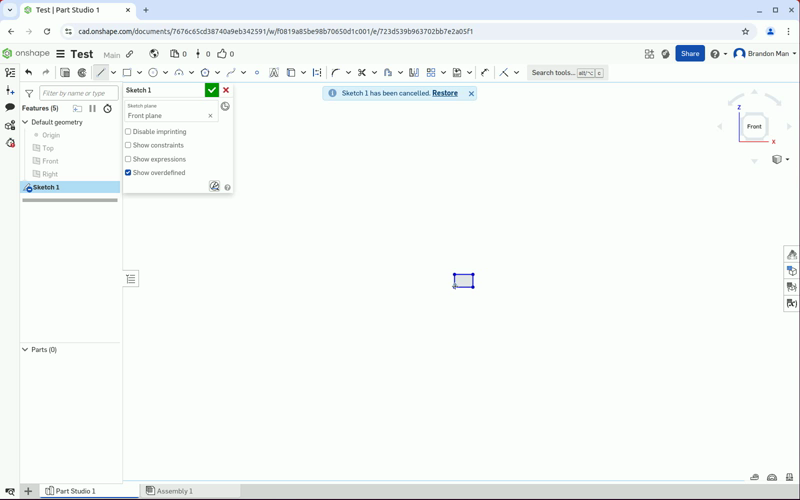
scroll(-6)
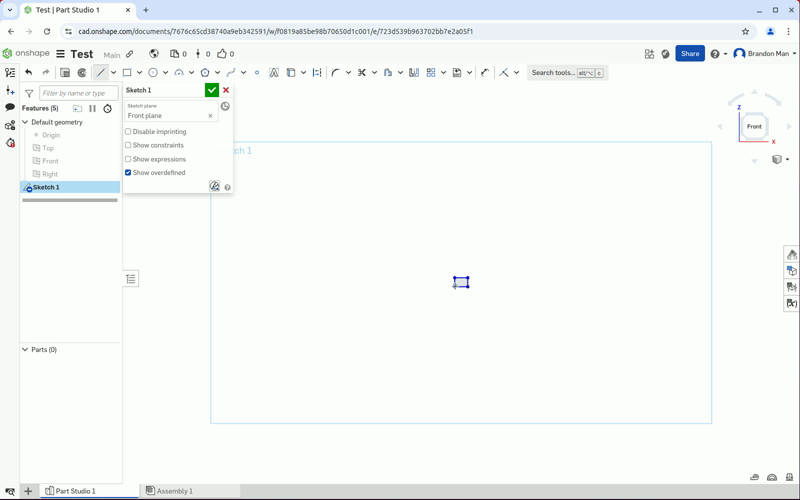
key_up(shift)
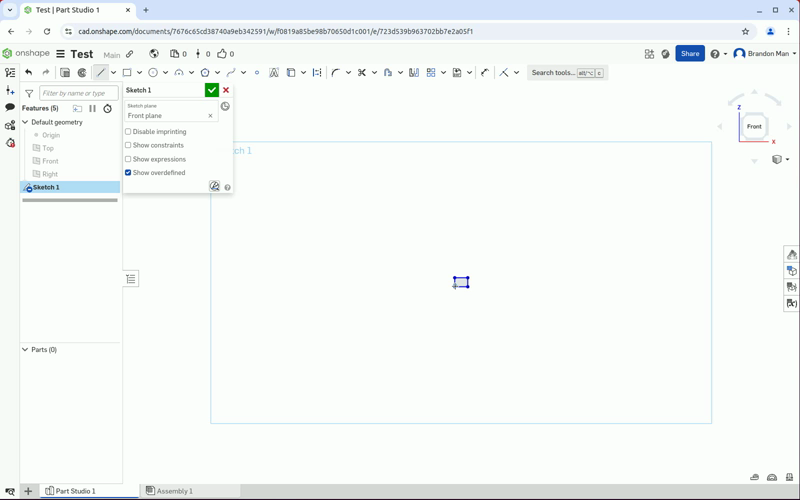
key_down(shift)
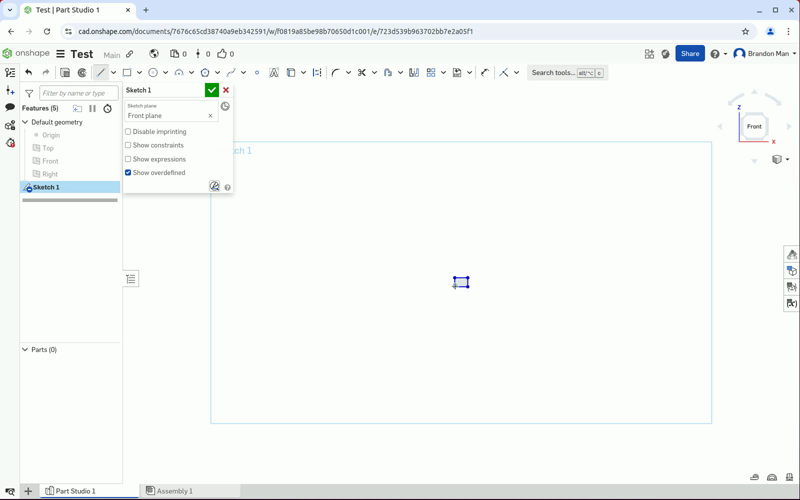
mouse_move(485, 285)
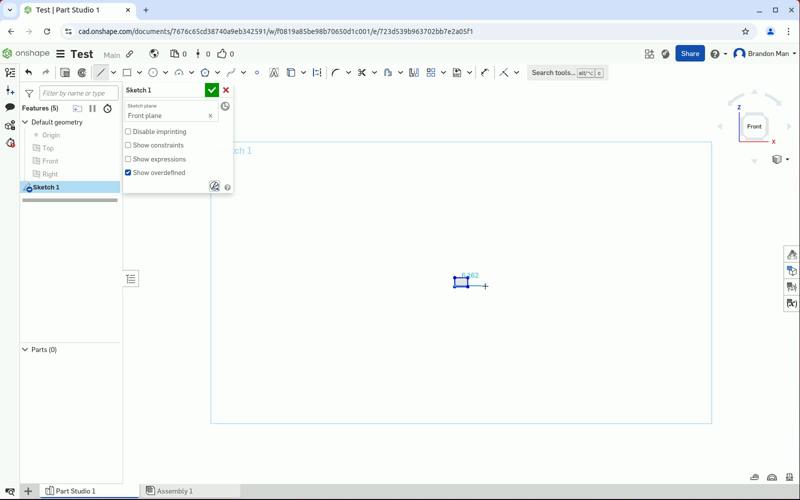
mouse_move(467, 285)
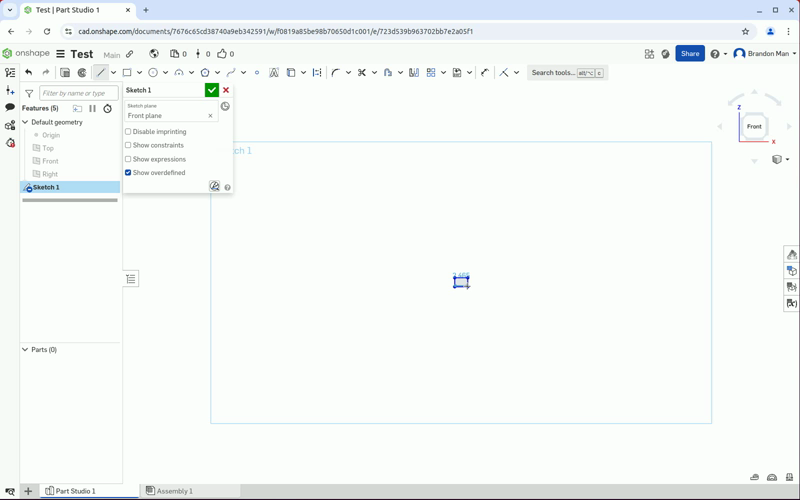
scroll(6)
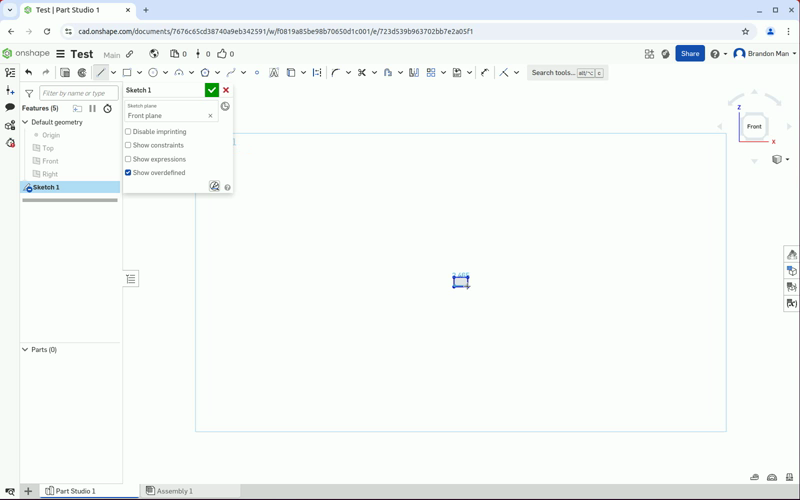
scroll(6)
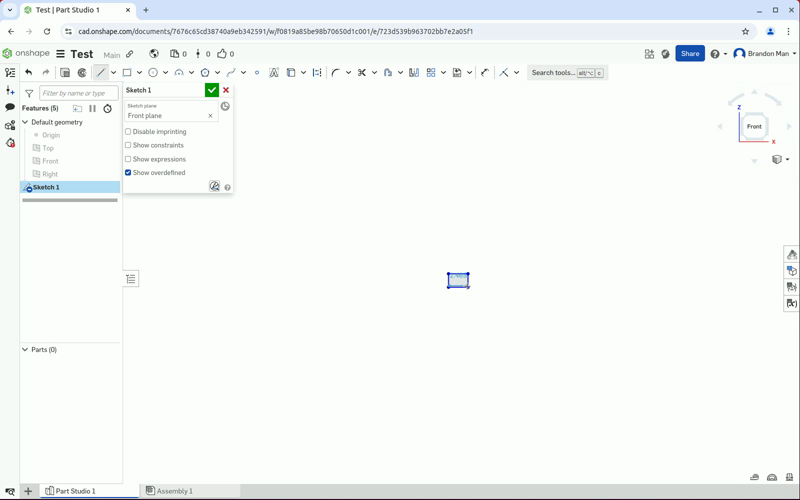
scroll(6)
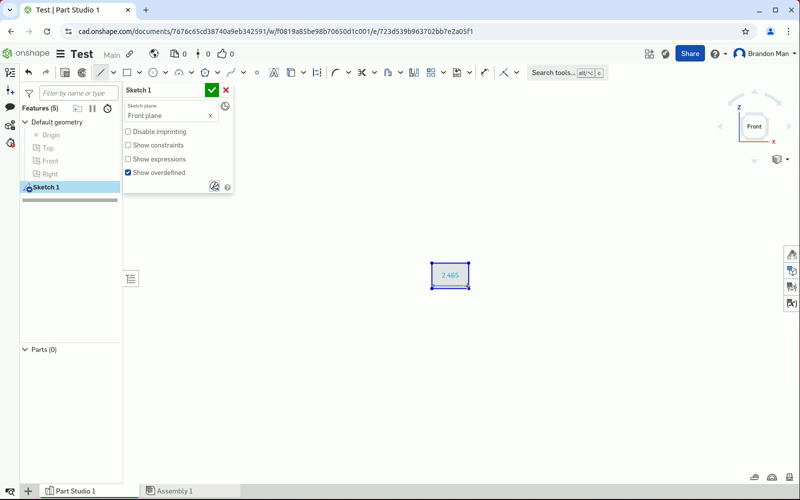
scroll(6)
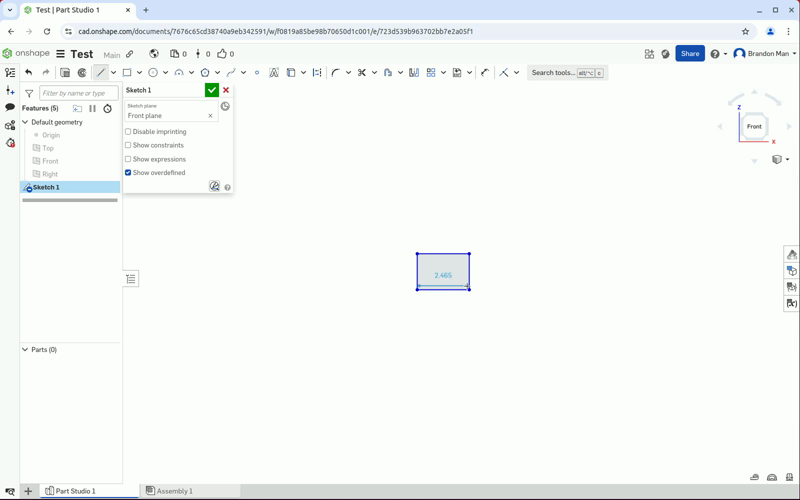
scroll(6)
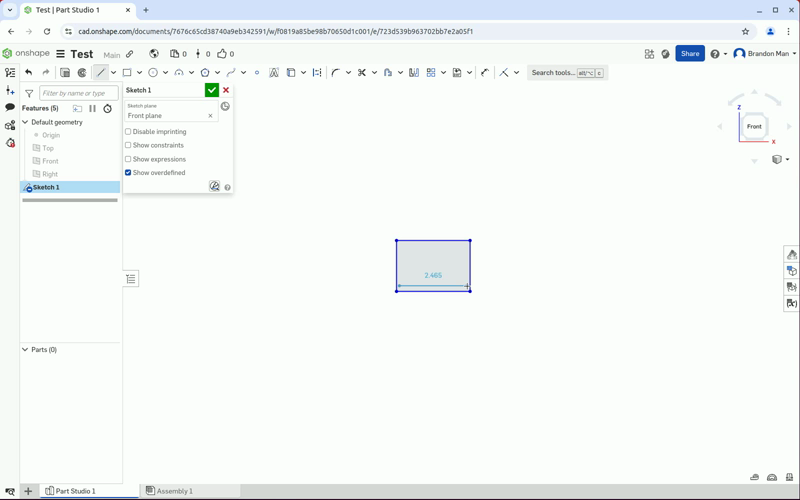
scroll(6)
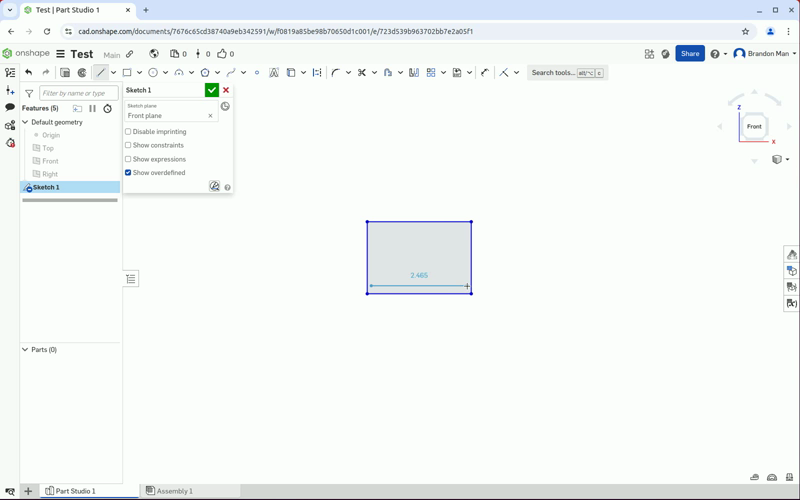
scroll(6)
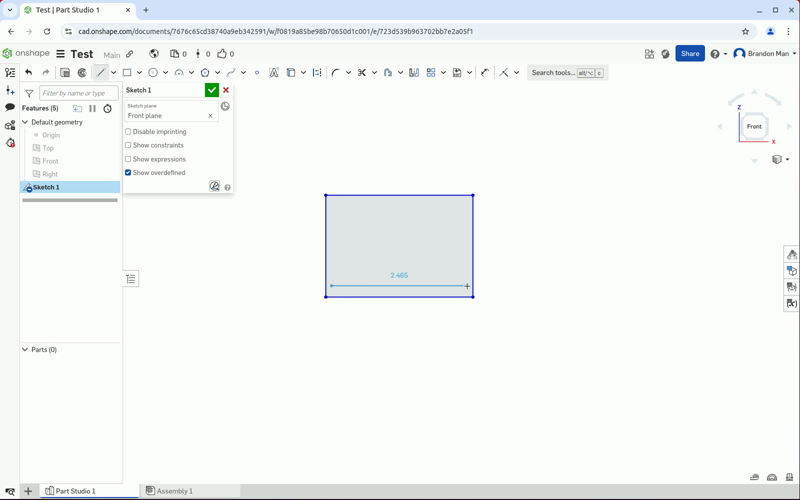
click(467, 285)
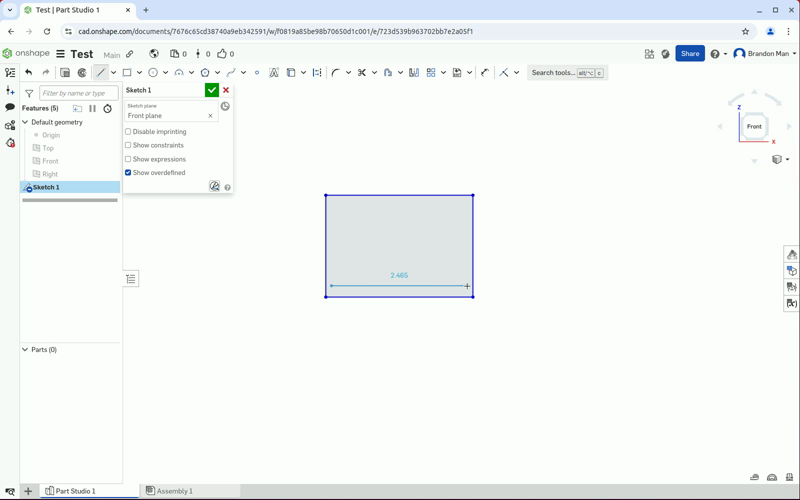
scroll(-6)
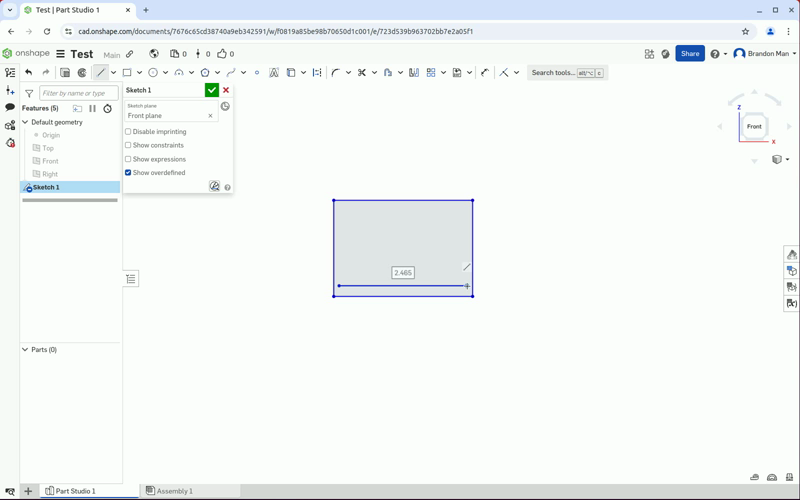
scroll(-6)
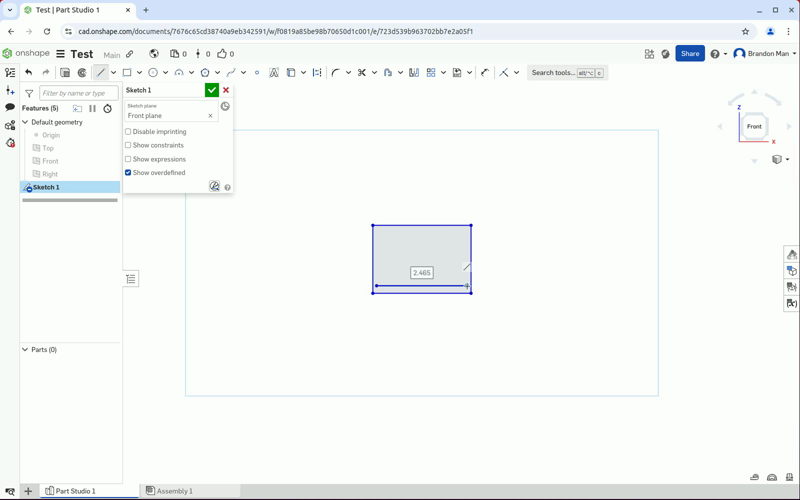
scroll(-6)
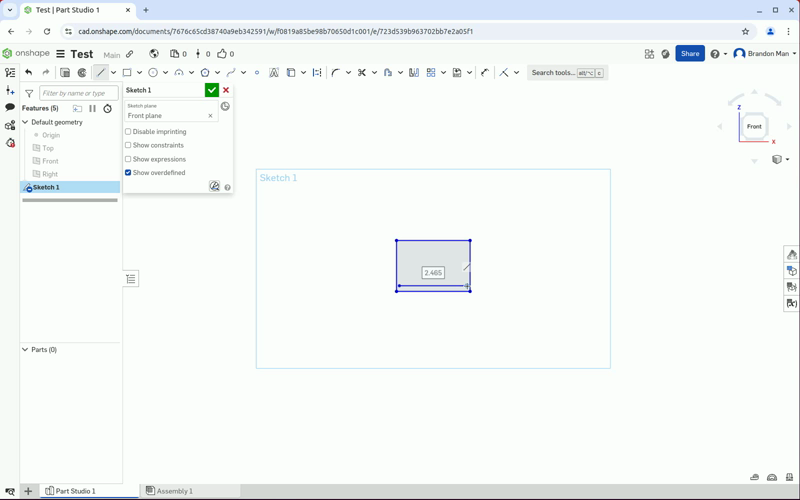
scroll(-6)
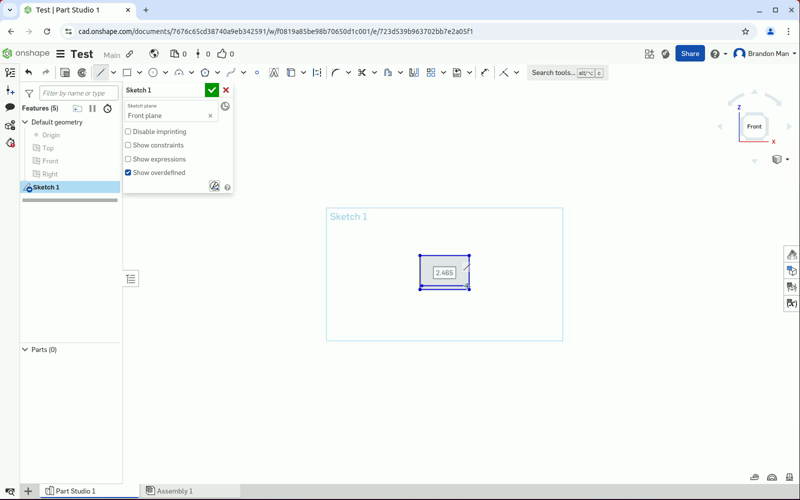
scroll(-6)
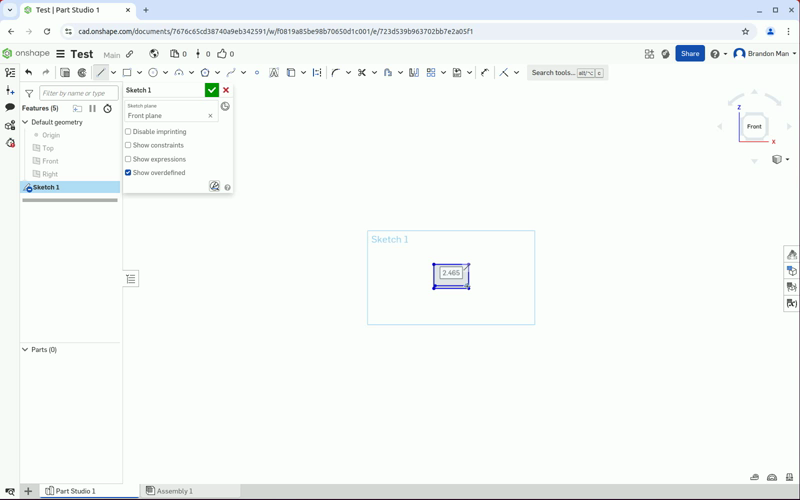
scroll(-6)
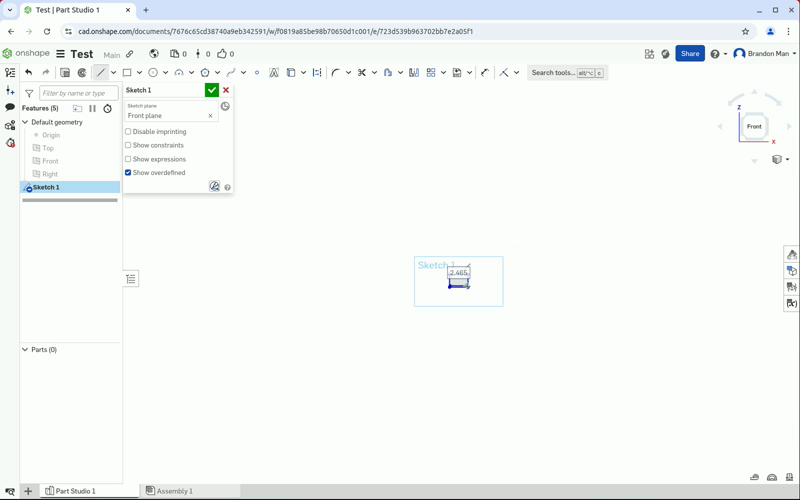
scroll(-6)
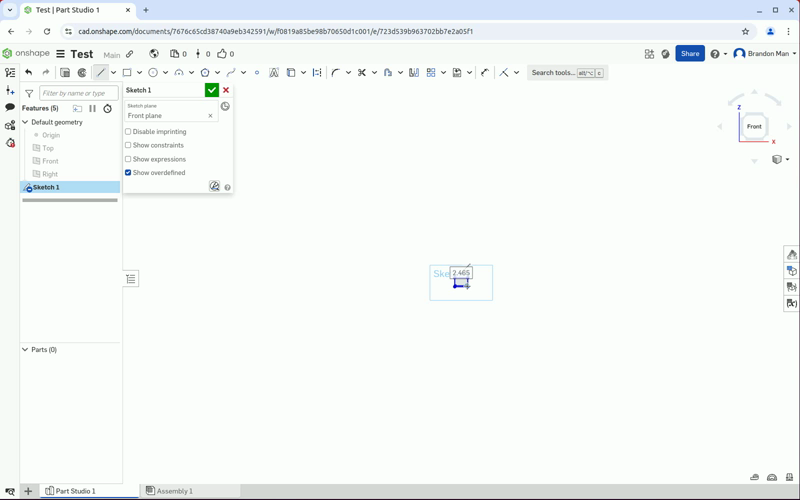
key_up(shift)
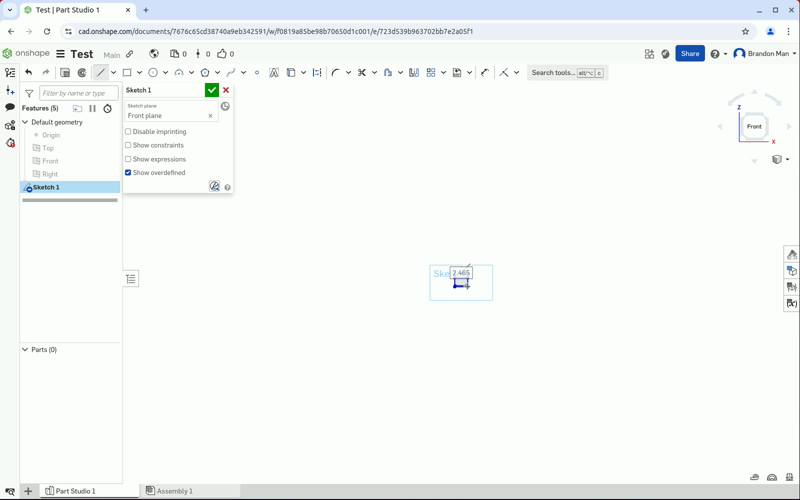
key_down(shift)
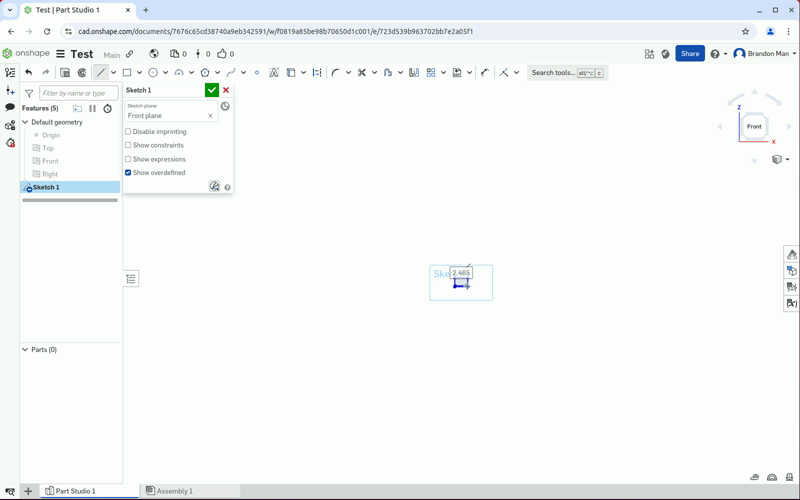
mouse_move(497, 285)
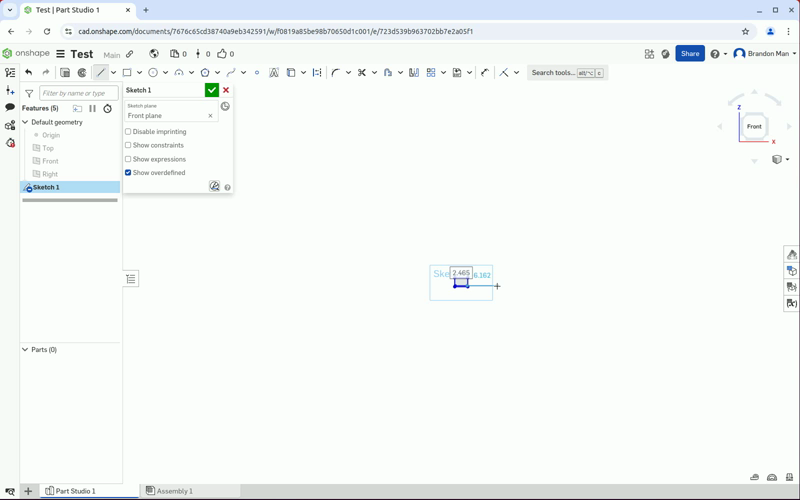
mouse_move(467, 278)
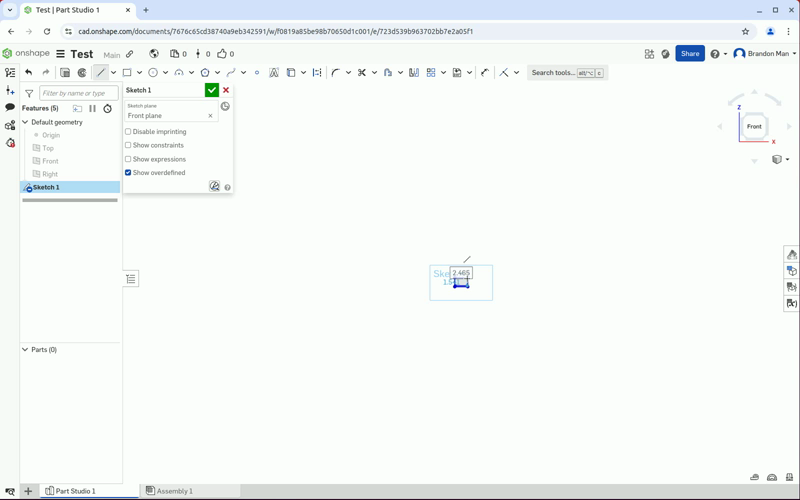
scroll(6)
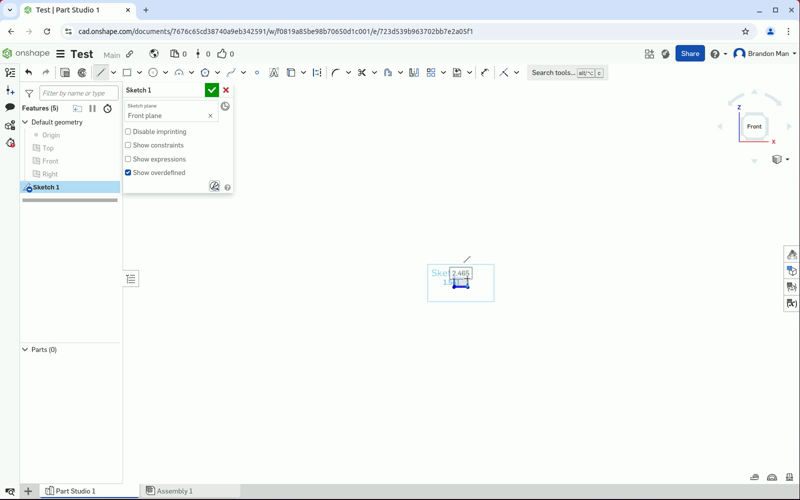
scroll(6)
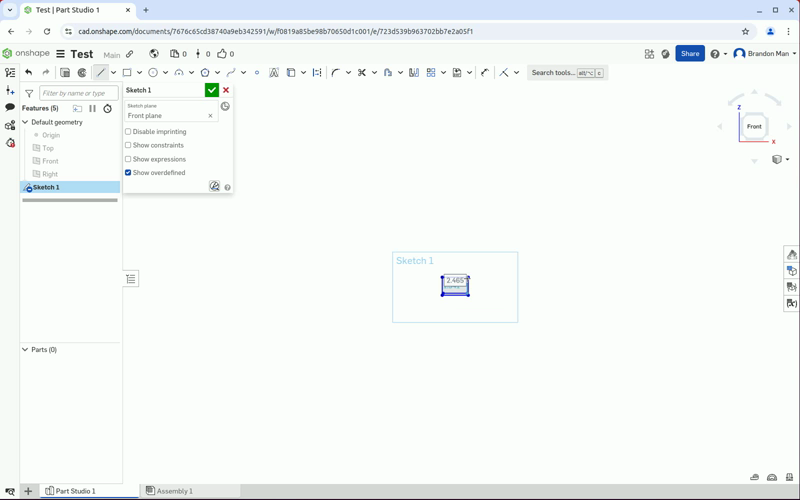
scroll(6)
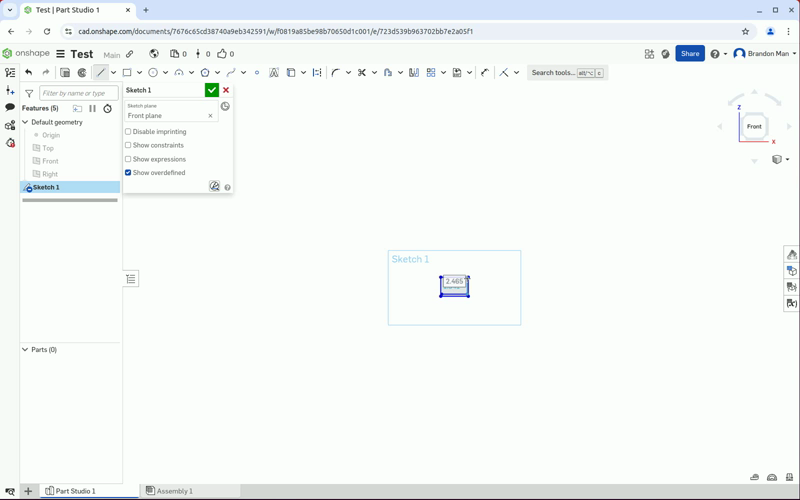
scroll(6)
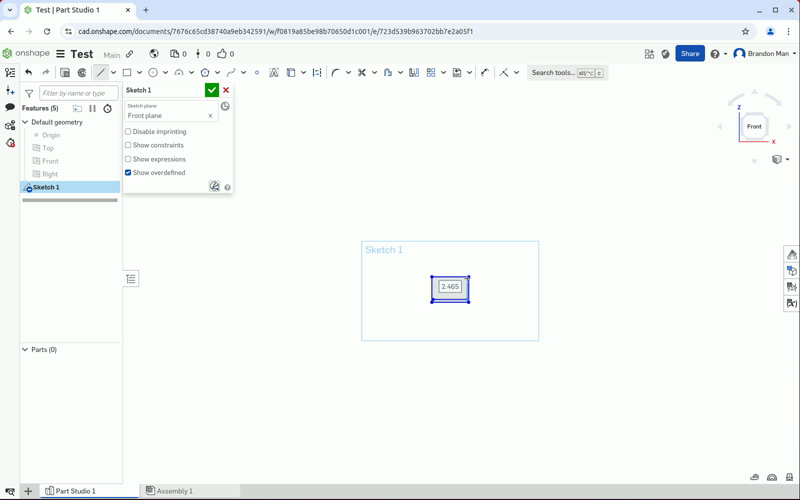
scroll(6)
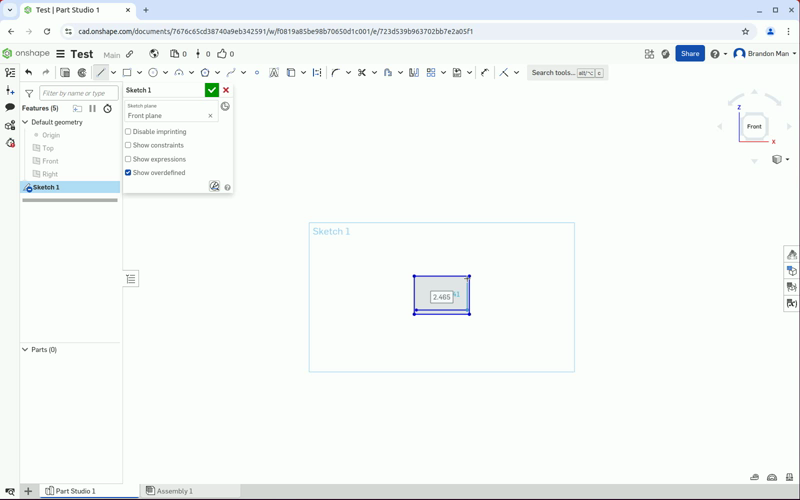
scroll(6)
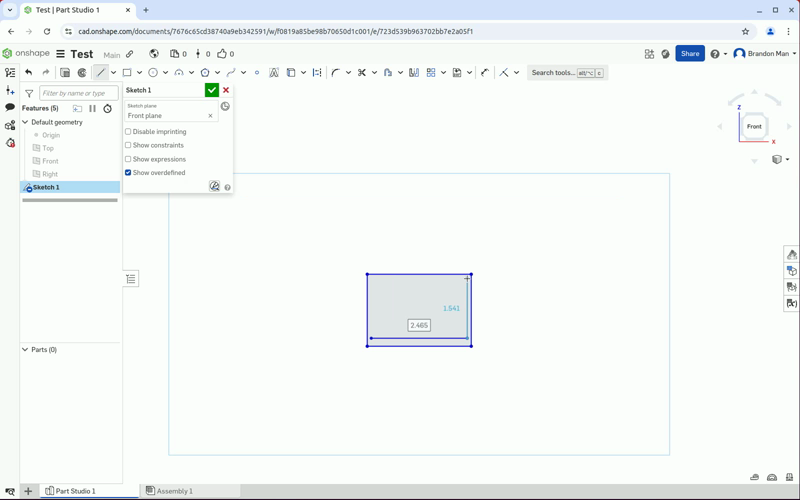
scroll(6)
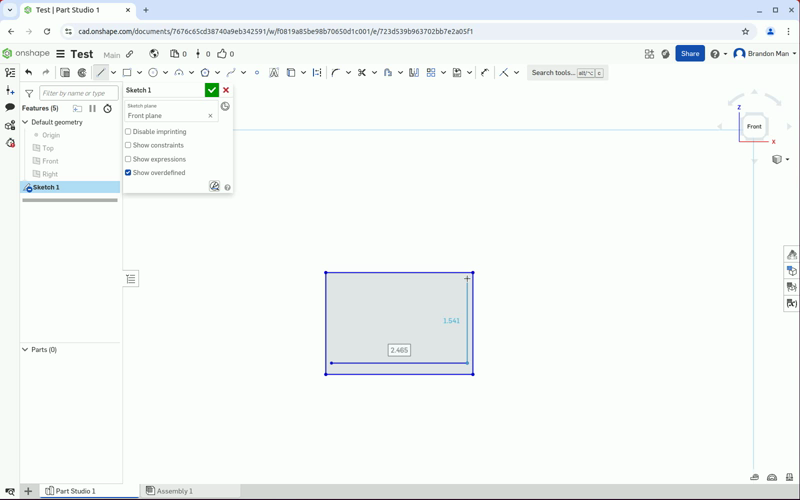
click(467, 278)
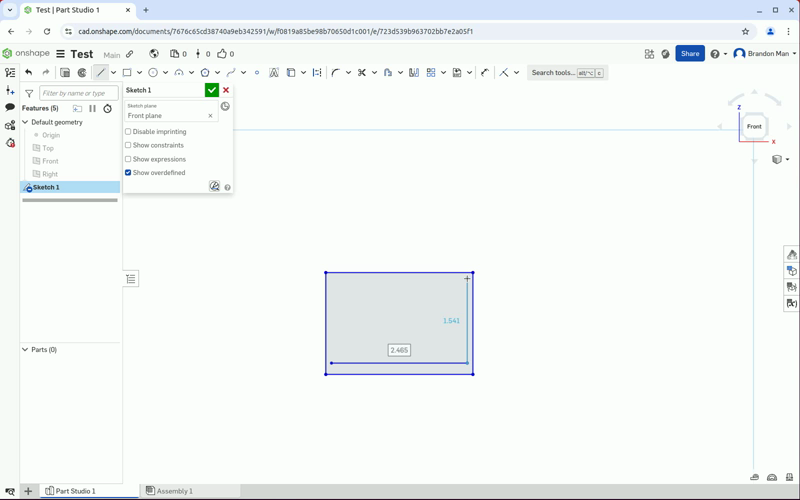
scroll(-6)
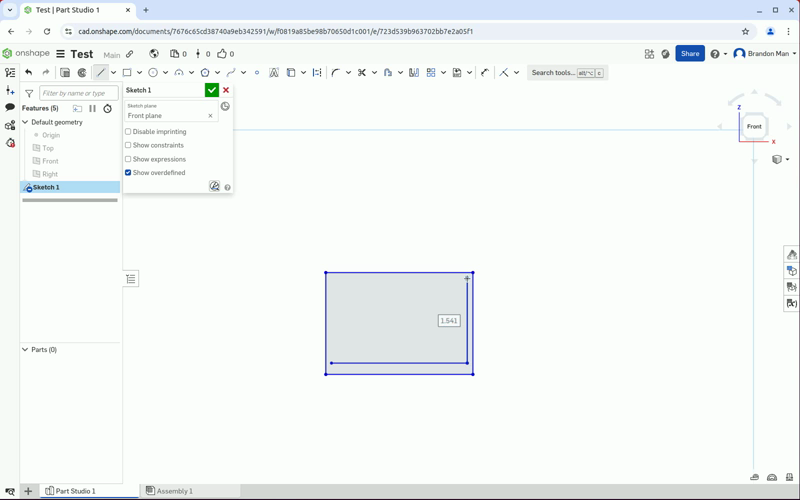
scroll(-6)
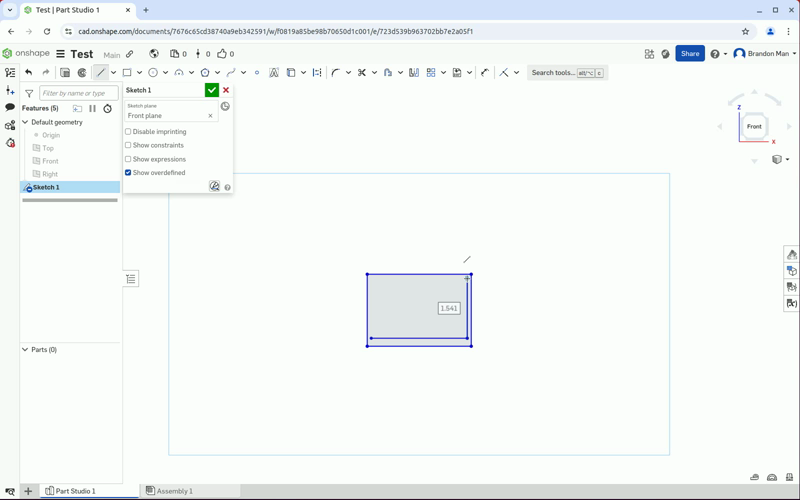
scroll(-6)
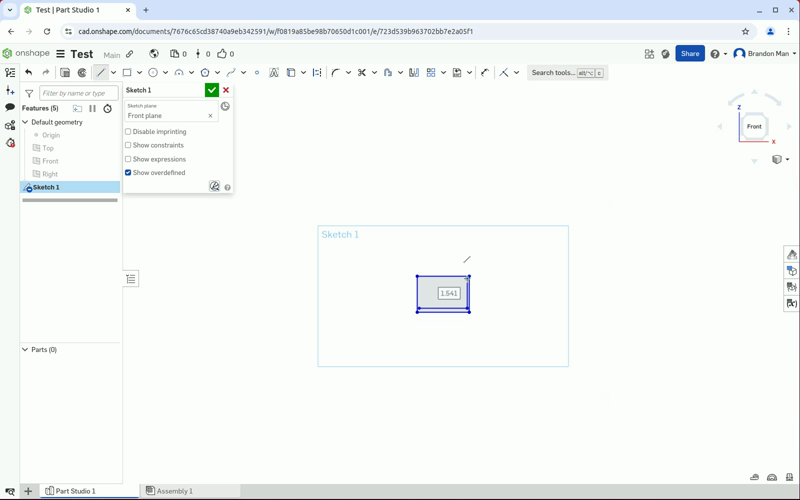
scroll(-6)
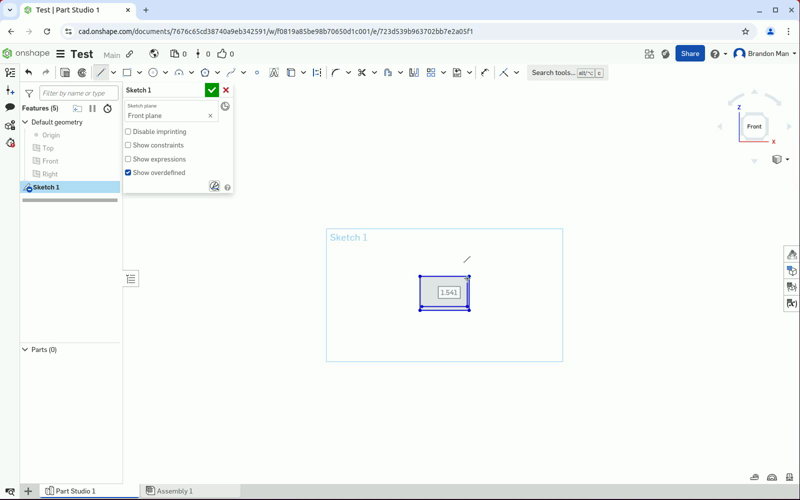
scroll(-6)
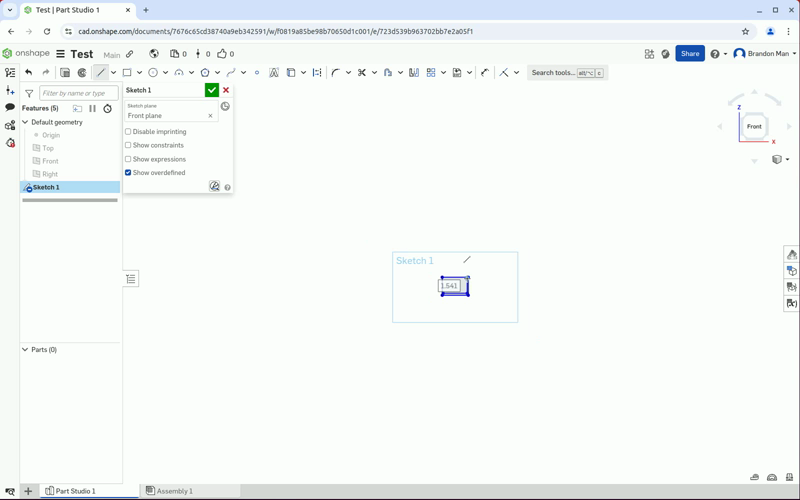
scroll(-6)
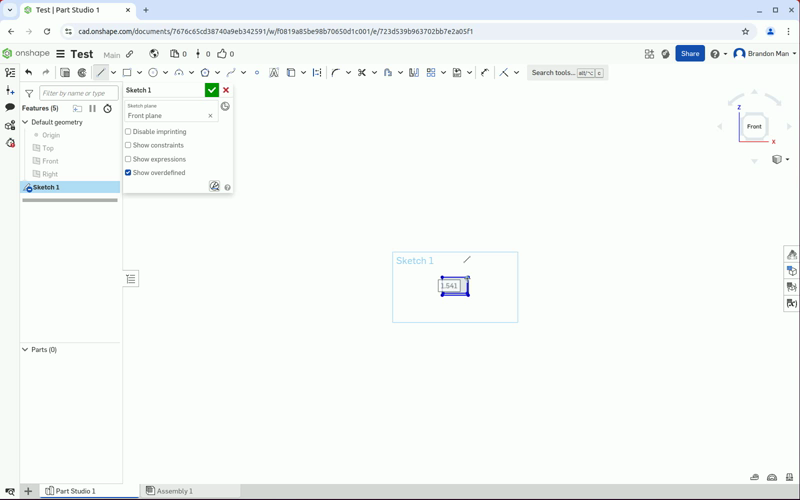
scroll(-6)
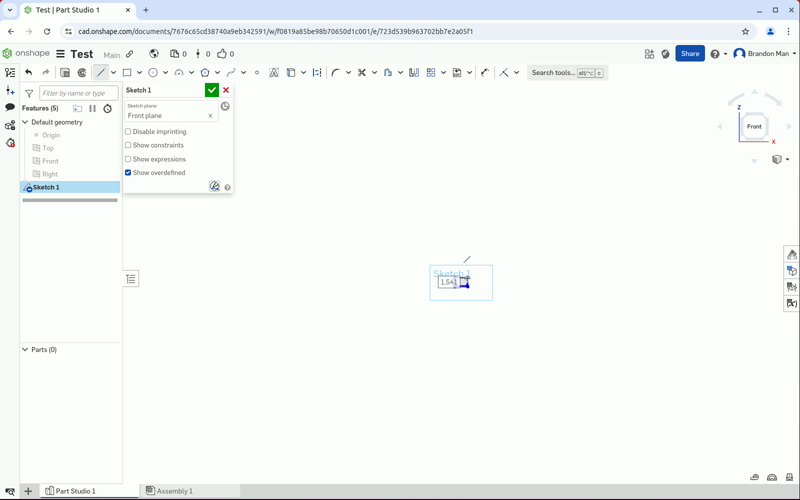
key_up(shift)
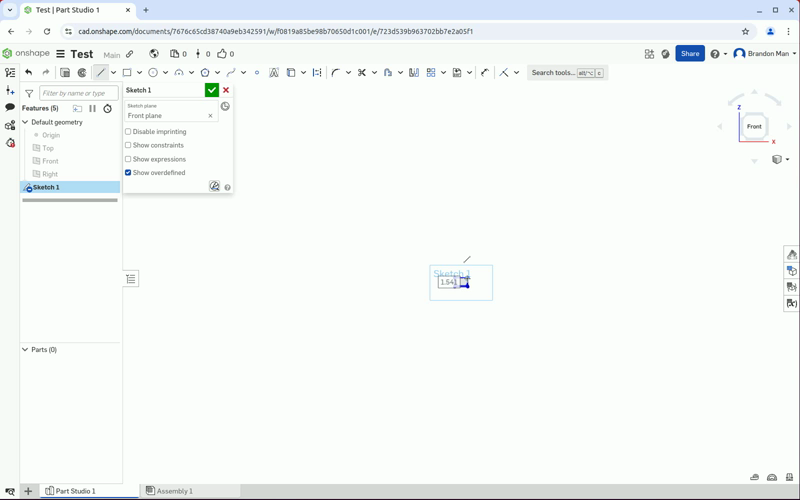
key_down(shift)
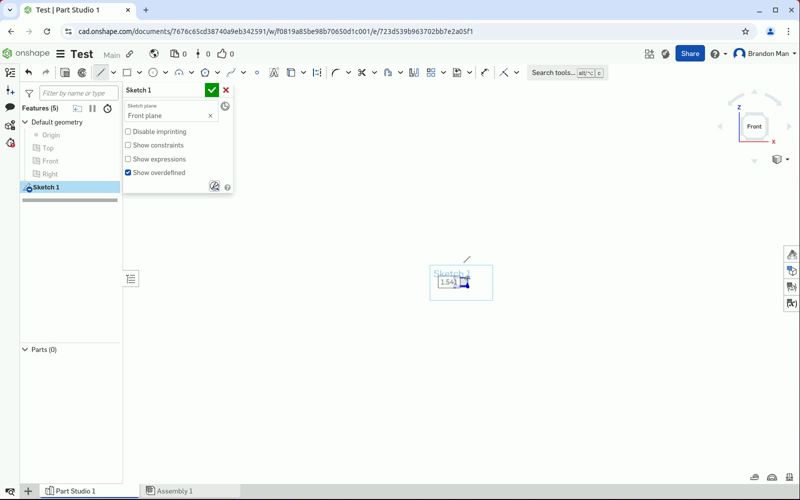
mouse_move(497, 278)
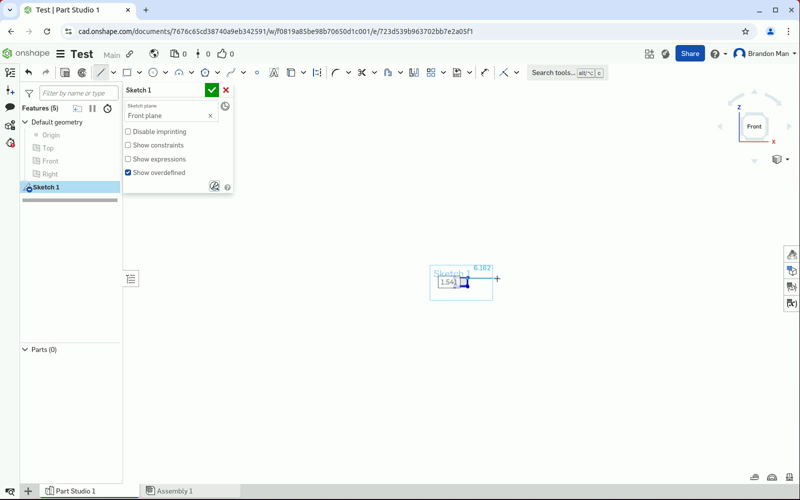
mouse_move(455, 278)
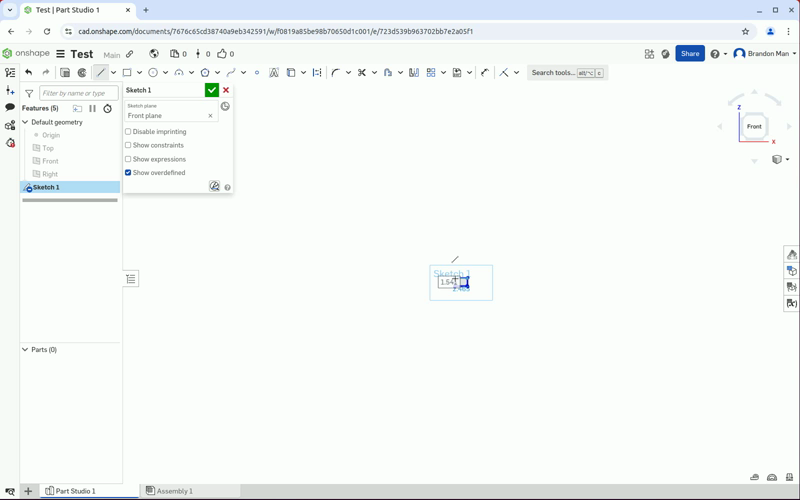
scroll(6)
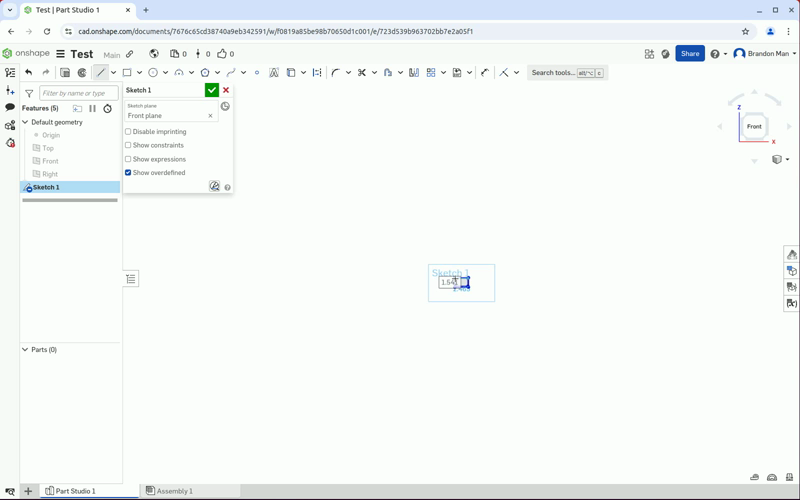
scroll(6)
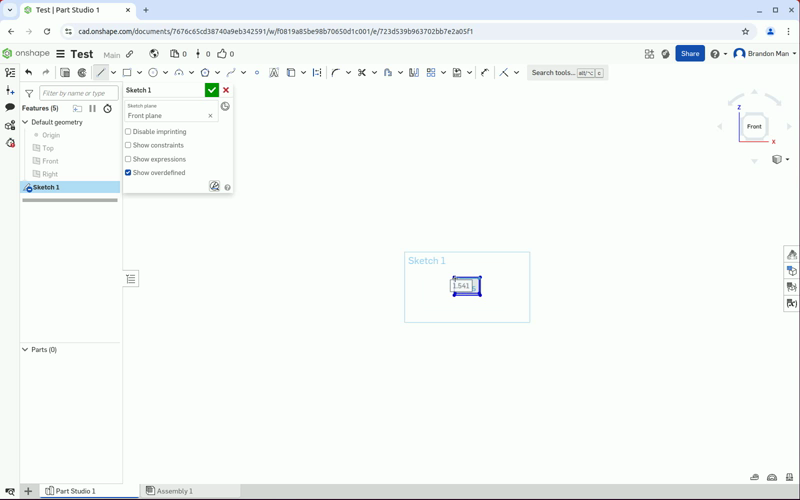
scroll(6)
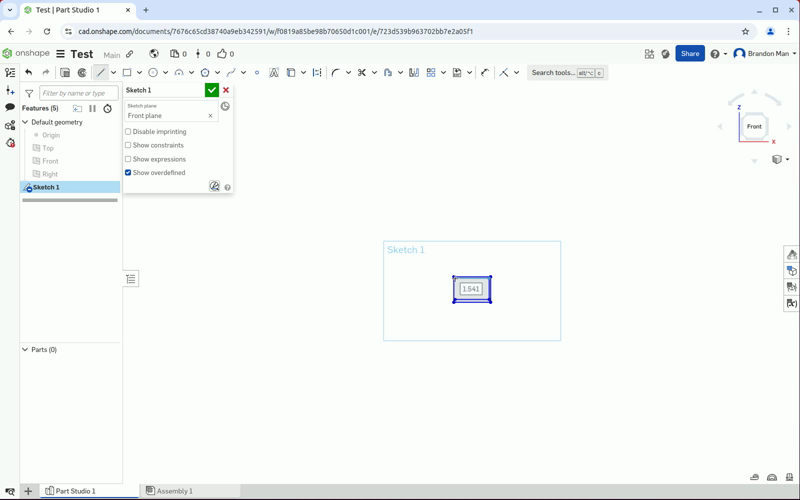
scroll(6)
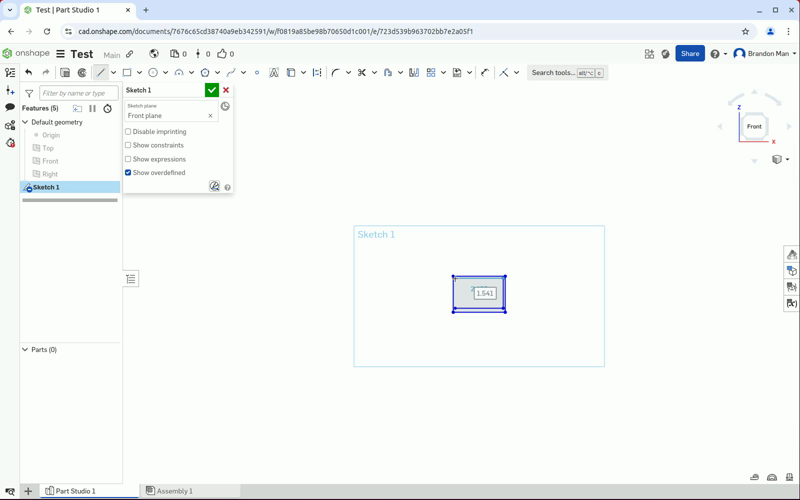
scroll(6)
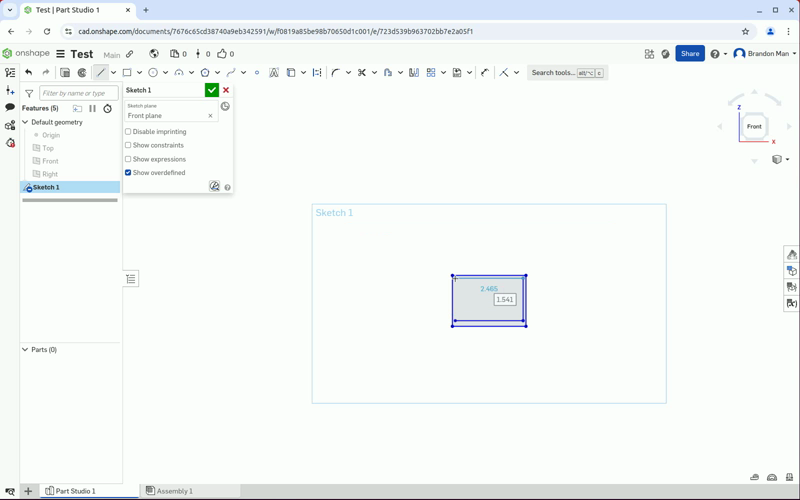
scroll(6)
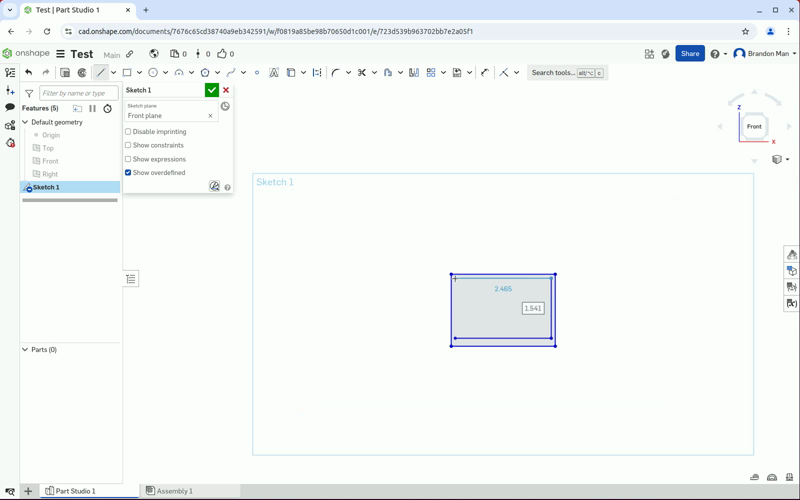
scroll(6)
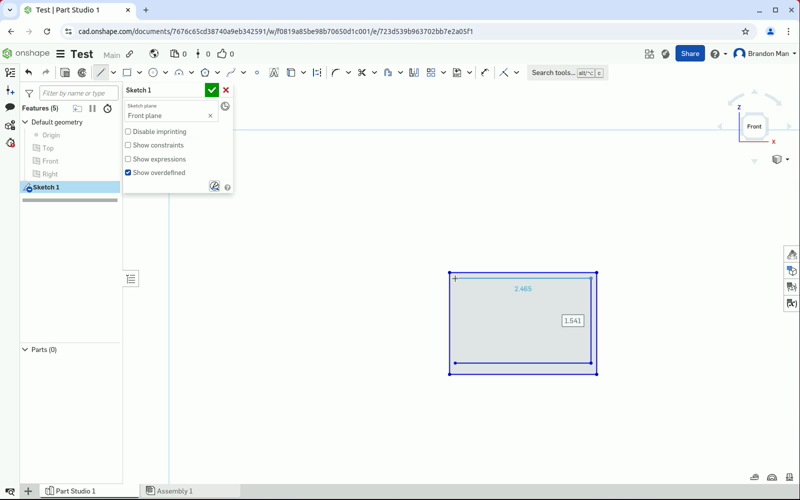
click(455, 278)
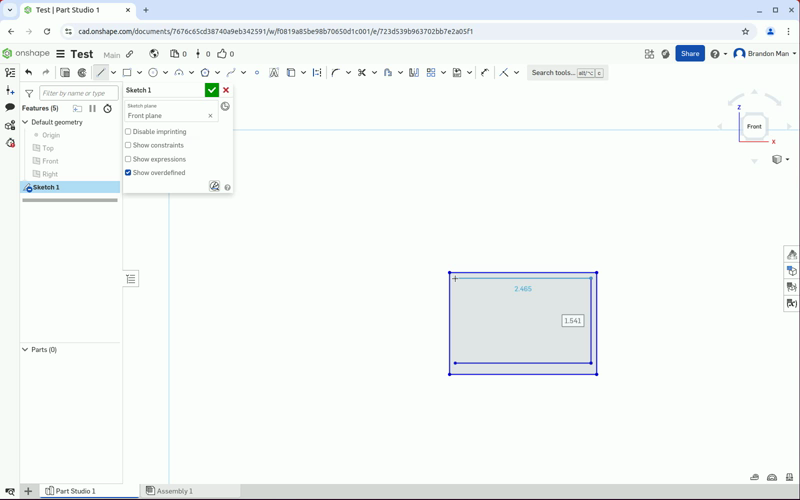
scroll(-6)
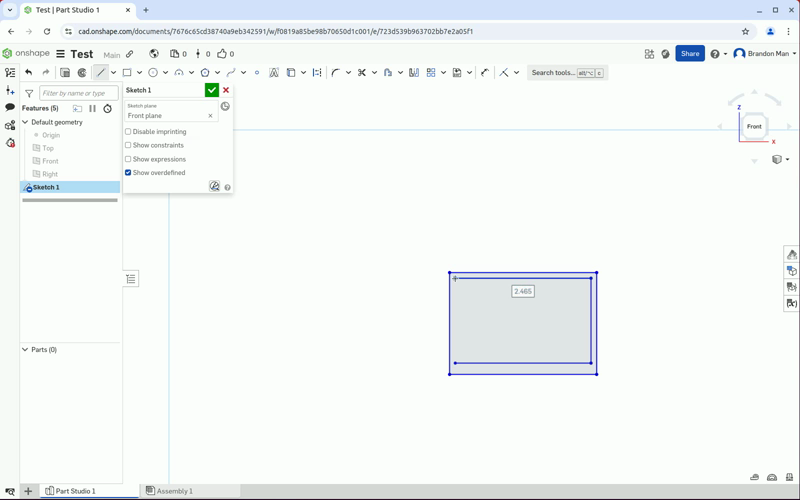
scroll(-6)
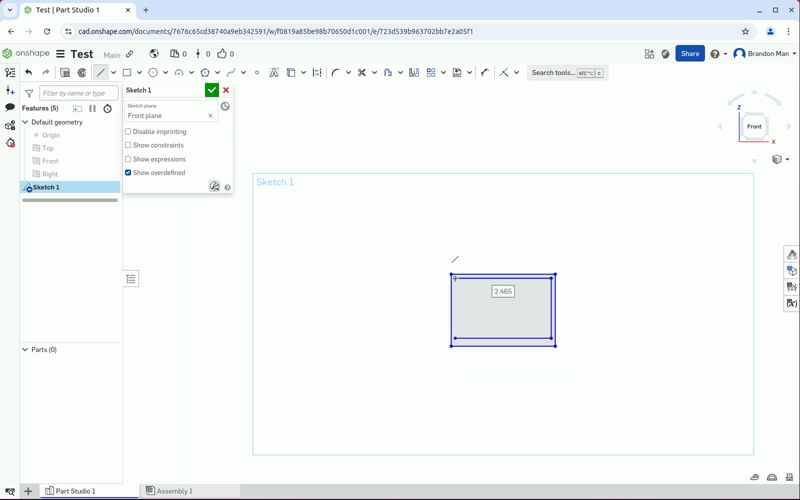
scroll(-6)
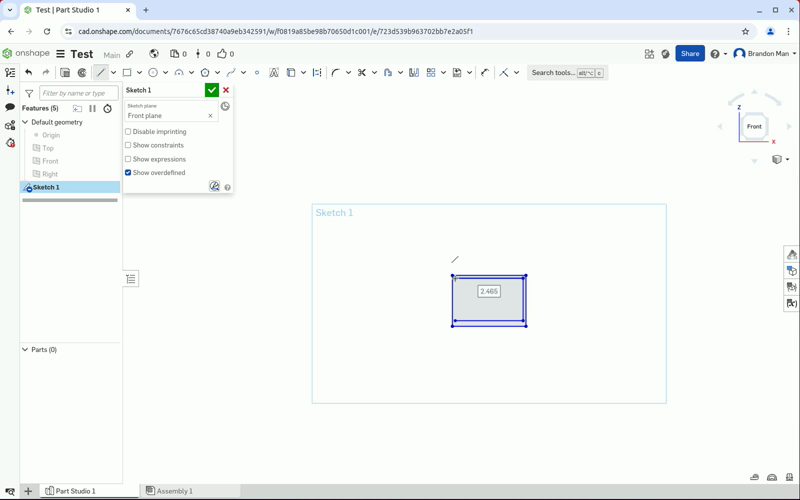
scroll(-6)
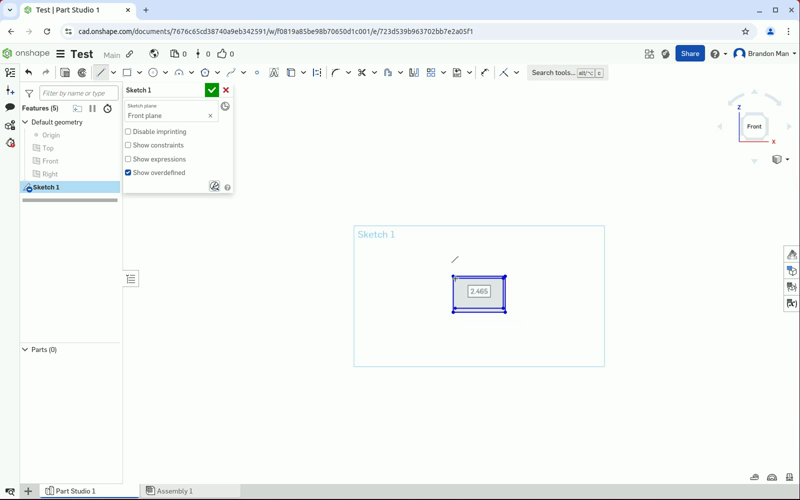
scroll(-6)
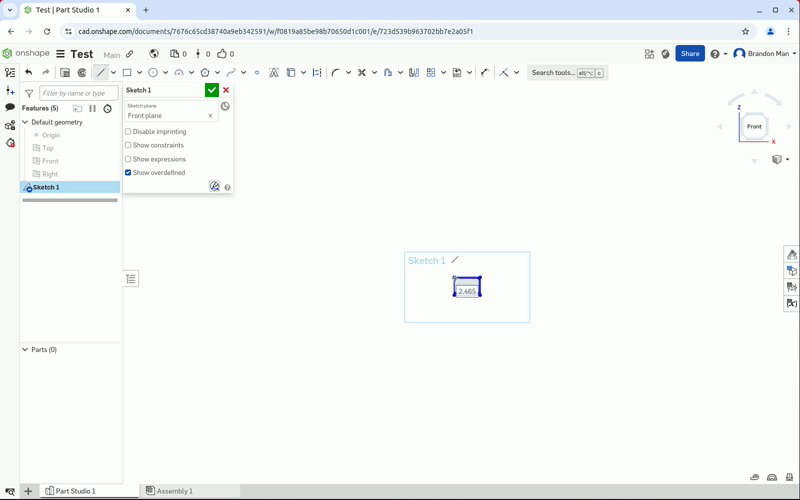
scroll(-6)
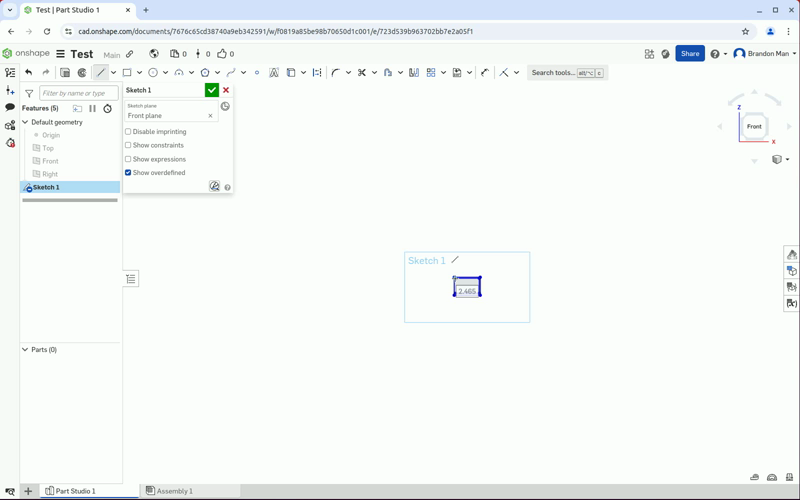
scroll(-6)
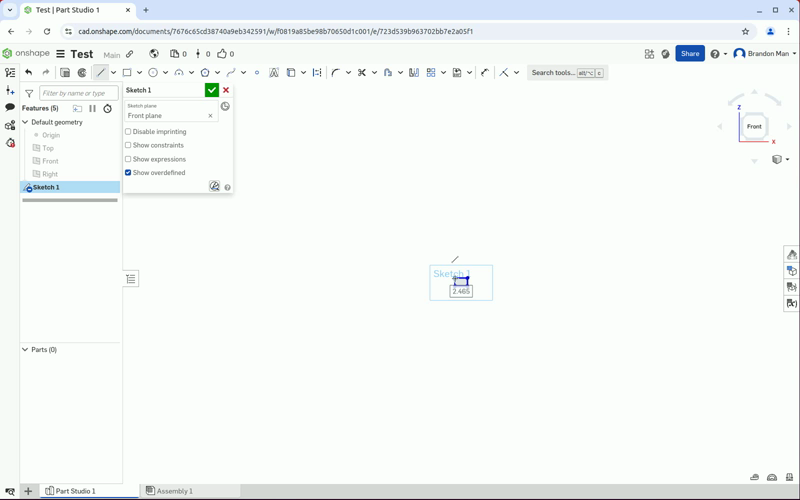
key_up(shift)
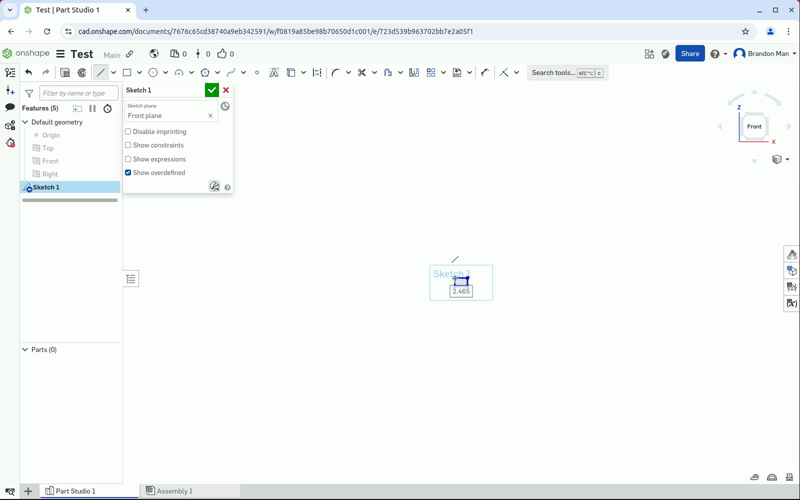
mouse_move(485, 278)
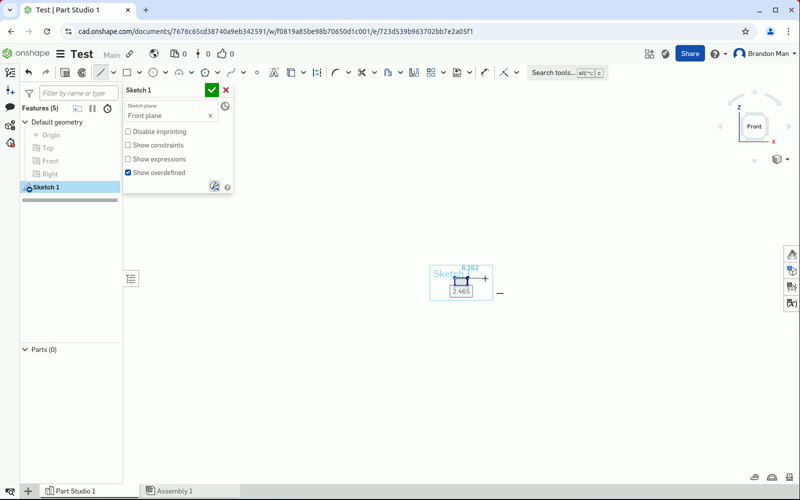
key_down(shift)
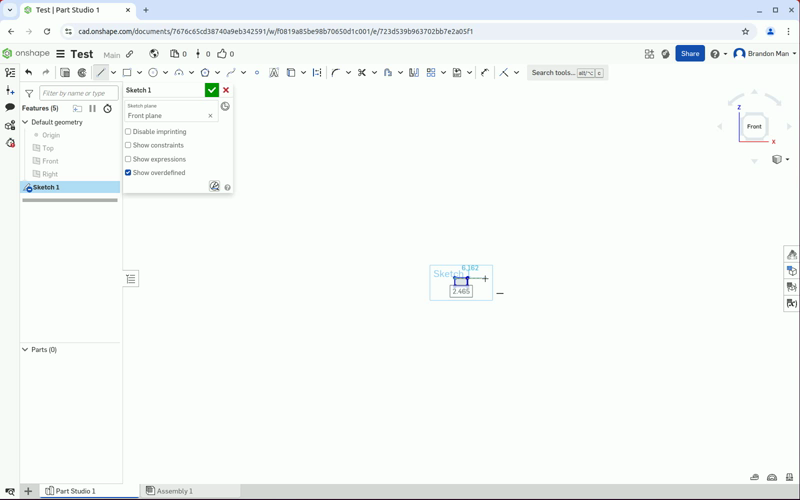
mouse_move(455, 285)
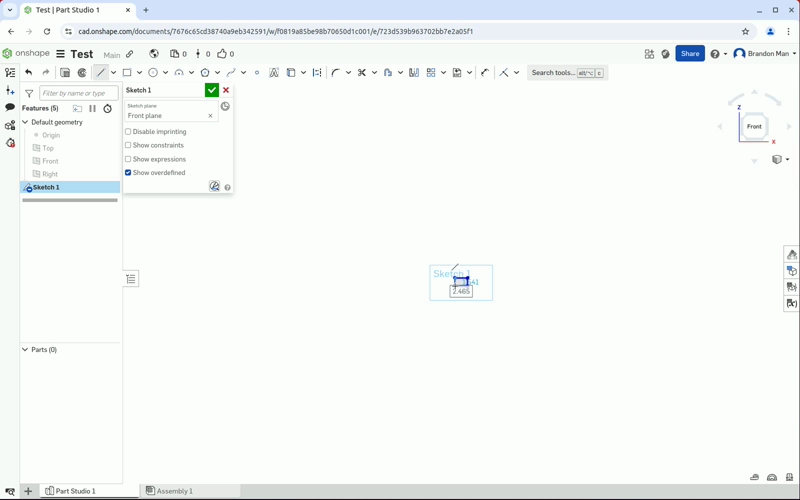
scroll(6)
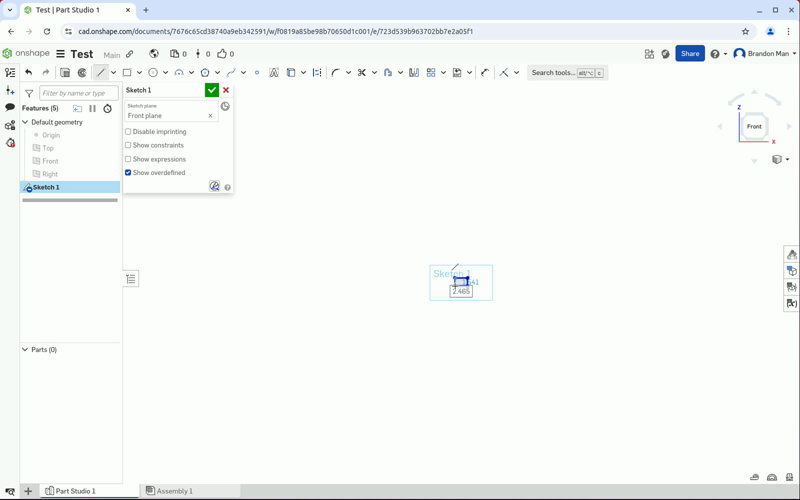
scroll(6)
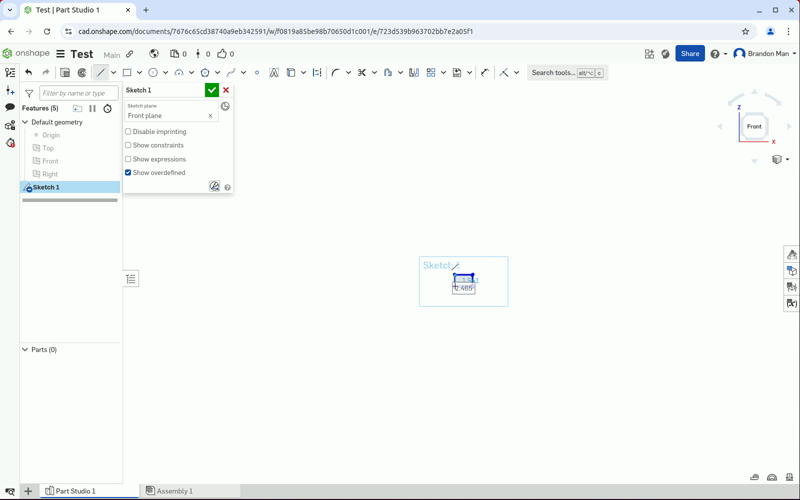
scroll(6)
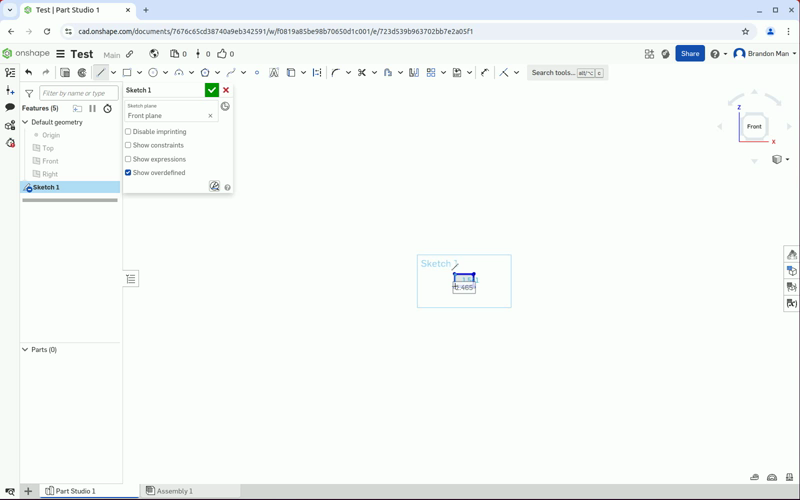
scroll(6)
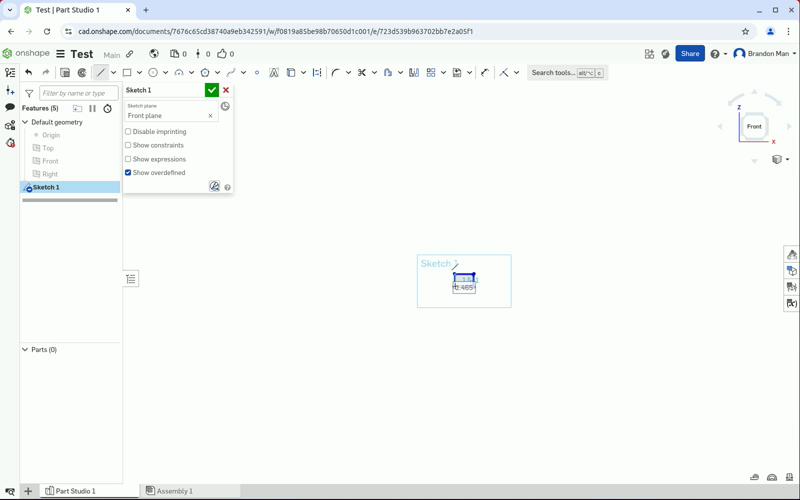
scroll(6)
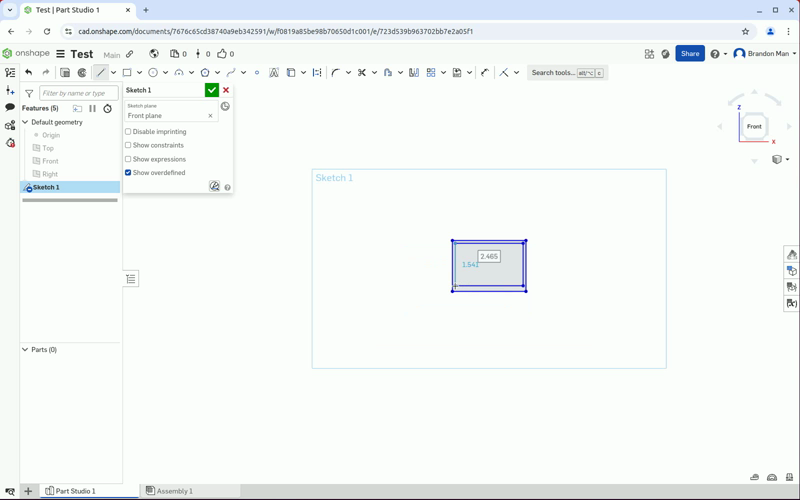
scroll(6)
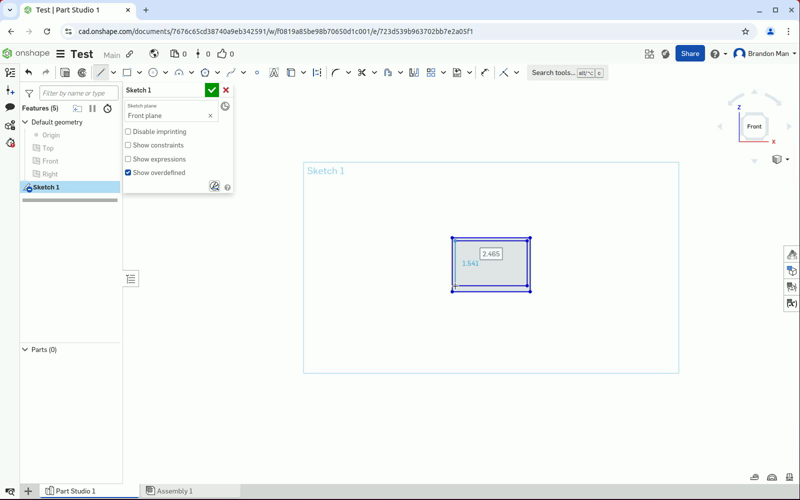
scroll(6)
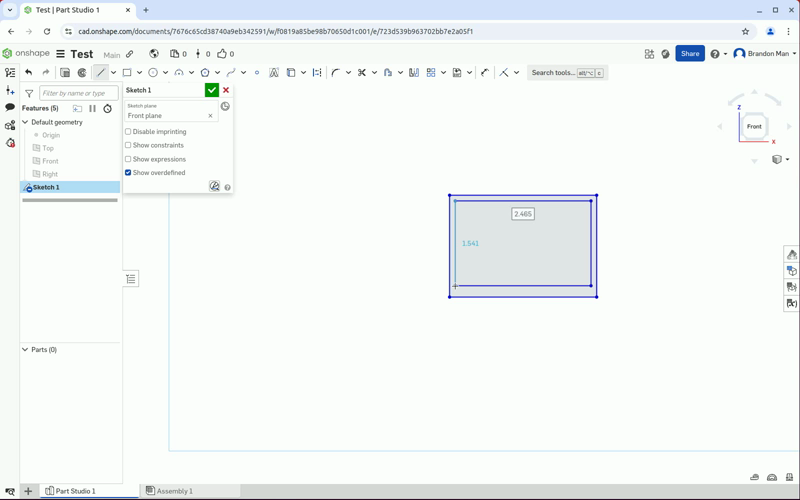
key_up(shift)
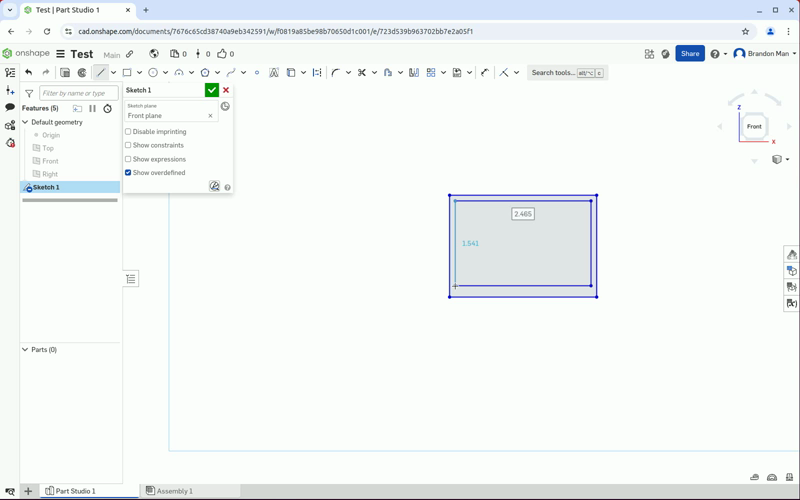
click(455, 285)
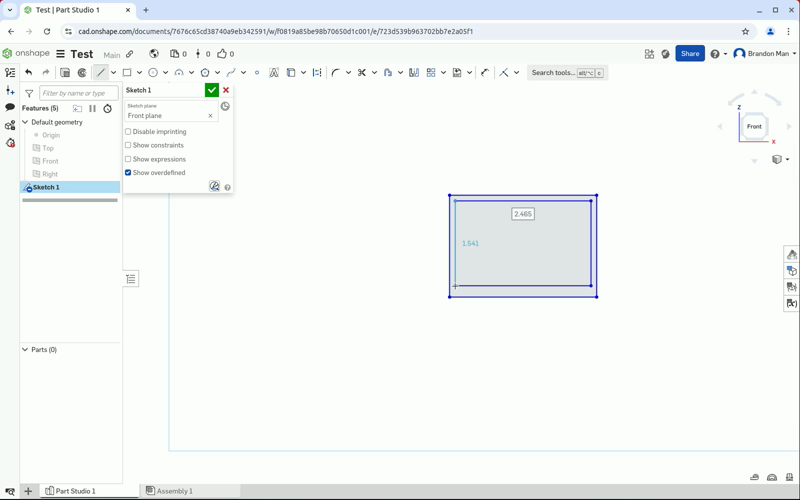
scroll(-6)
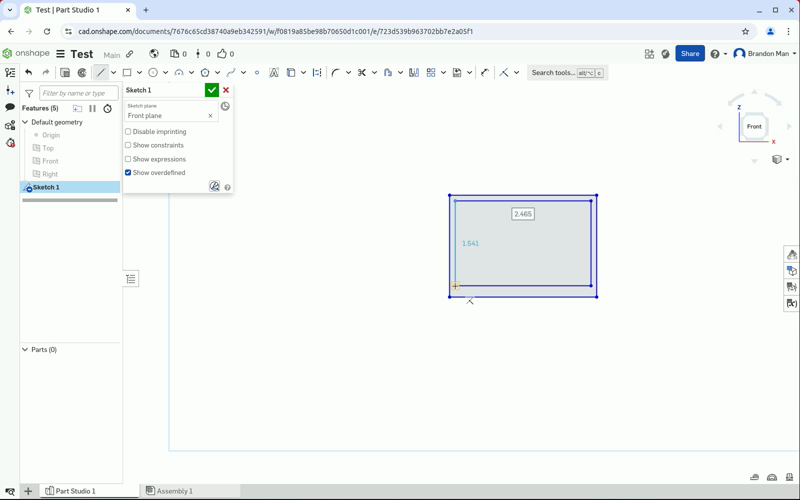
scroll(-6)
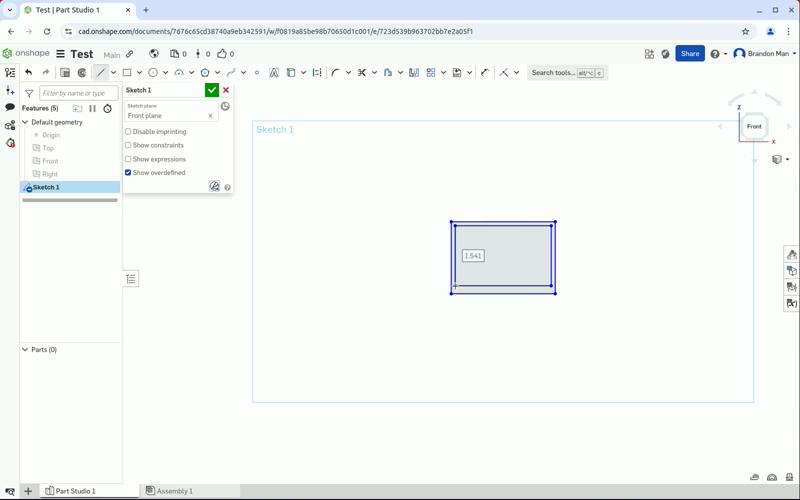
scroll(-6)
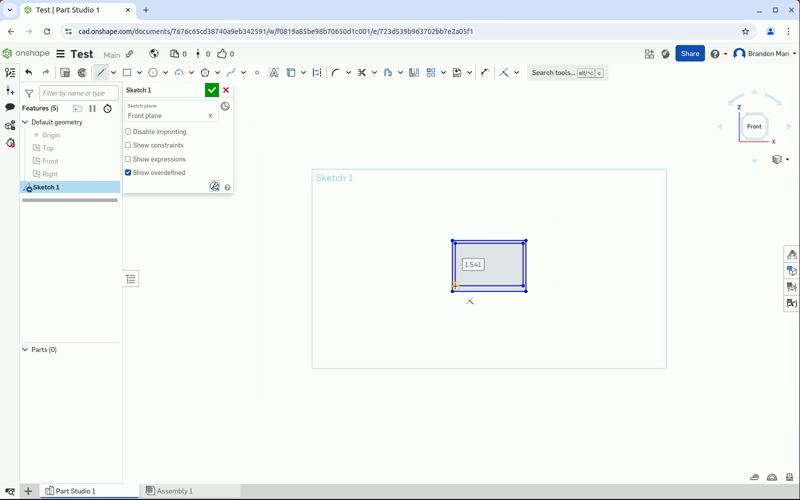
scroll(-6)
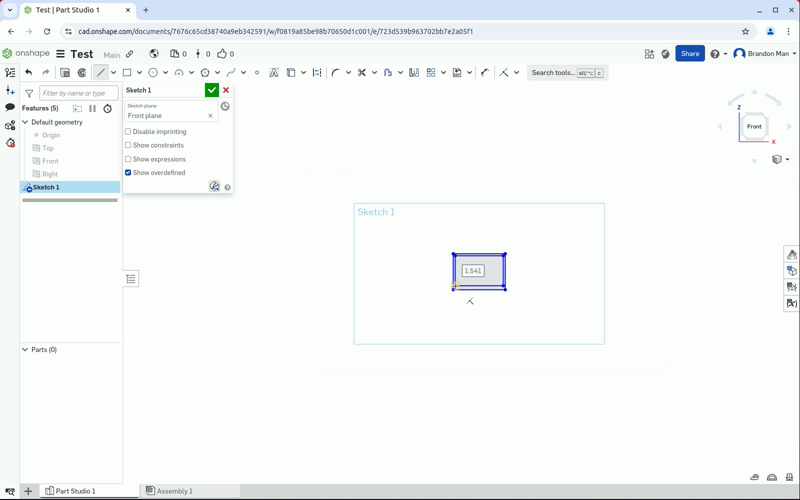
scroll(-6)
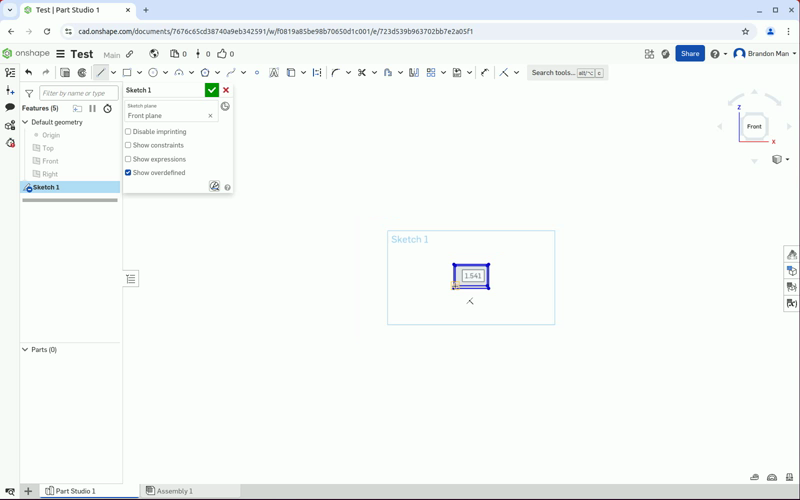
scroll(-6)
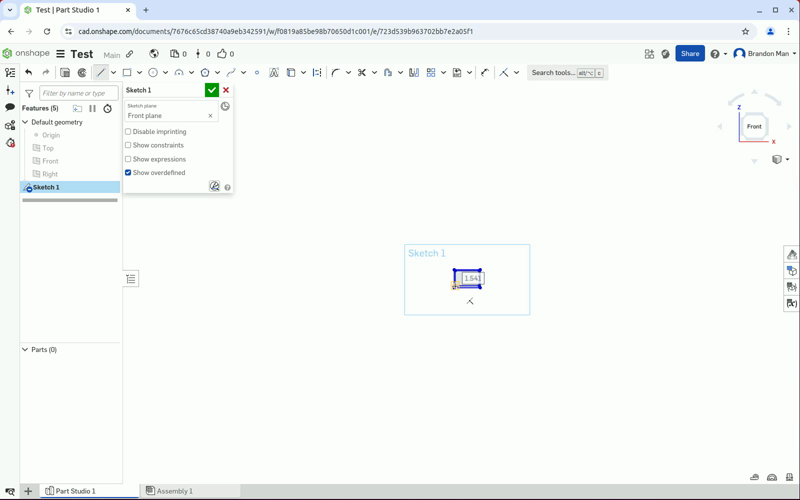
scroll(-6)
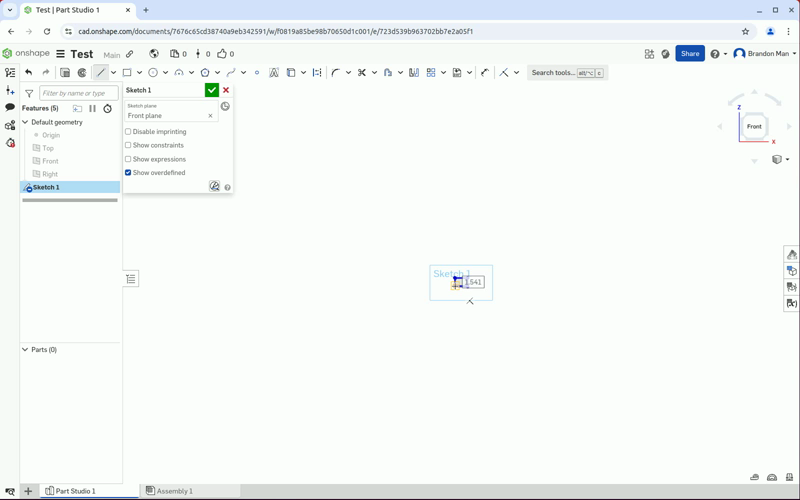
key(esc)
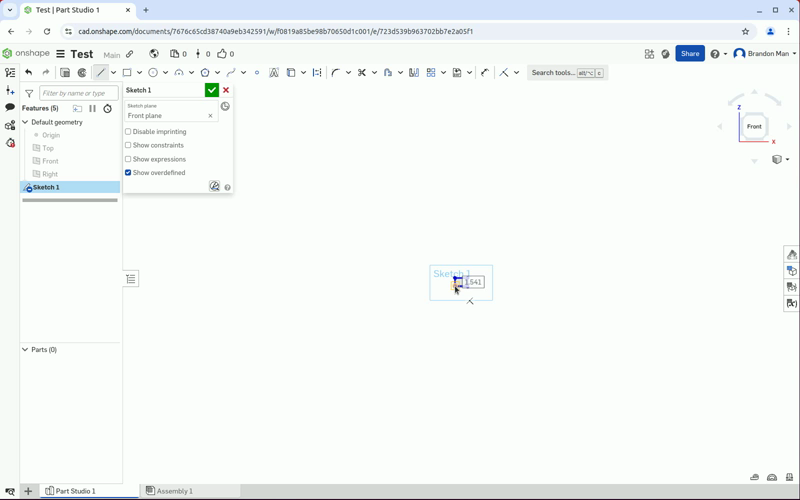
mouse_move(467, 285)
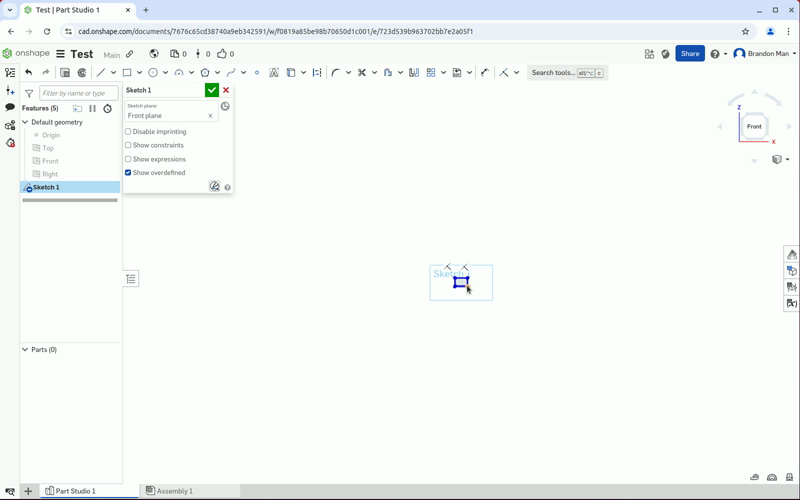
scroll(6)
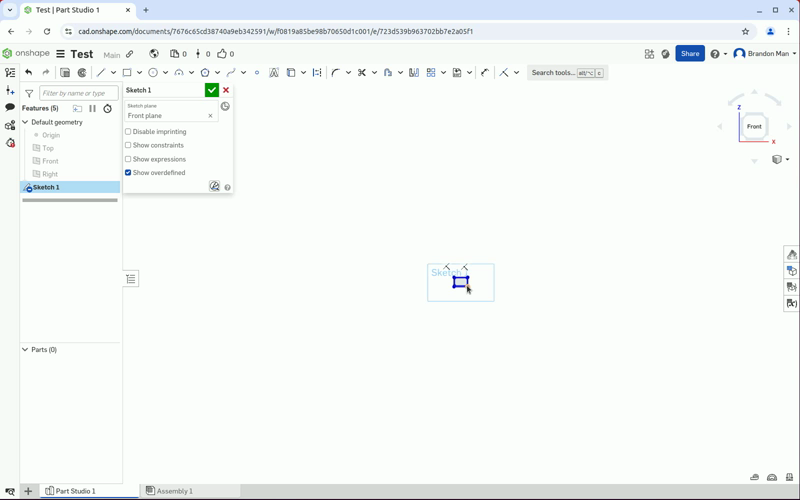
scroll(6)
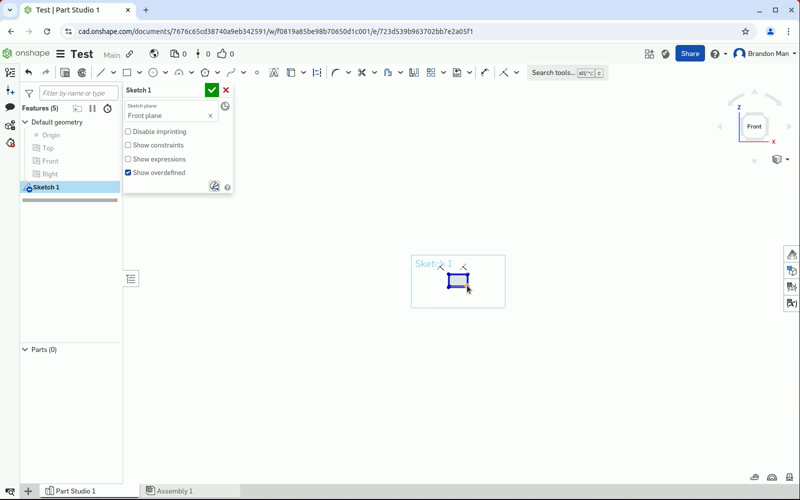
scroll(6)
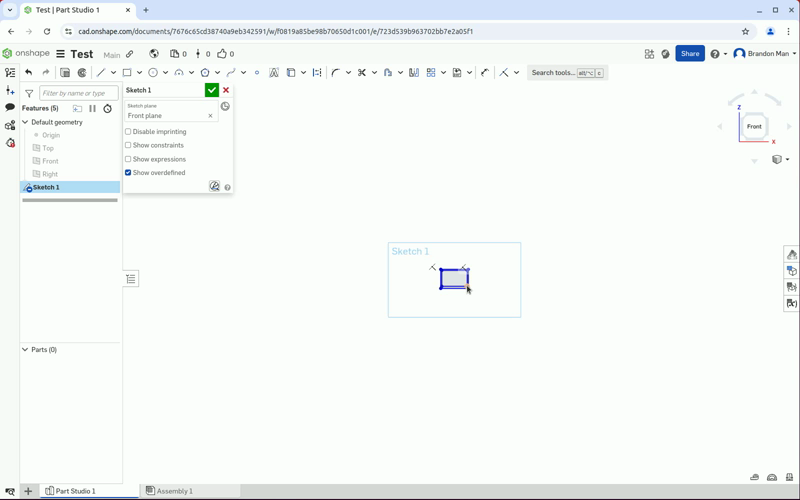
scroll(6)
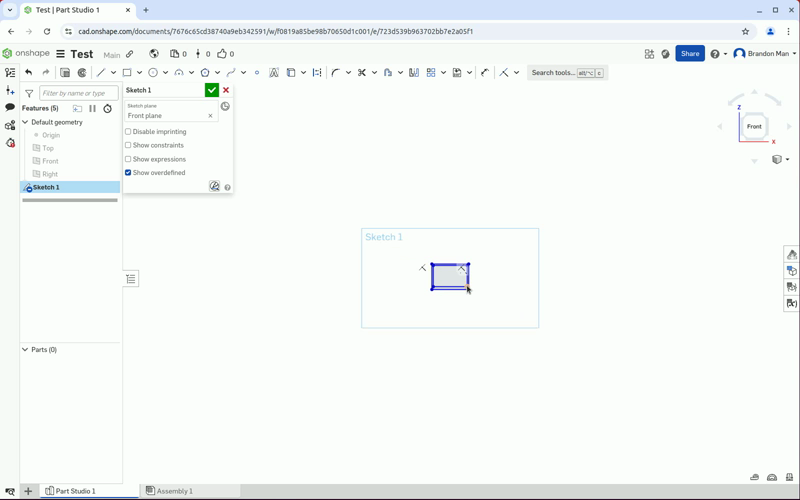
scroll(6)
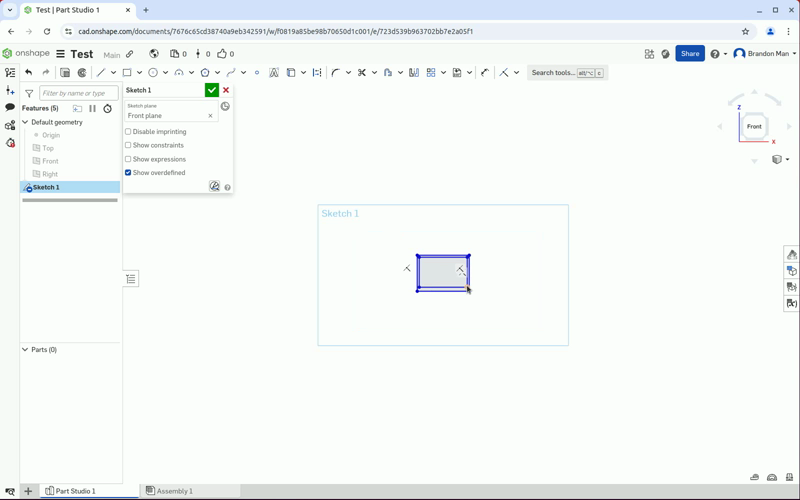
scroll(6)
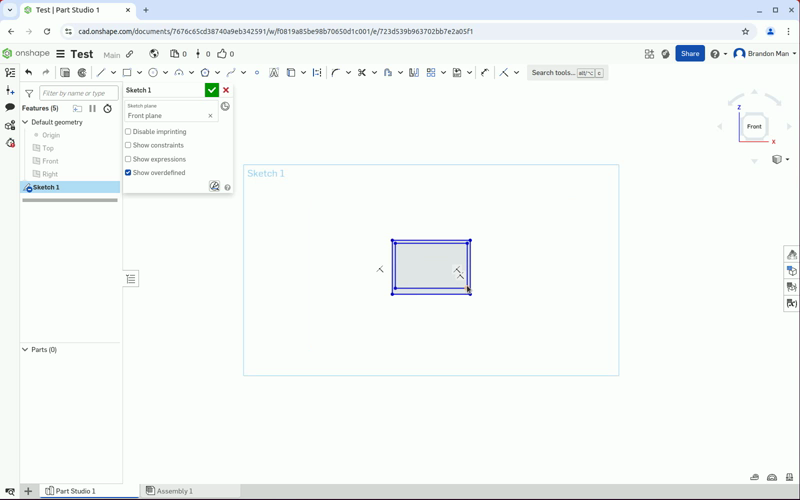
scroll(6)
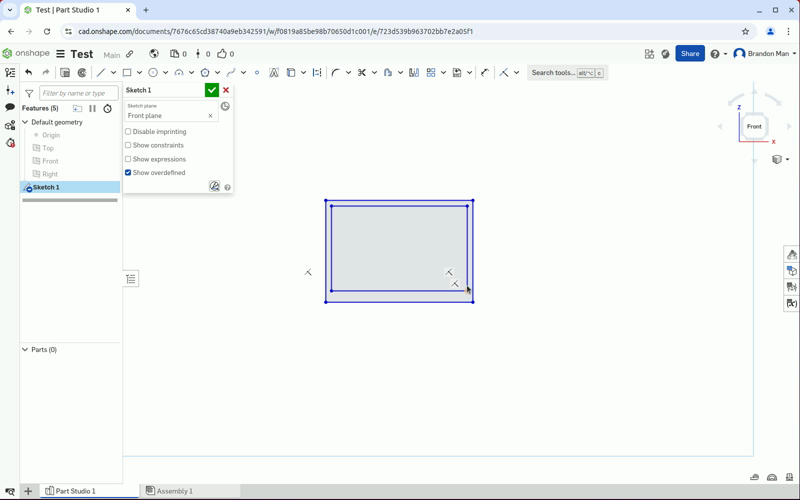
click(467, 285)
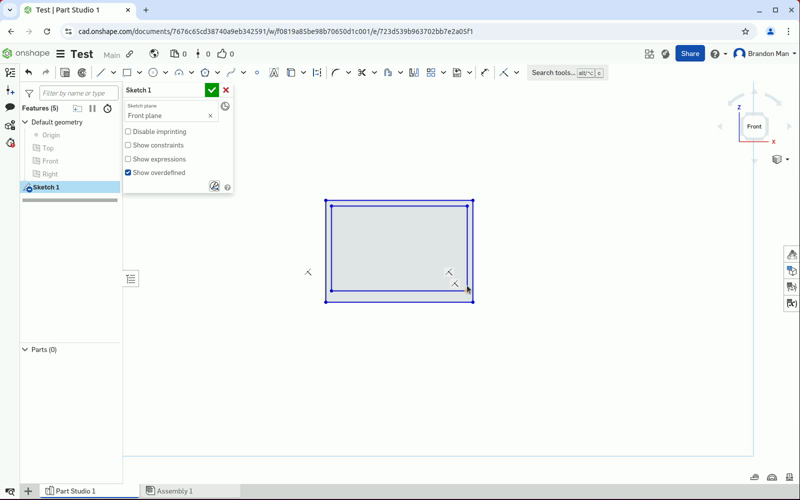
scroll(-6)
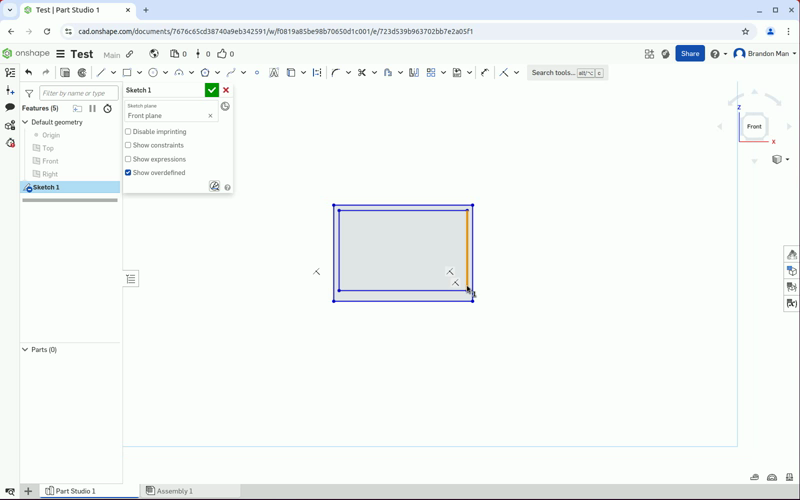
scroll(-6)
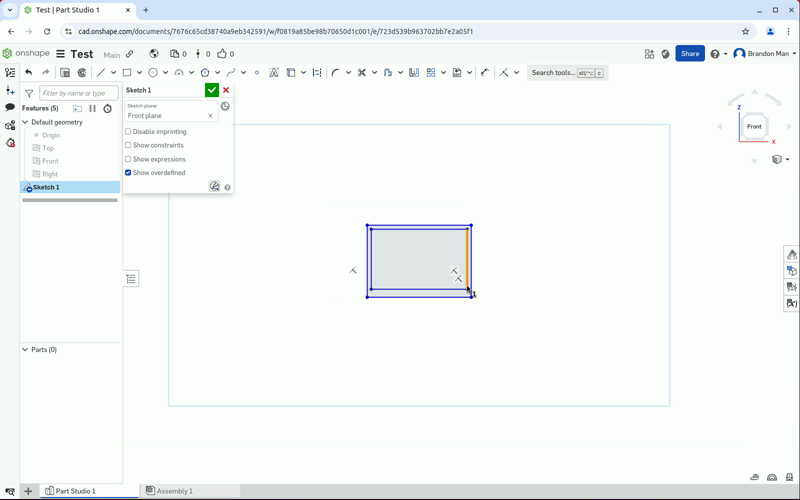
scroll(-6)
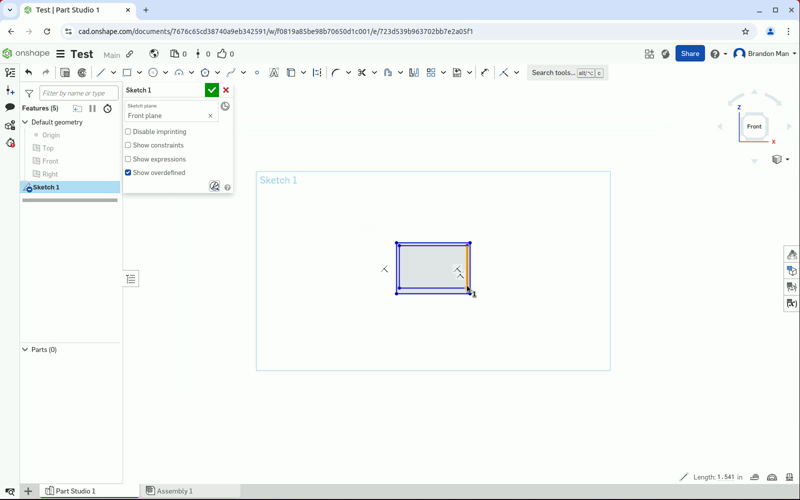
scroll(-6)
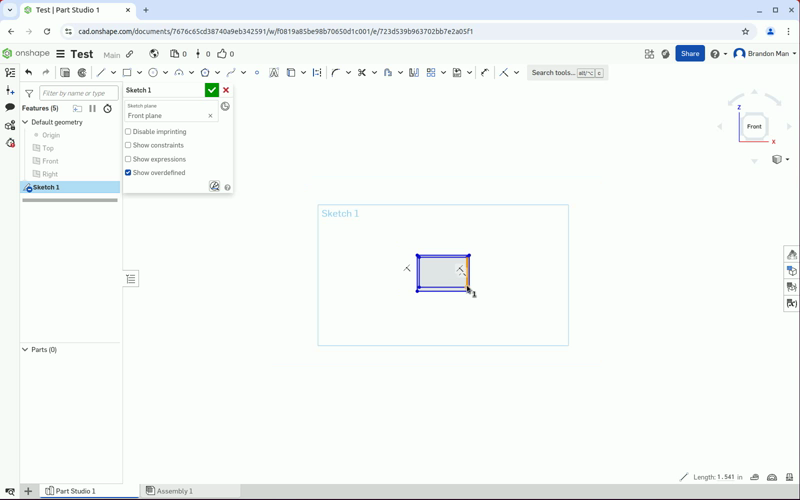
scroll(-6)
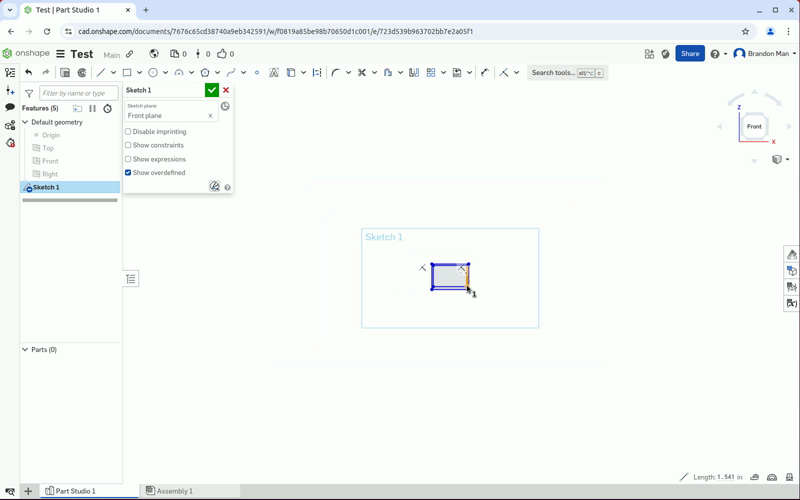
scroll(-6)
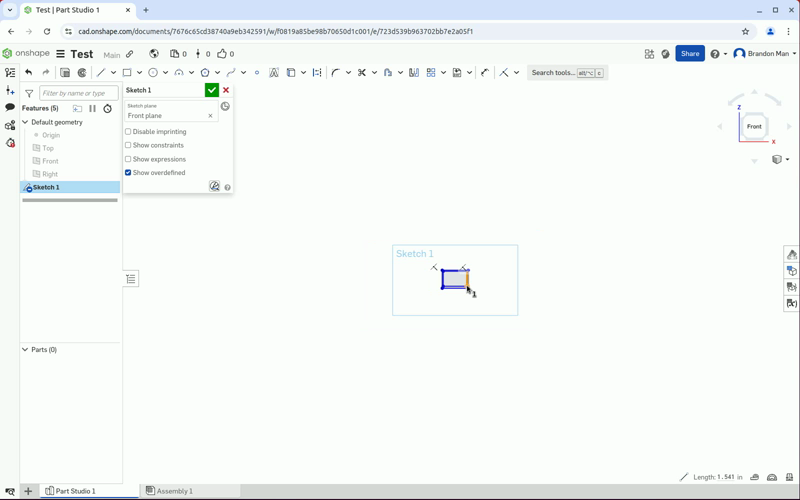
scroll(-6)
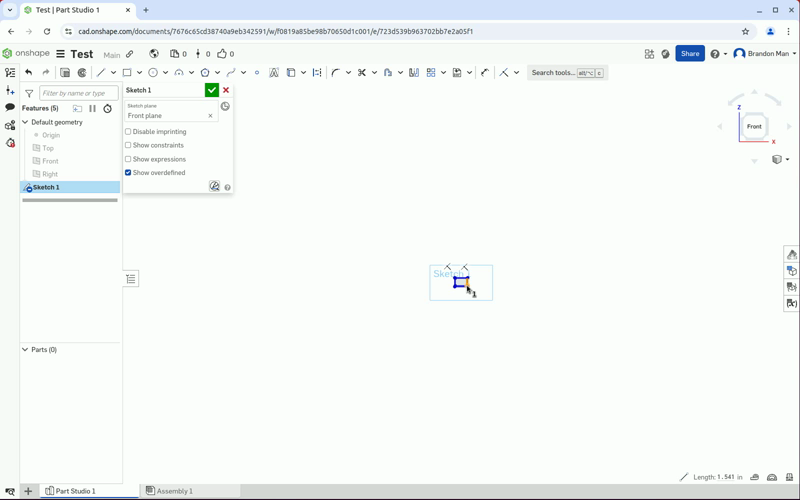
mouse_move(73, 352)
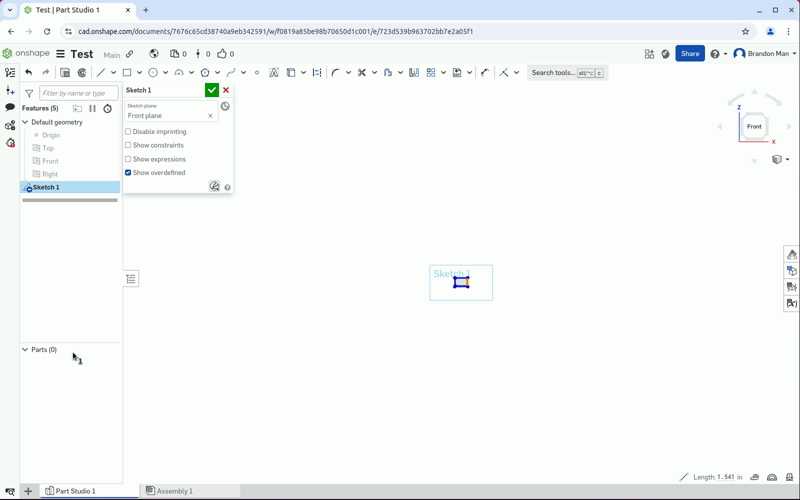
key(shift+y)
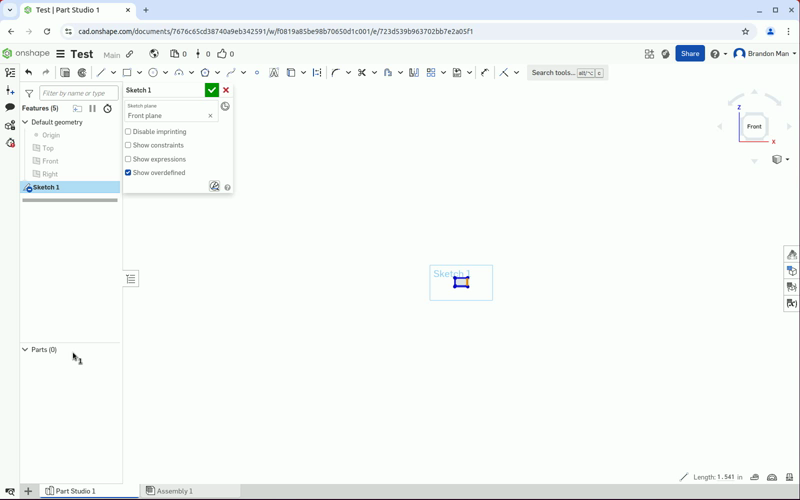
key(shift+e)
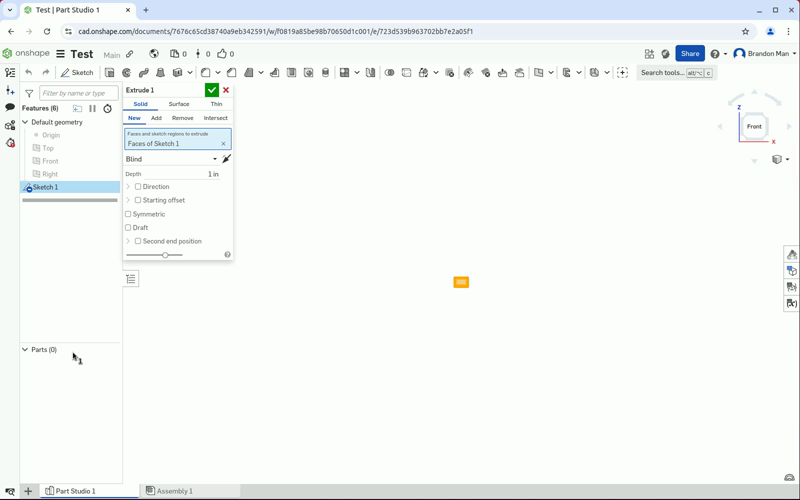
mouse_move(143, 106)
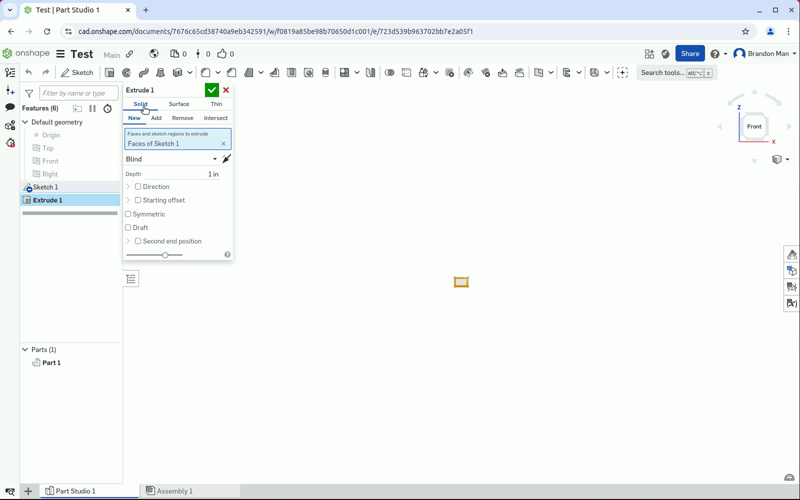
click(143, 106)
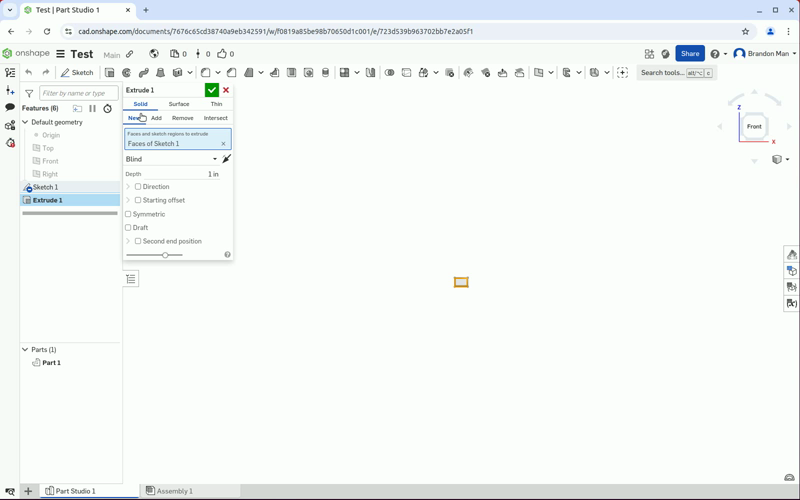
mouse_move(137, 120)
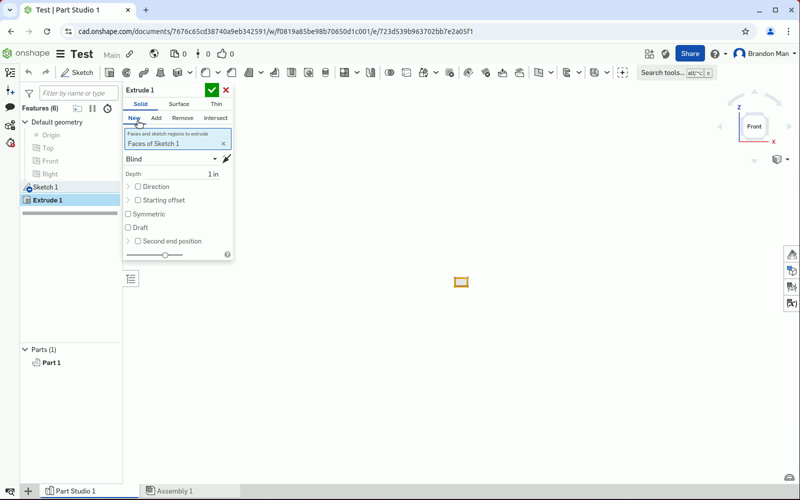
click(137, 120)
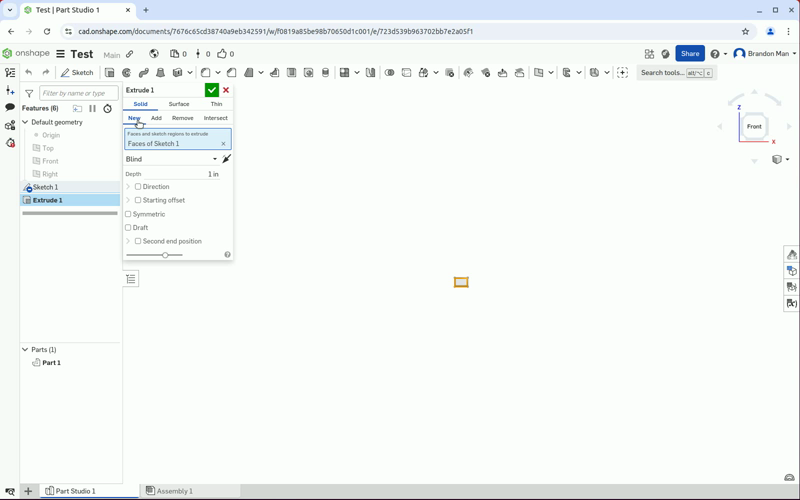
key(tab, 4)
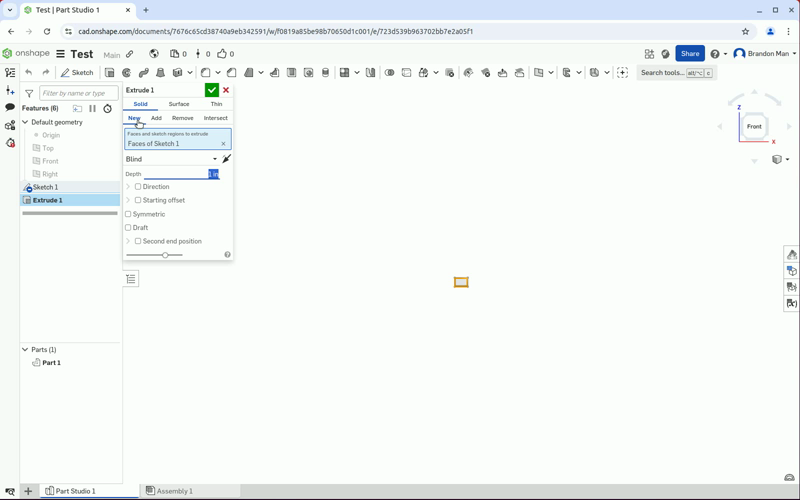
text(28.886)
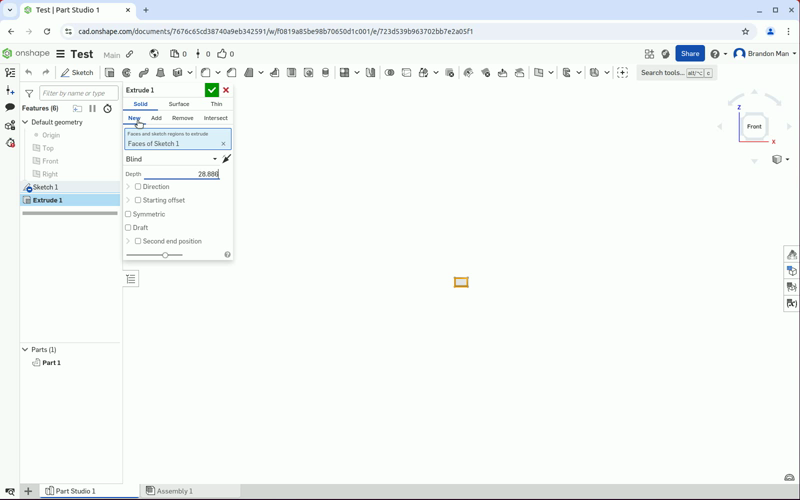
key(tab, 3)
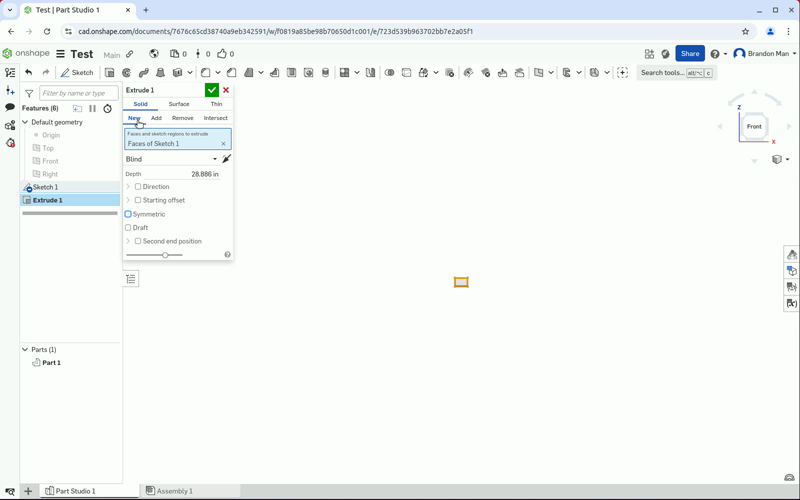
key(space)
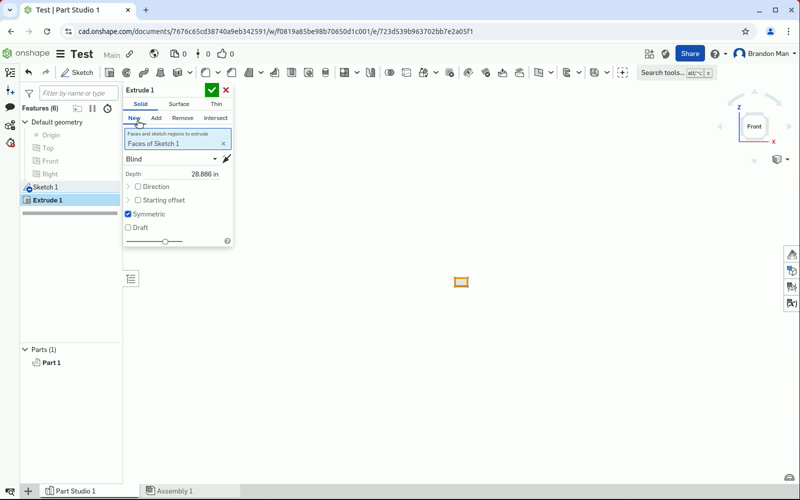
key(enter)
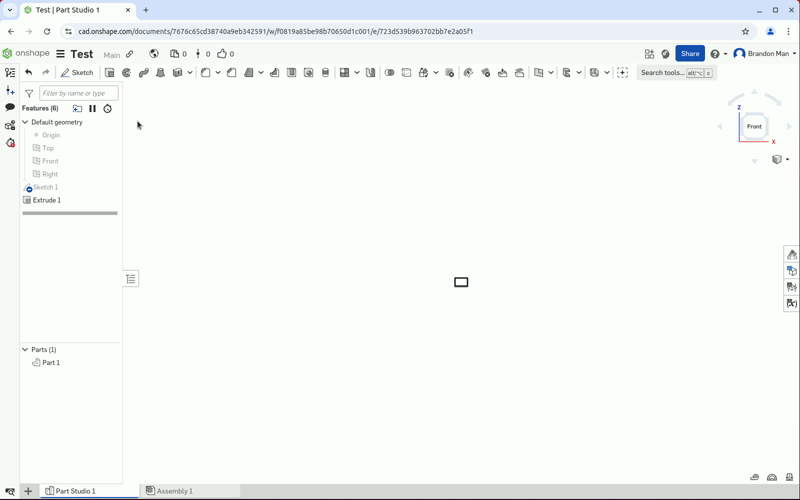
key(shift+h)
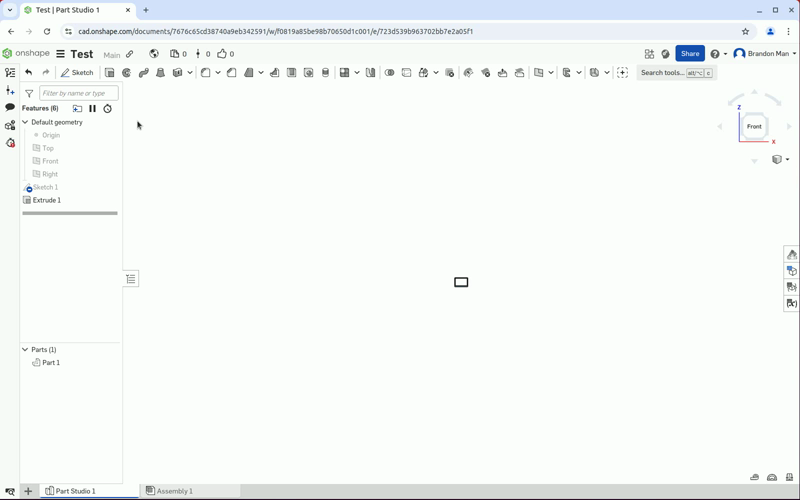
key(shift+h)
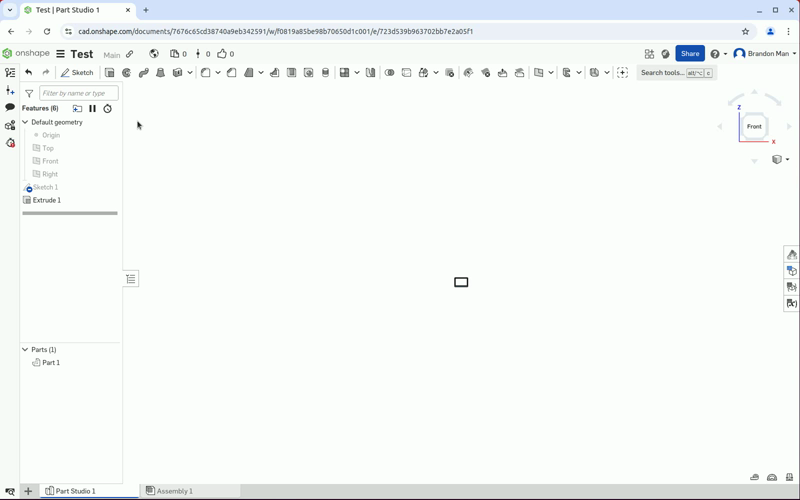
mouse_move(73, 189)
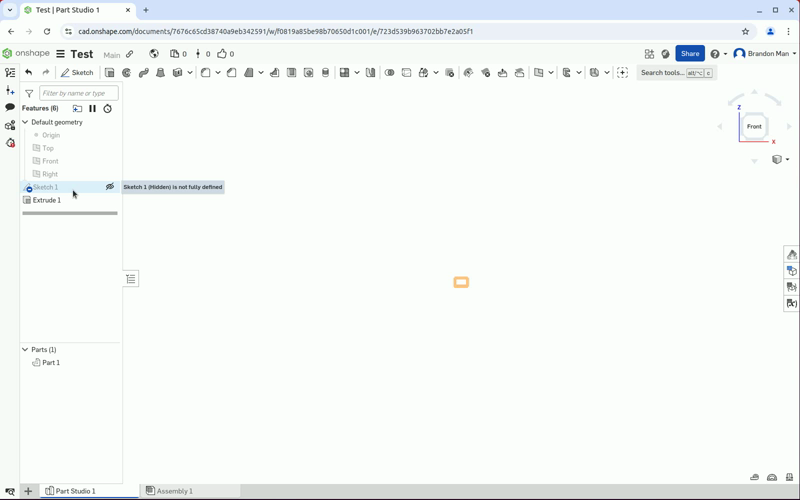
click(73, 189)
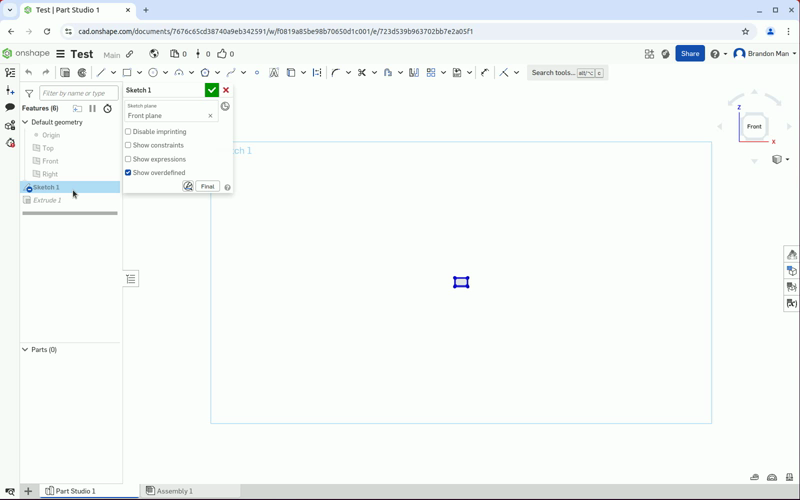
mouse_move(229, 92)
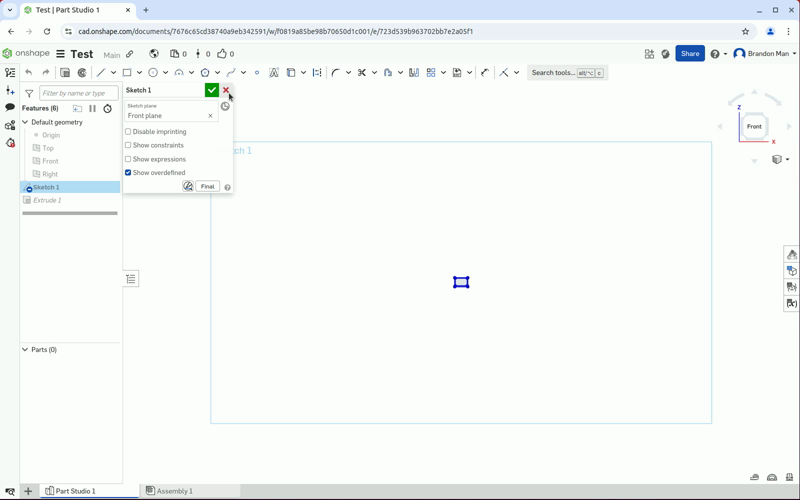
click(229, 92)
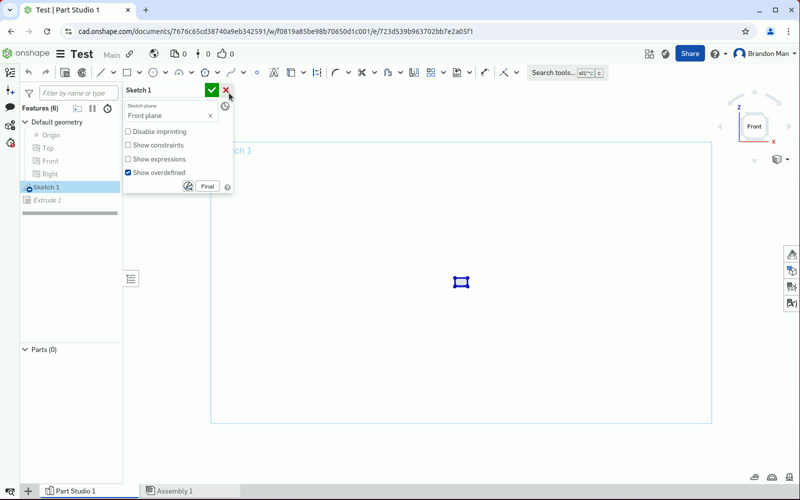
key(shift+s)
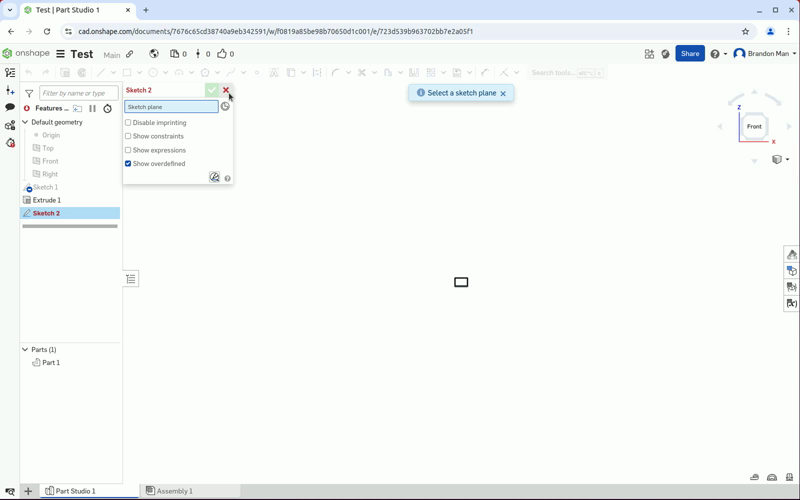
mouse_move(73, 163)
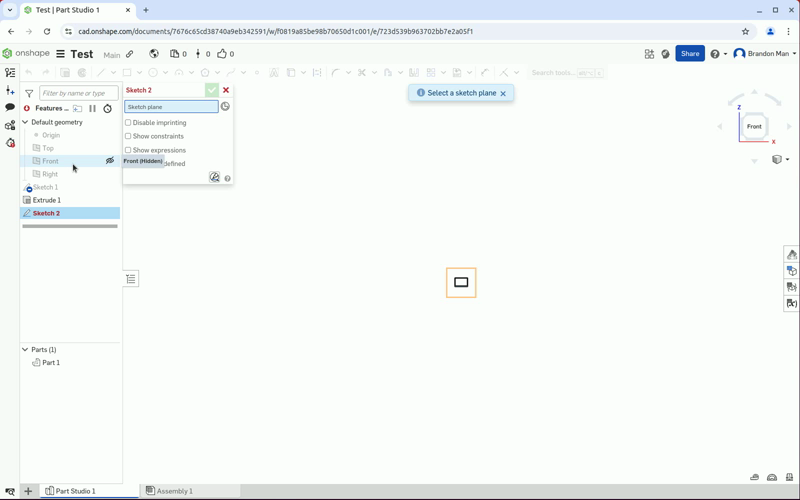
click(73, 163)
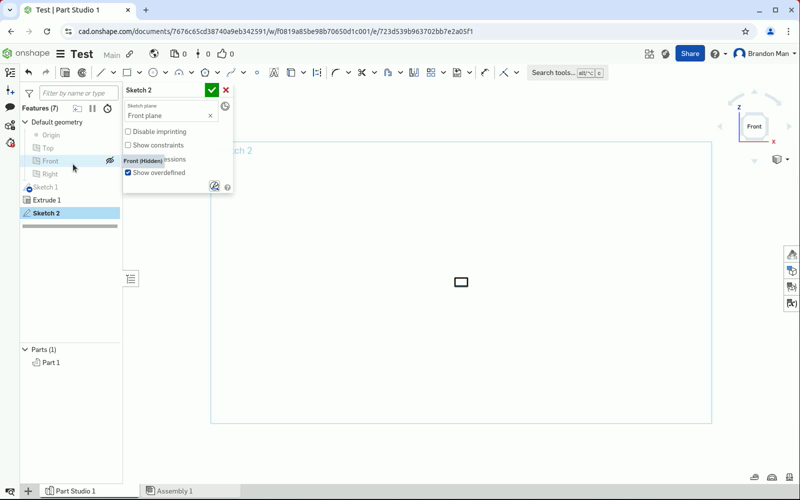
mouse_move(73, 352)
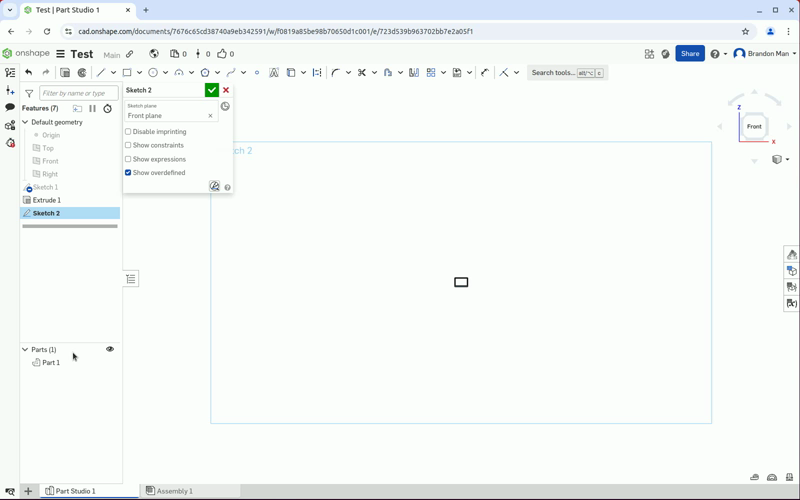
key(y)
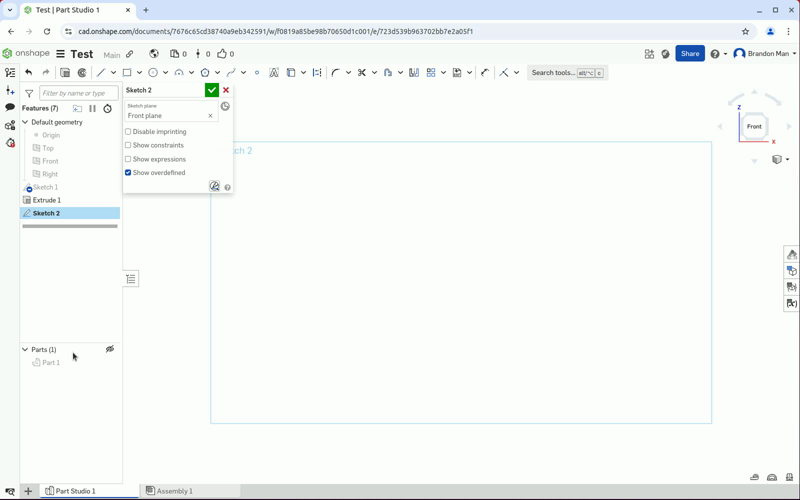
key(l)
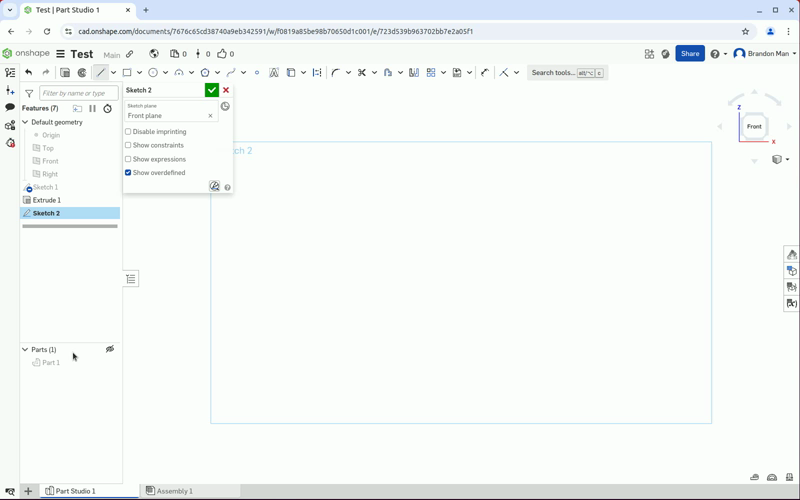
key_down(shift)
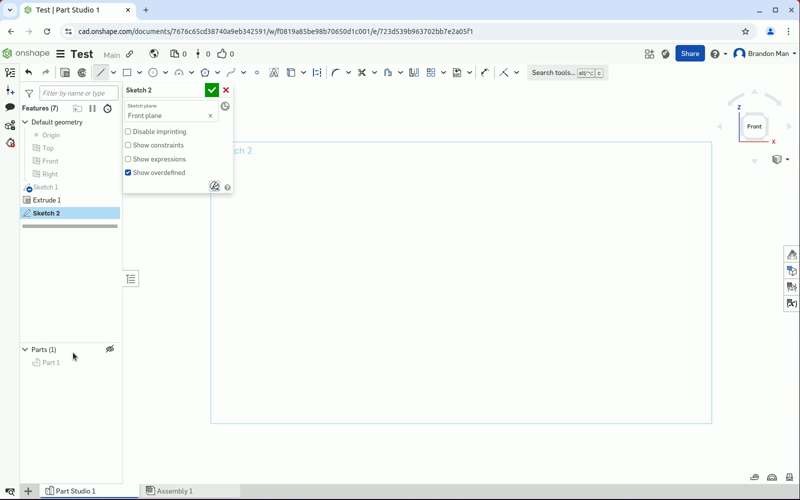
mouse_move(481, 257)
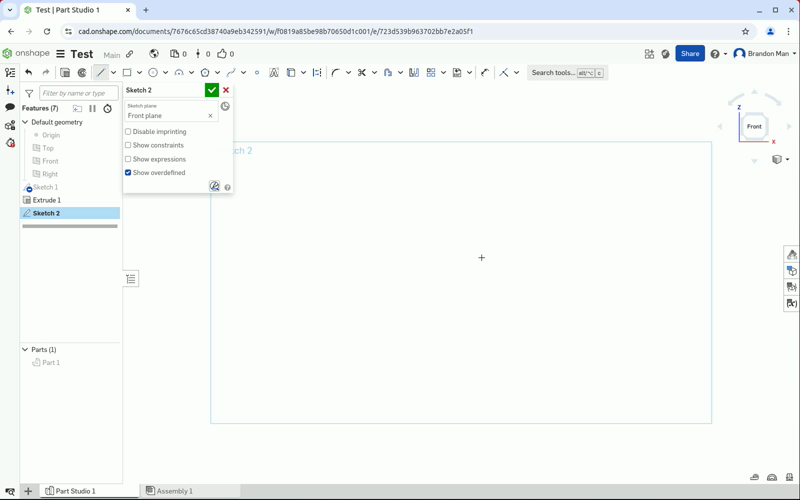
click(481, 257)
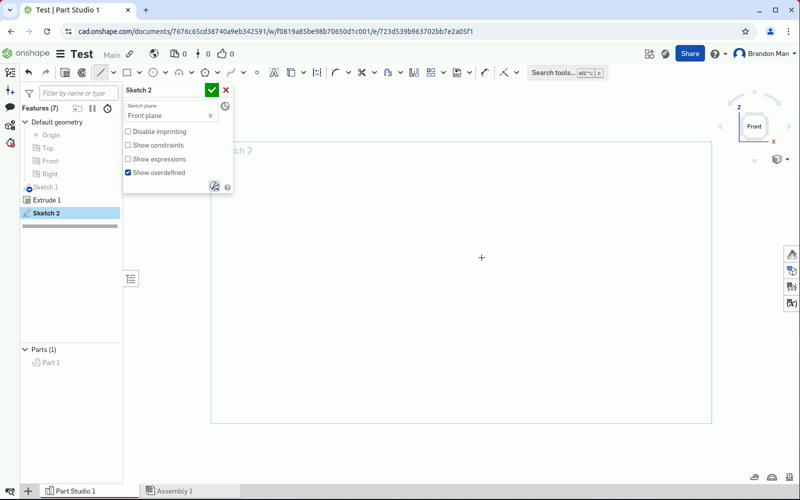
key_up(shift)
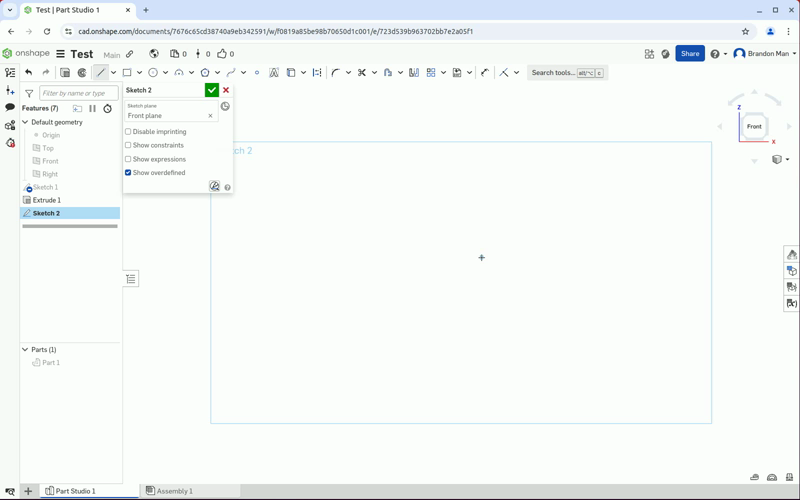
key_down(shift)
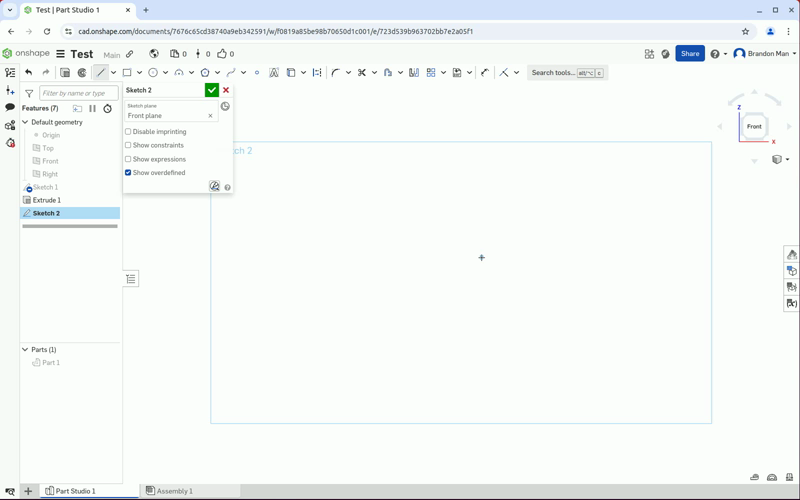
mouse_move(511, 257)
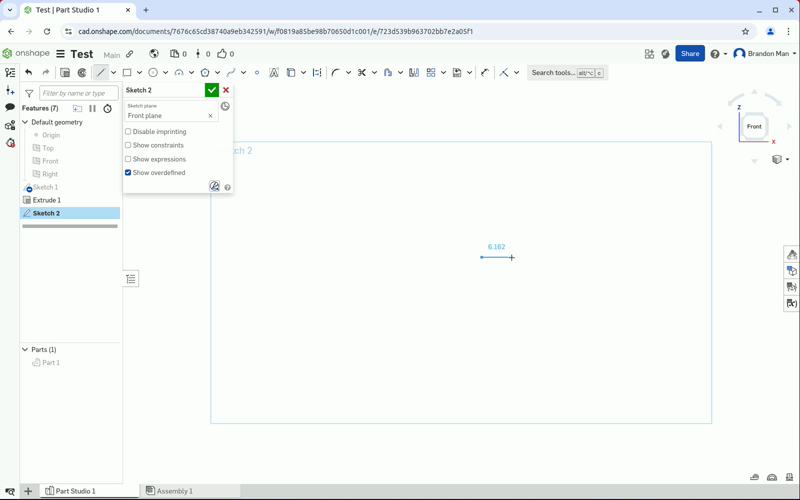
mouse_move(494, 257)
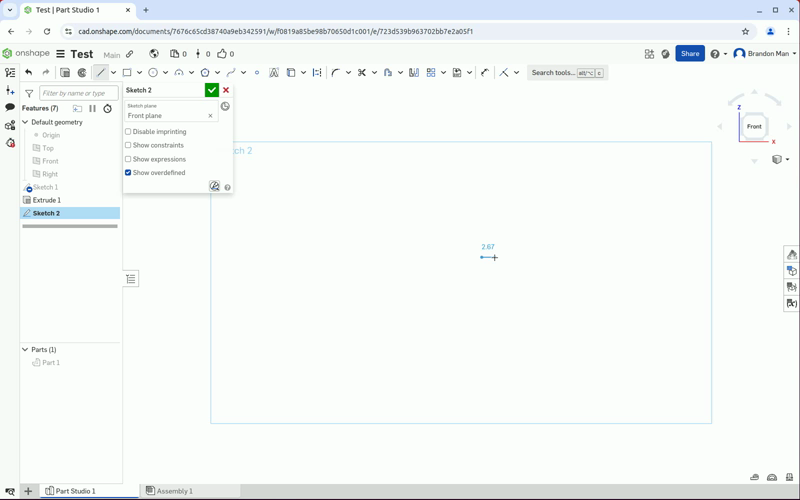
click(494, 257)
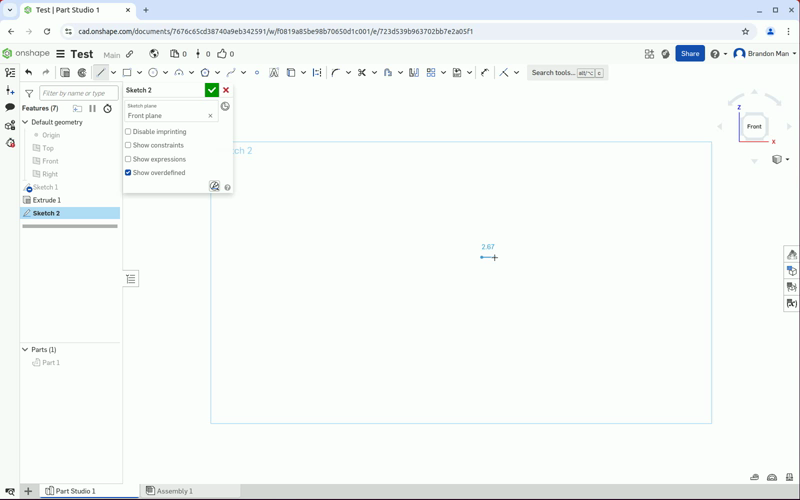
key_up(shift)
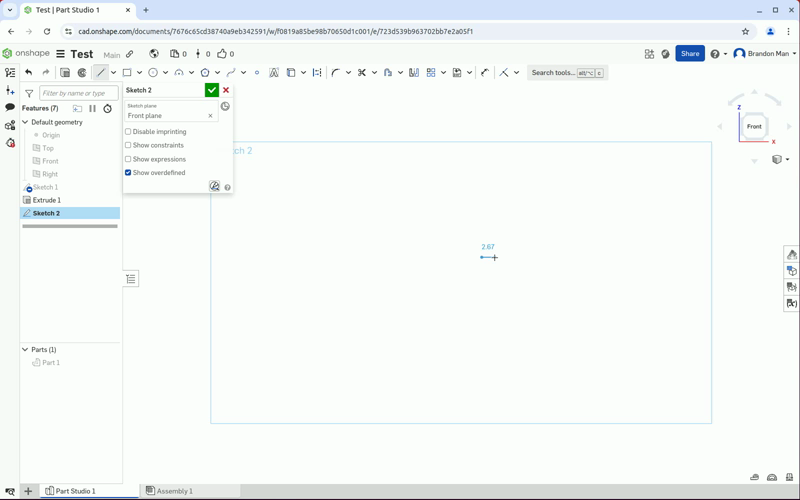
key_down(shift)
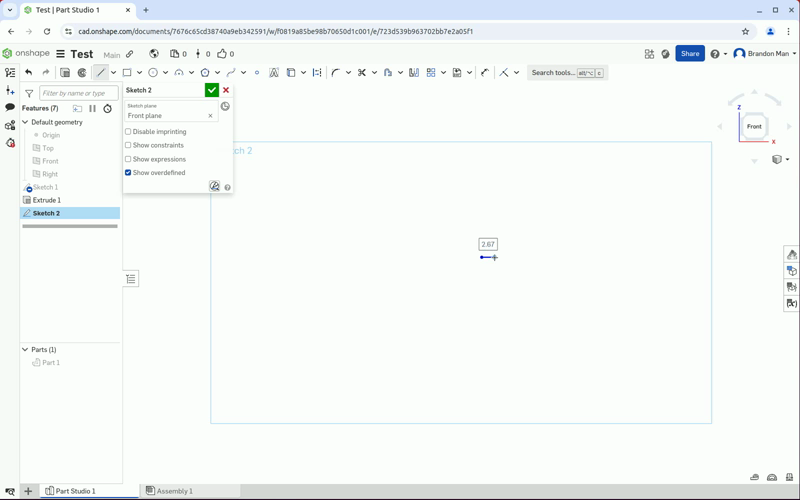
mouse_move(524, 257)
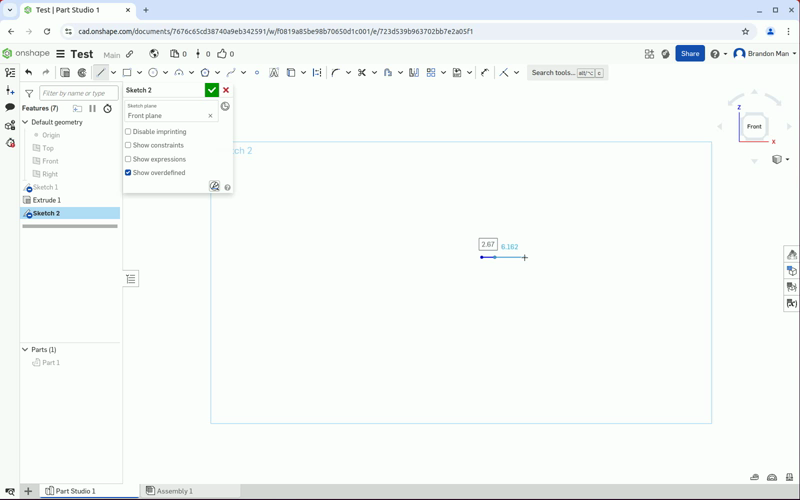
mouse_move(494, 248)
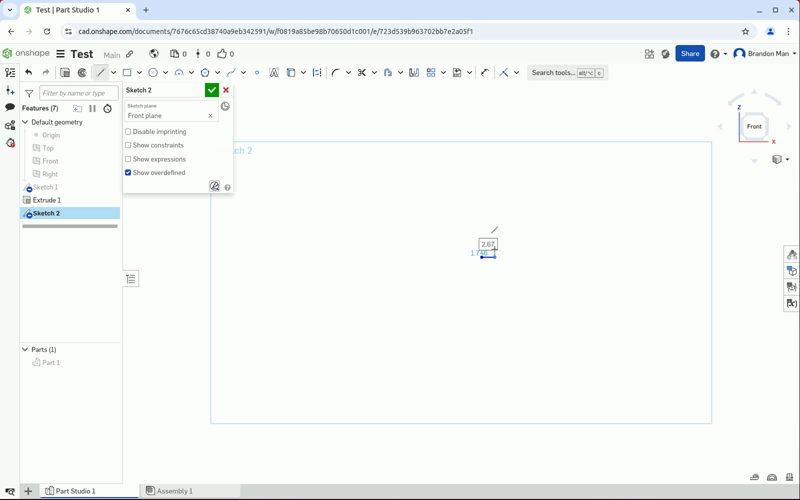
click(494, 248)
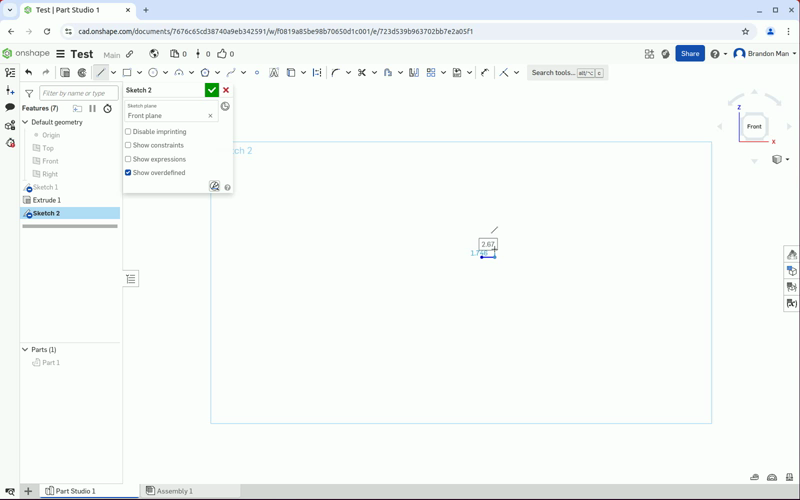
key_up(shift)
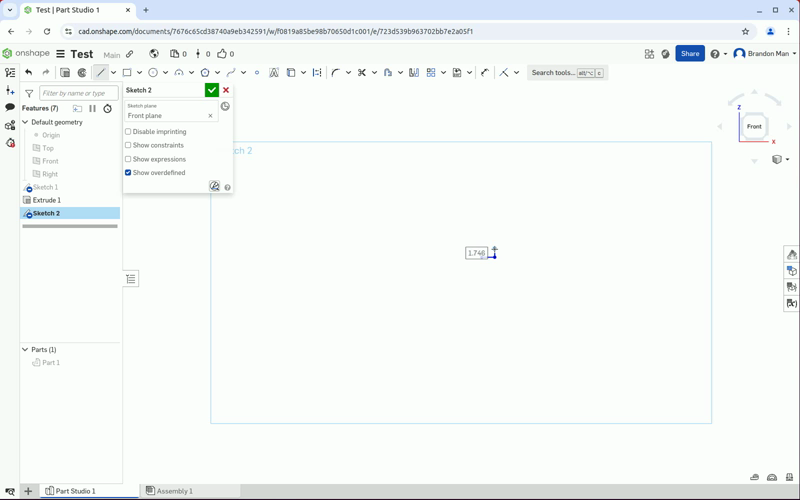
key_down(shift)
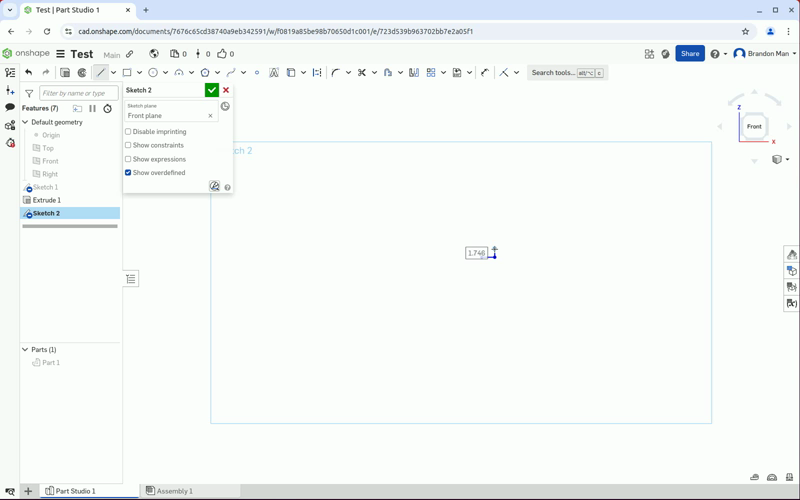
mouse_move(524, 248)
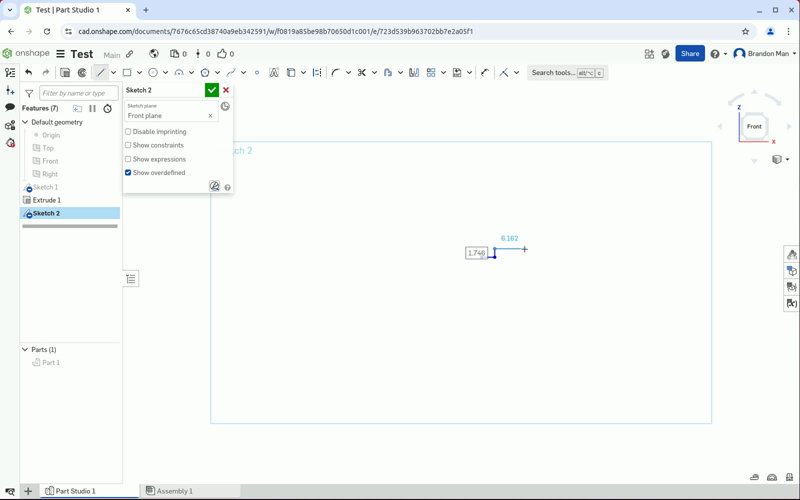
mouse_move(481, 248)
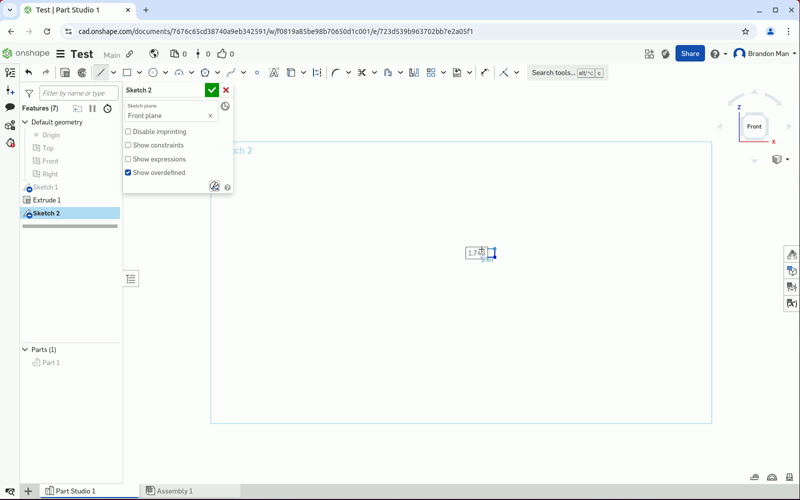
click(481, 248)
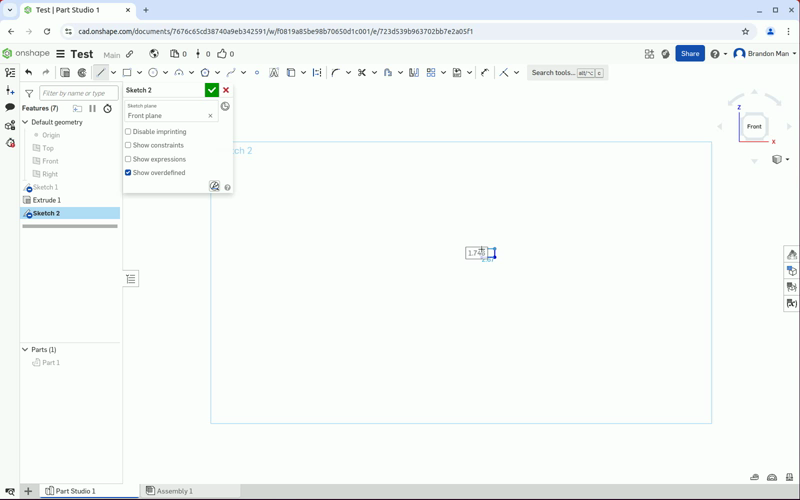
key_up(shift)
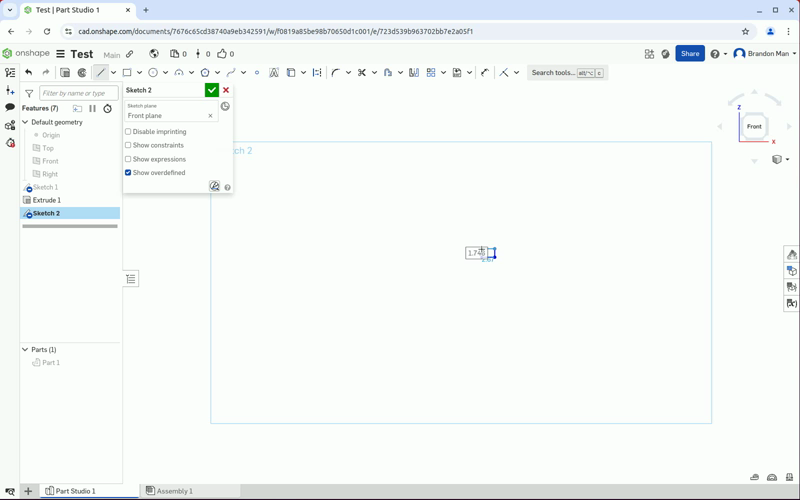
mouse_move(511, 248)
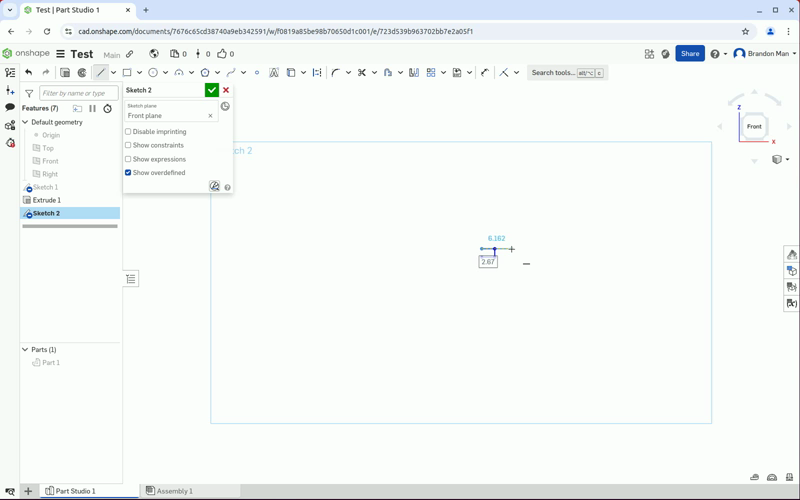
key_down(shift)
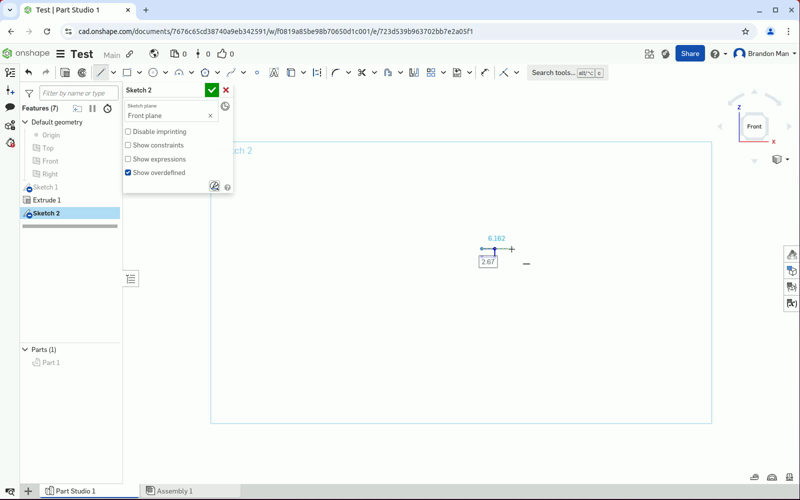
mouse_move(481, 257)
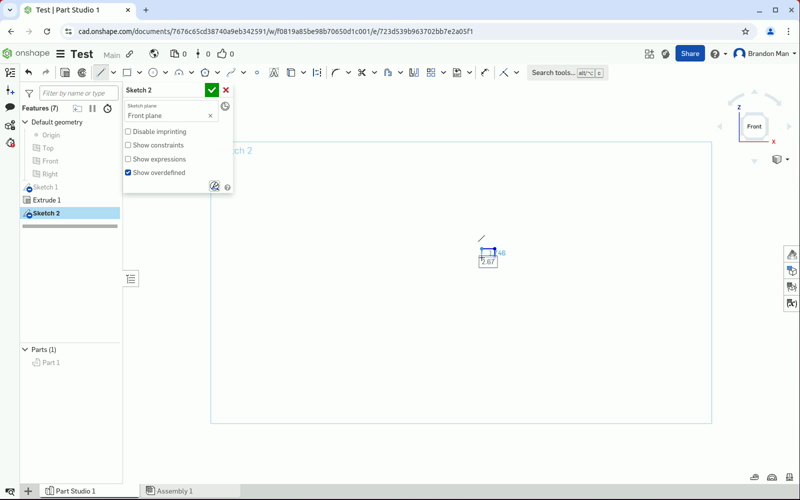
key_up(shift)
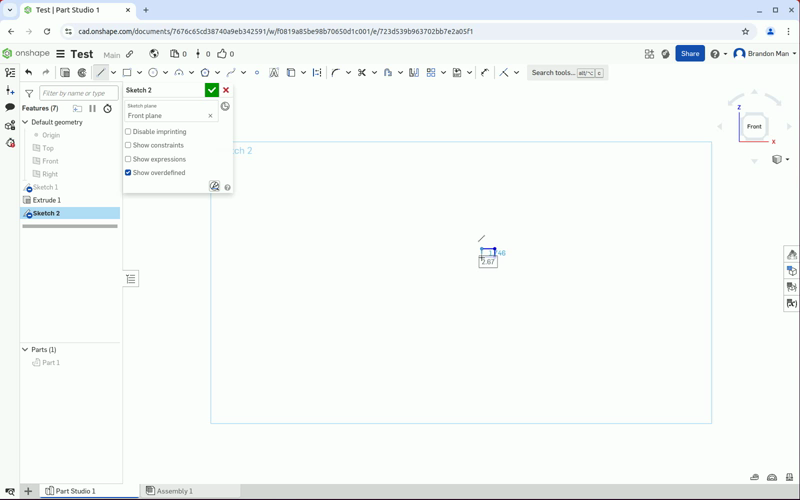
click(481, 257)
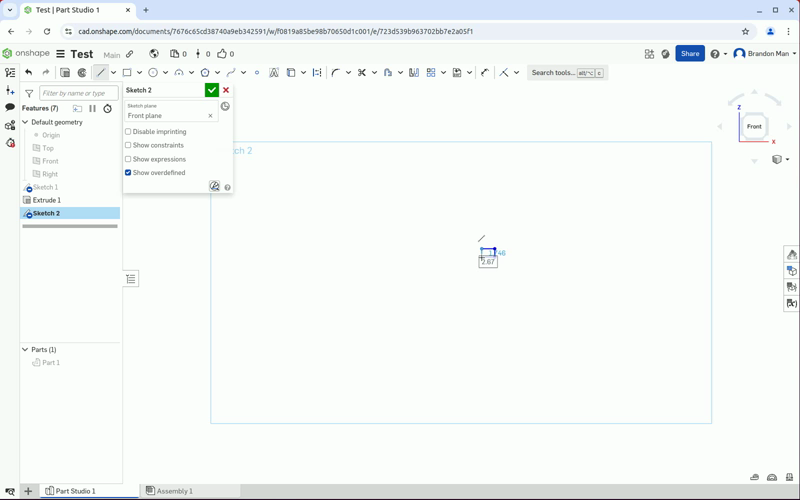
key(esc)
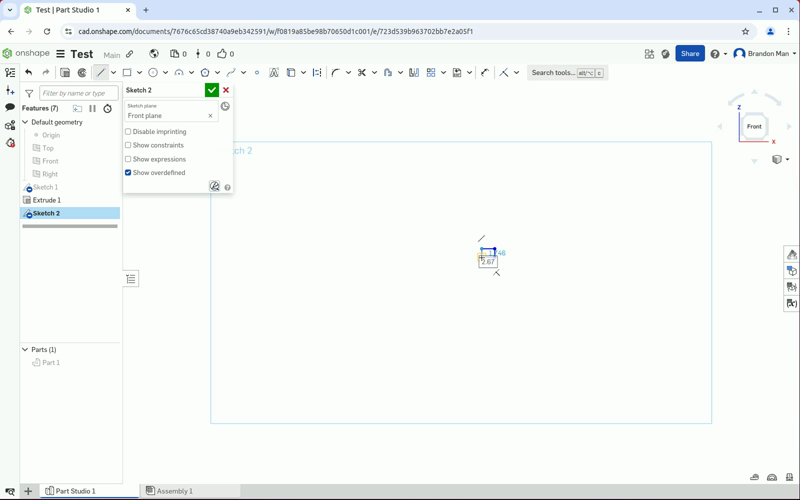
key(l)
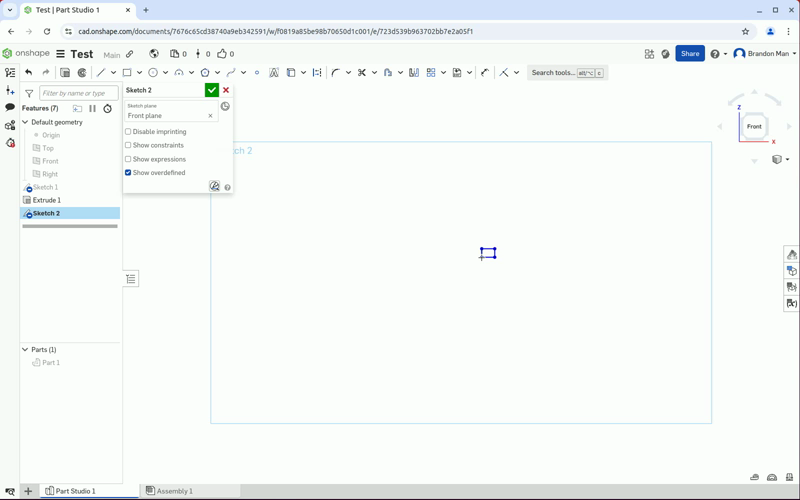
key_down(shift)
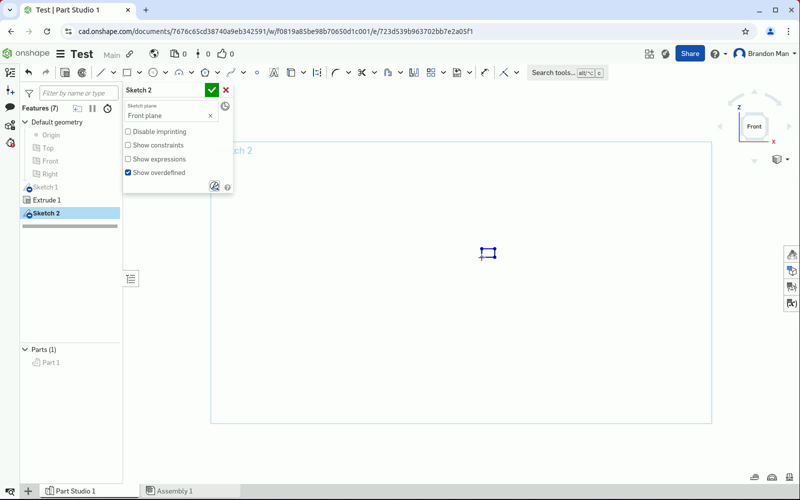
mouse_move(482, 256)
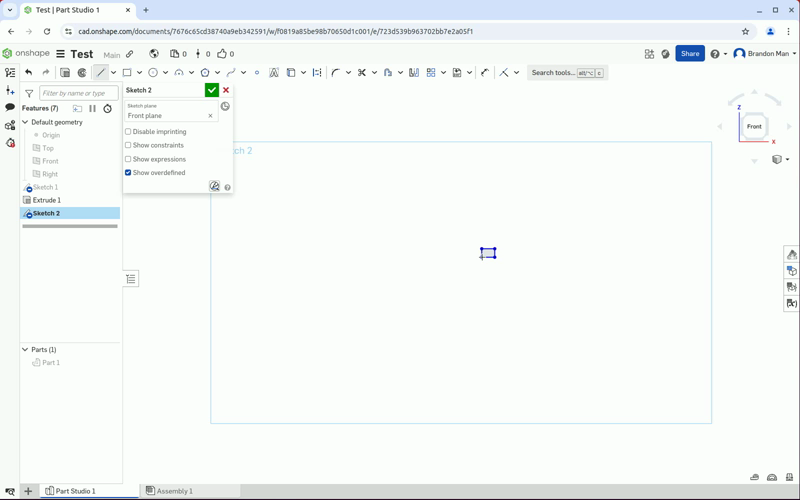
scroll(6)
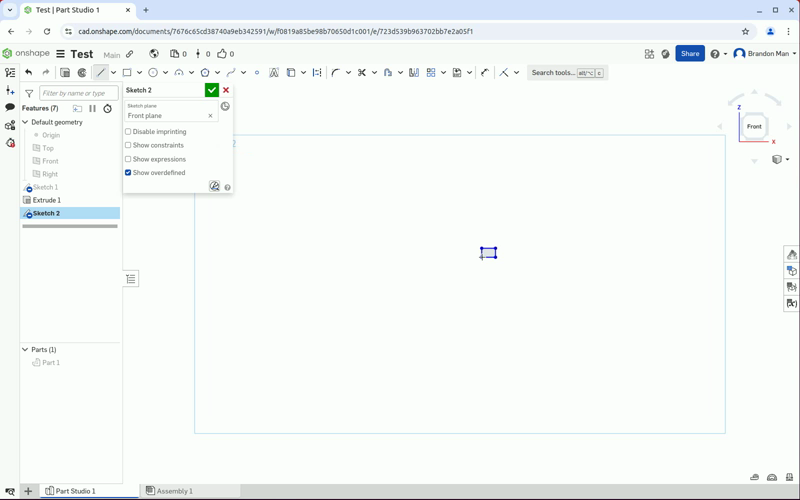
scroll(6)
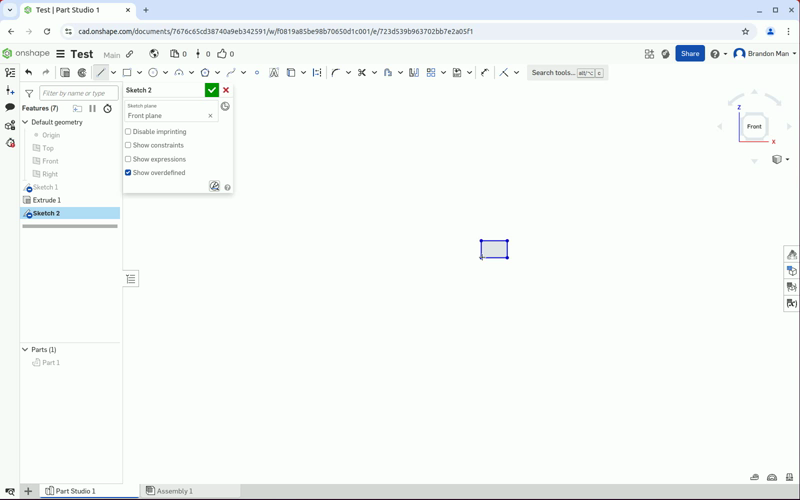
scroll(6)
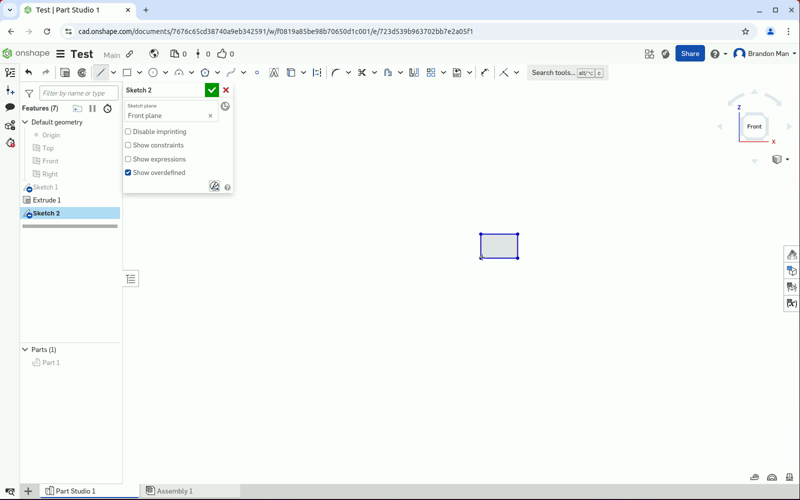
scroll(6)
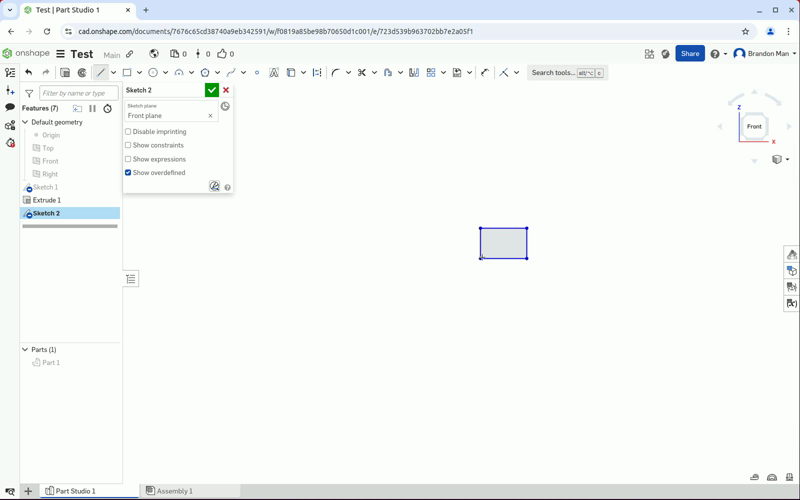
scroll(6)
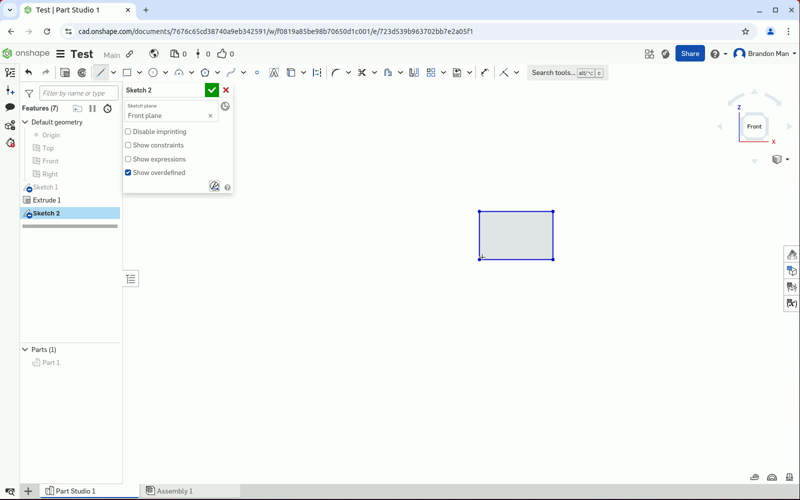
scroll(6)
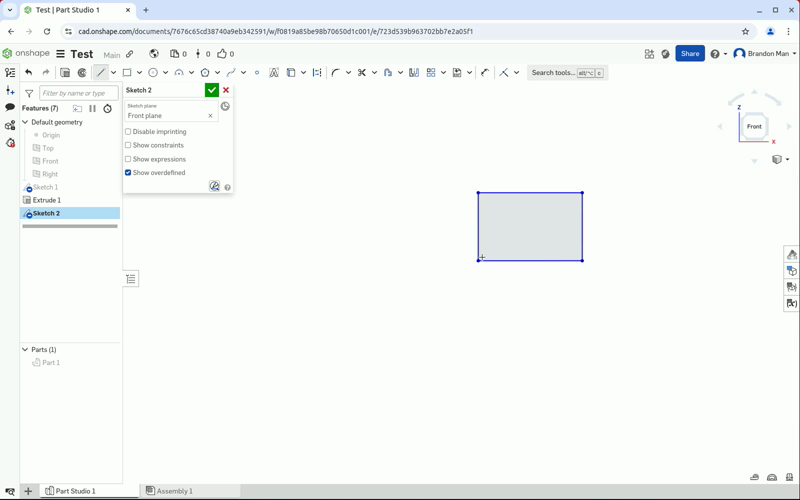
scroll(6)
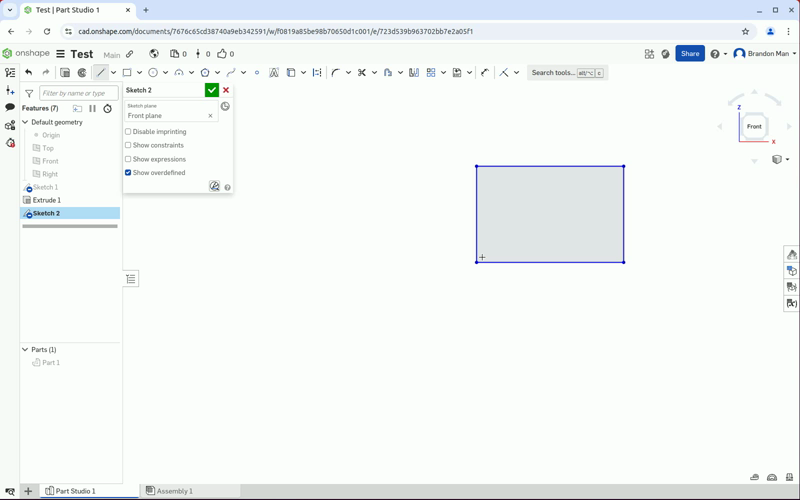
click(482, 256)
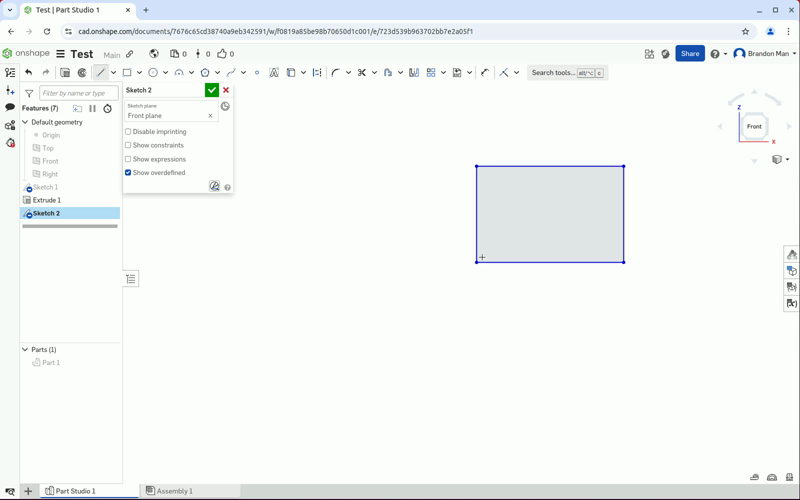
scroll(-6)
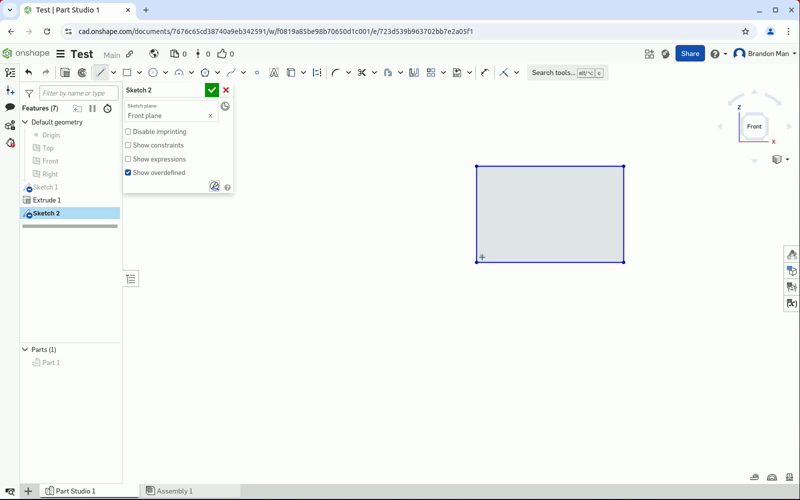
scroll(-6)
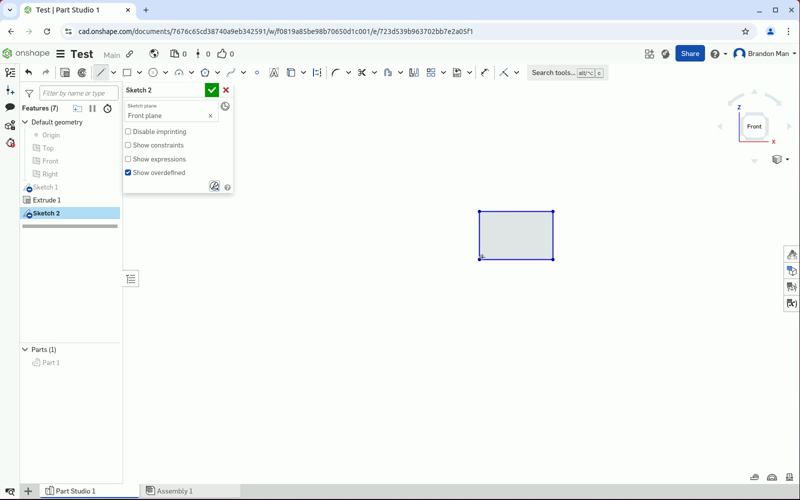
scroll(-6)
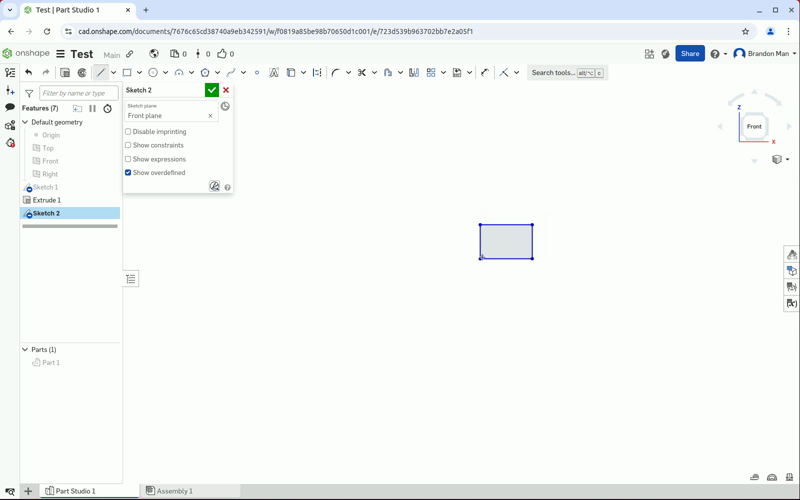
scroll(-6)
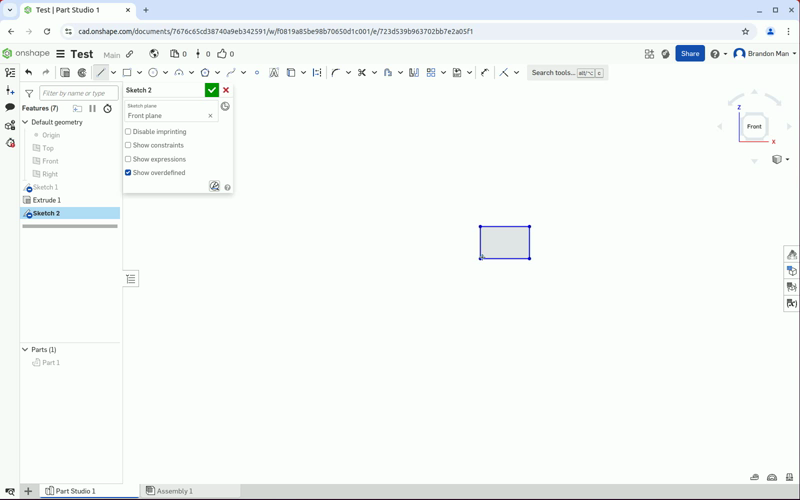
scroll(-6)
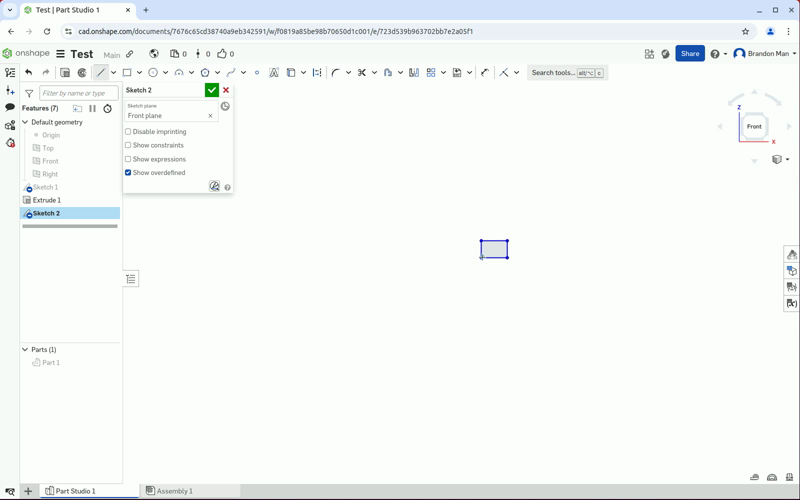
scroll(-6)
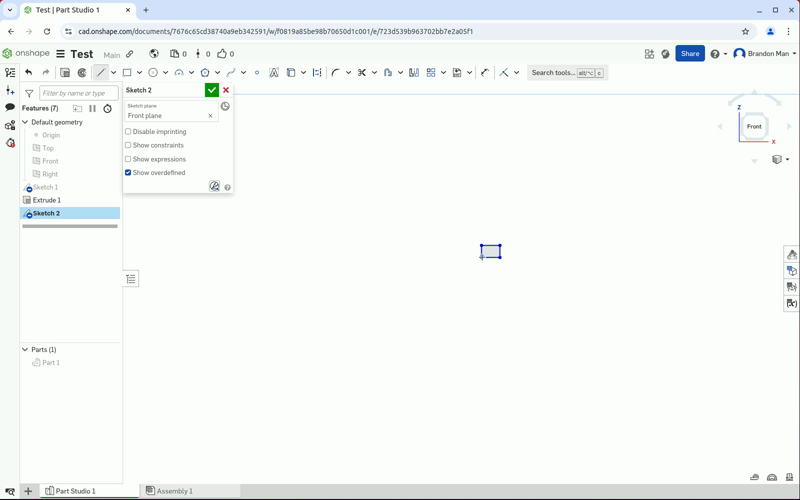
scroll(-6)
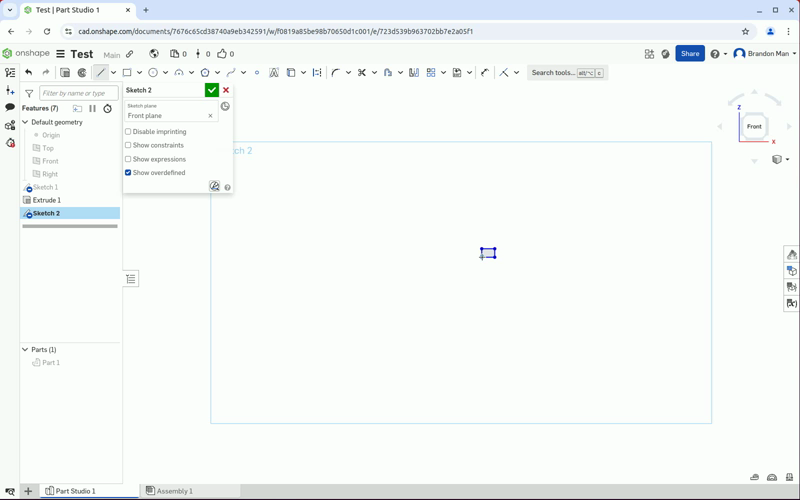
key_up(shift)
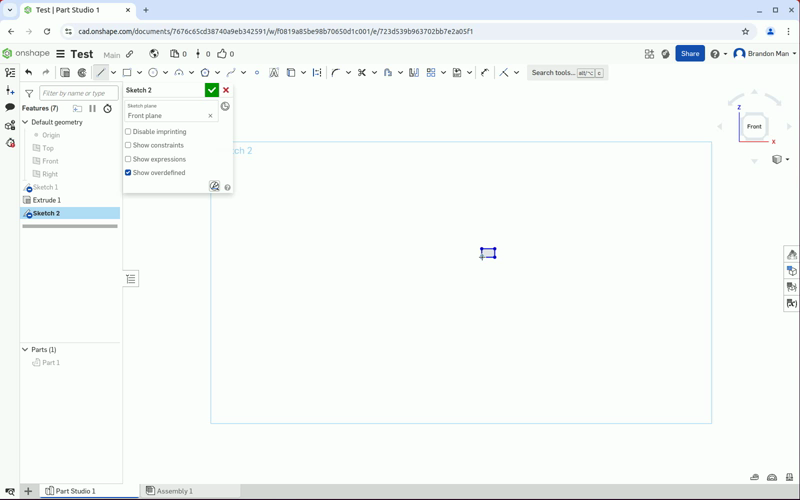
key_down(shift)
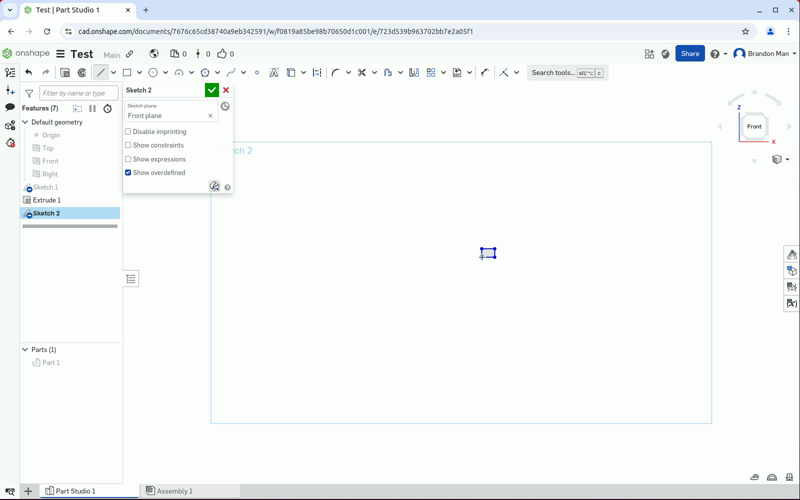
mouse_move(512, 256)
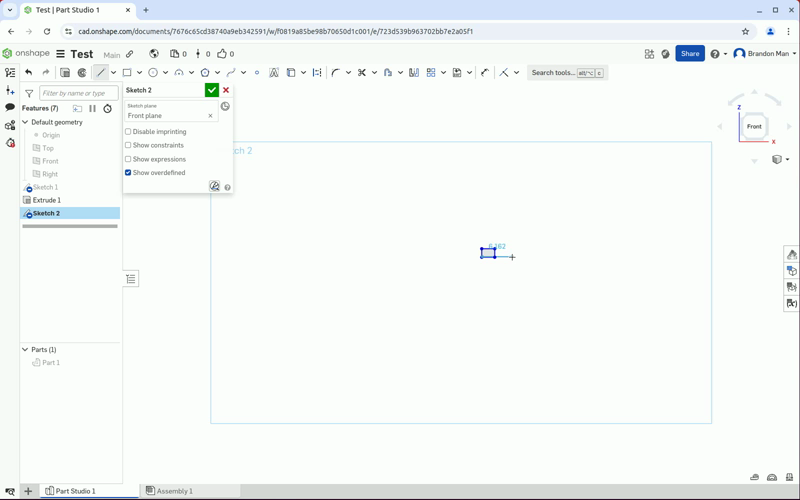
mouse_move(494, 256)
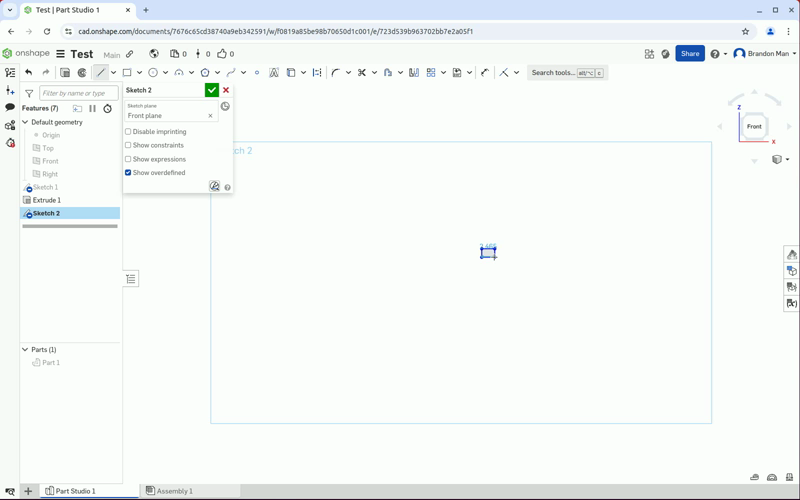
scroll(6)
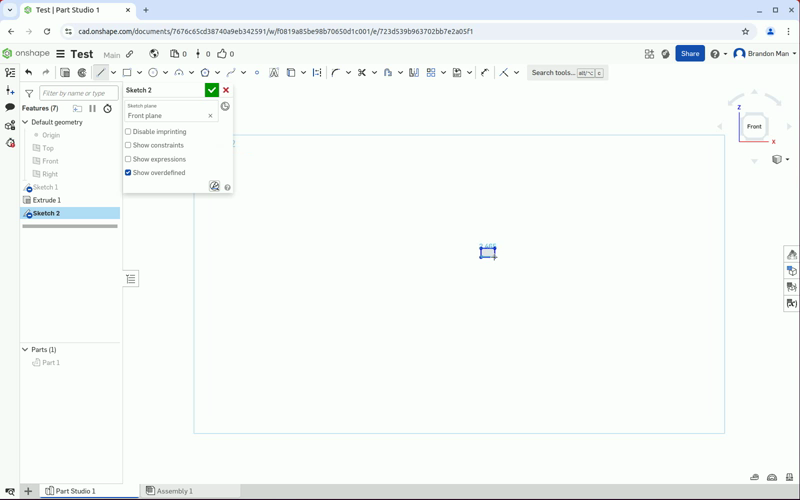
scroll(6)
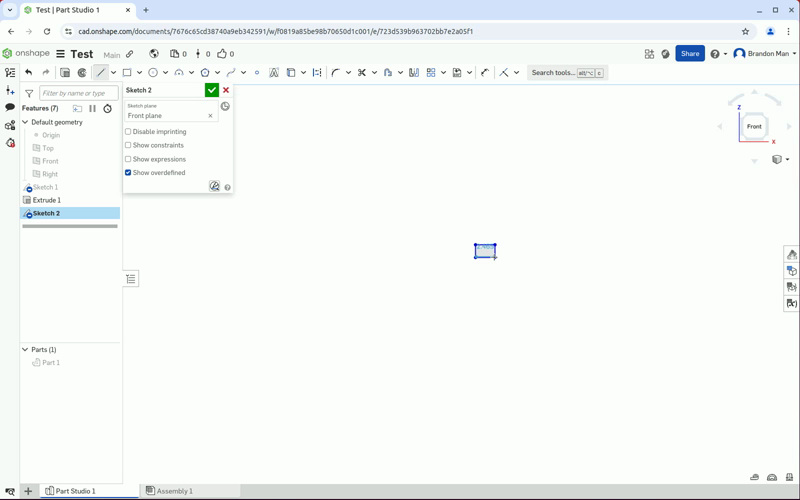
scroll(6)
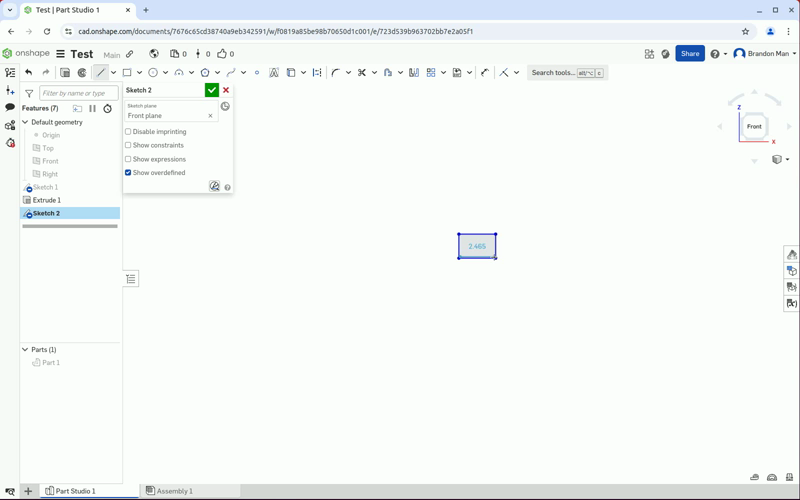
scroll(6)
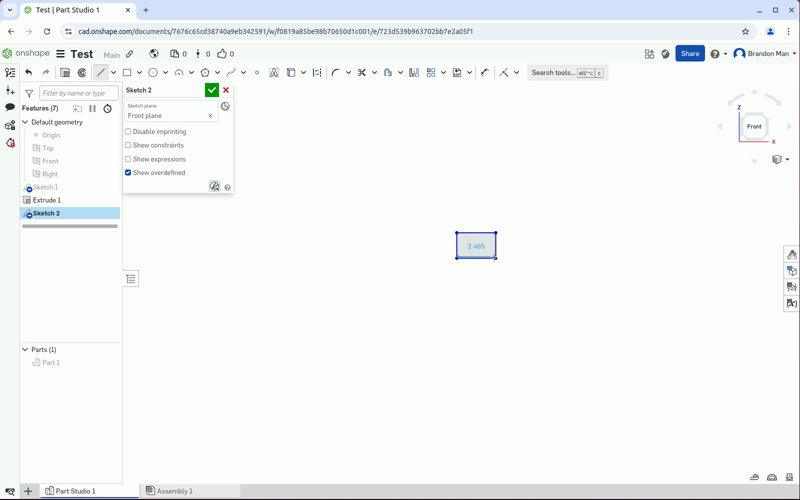
scroll(6)
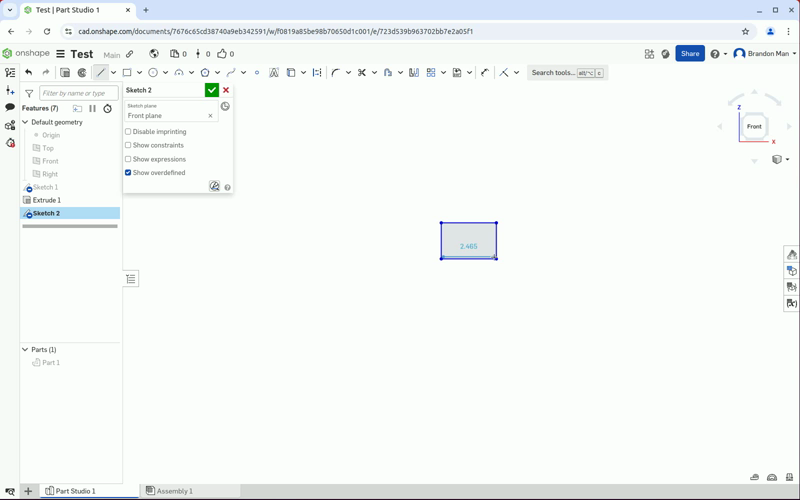
scroll(6)
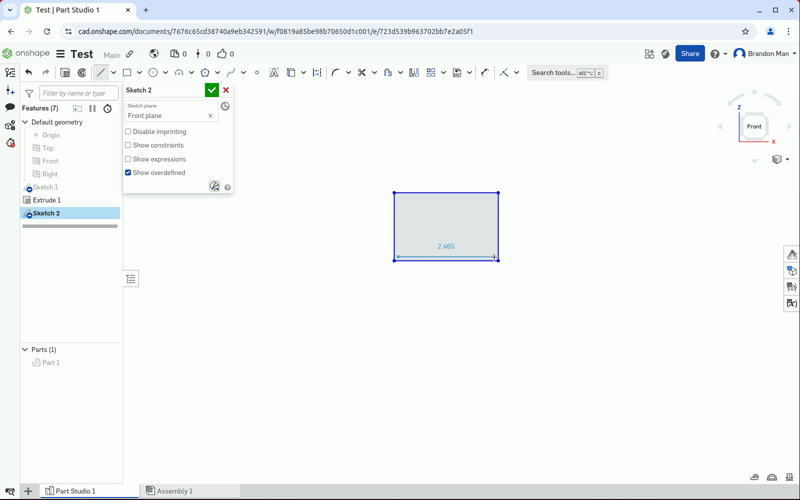
scroll(6)
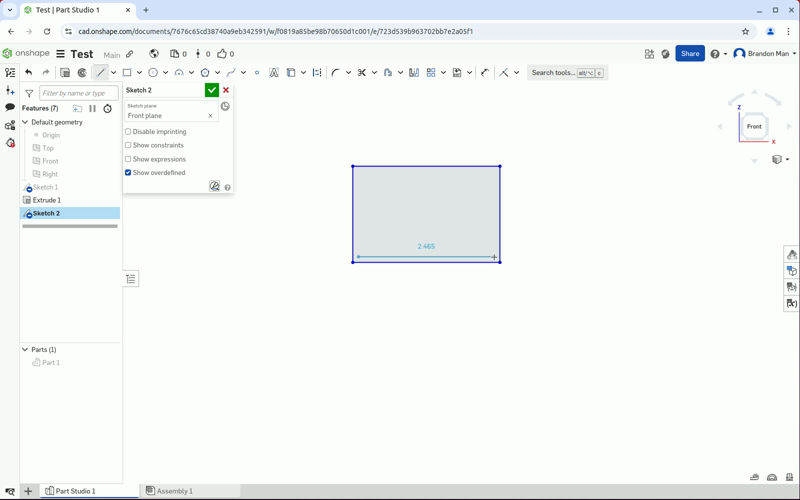
click(494, 256)
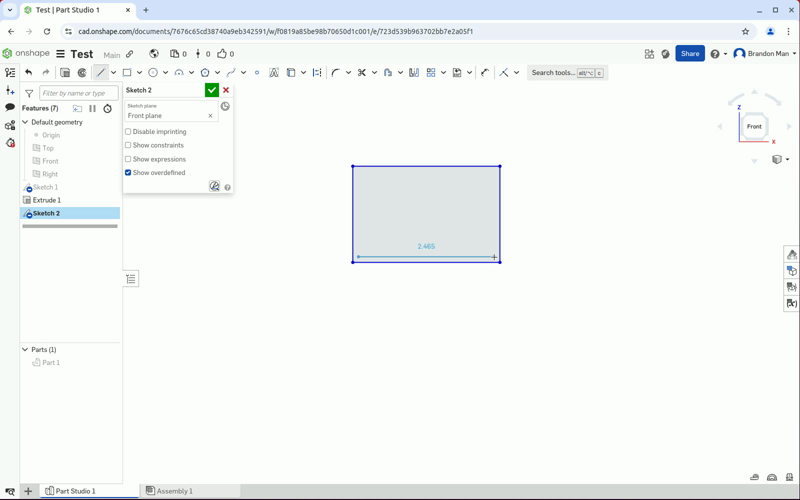
scroll(-6)
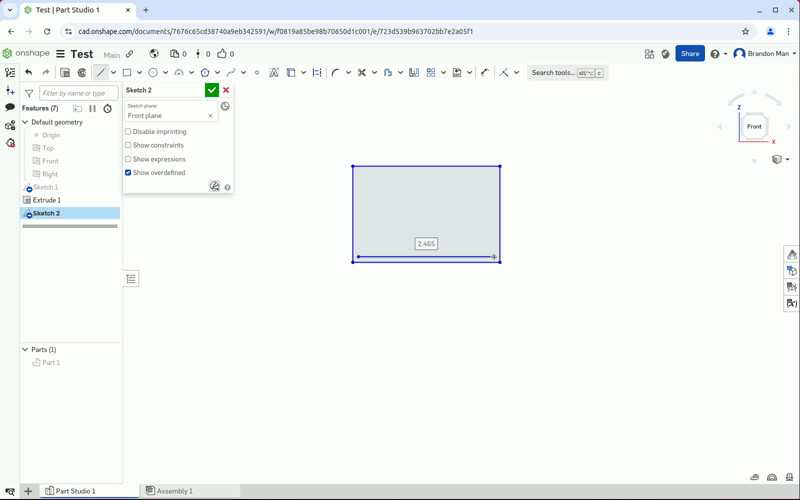
scroll(-6)
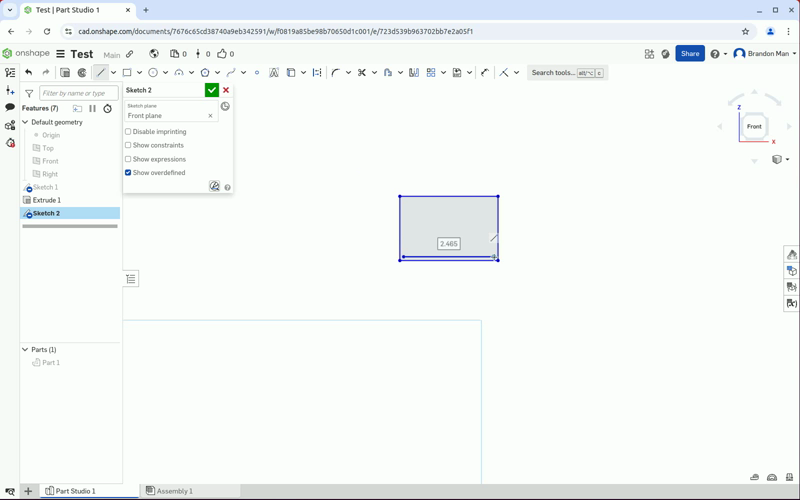
scroll(-6)
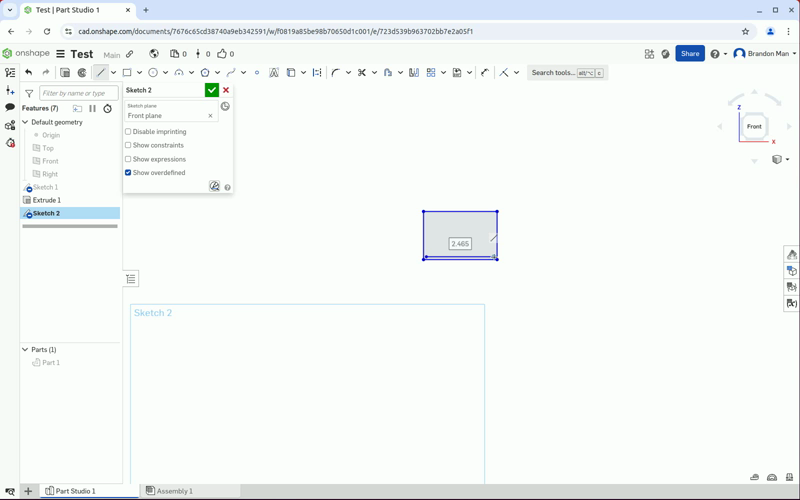
scroll(-6)
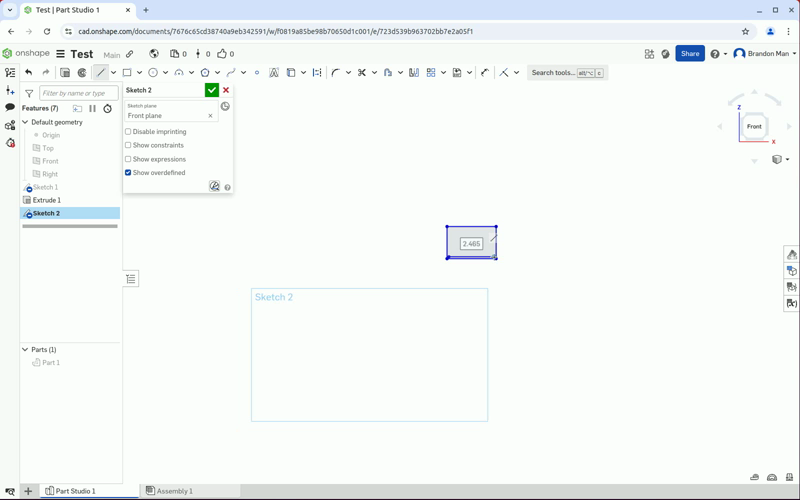
scroll(-6)
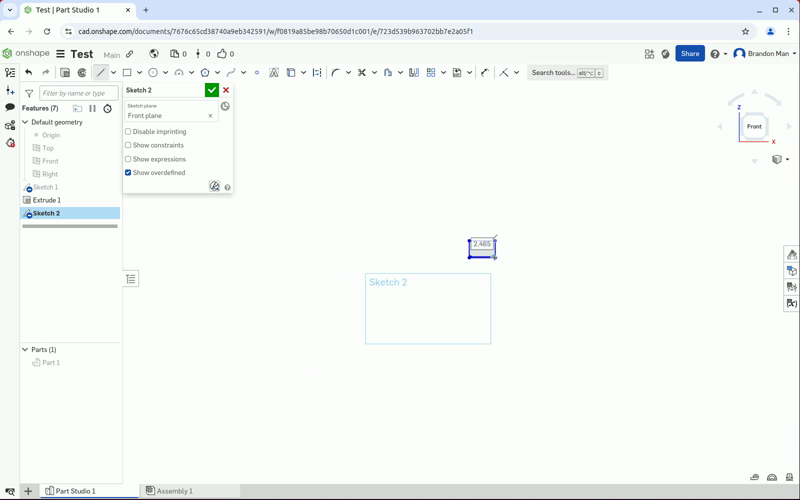
scroll(-6)
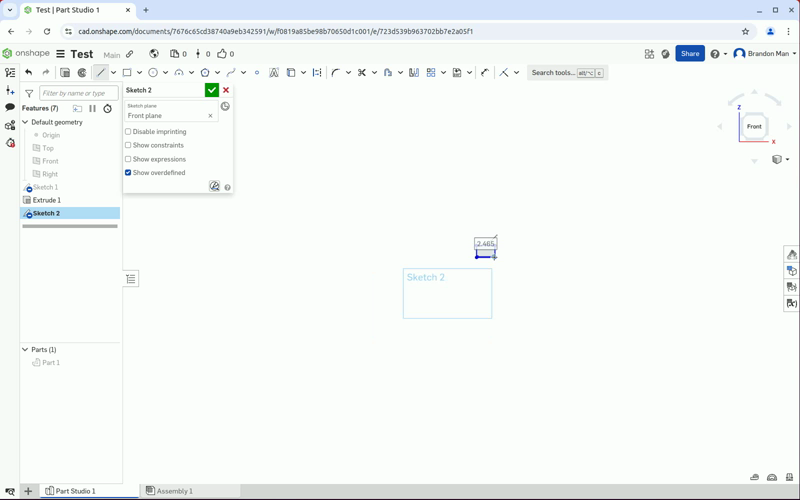
scroll(-6)
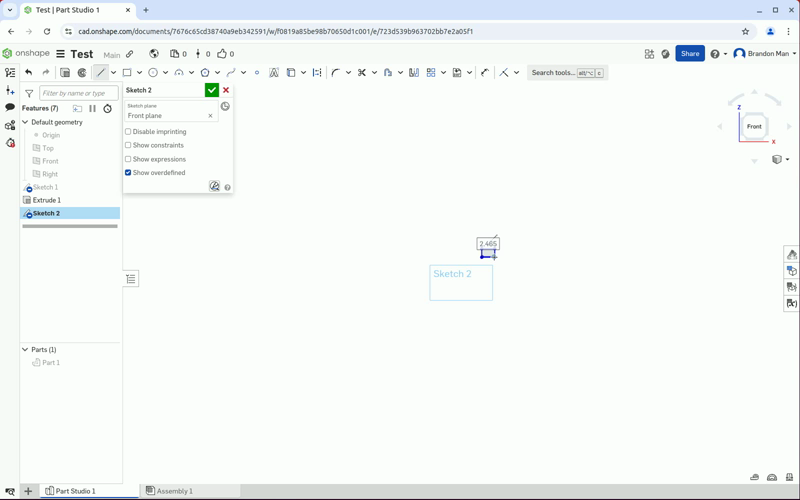
key_up(shift)
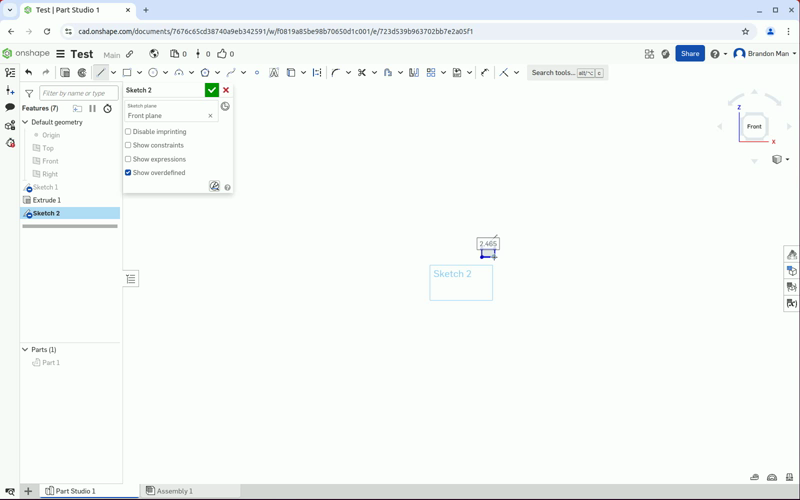
key_down(shift)
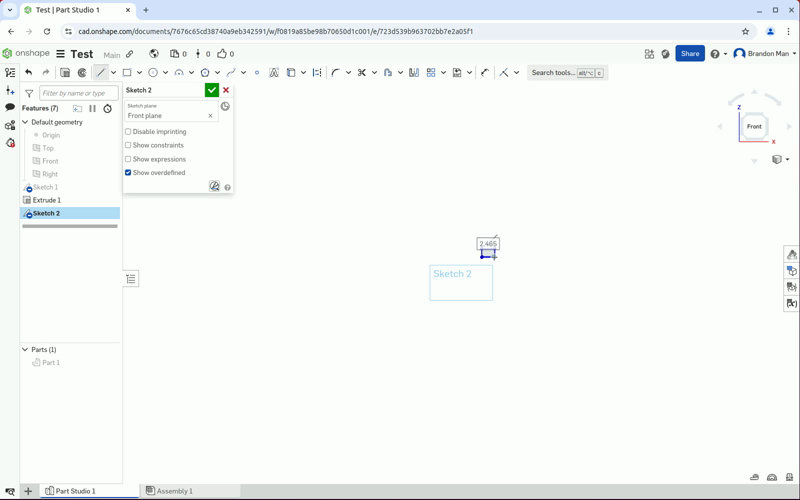
mouse_move(524, 256)
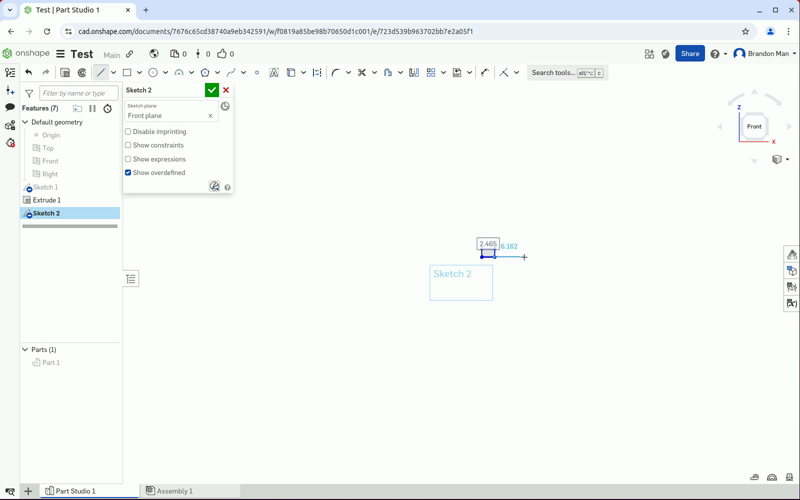
mouse_move(494, 249)
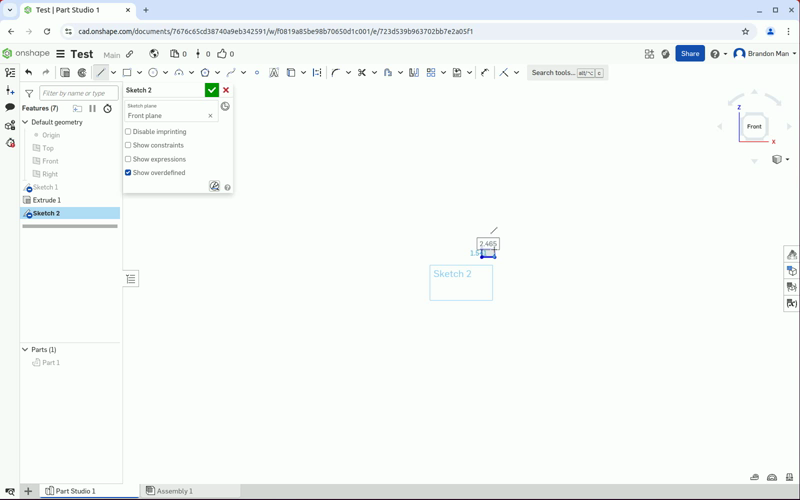
scroll(6)
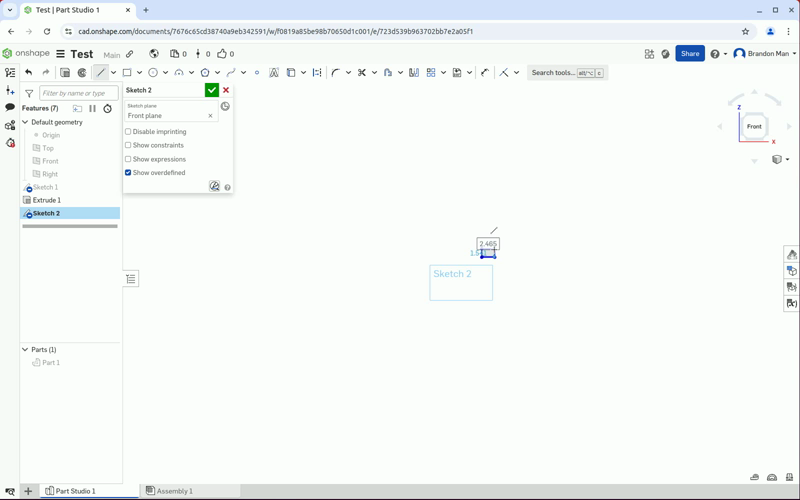
scroll(6)
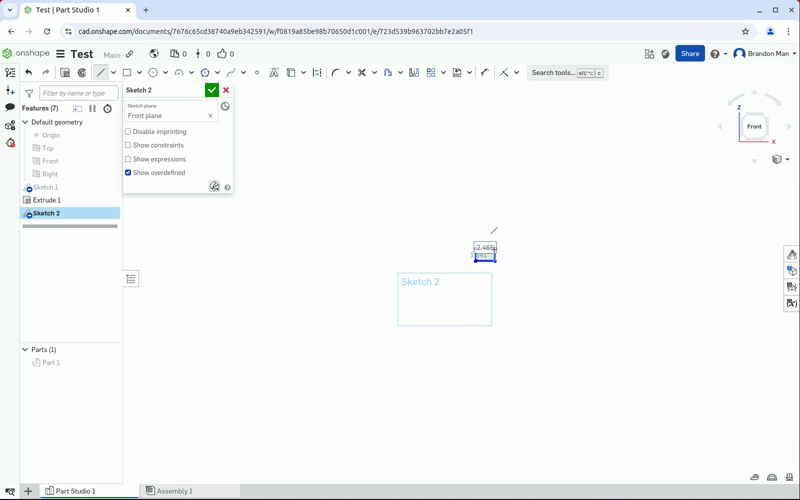
scroll(6)
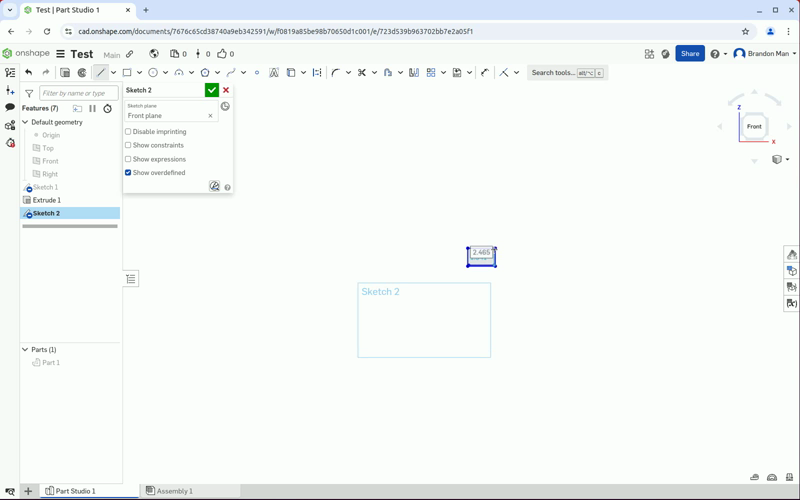
scroll(6)
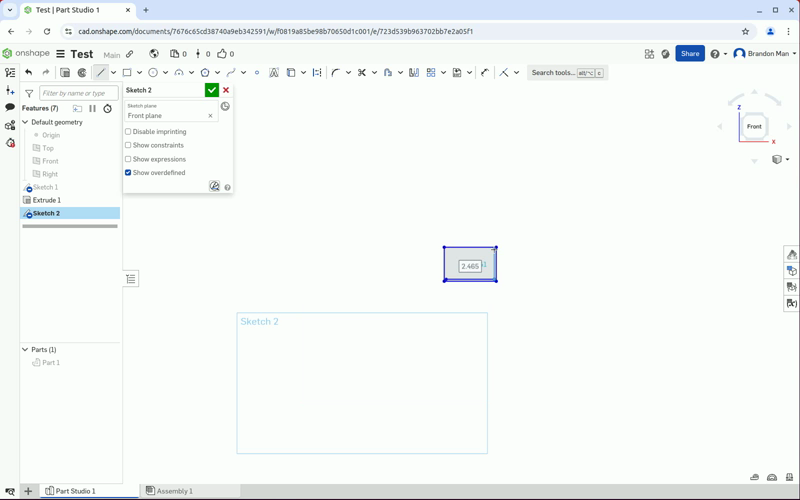
scroll(6)
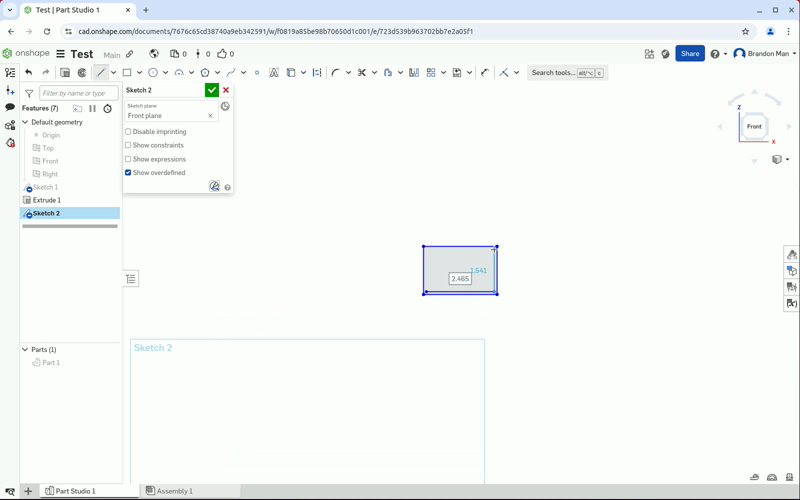
scroll(6)
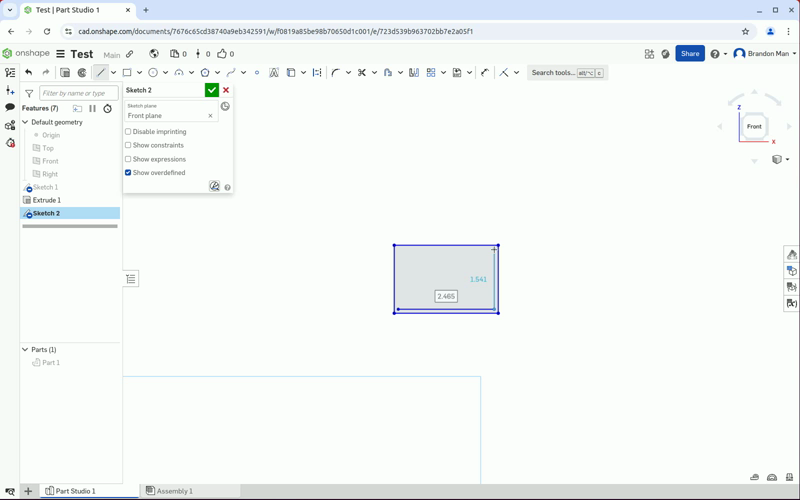
scroll(6)
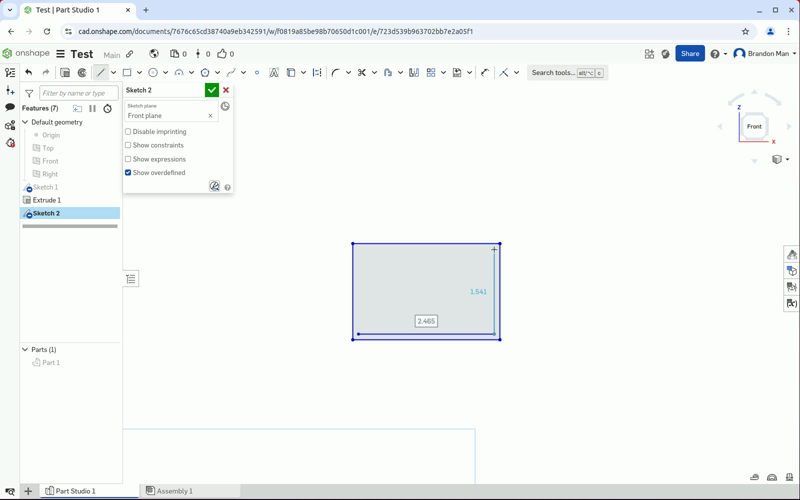
click(494, 249)
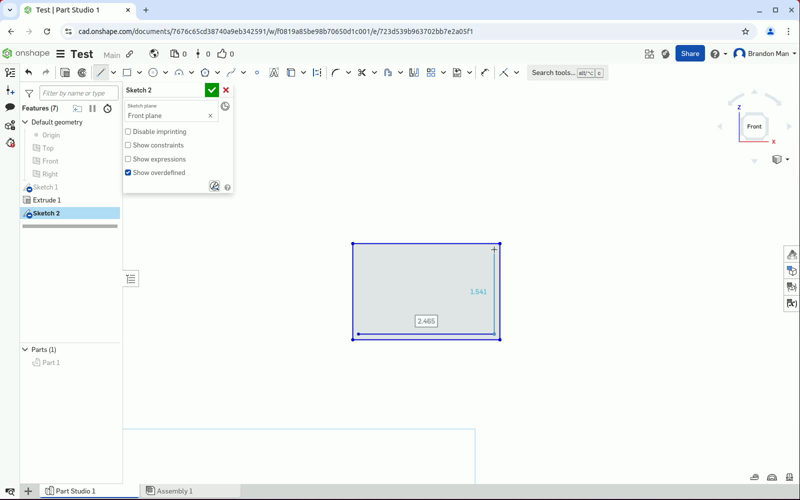
scroll(-6)
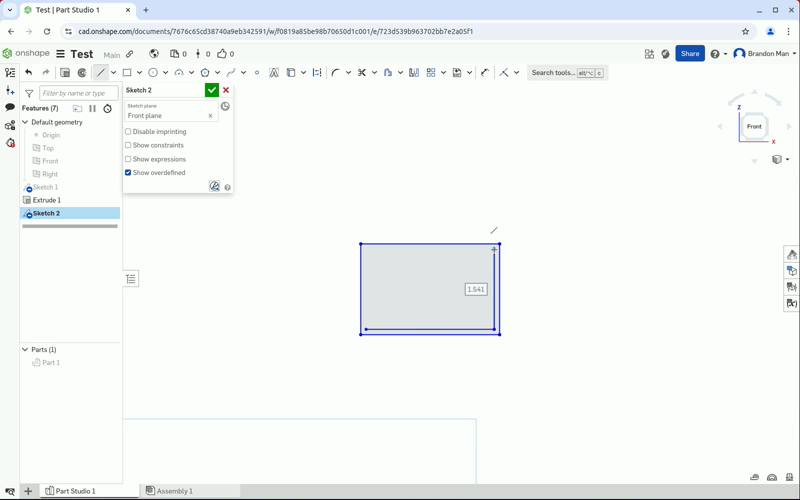
scroll(-6)
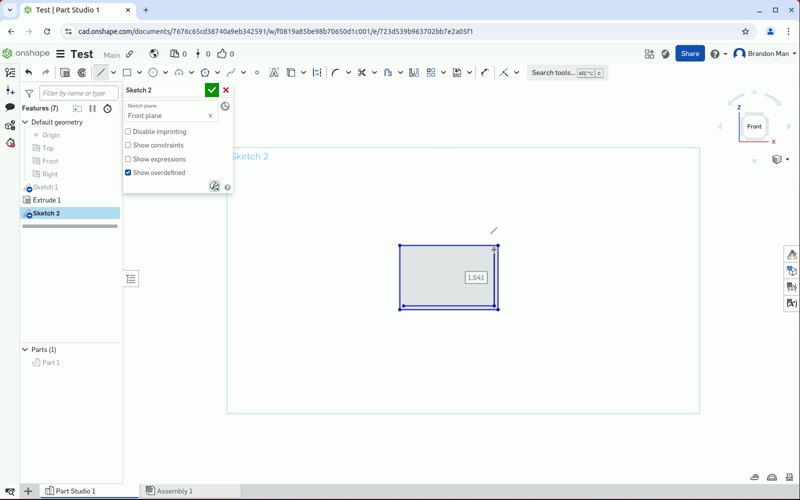
scroll(-6)
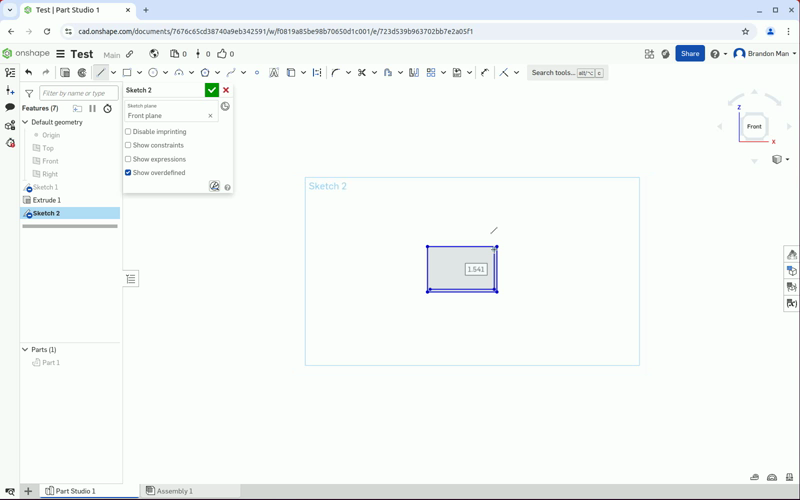
scroll(-6)
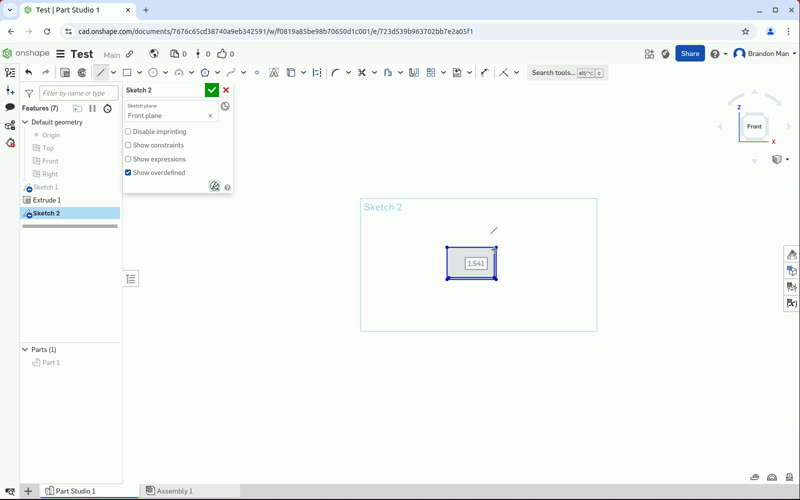
scroll(-6)
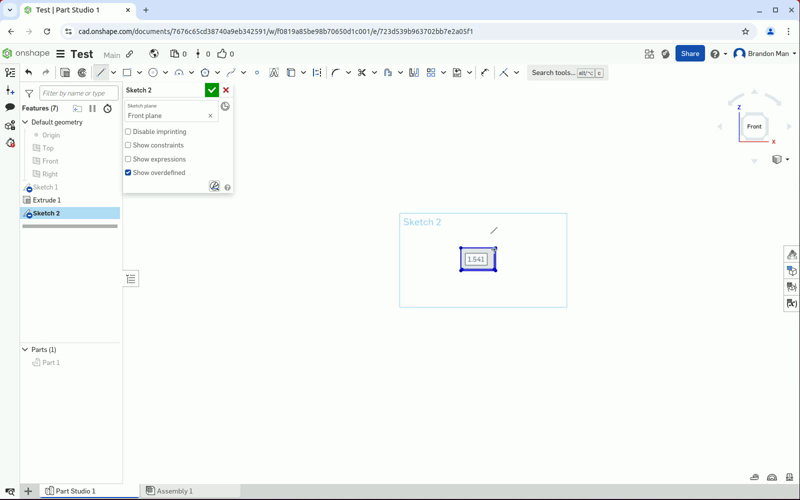
scroll(-6)
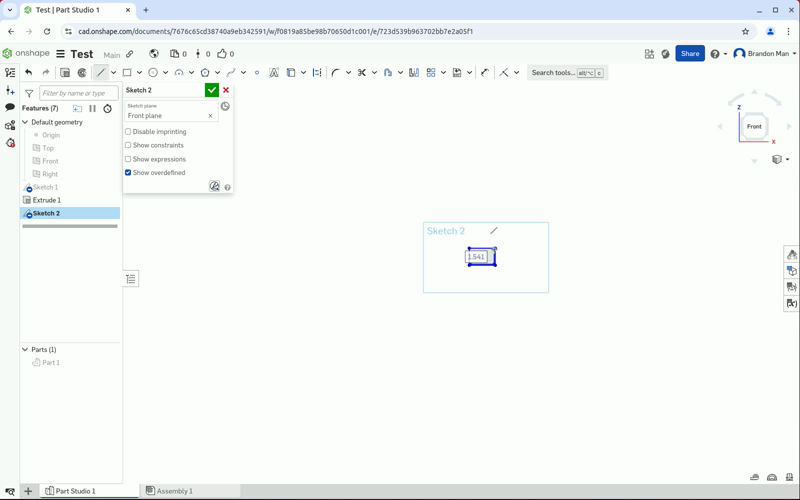
scroll(-6)
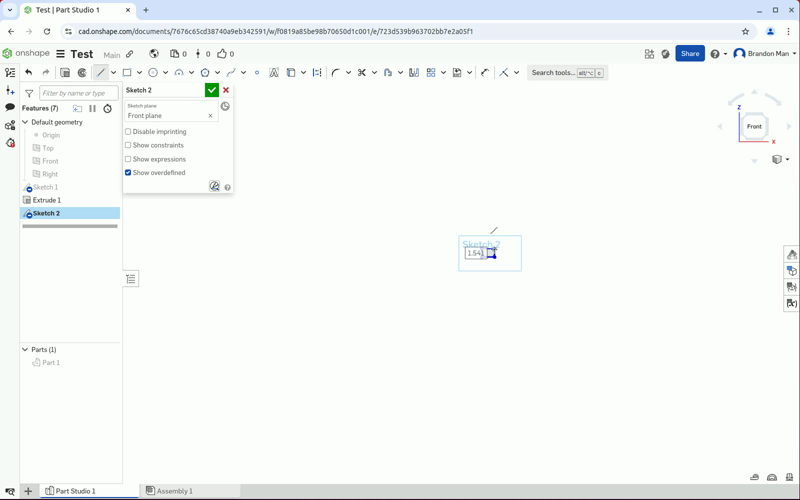
key_up(shift)
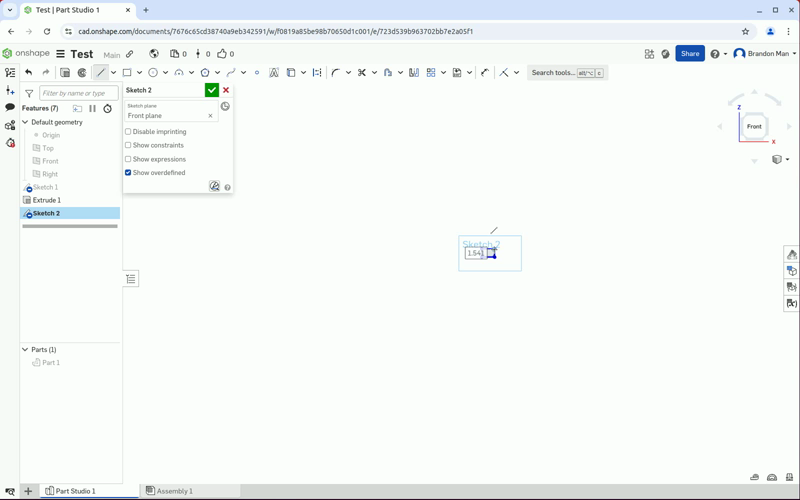
key_down(shift)
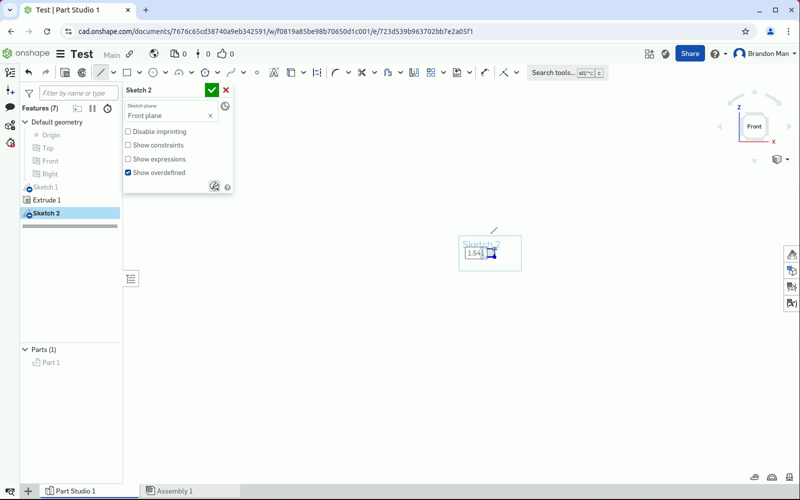
mouse_move(524, 249)
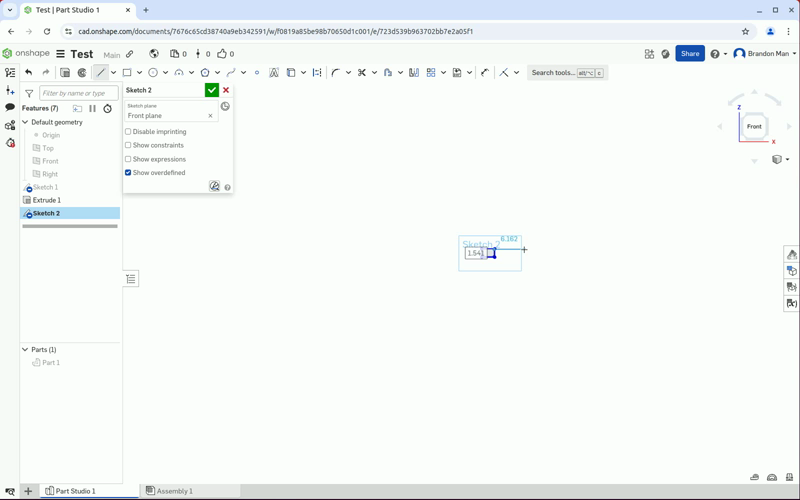
mouse_move(482, 249)
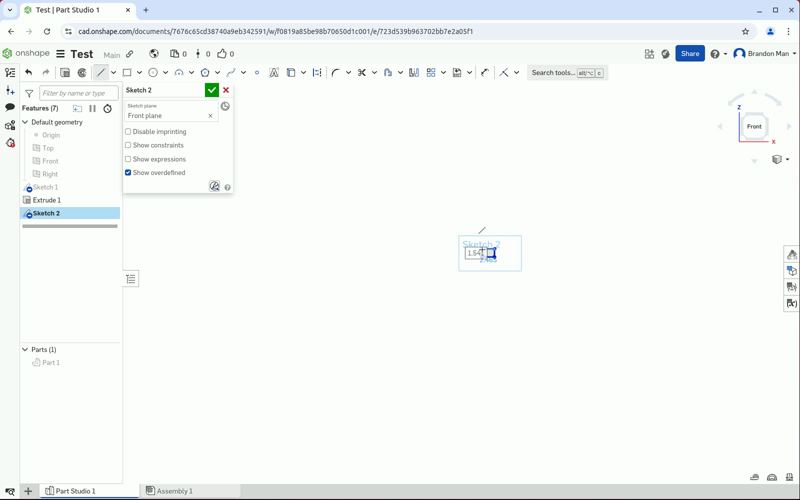
scroll(6)
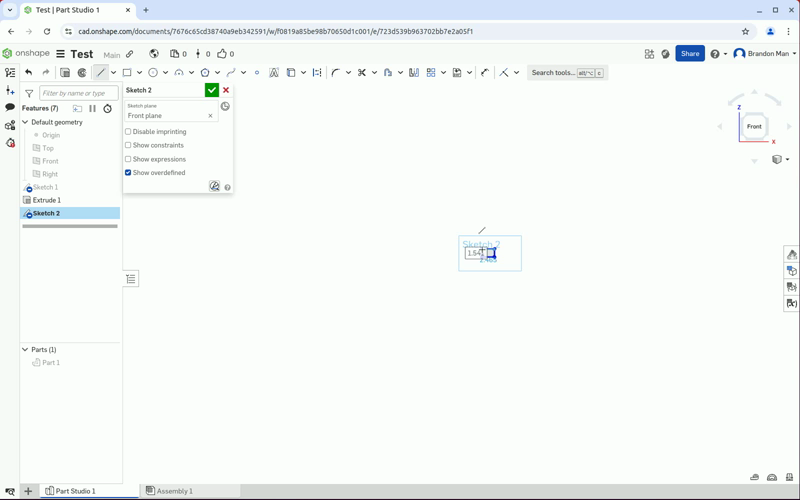
scroll(6)
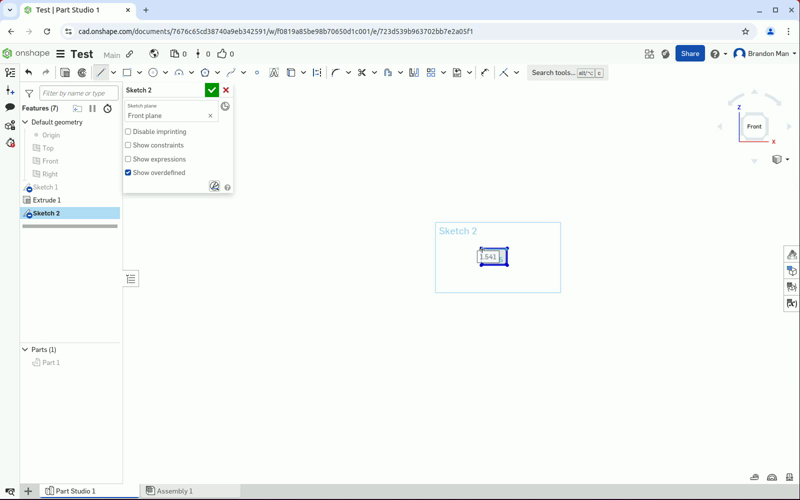
scroll(6)
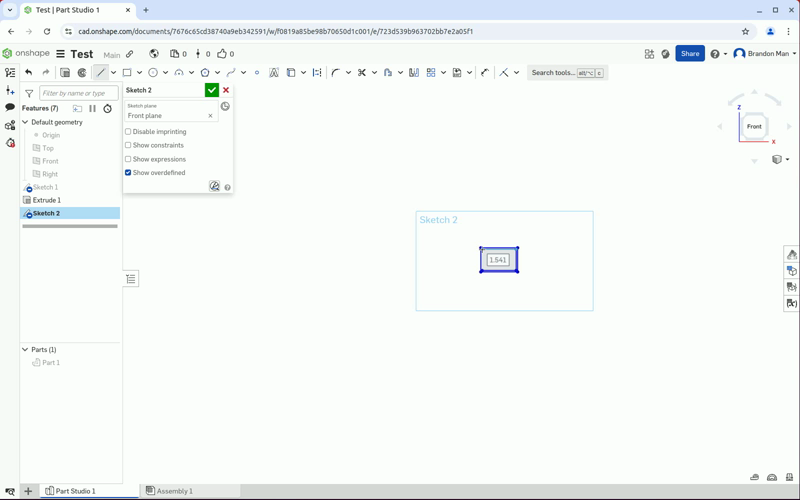
scroll(6)
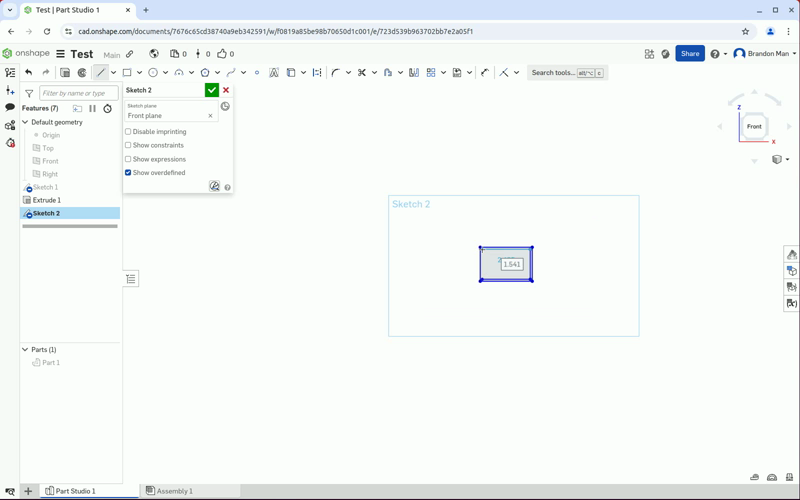
scroll(6)
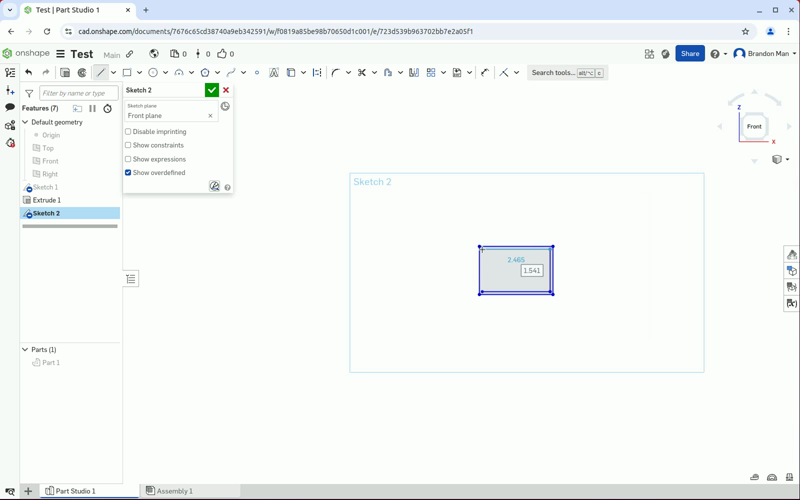
scroll(6)
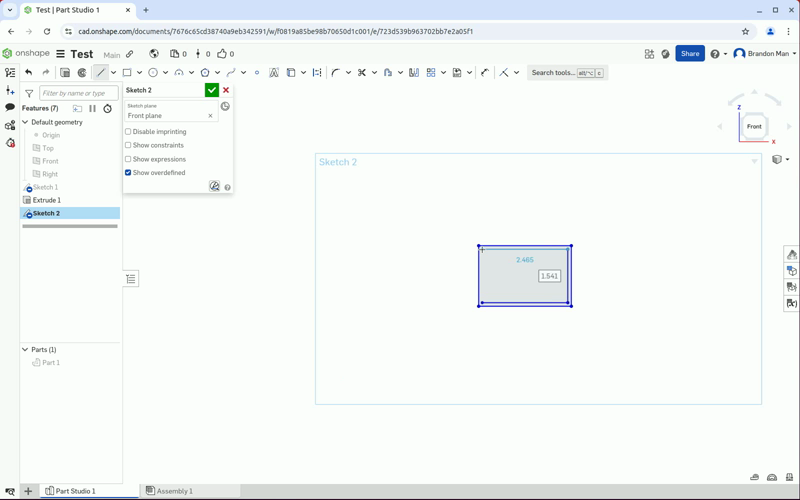
scroll(6)
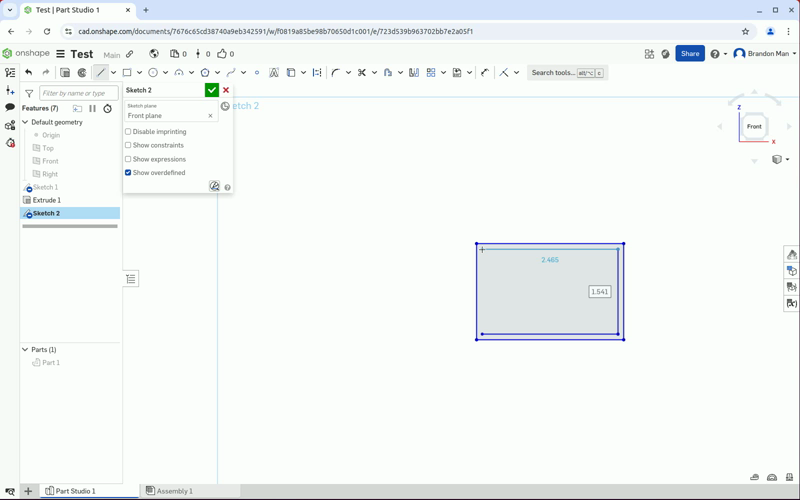
click(482, 249)
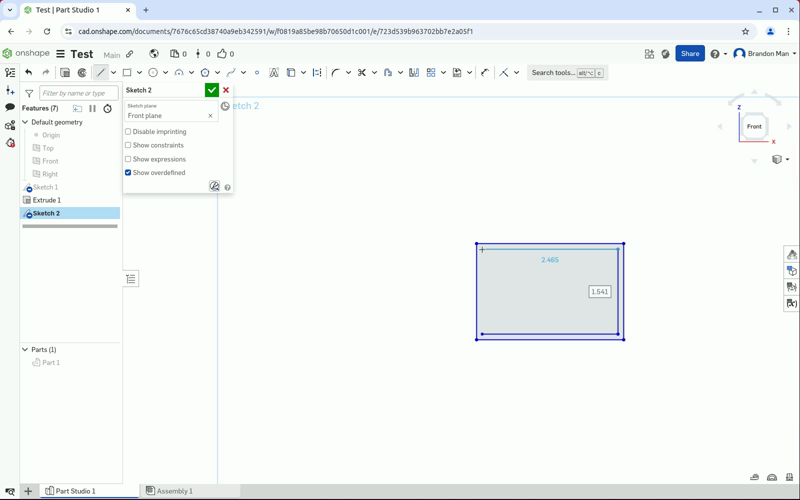
scroll(-6)
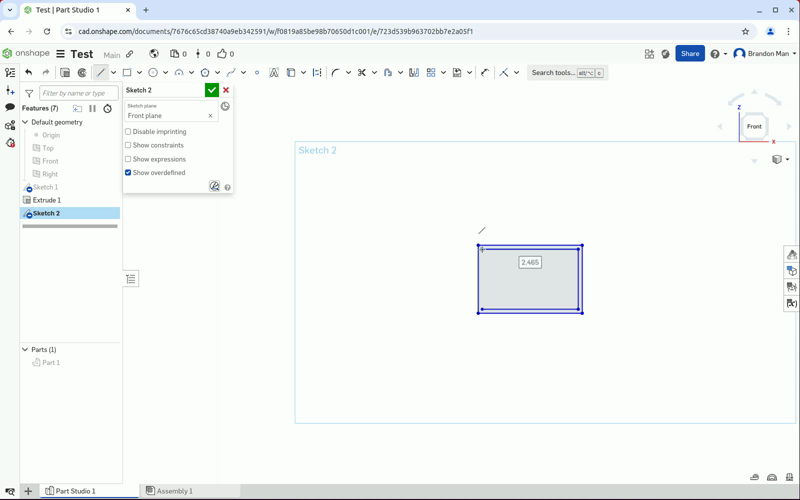
scroll(-6)
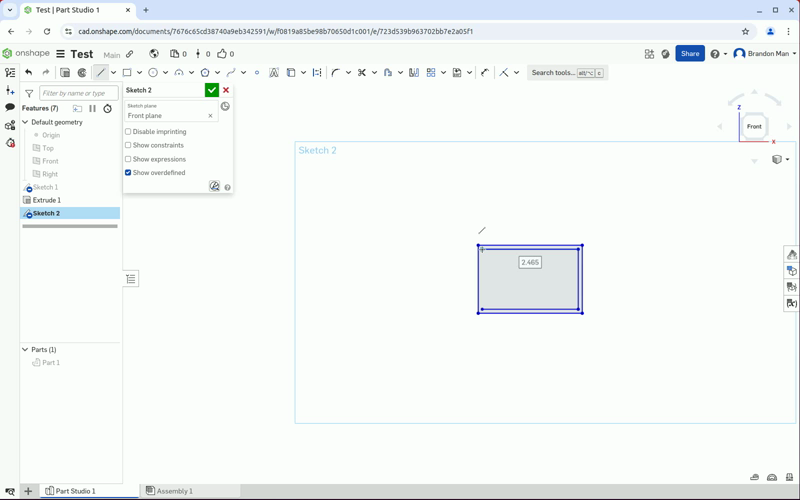
scroll(-6)
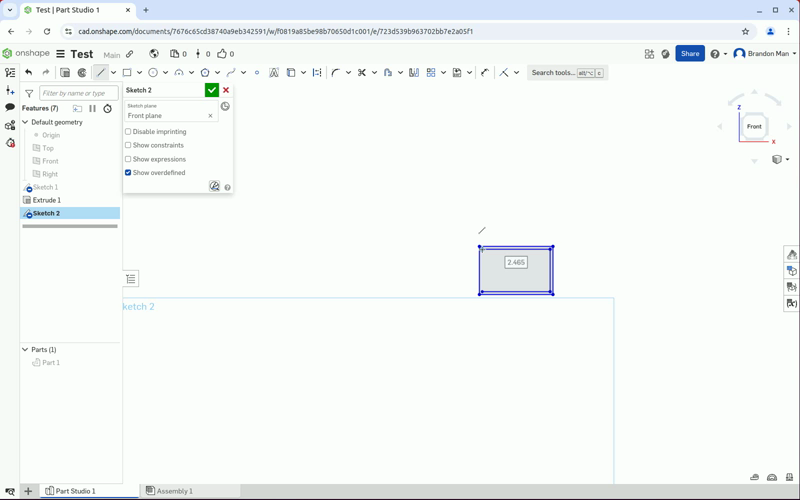
scroll(-6)
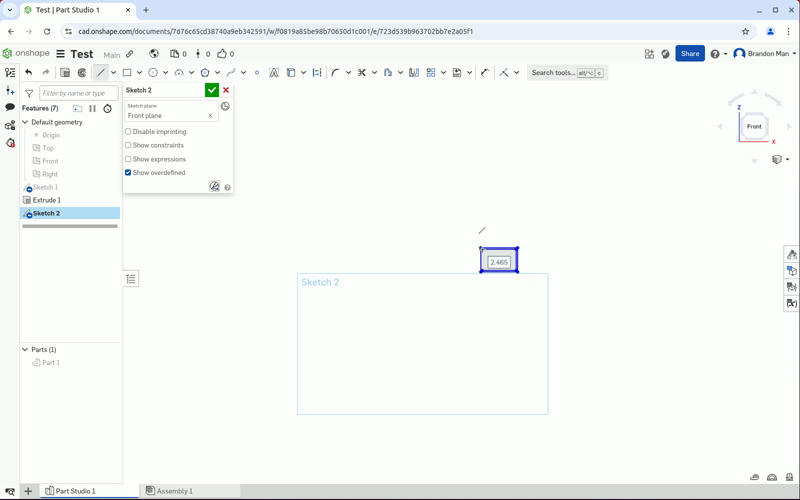
scroll(-6)
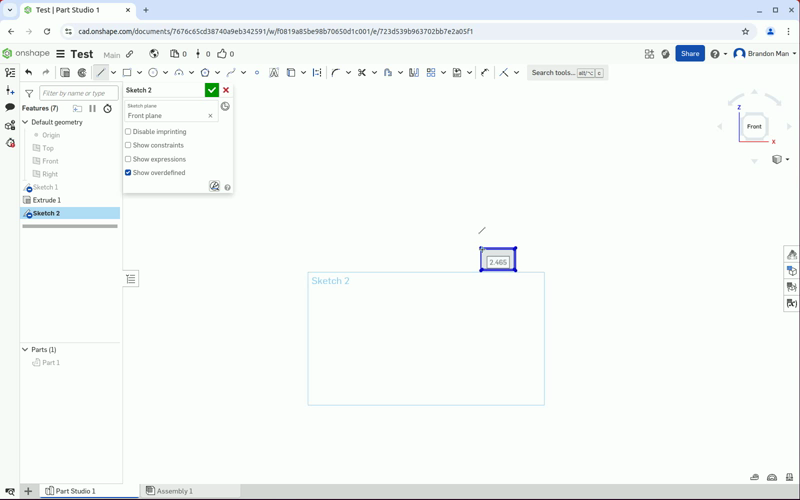
scroll(-6)
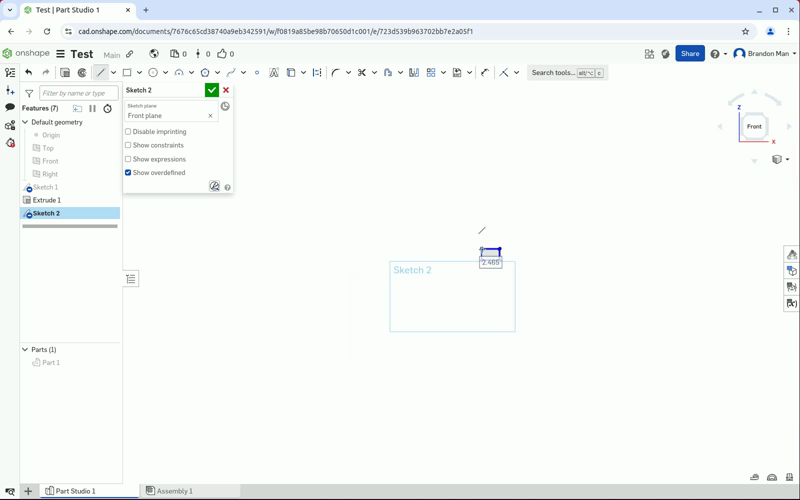
scroll(-6)
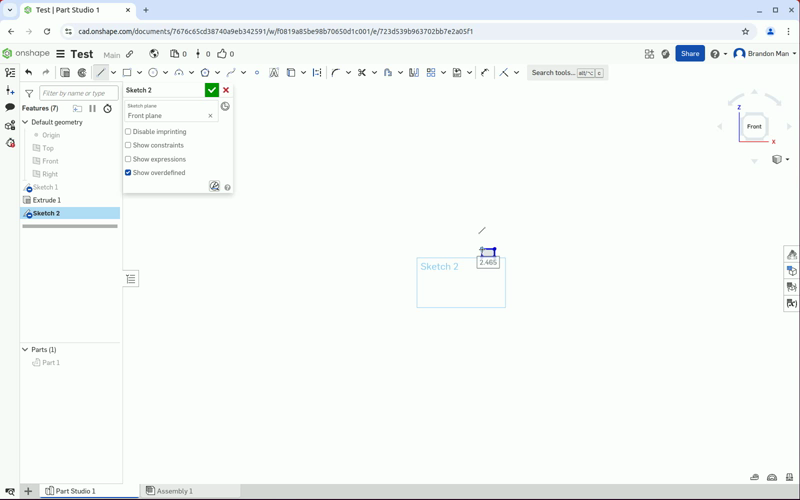
key_up(shift)
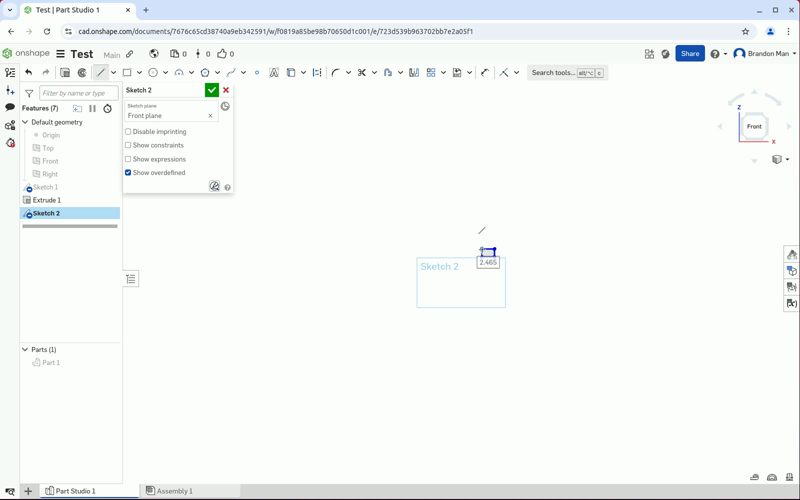
mouse_move(512, 249)
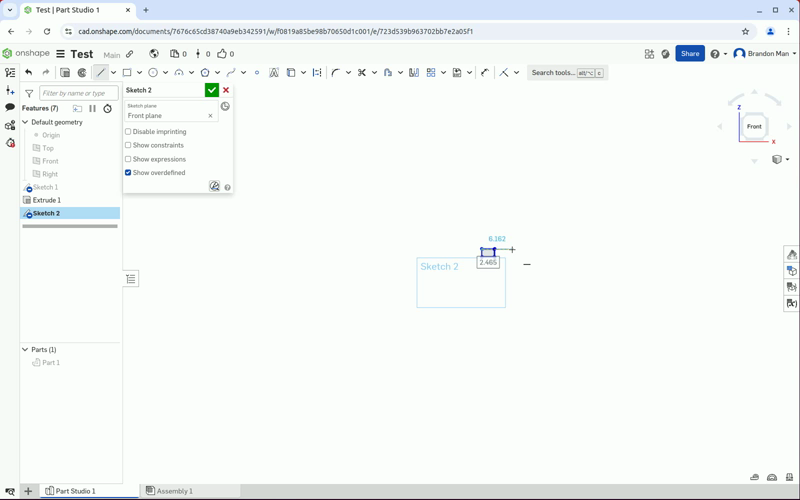
key_down(shift)
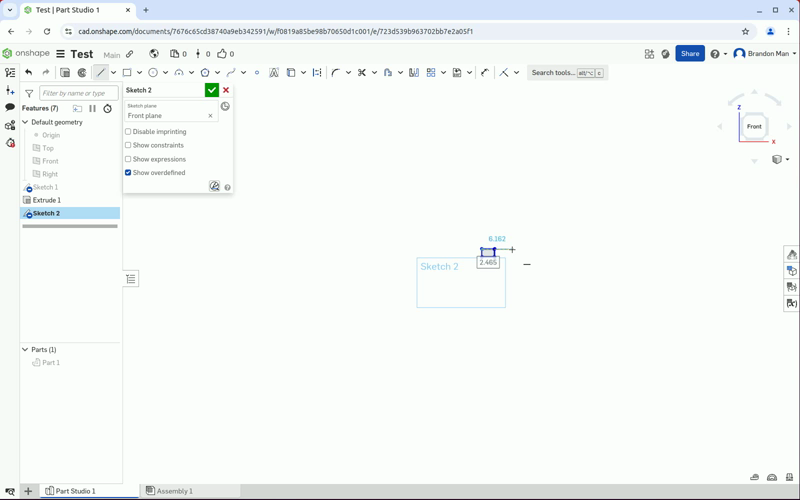
mouse_move(482, 256)
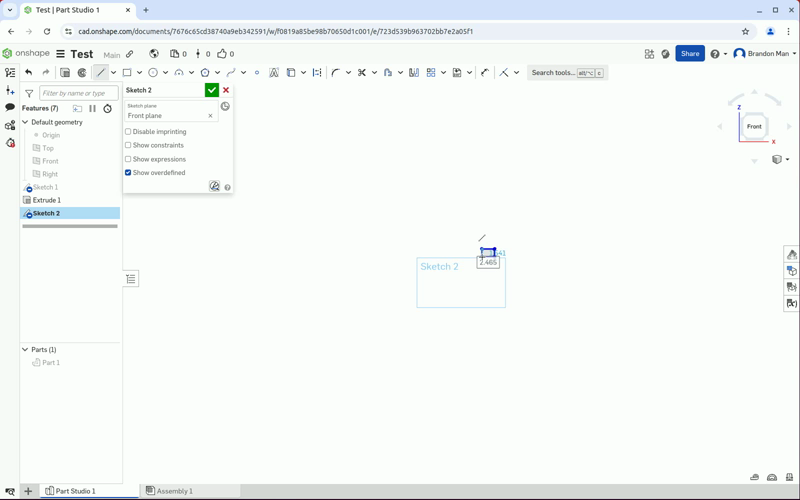
scroll(6)
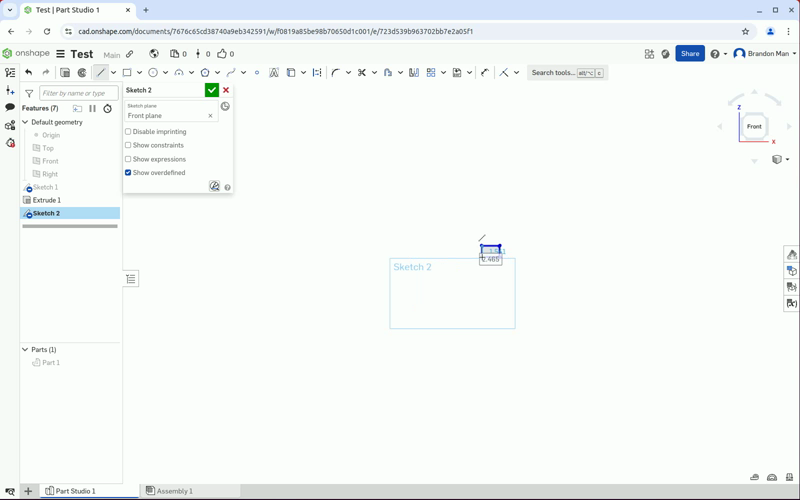
scroll(6)
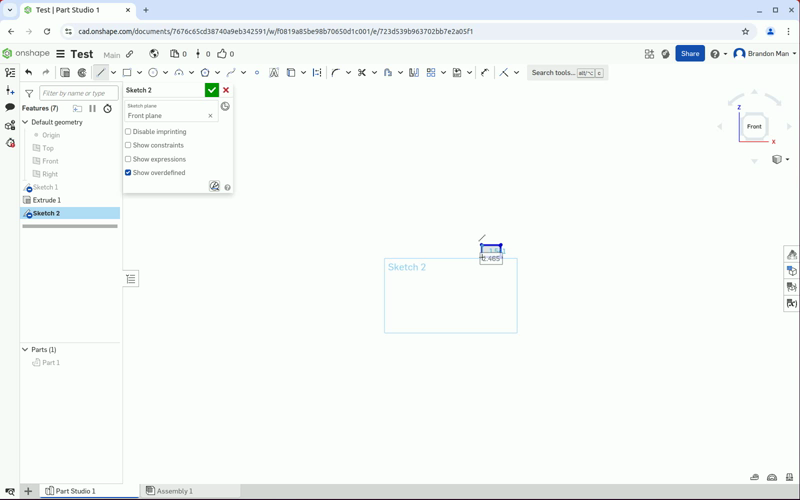
scroll(6)
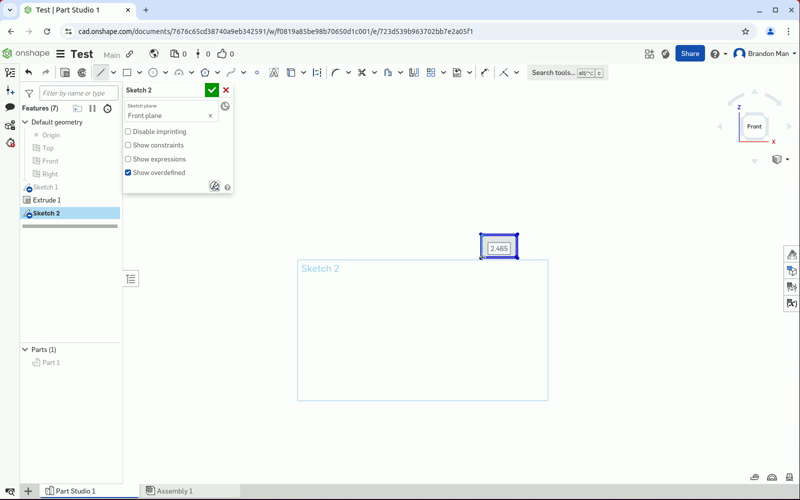
scroll(6)
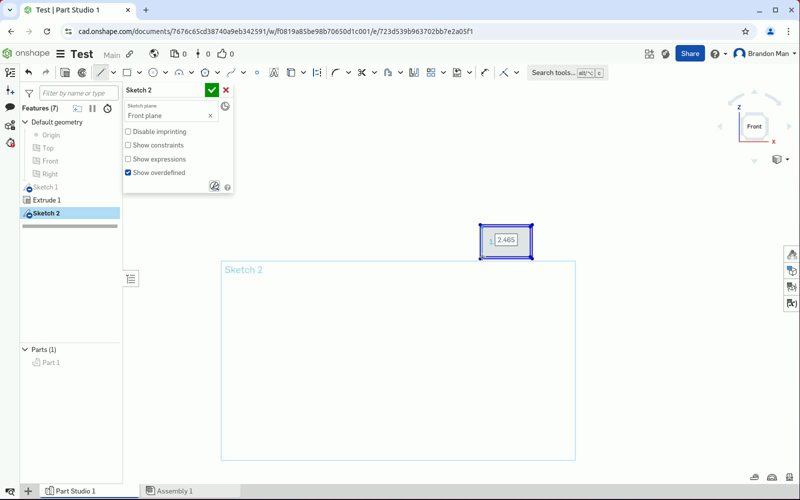
scroll(6)
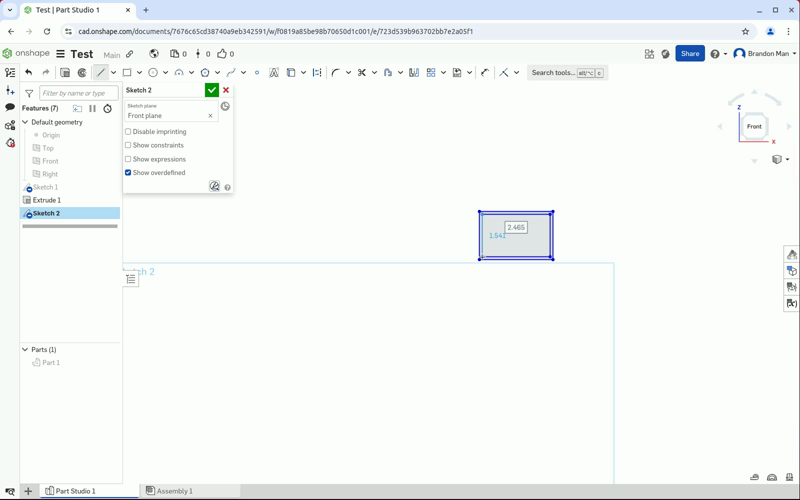
scroll(6)
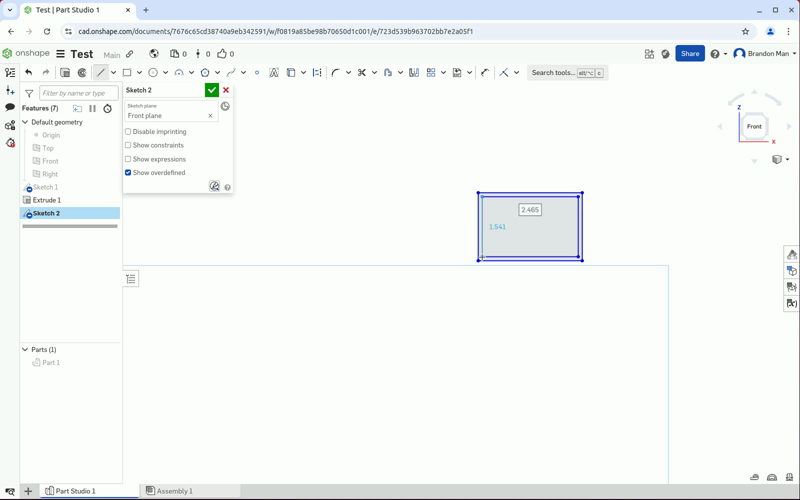
scroll(6)
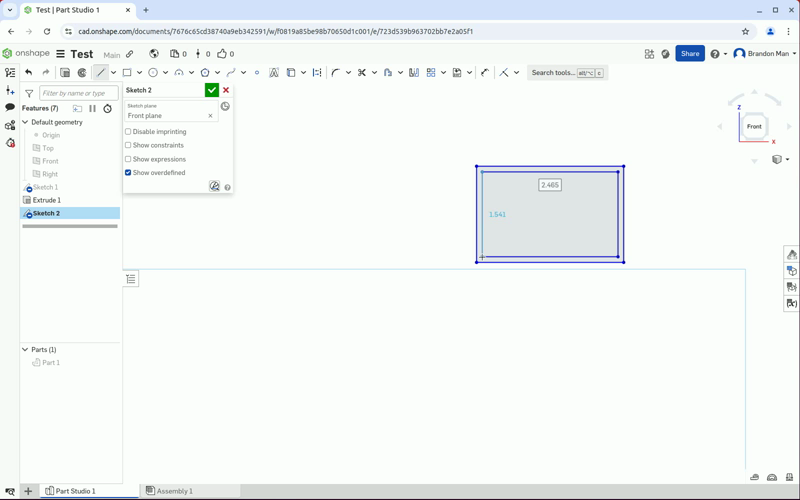
key_up(shift)
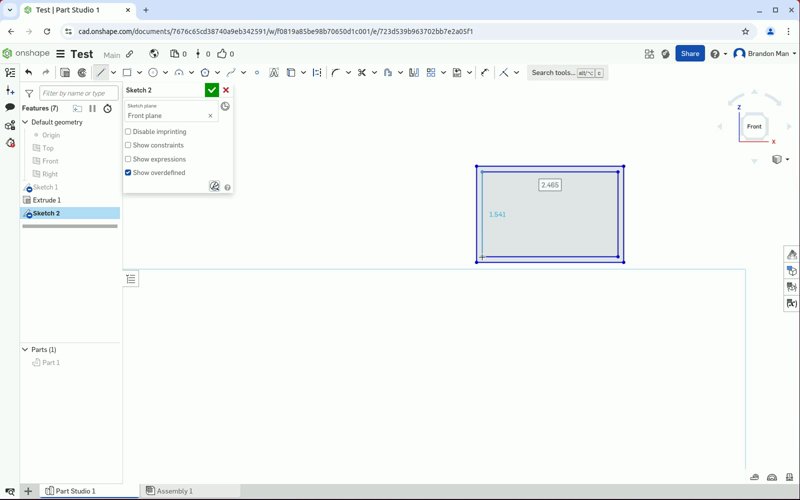
click(482, 256)
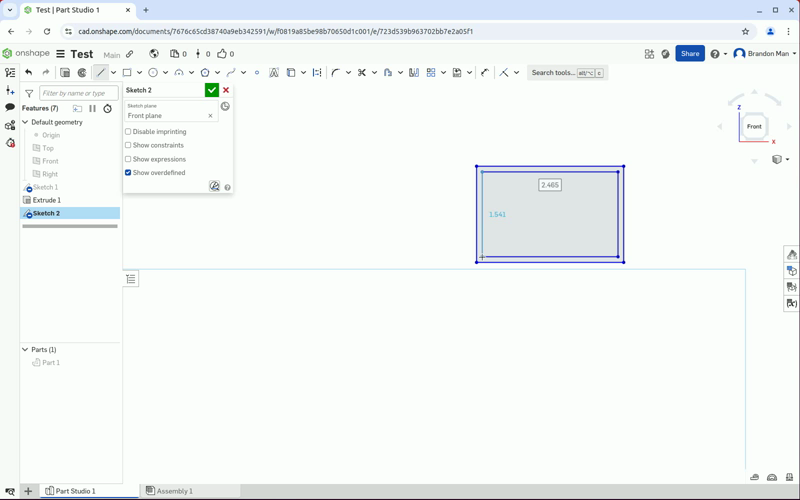
scroll(-6)
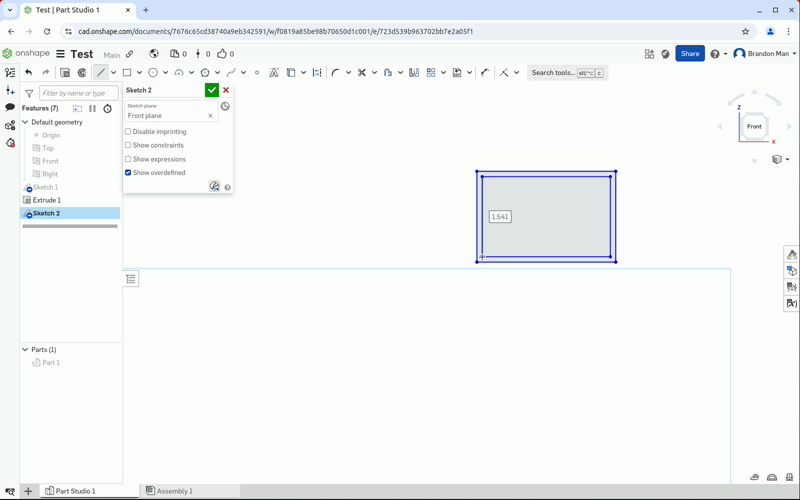
scroll(-6)
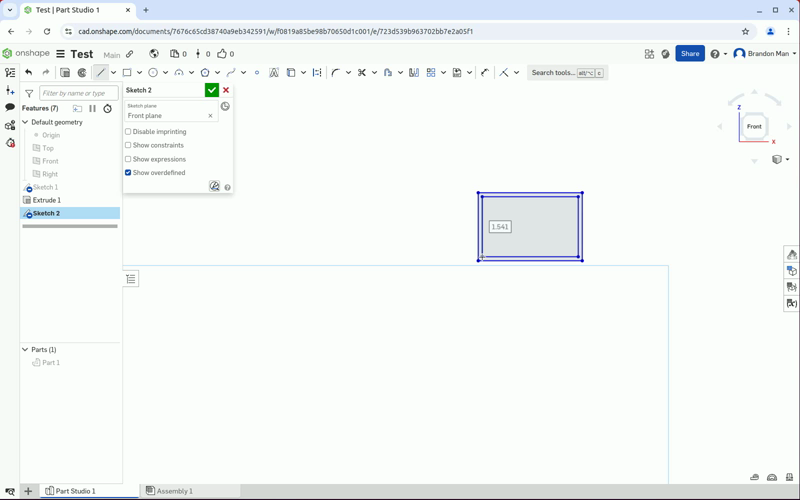
scroll(-6)
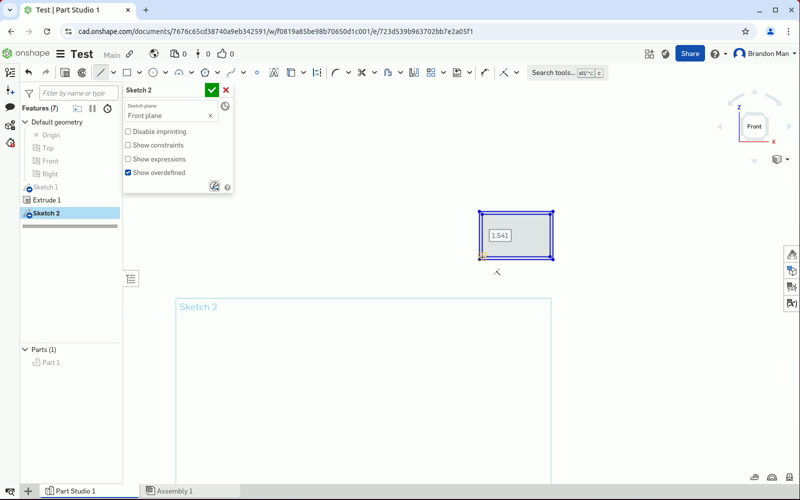
scroll(-6)
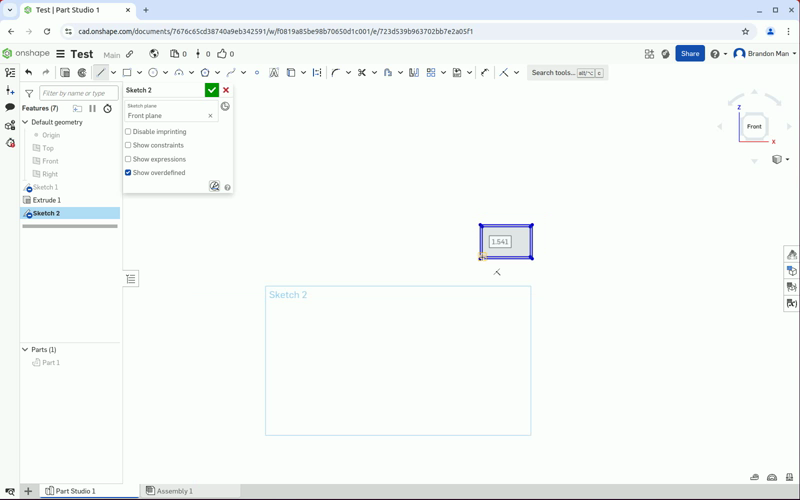
scroll(-6)
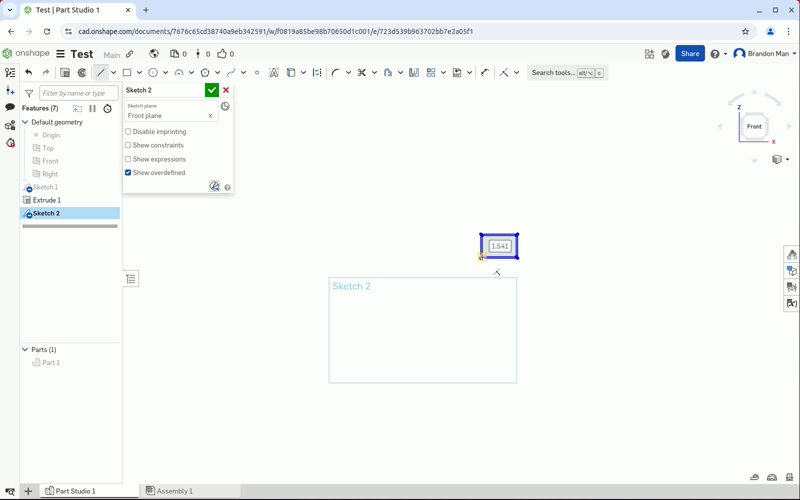
scroll(-6)
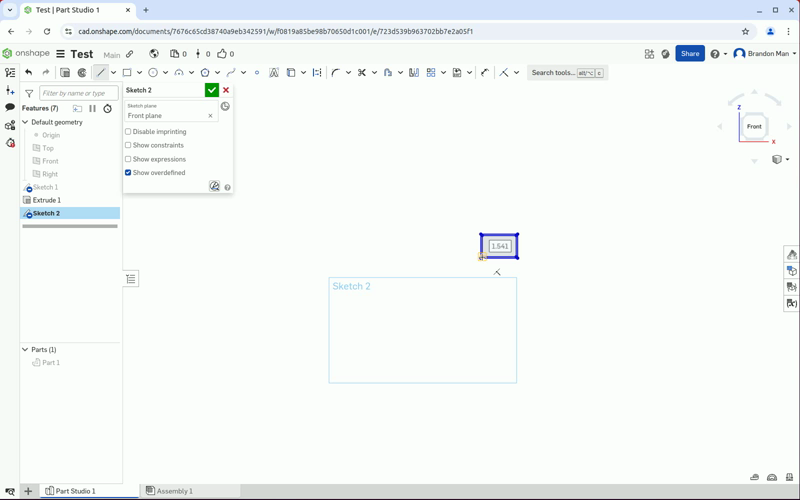
scroll(-6)
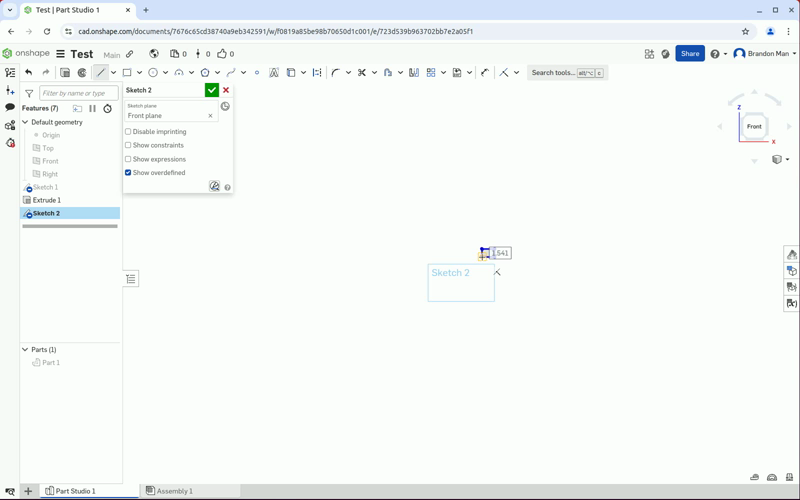
key(esc)
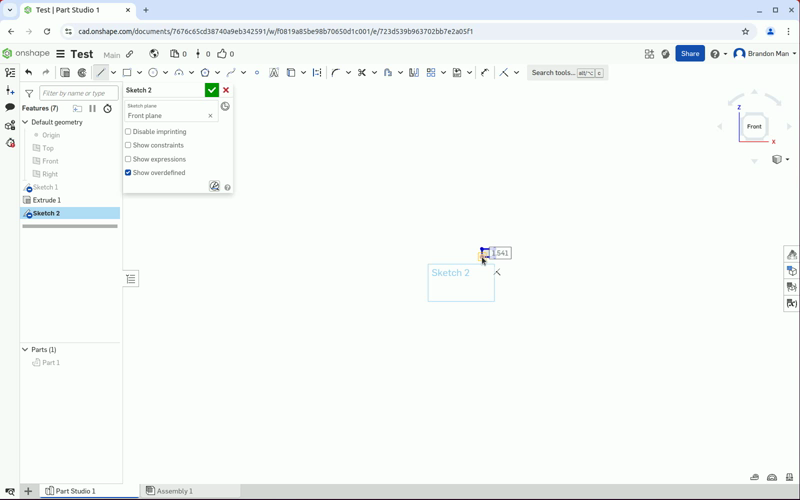
mouse_move(494, 249)
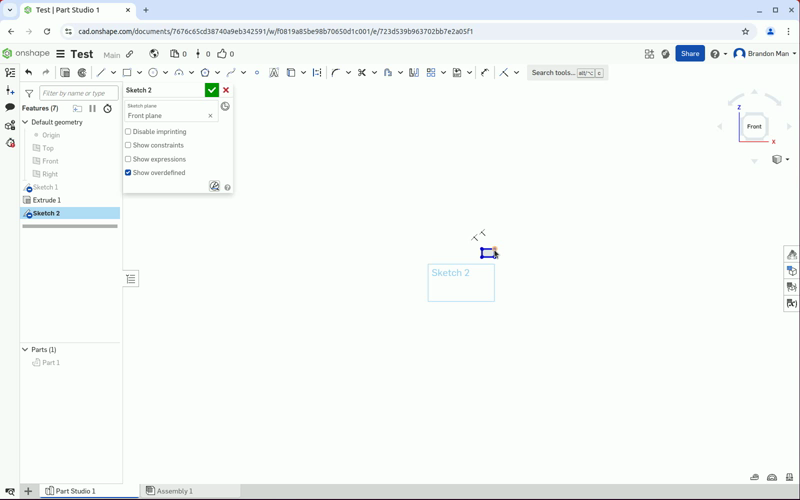
scroll(6)
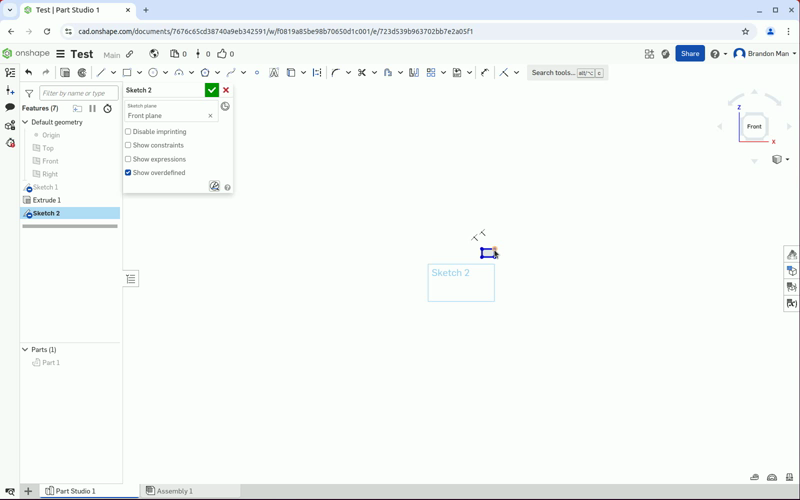
scroll(6)
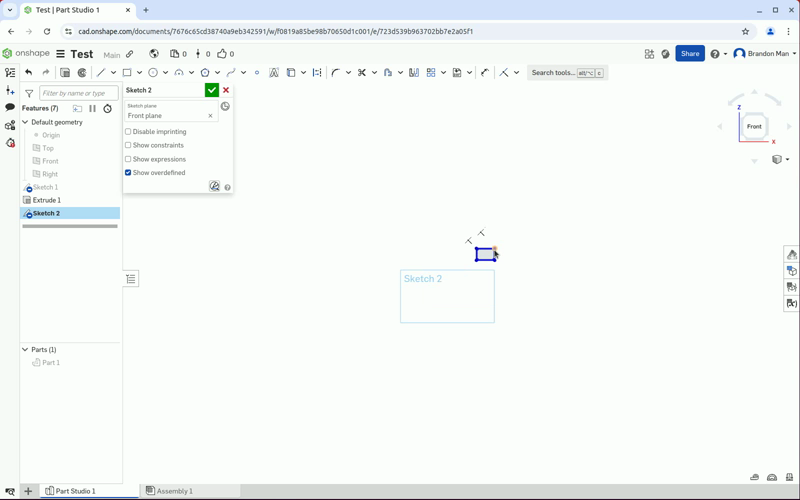
scroll(6)
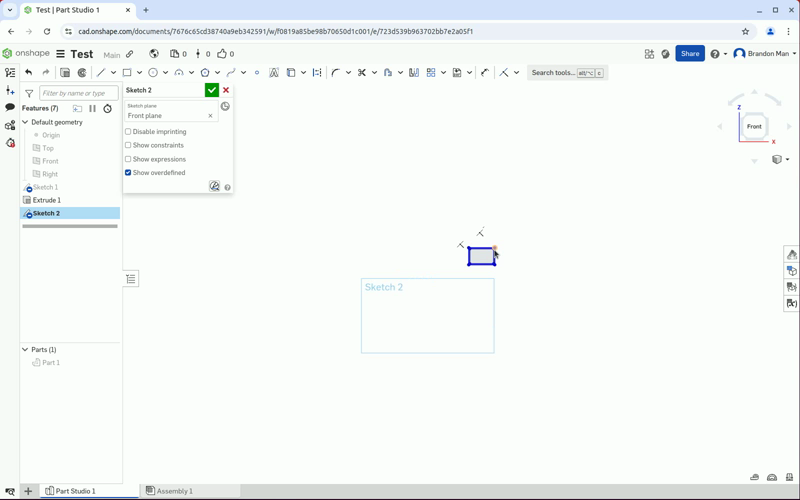
scroll(6)
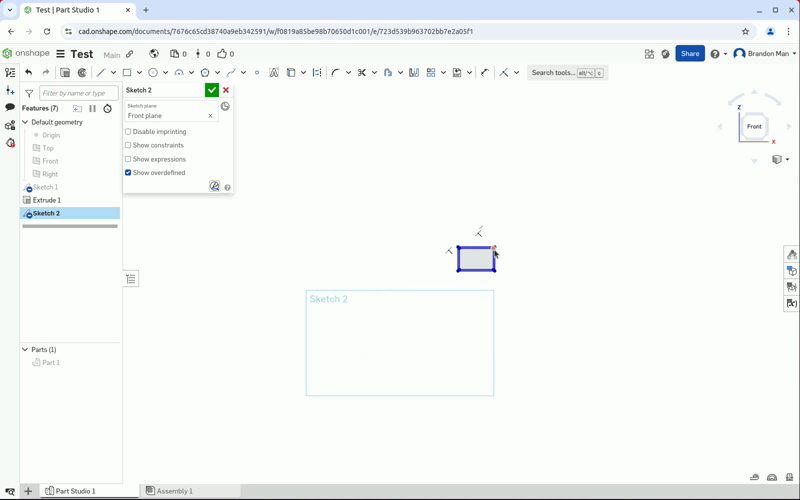
scroll(6)
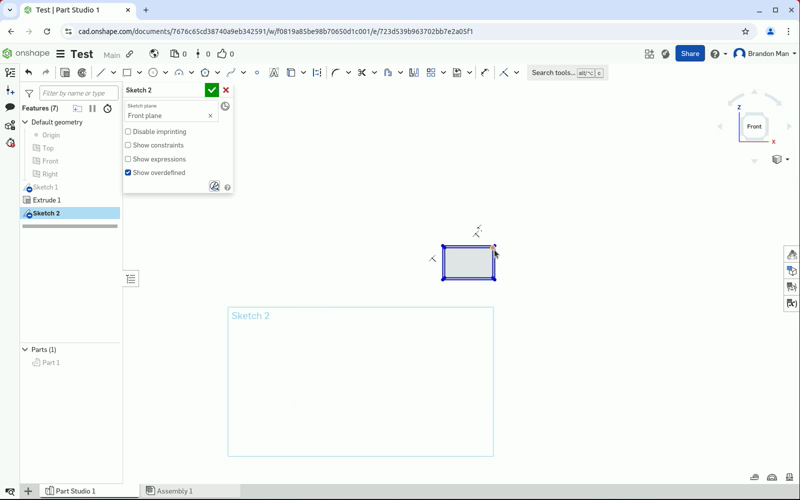
scroll(6)
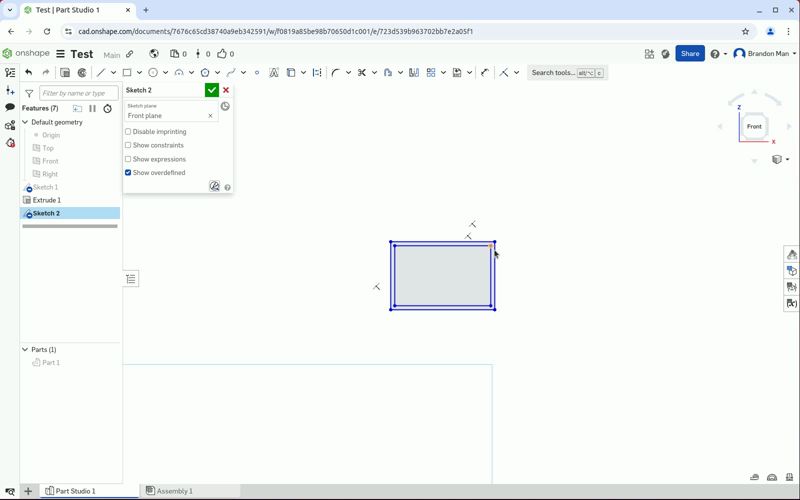
scroll(6)
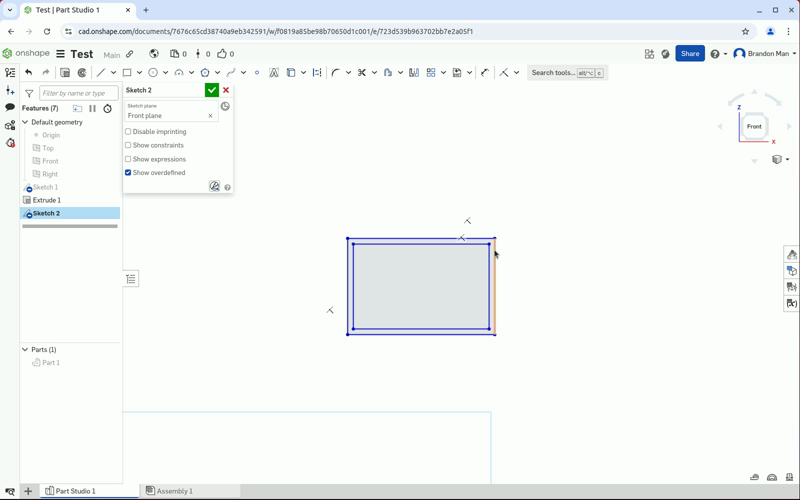
click(494, 249)
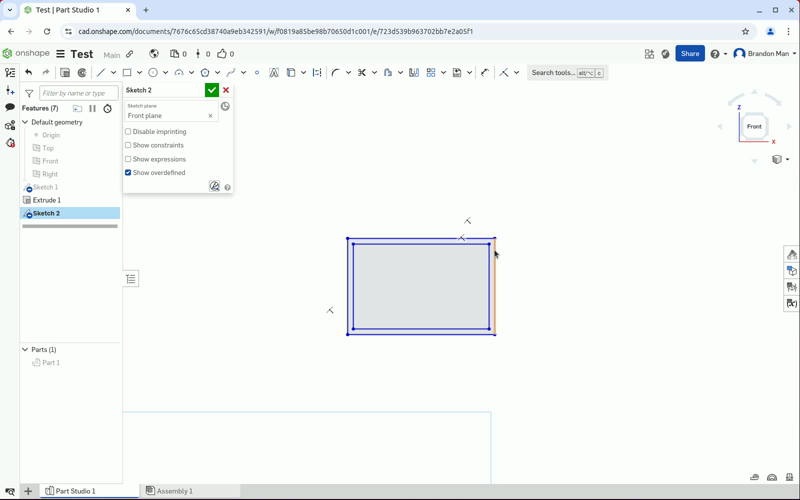
scroll(-6)
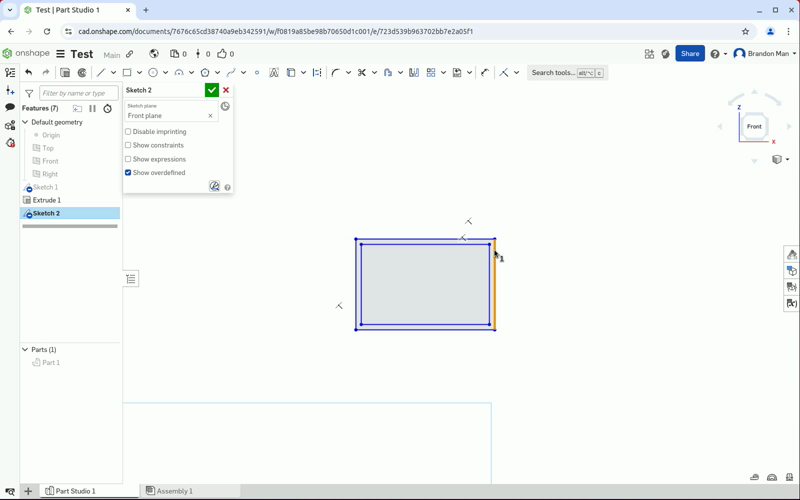
scroll(-6)
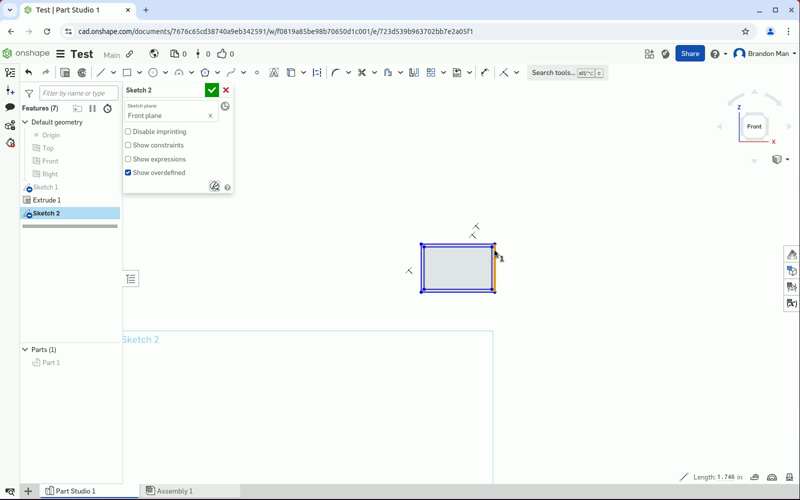
scroll(-6)
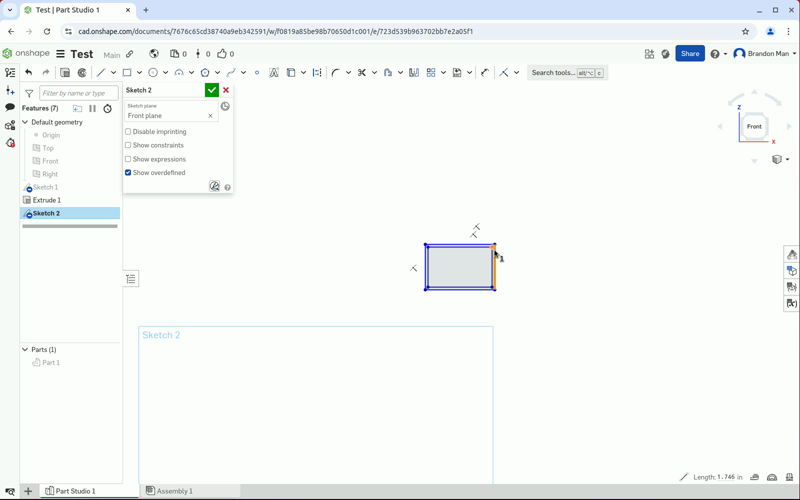
scroll(-6)
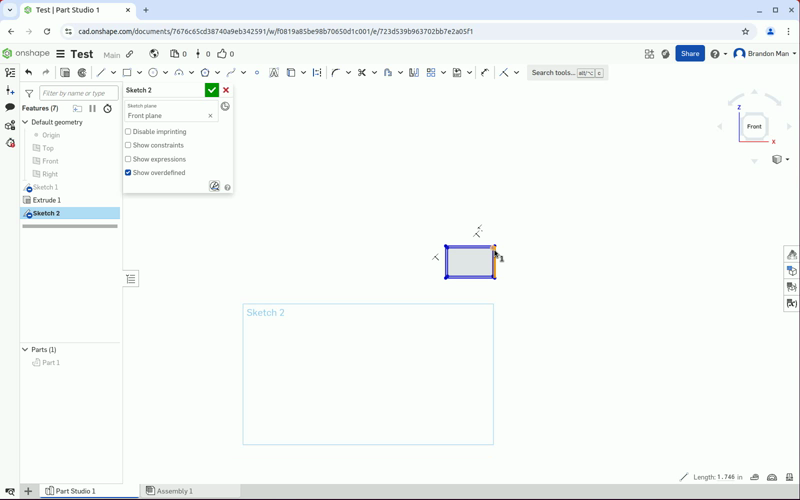
scroll(-6)
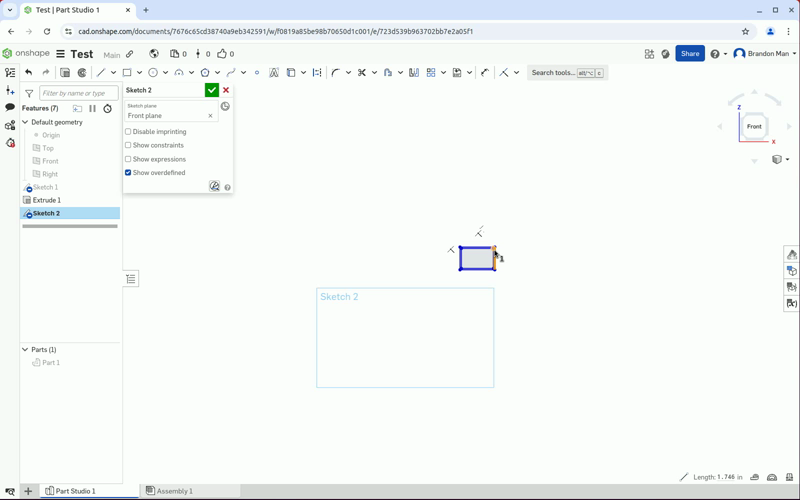
scroll(-6)
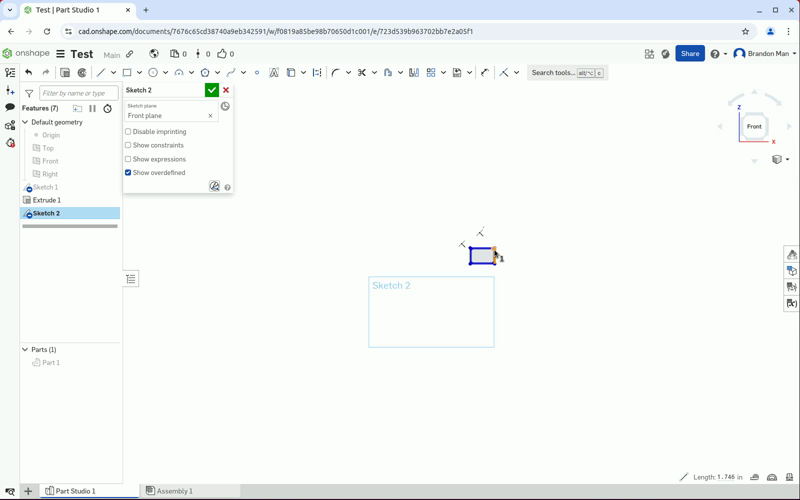
scroll(-6)
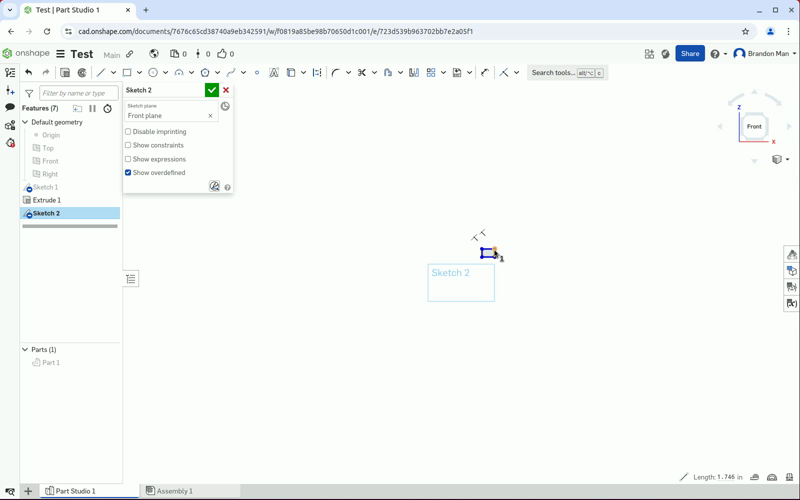
mouse_move(73, 352)
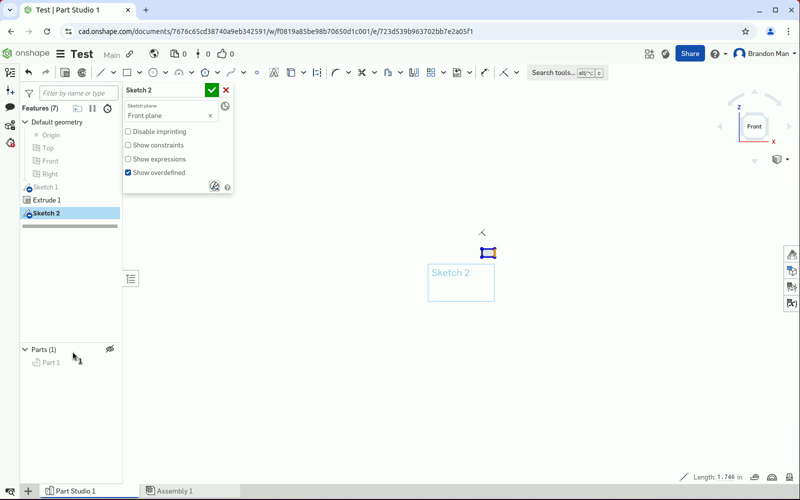
key(shift+y)
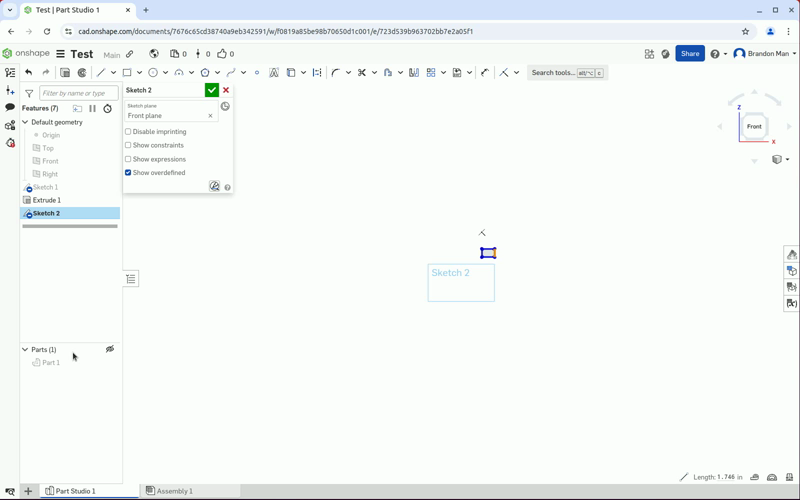
key(shift+e)
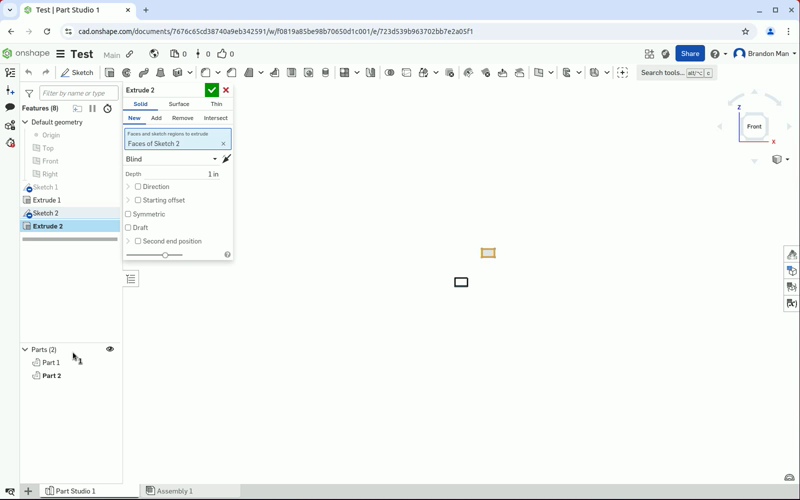
mouse_move(143, 106)
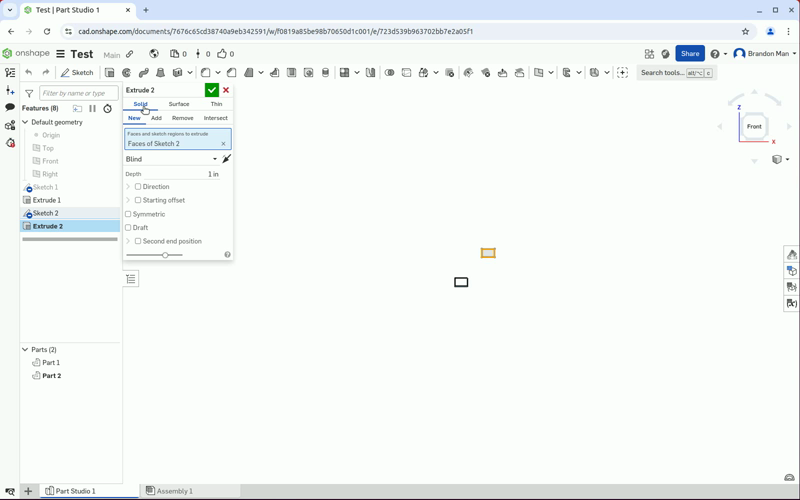
click(143, 106)
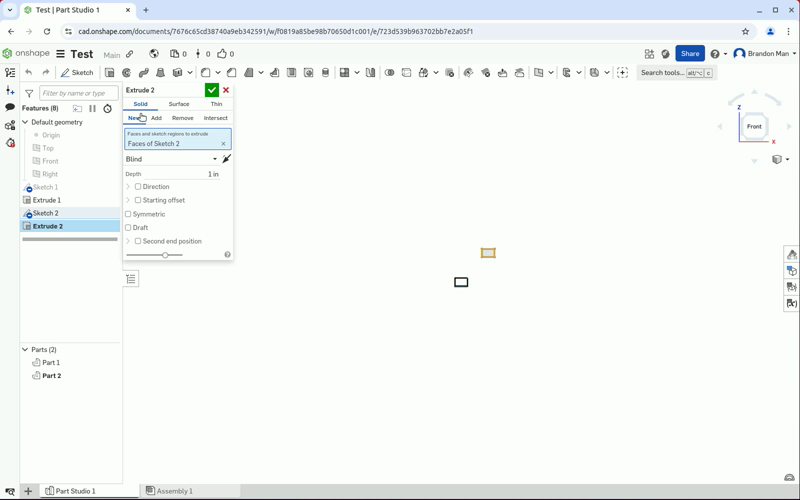
mouse_move(137, 120)
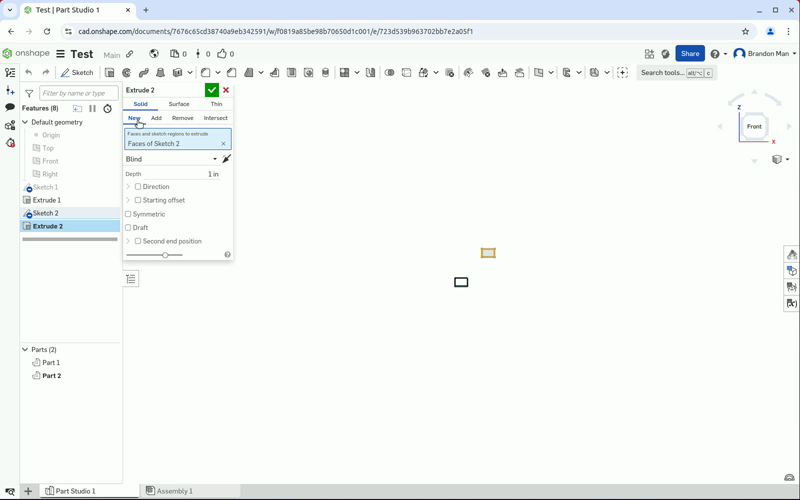
click(137, 120)
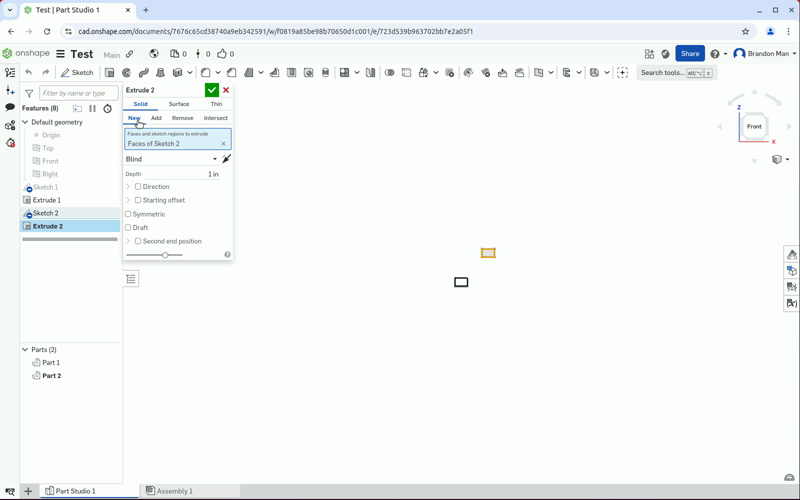
key(tab, 4)
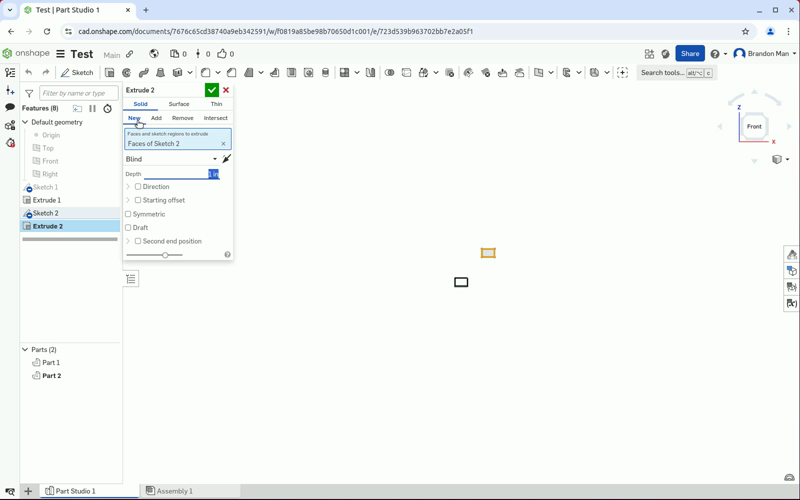
text(14.443)
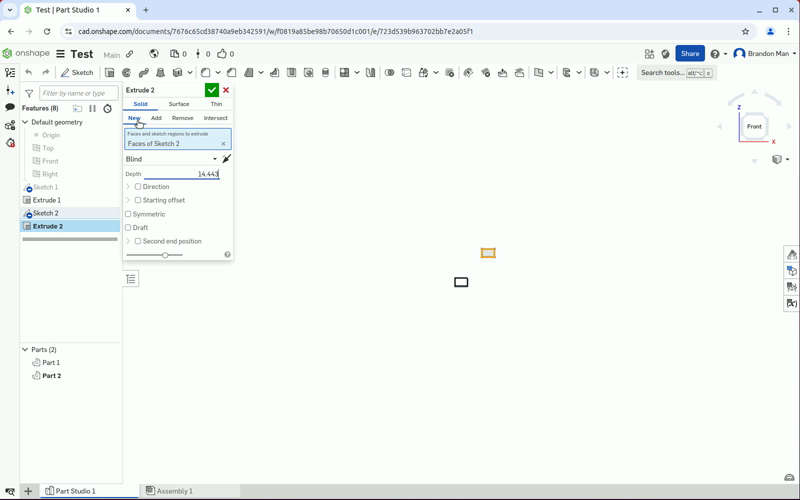
key(enter)
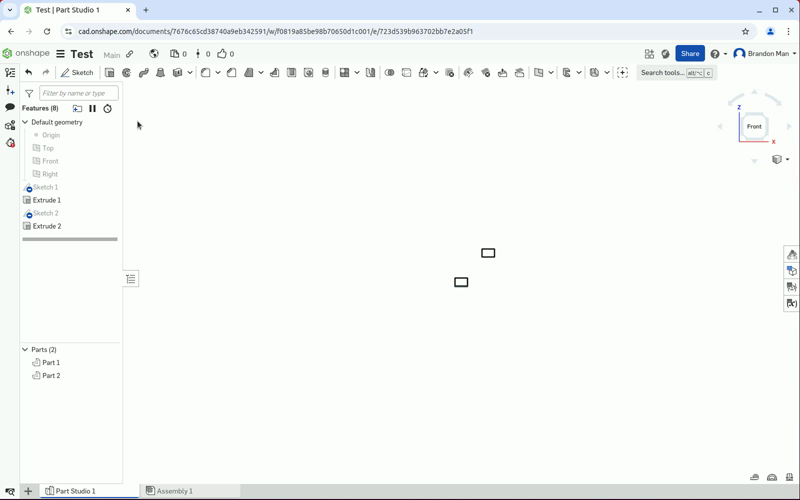
key(shift+h)
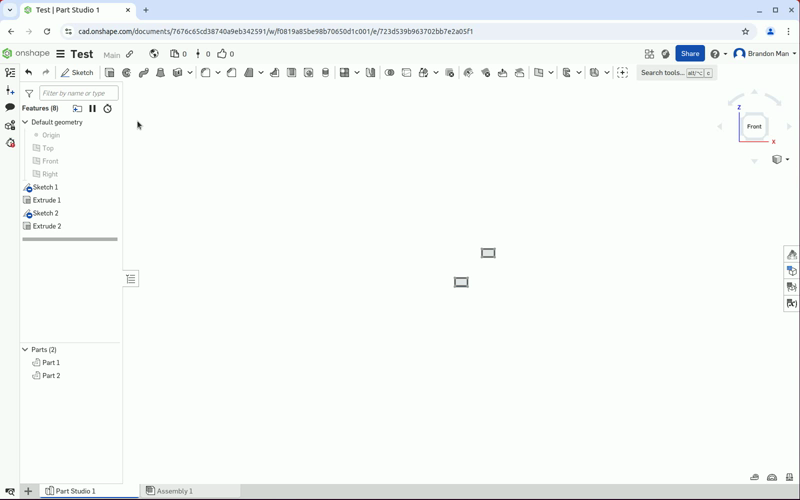
key(shift+h)
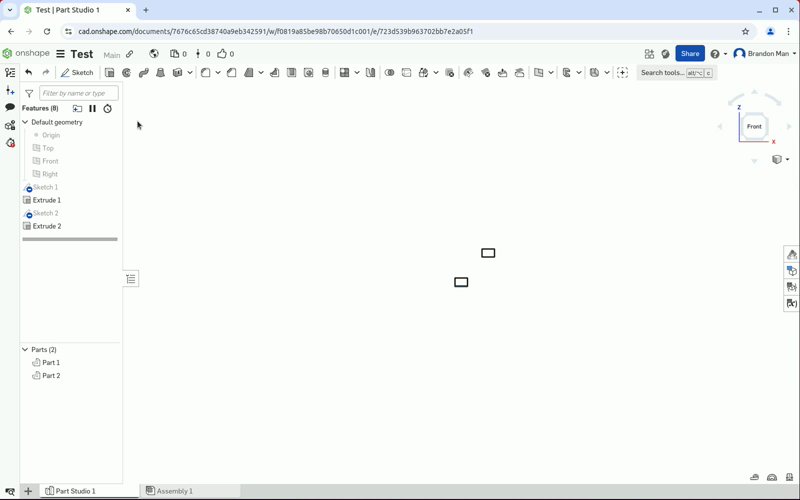
mouse_move(73, 189)
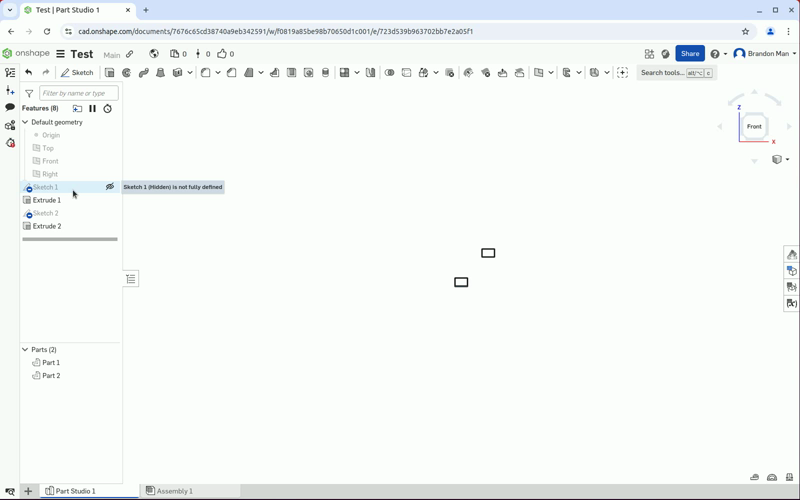
click(73, 189)
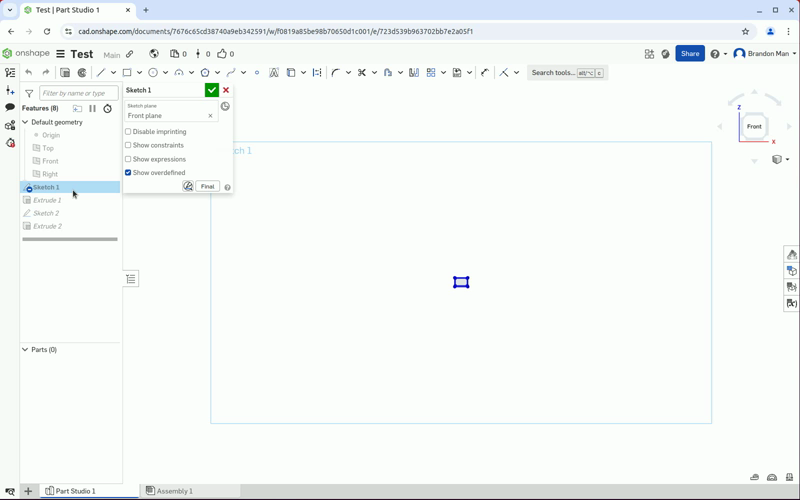
mouse_move(229, 92)
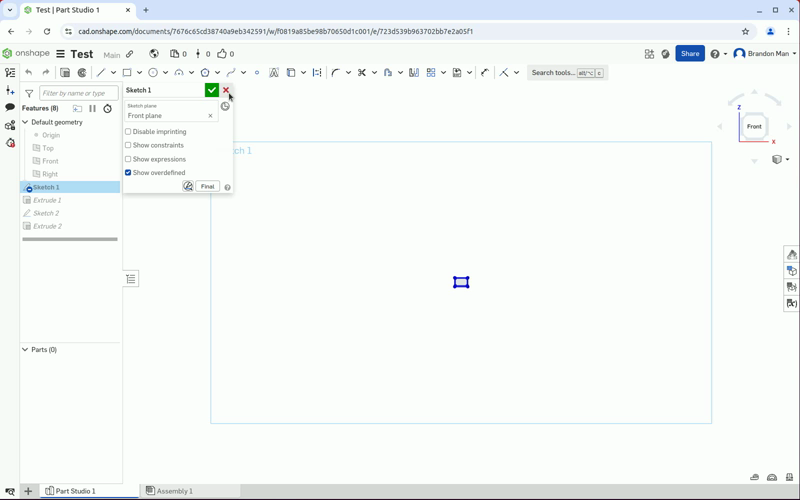
click(229, 92)
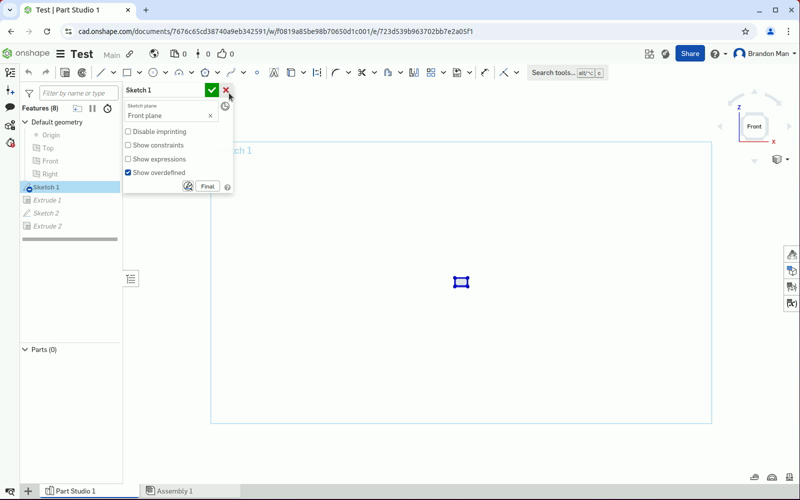
key(shift+s)
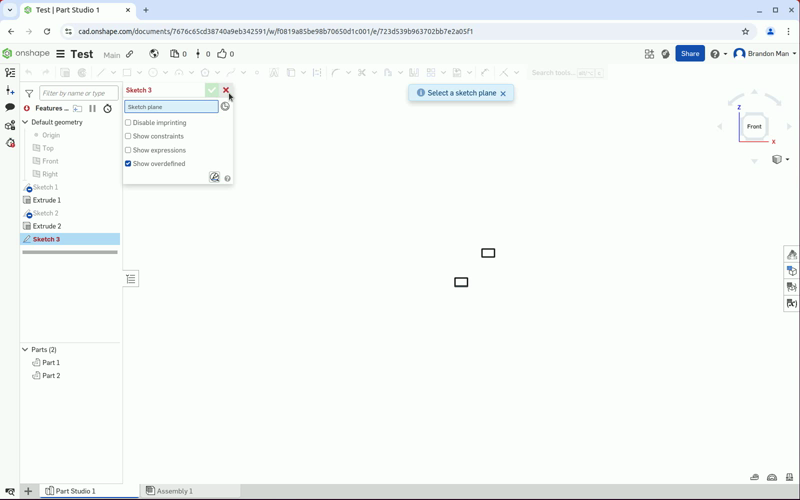
mouse_move(73, 163)
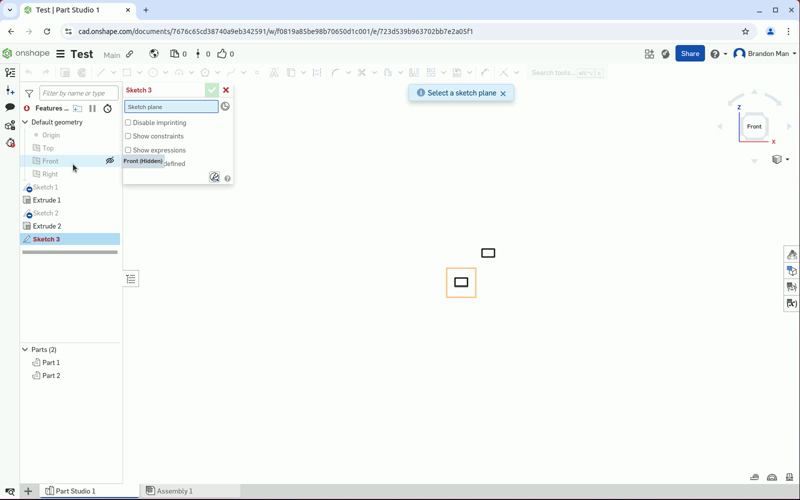
click(73, 163)
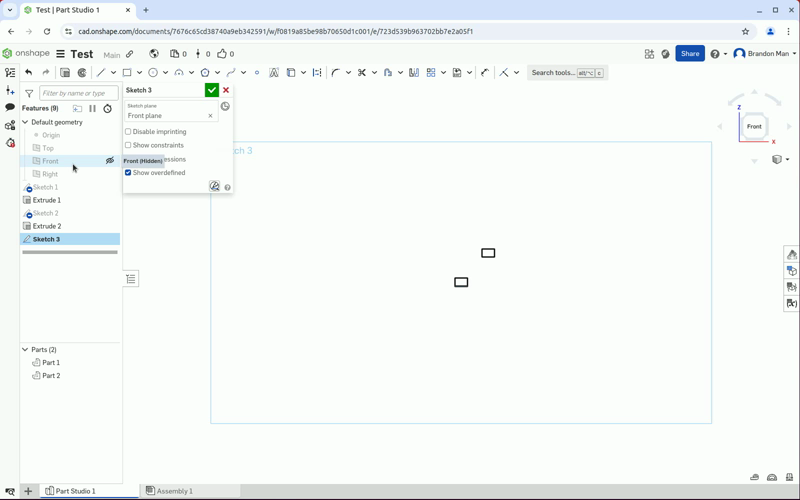
mouse_move(73, 352)
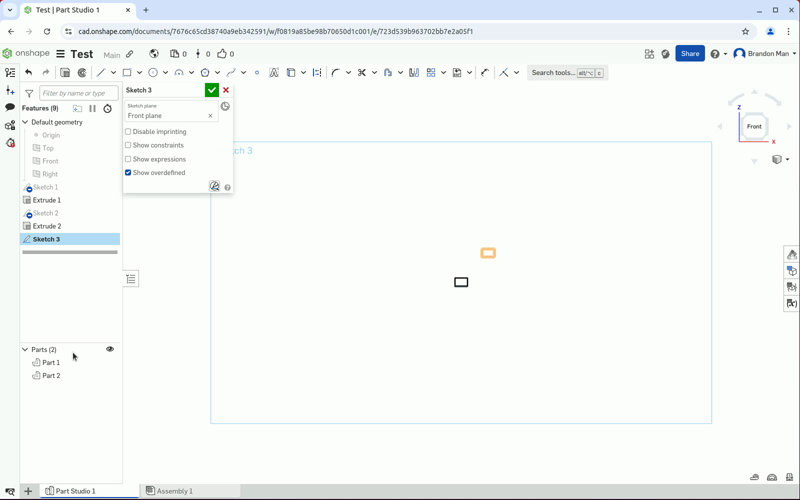
key(y)
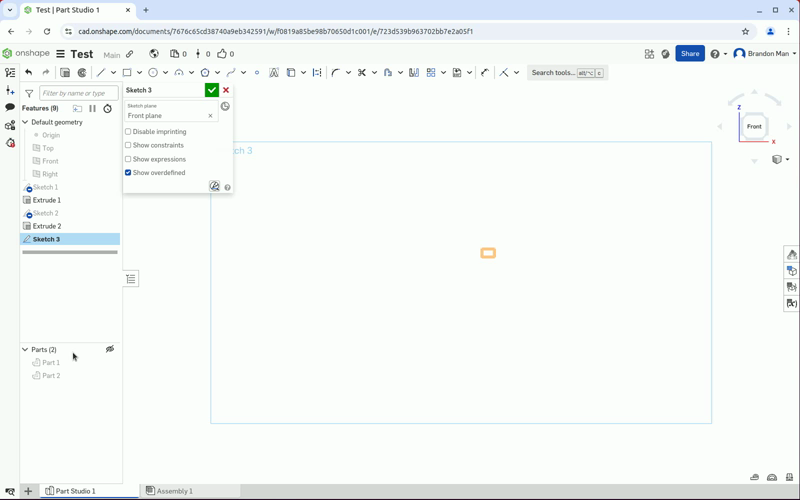
key(l)
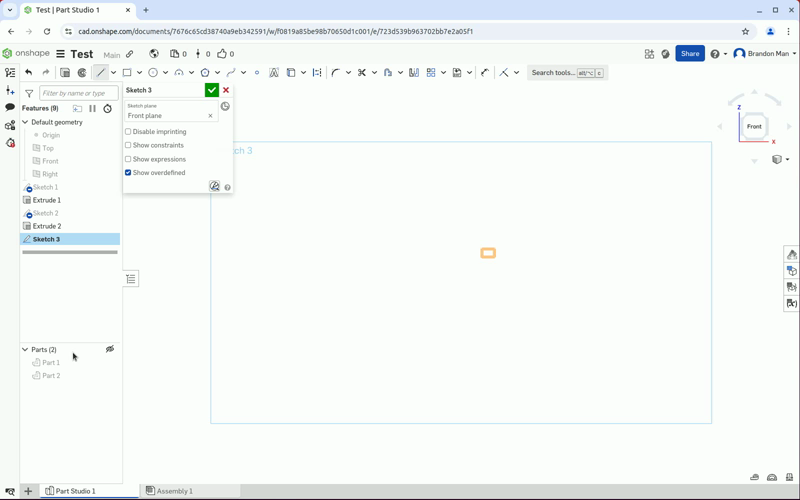
key_down(shift)
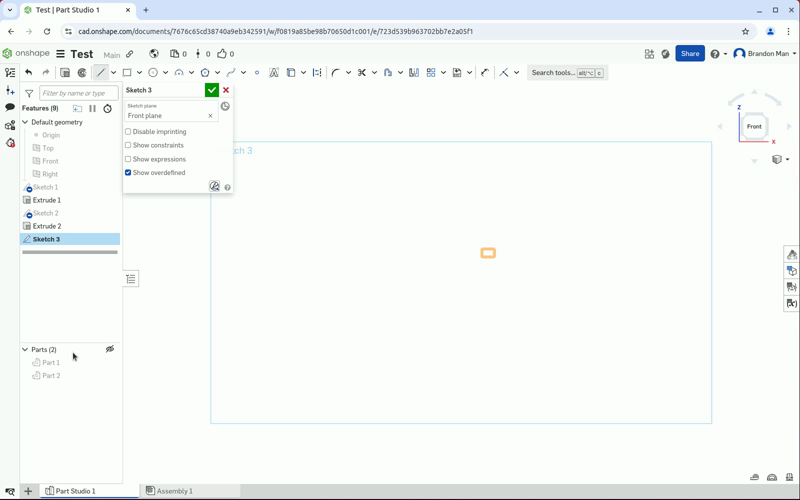
mouse_move(431, 234)
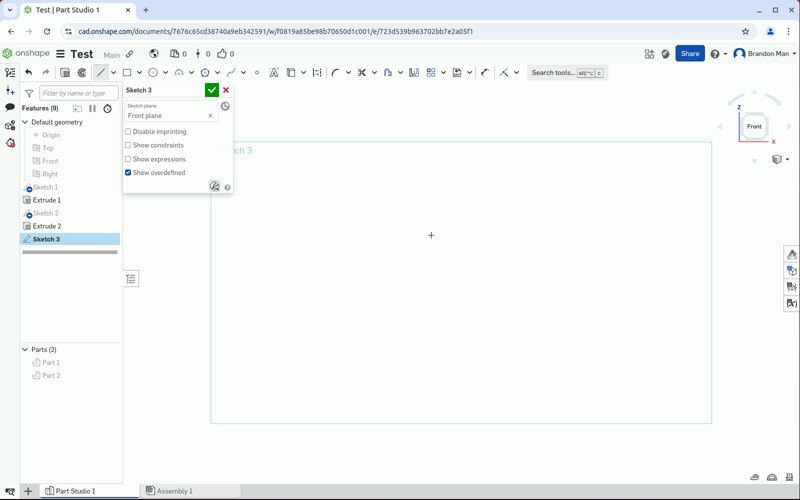
click(431, 234)
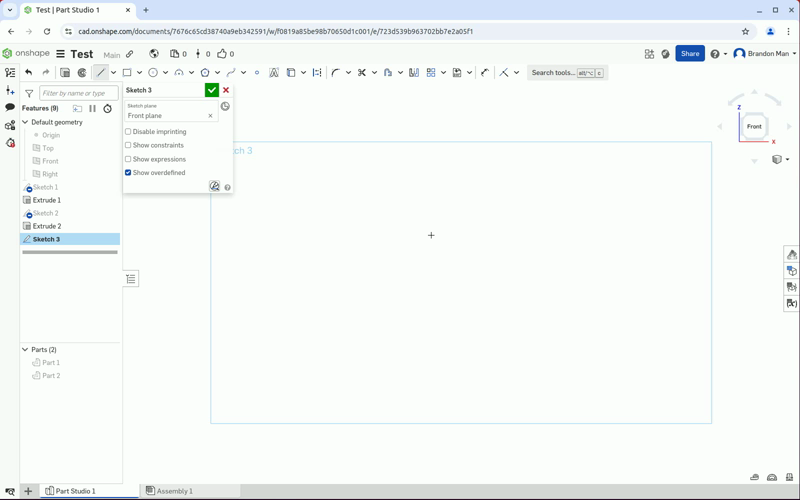
key_up(shift)
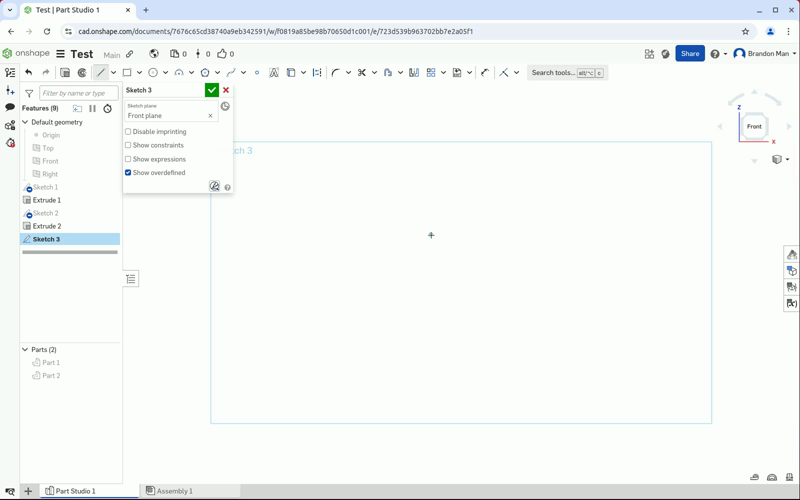
key_down(shift)
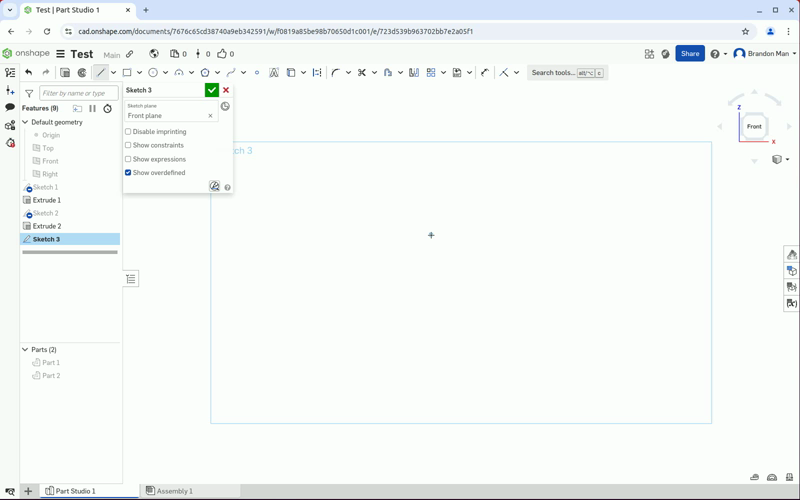
mouse_move(461, 234)
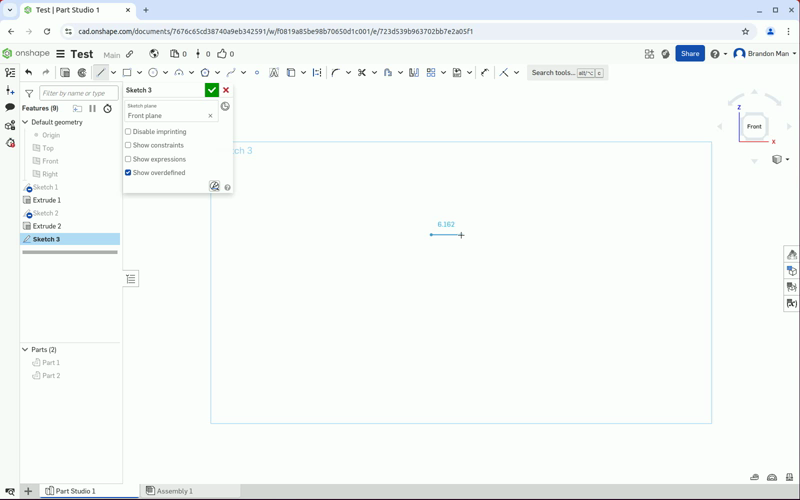
mouse_move(444, 234)
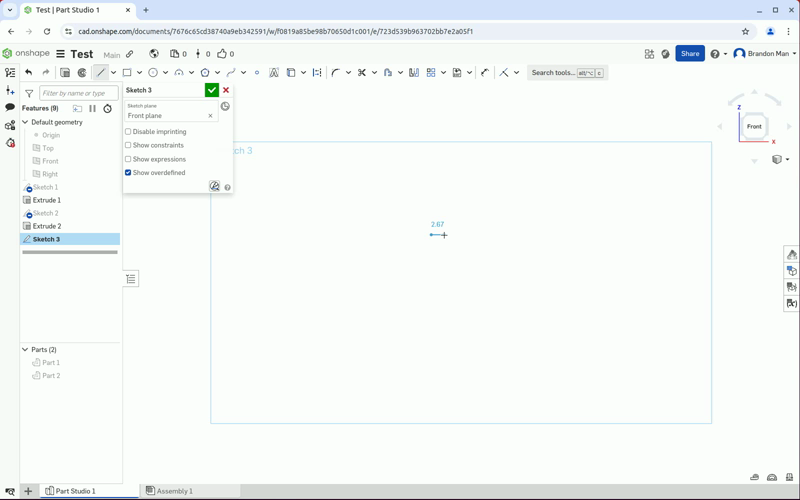
click(444, 234)
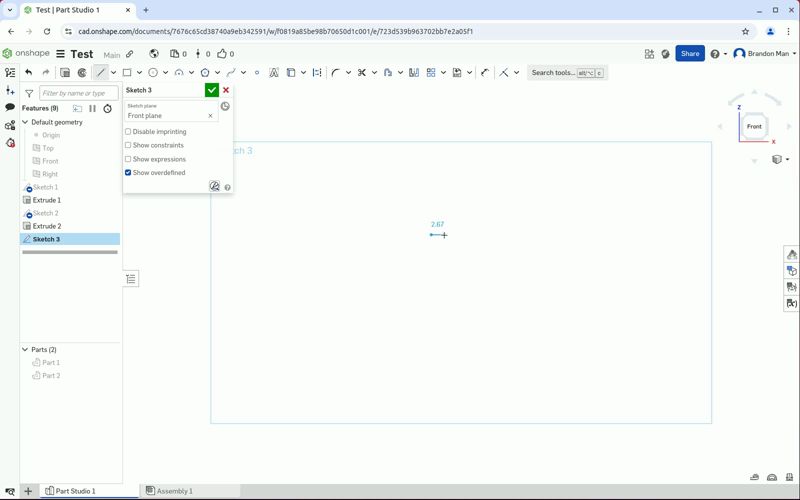
key_up(shift)
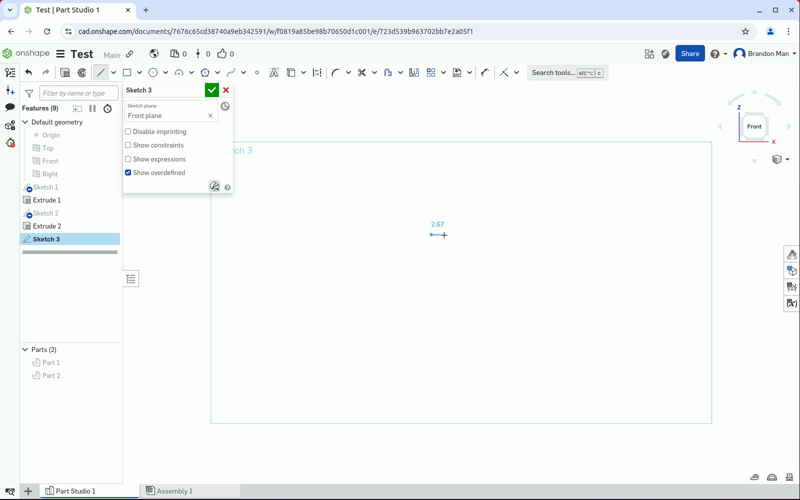
key_down(shift)
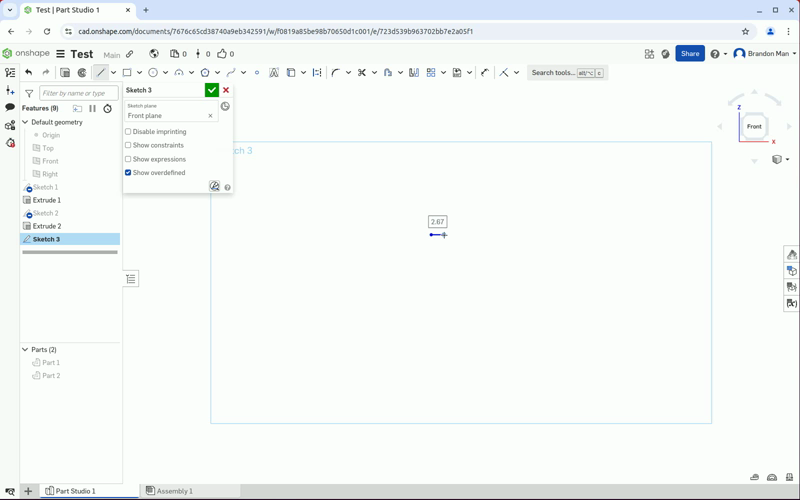
mouse_move(474, 234)
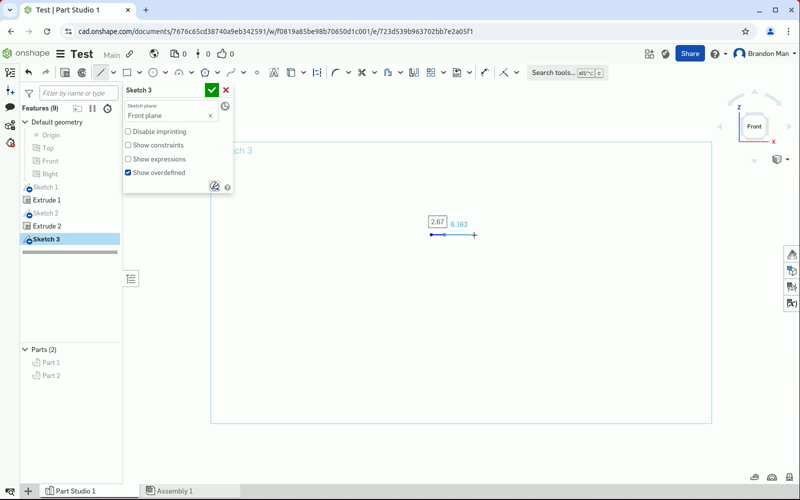
mouse_move(444, 226)
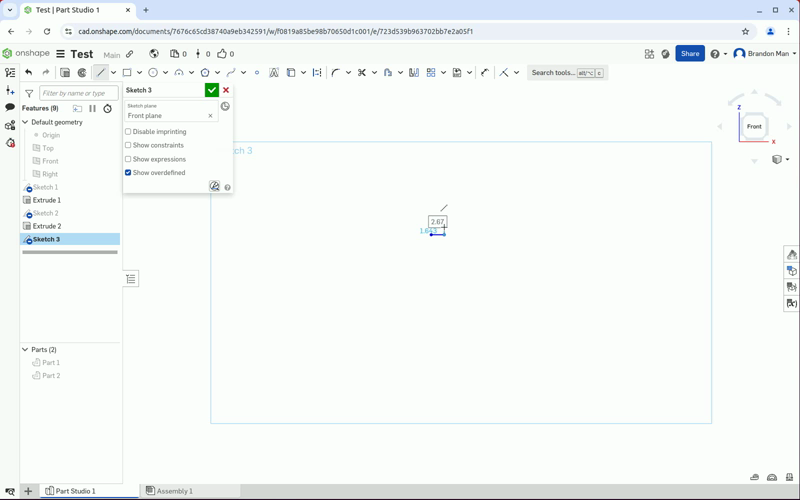
click(444, 226)
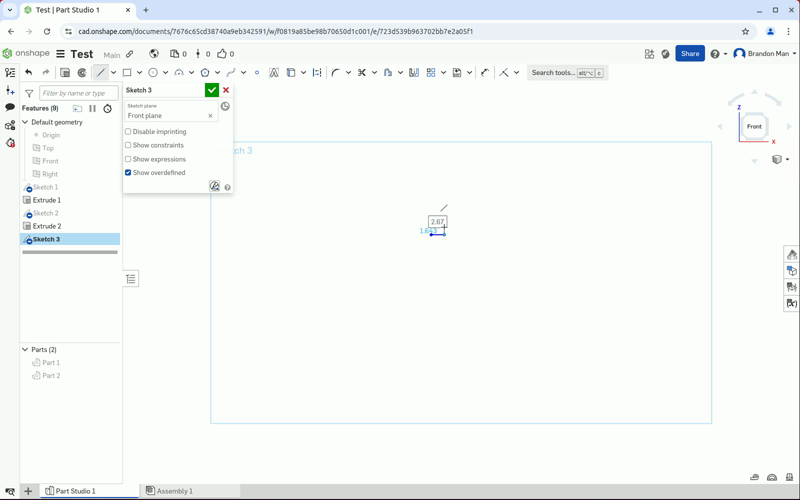
key_up(shift)
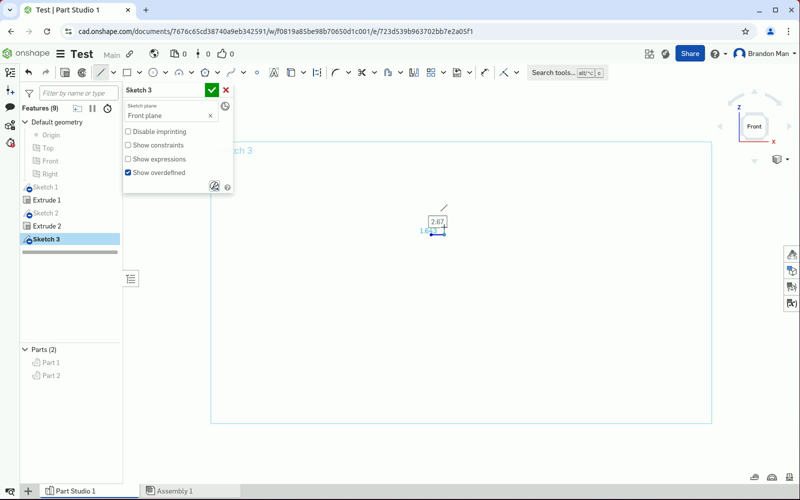
key_down(shift)
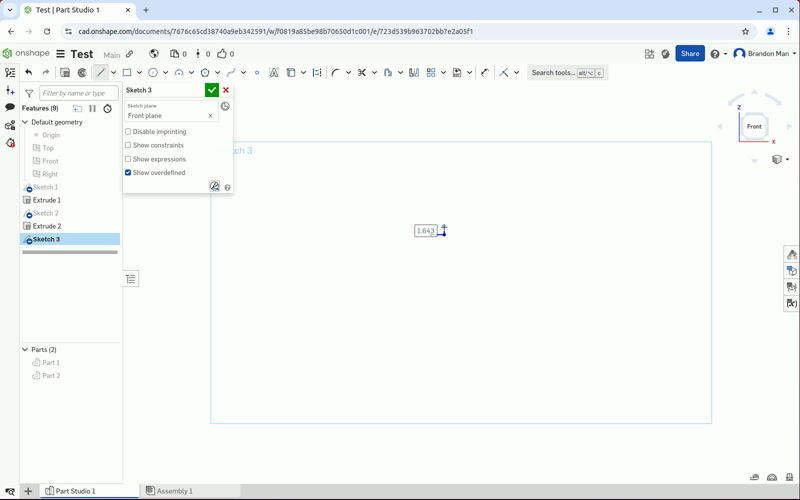
mouse_move(474, 226)
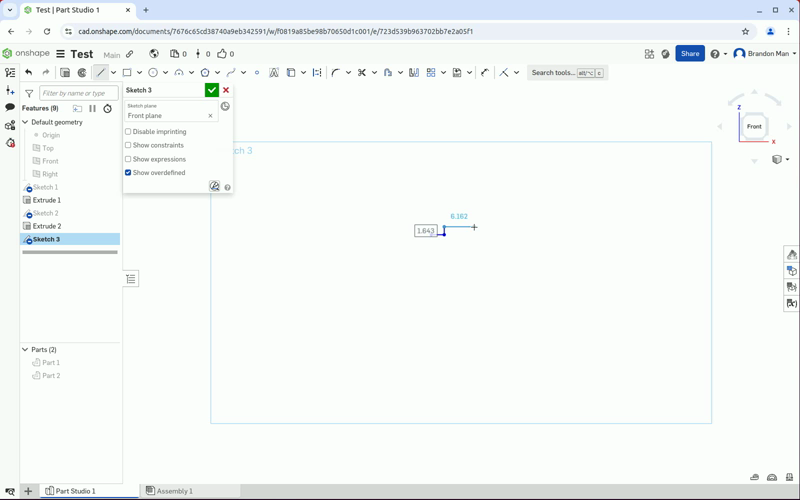
mouse_move(431, 226)
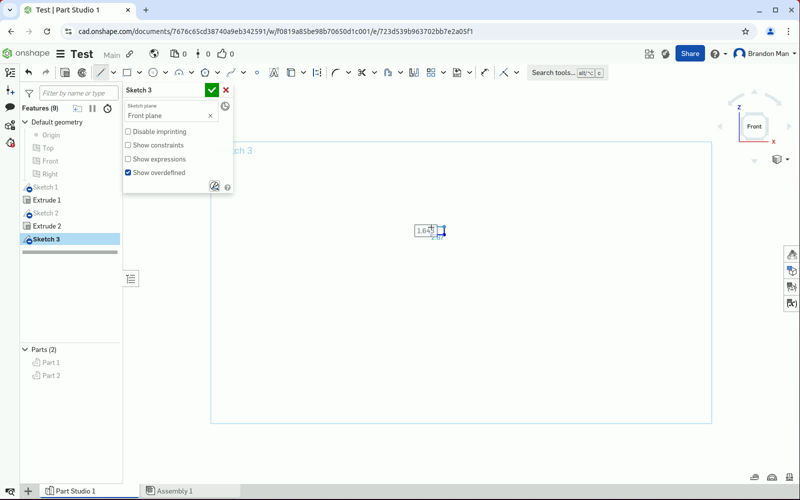
click(431, 226)
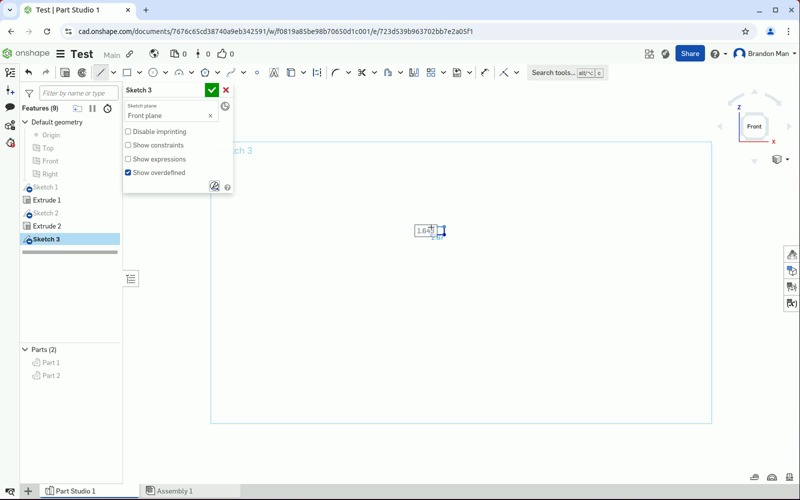
key_up(shift)
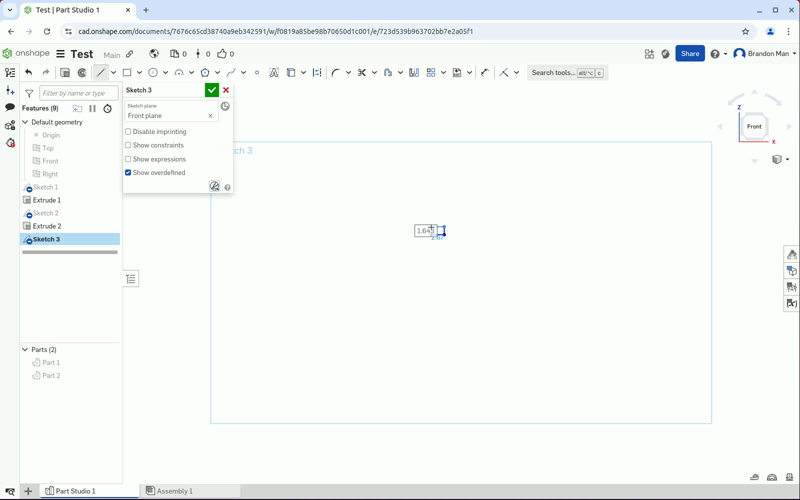
mouse_move(461, 226)
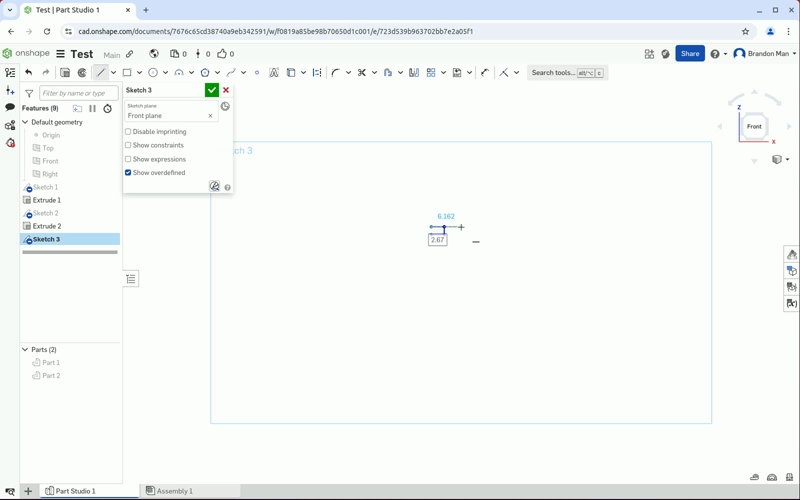
key_down(shift)
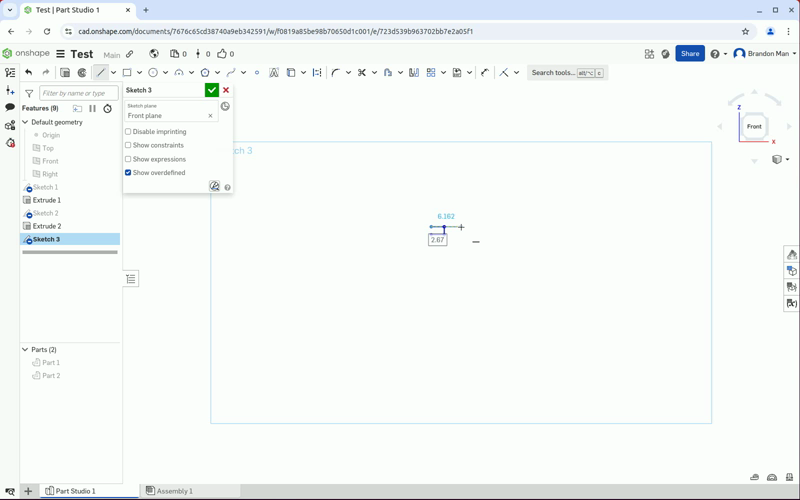
mouse_move(431, 234)
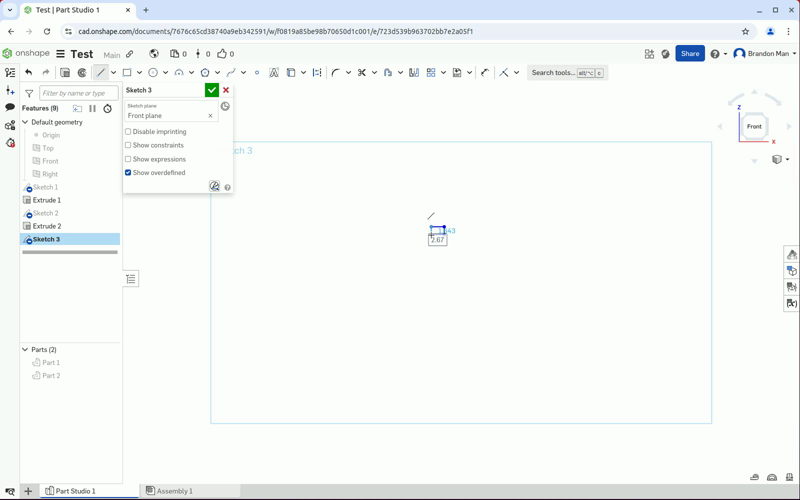
key_up(shift)
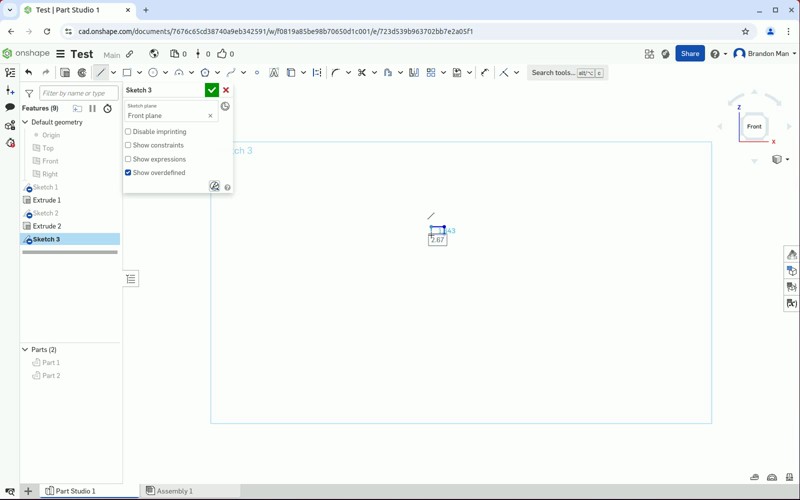
click(431, 234)
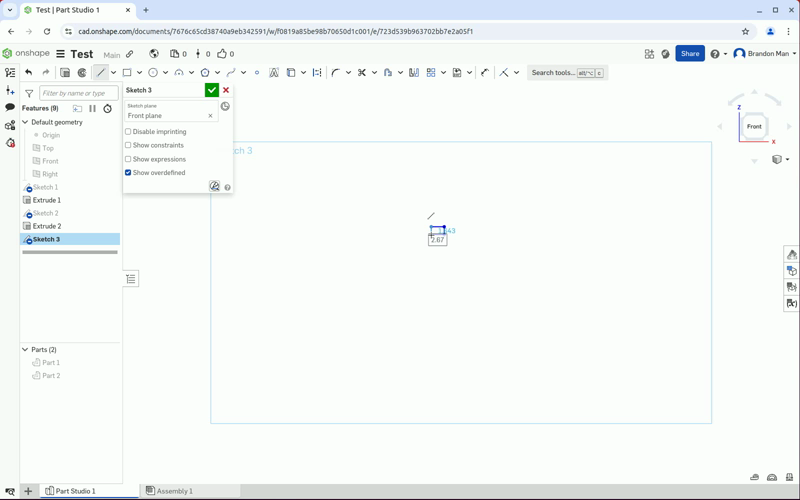
key(esc)
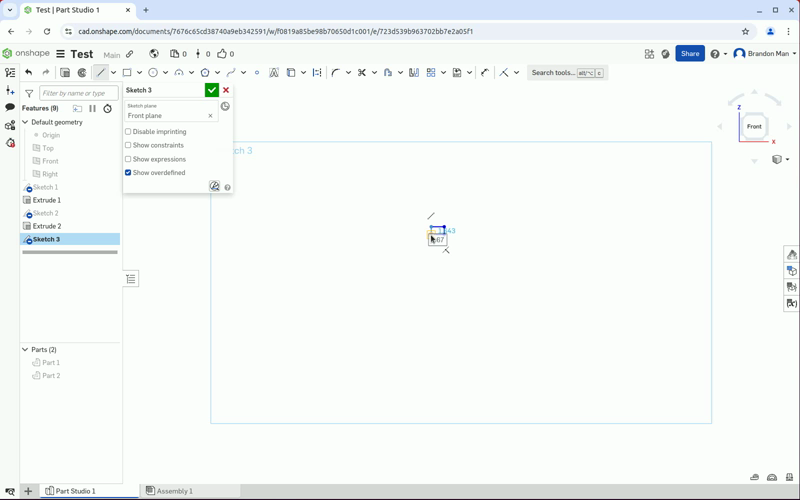
key(l)
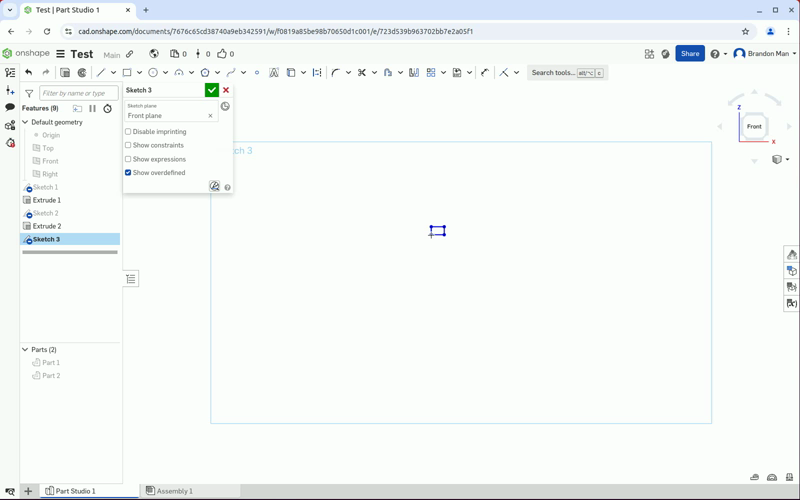
key_down(shift)
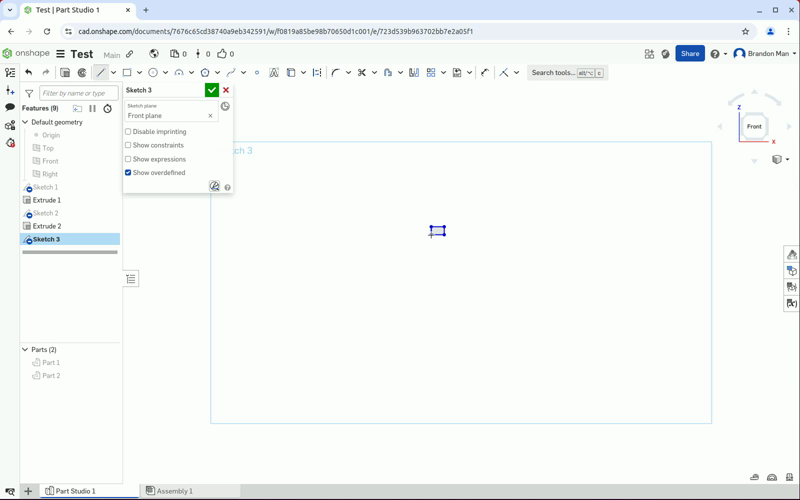
mouse_move(431, 234)
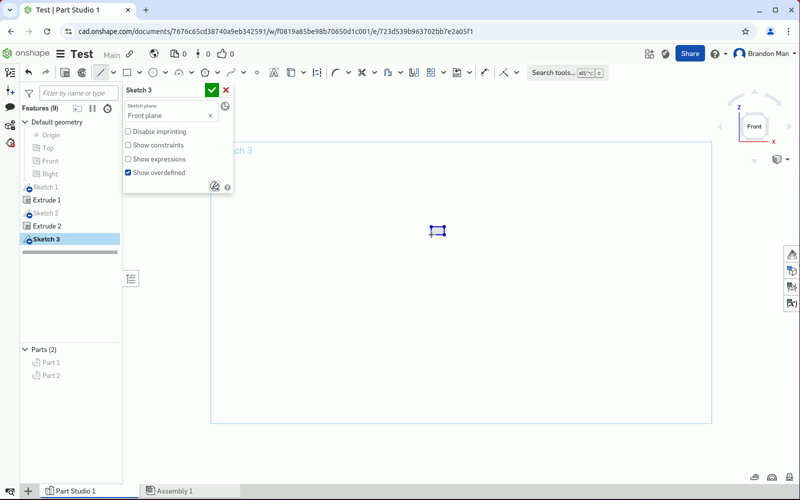
scroll(6)
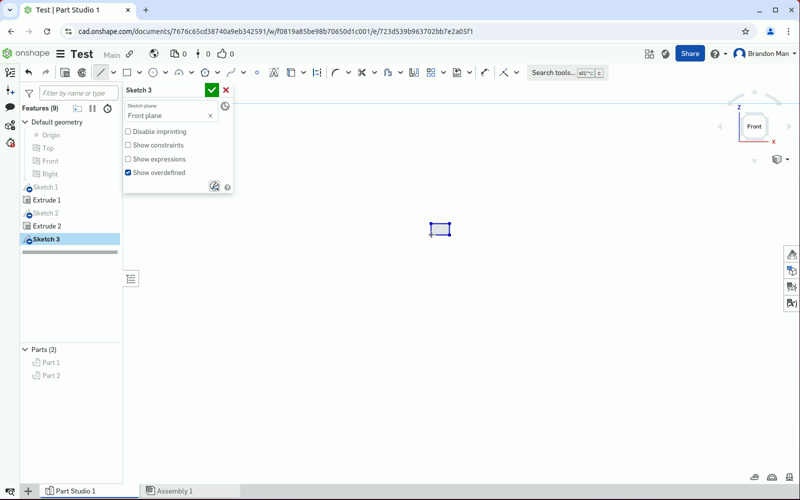
scroll(6)
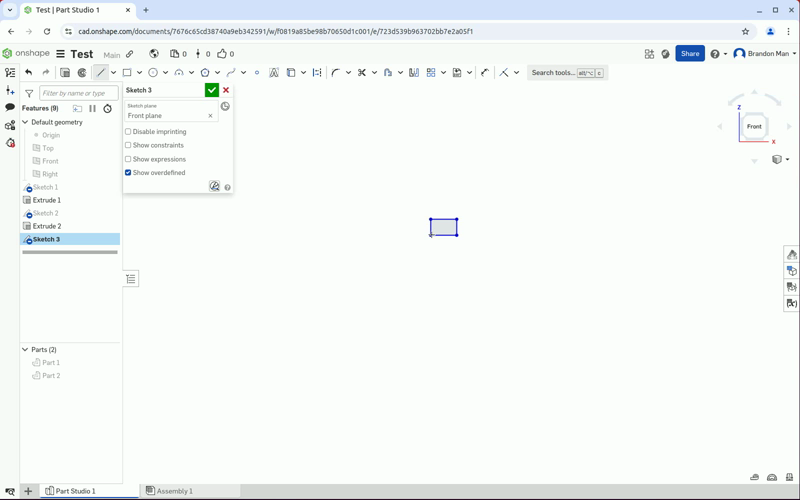
scroll(6)
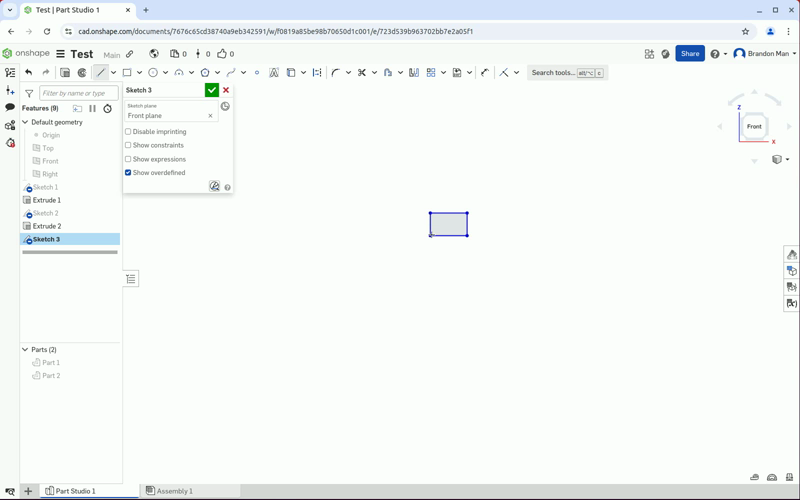
scroll(6)
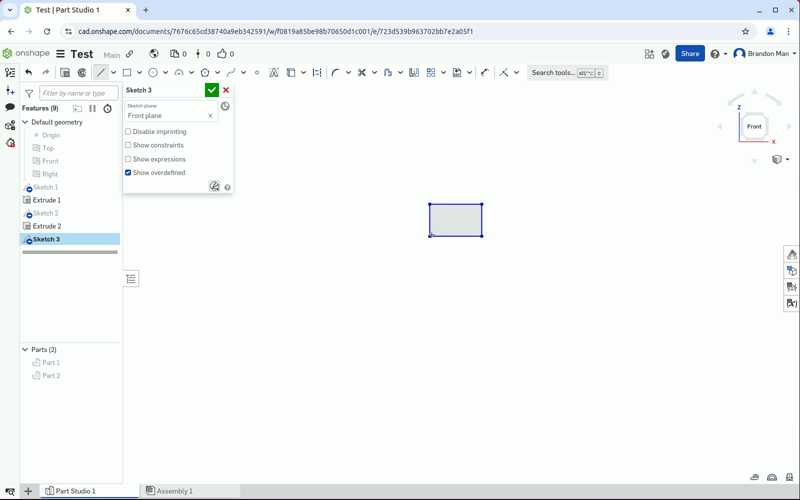
scroll(6)
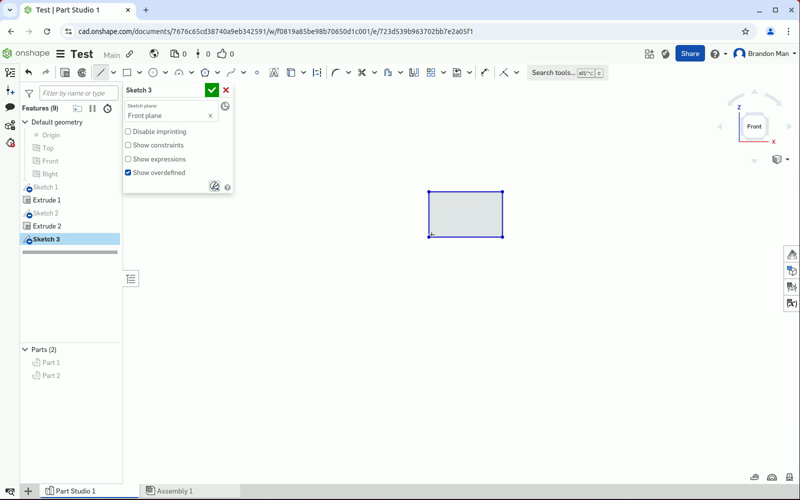
scroll(6)
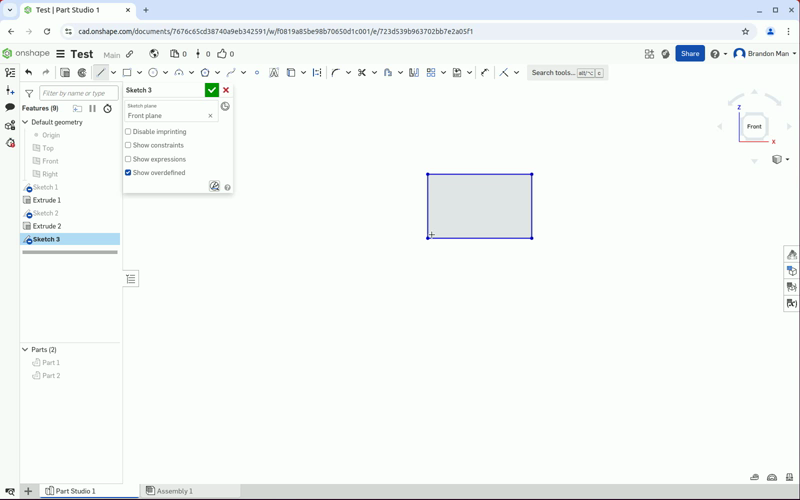
scroll(6)
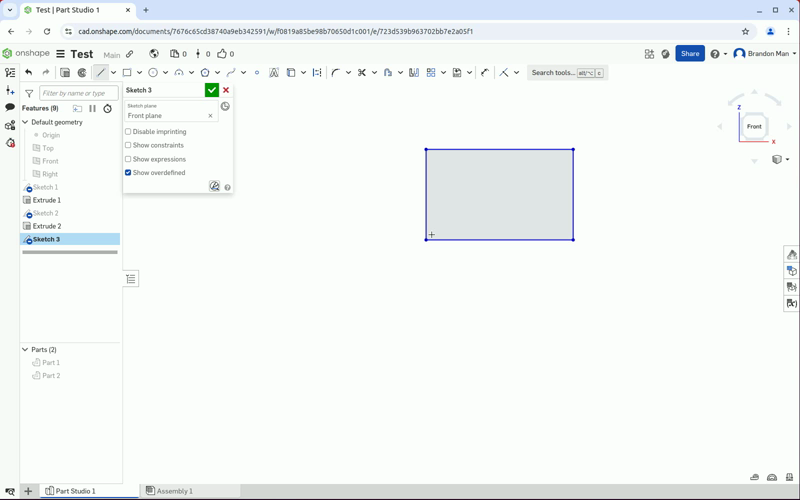
click(431, 234)
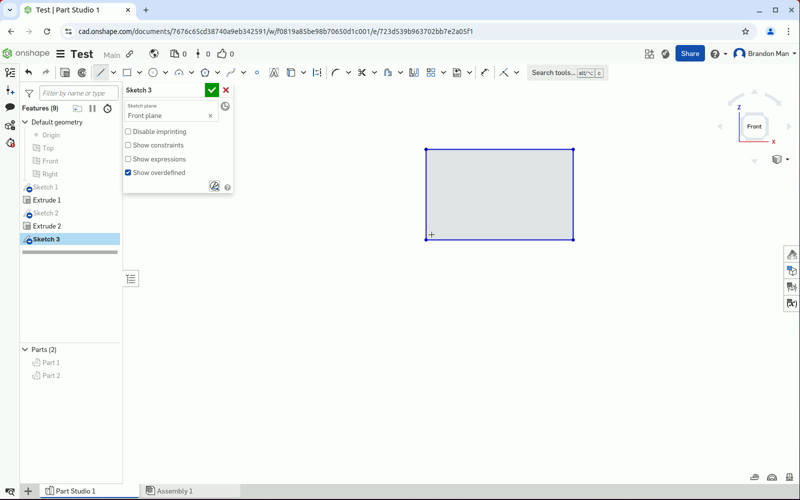
scroll(-6)
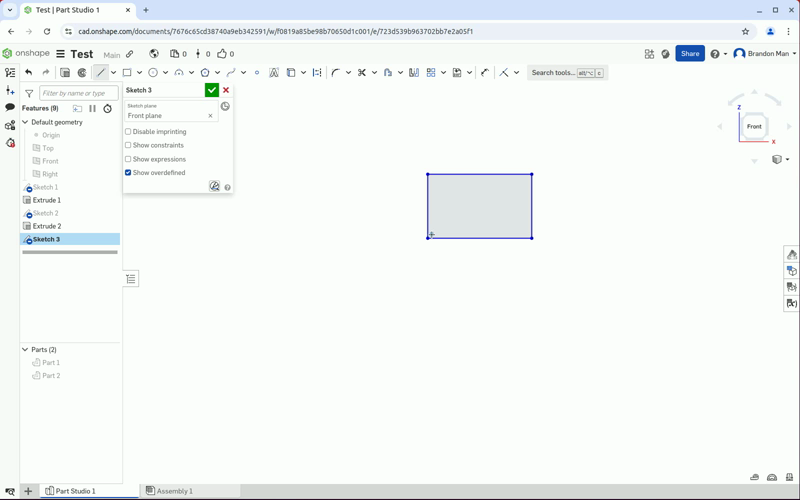
scroll(-6)
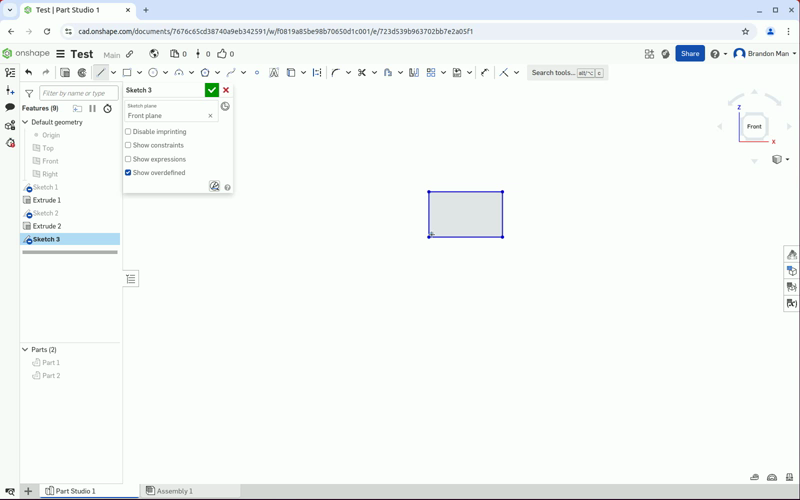
scroll(-6)
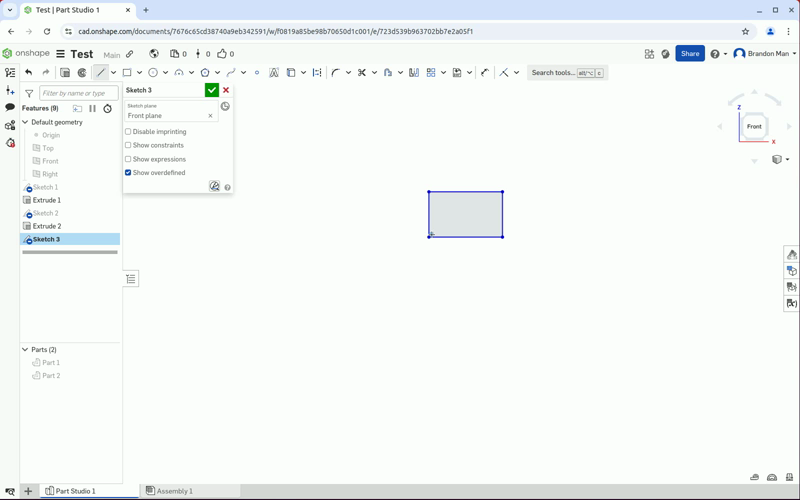
scroll(-6)
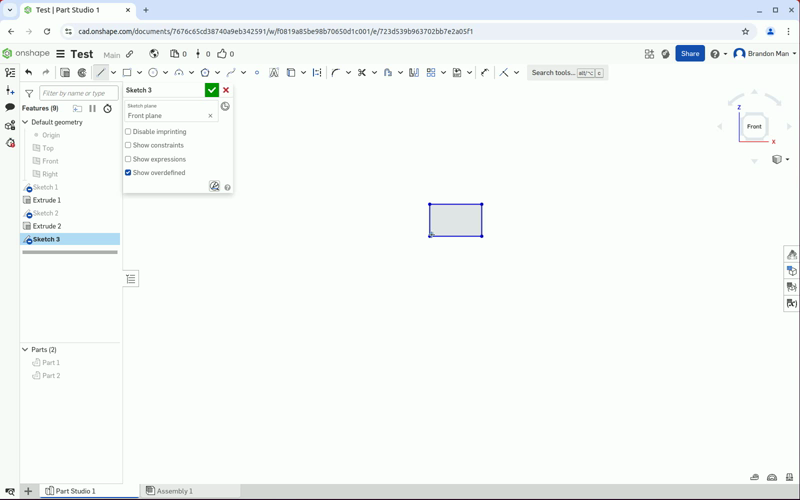
scroll(-6)
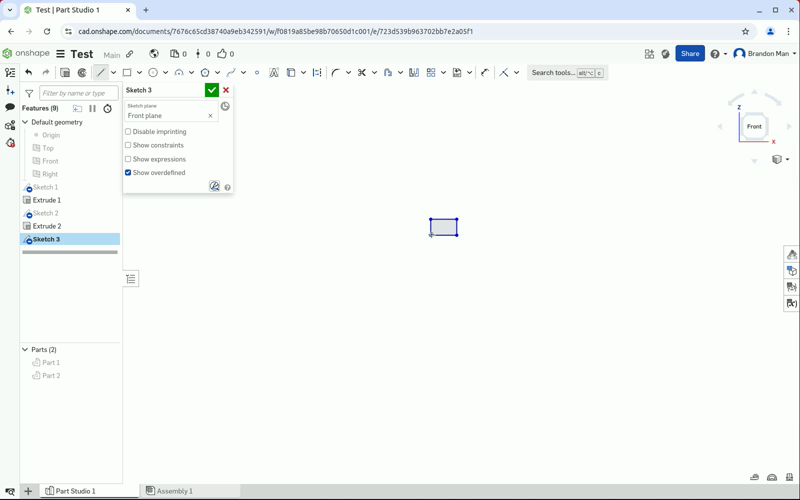
scroll(-6)
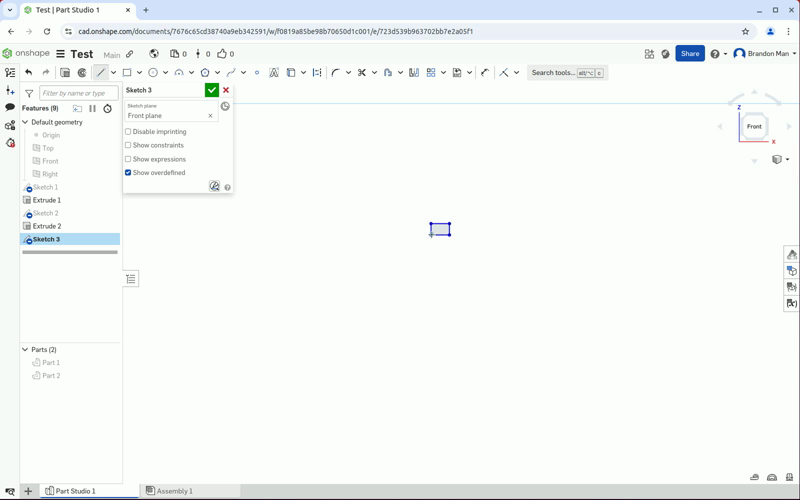
scroll(-6)
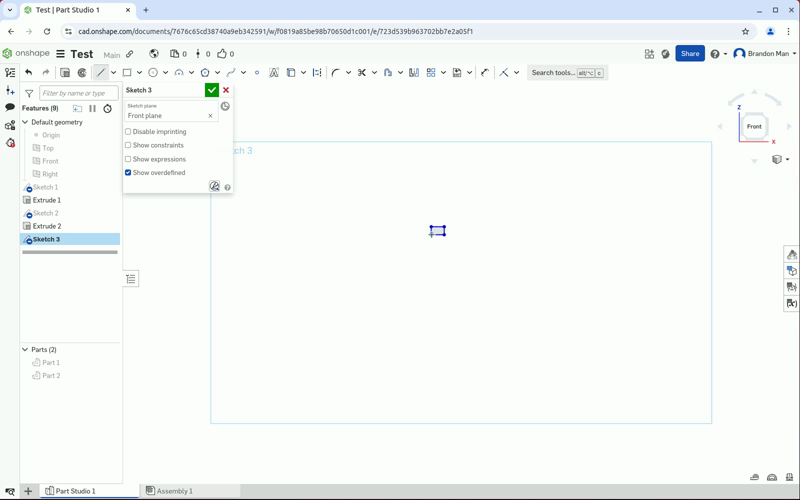
key_up(shift)
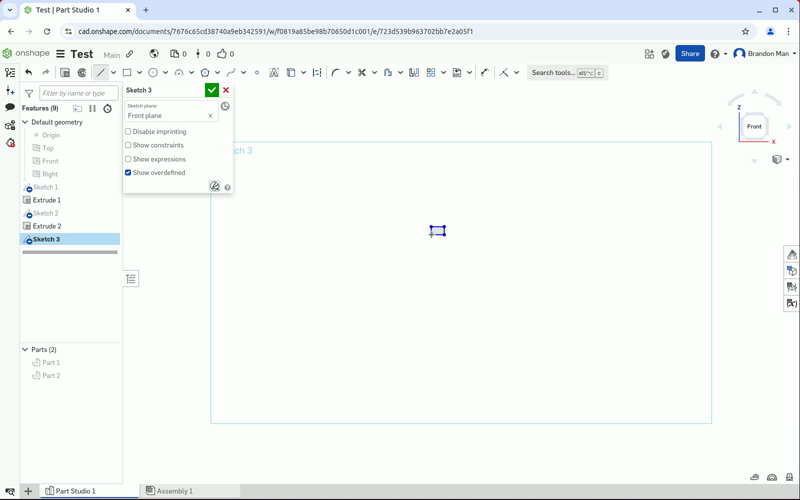
key_down(shift)
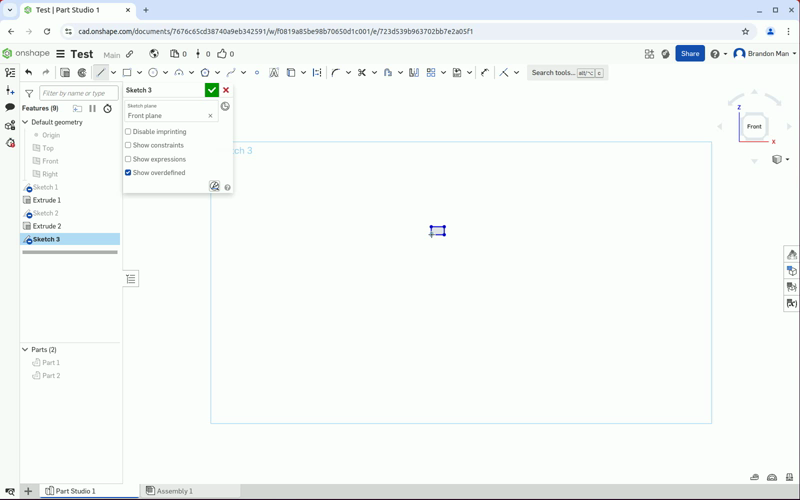
mouse_move(461, 234)
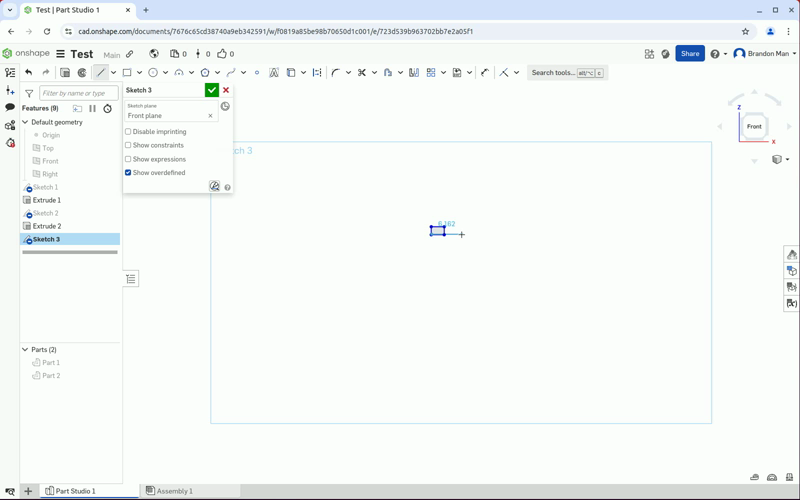
mouse_move(443, 234)
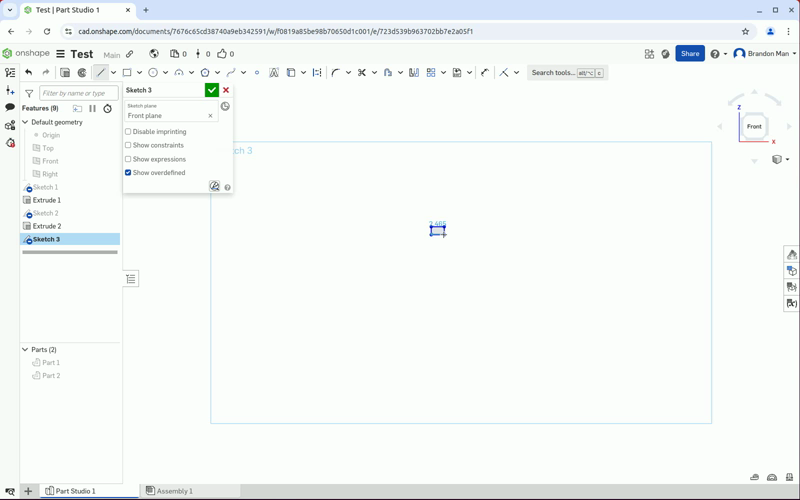
scroll(6)
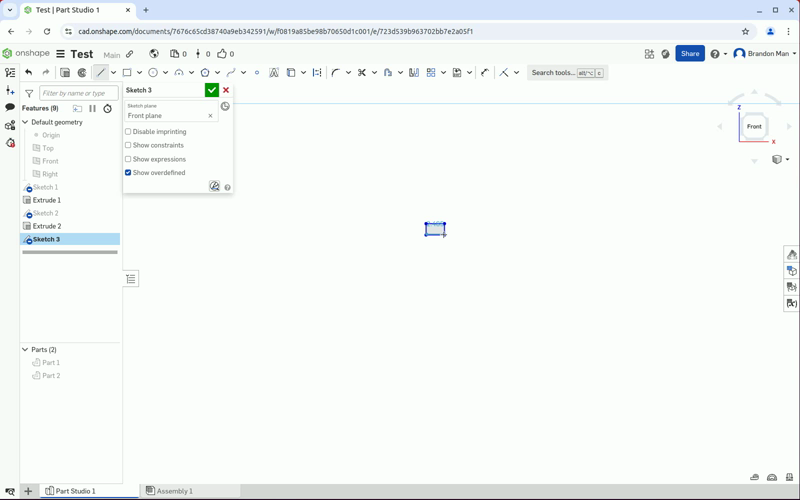
scroll(6)
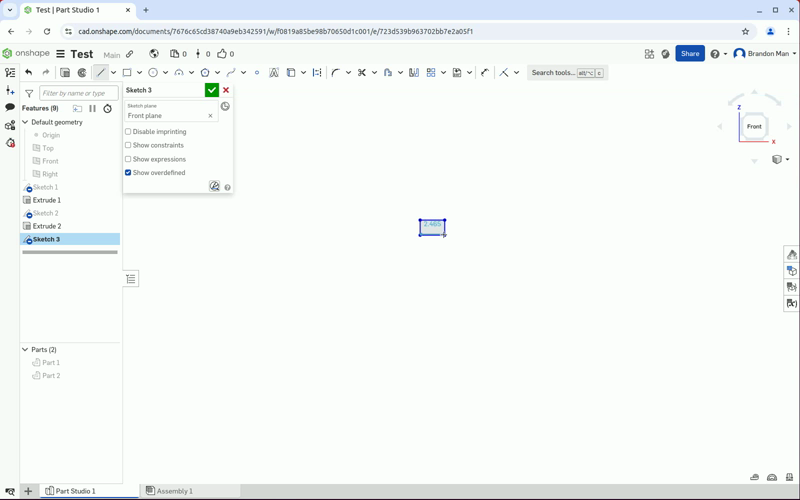
scroll(6)
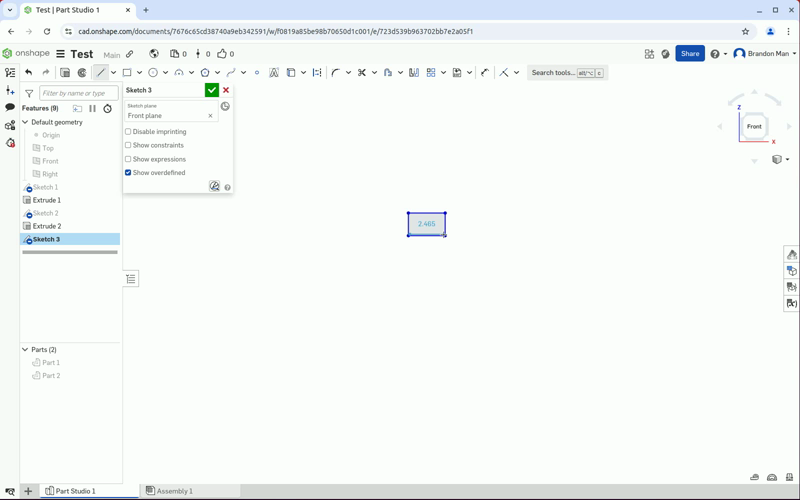
scroll(6)
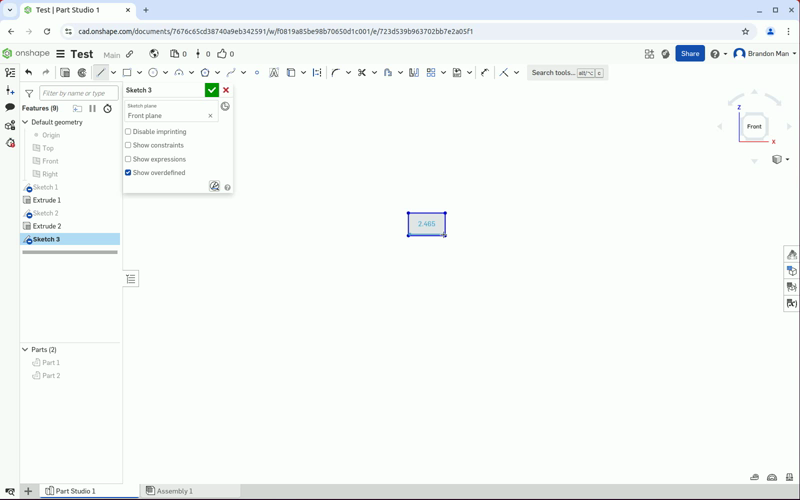
scroll(6)
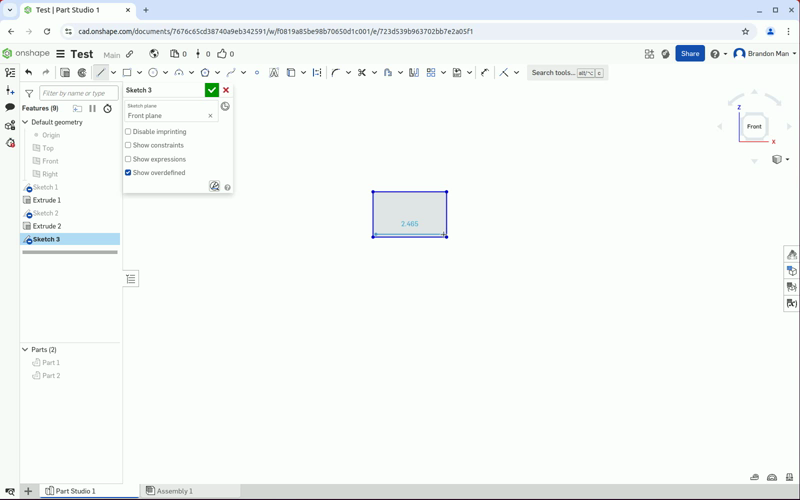
scroll(6)
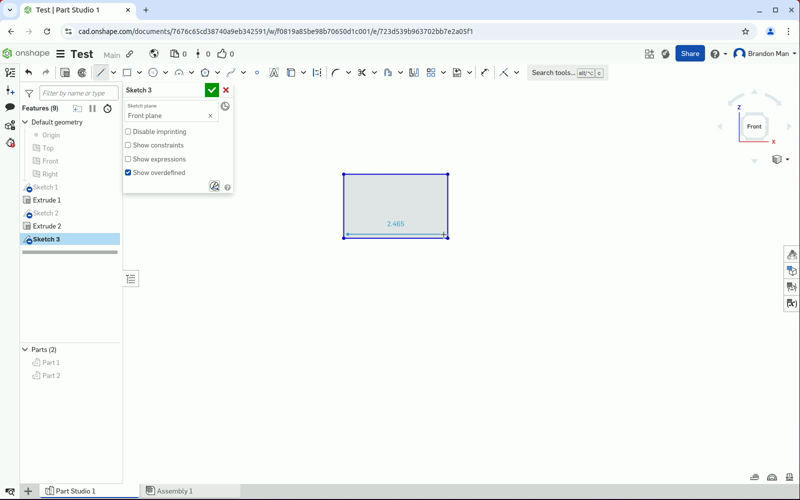
scroll(6)
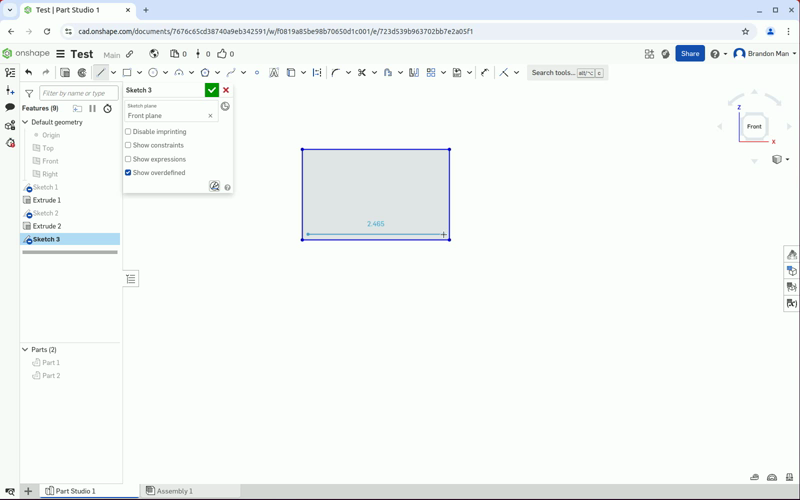
click(443, 234)
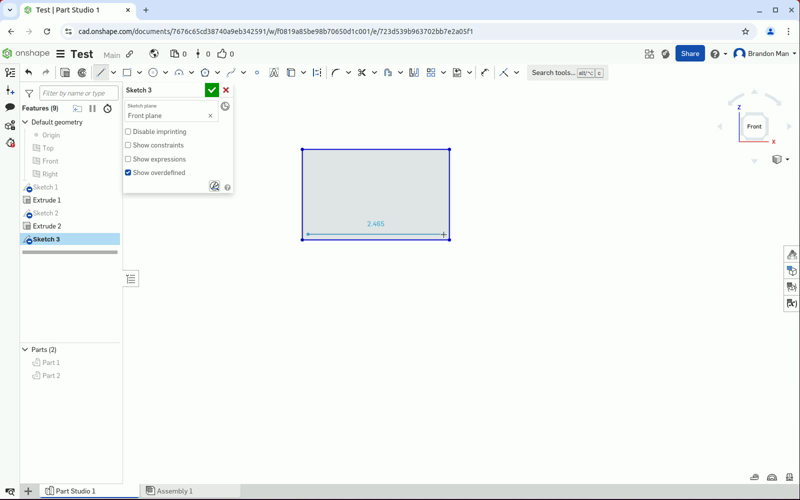
scroll(-6)
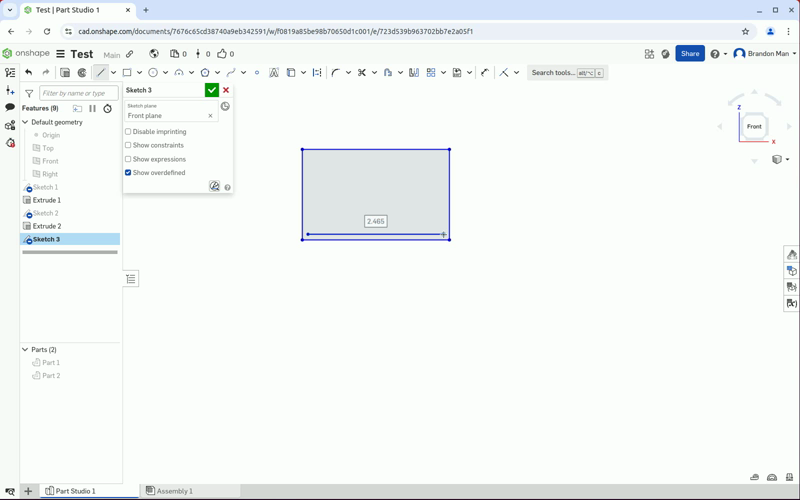
scroll(-6)
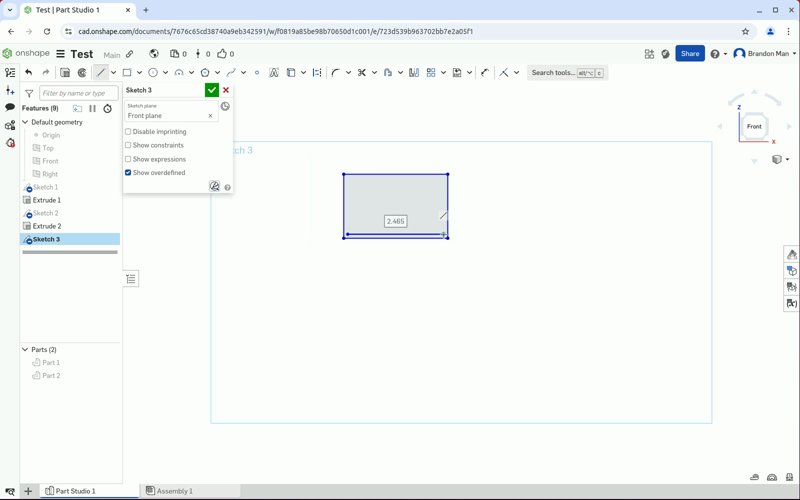
scroll(-6)
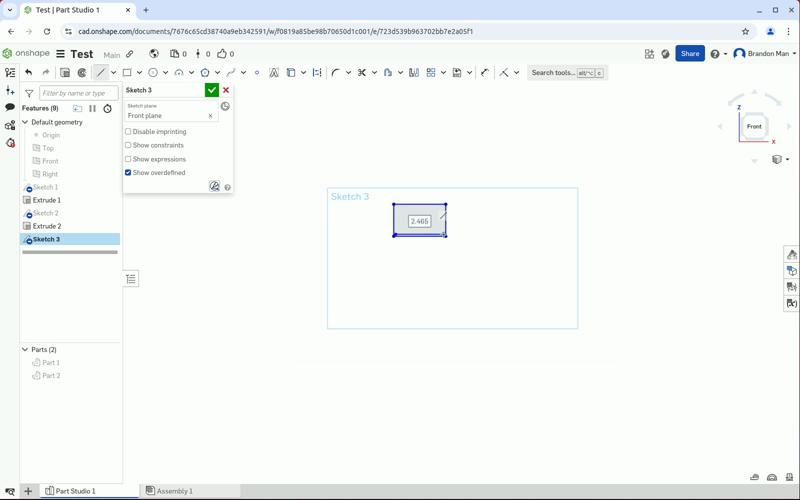
scroll(-6)
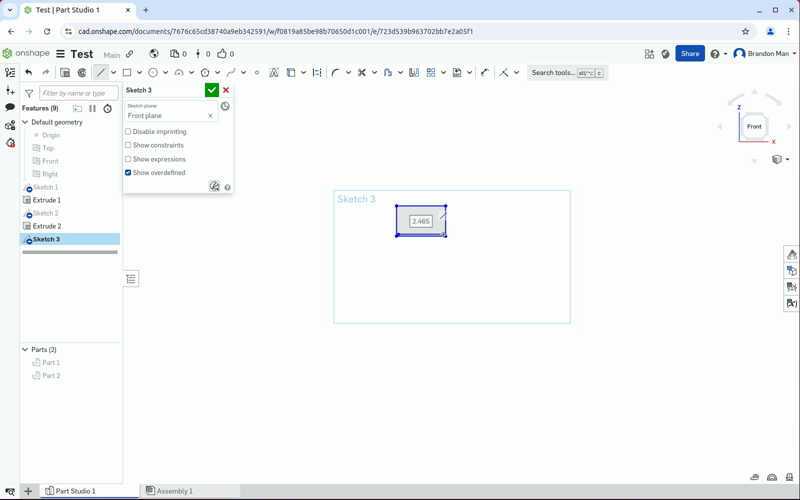
scroll(-6)
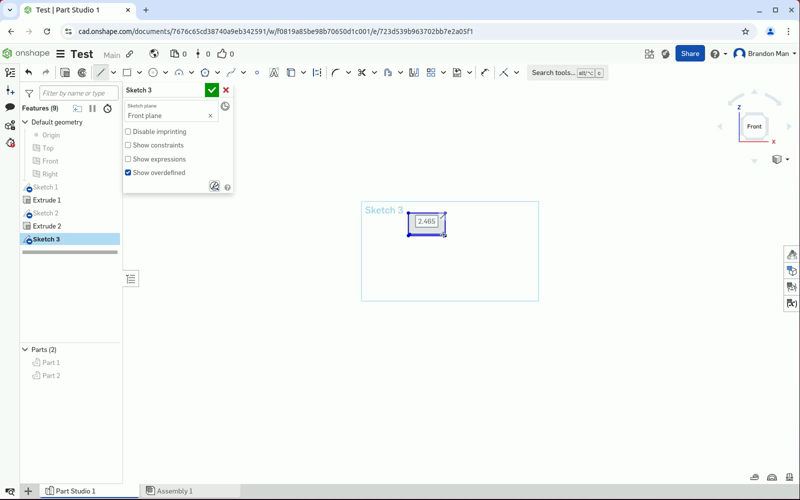
scroll(-6)
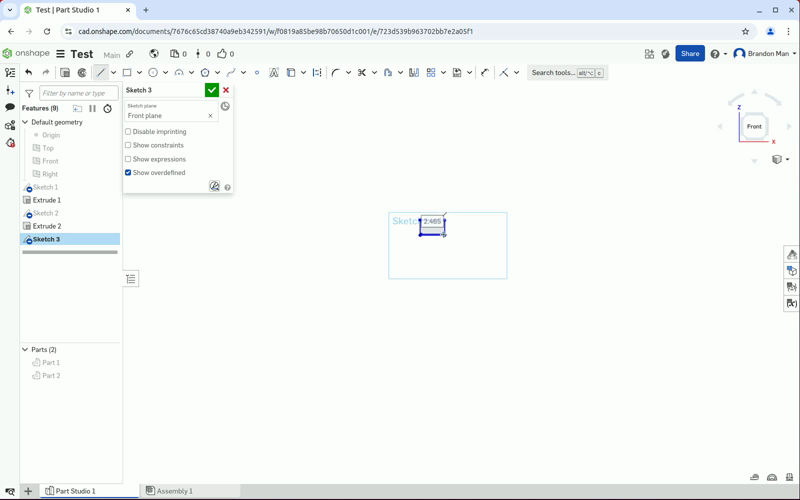
scroll(-6)
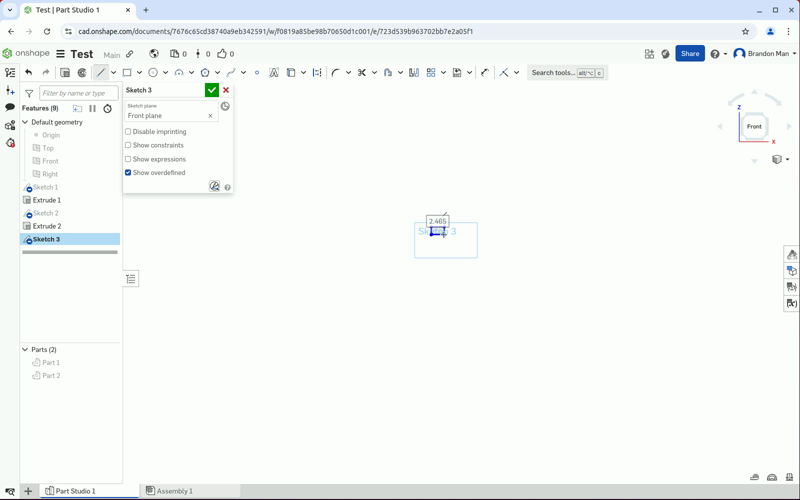
key_up(shift)
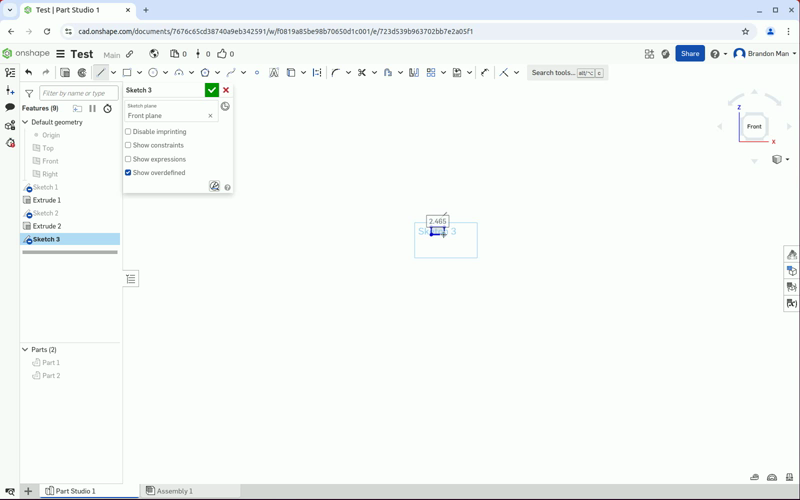
key_down(shift)
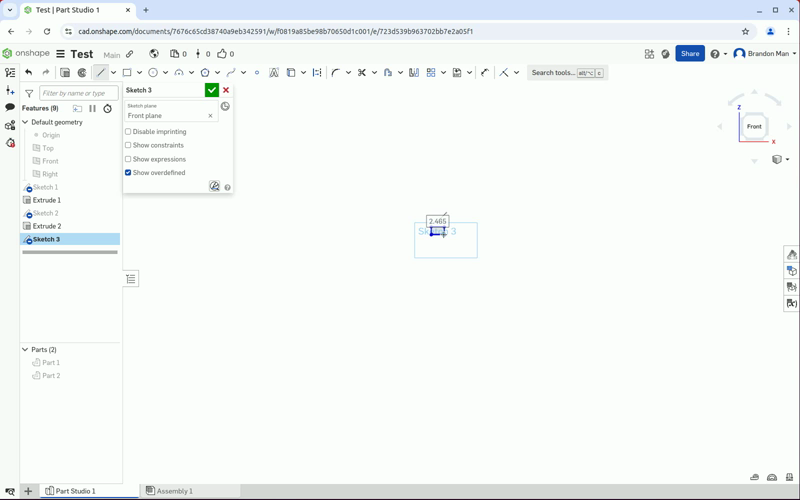
mouse_move(473, 234)
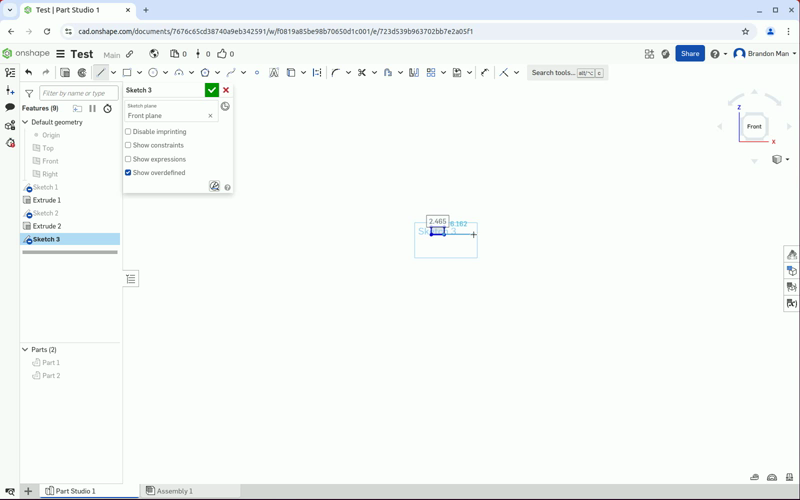
mouse_move(443, 227)
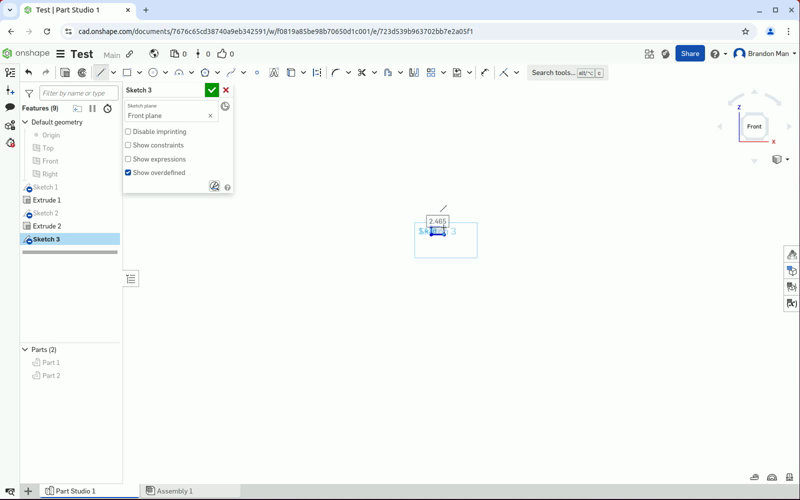
scroll(6)
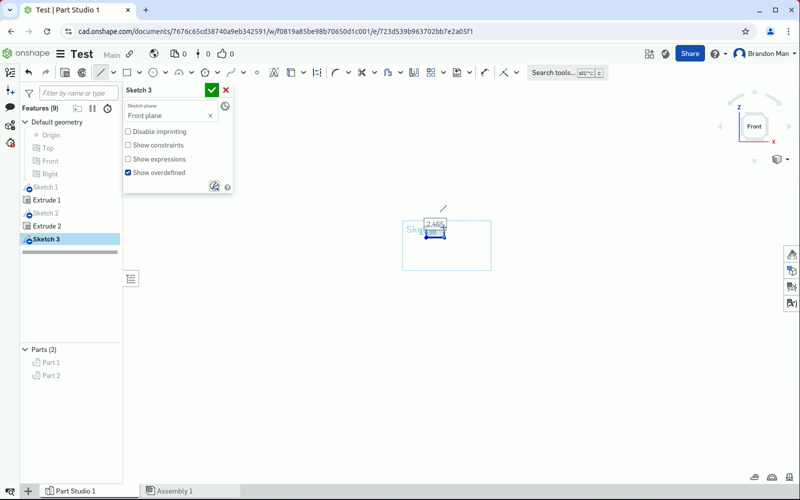
scroll(6)
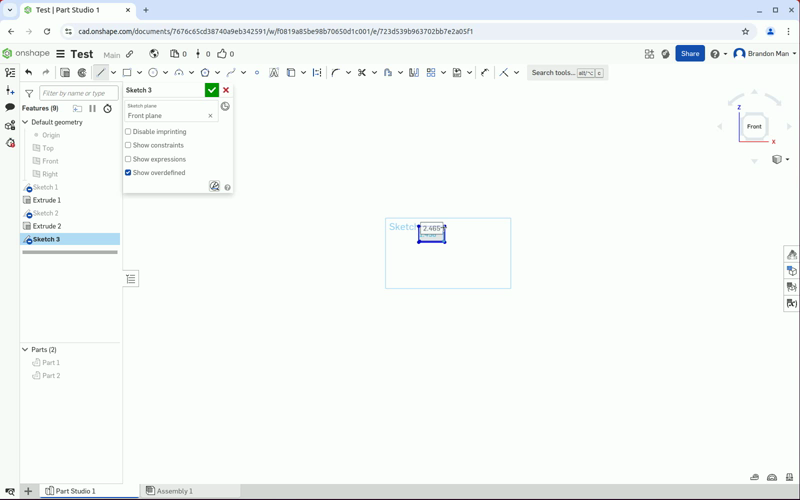
scroll(6)
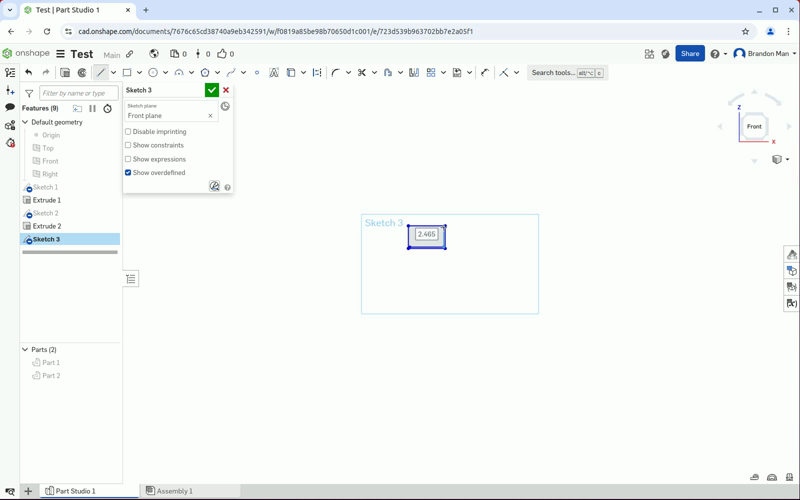
scroll(6)
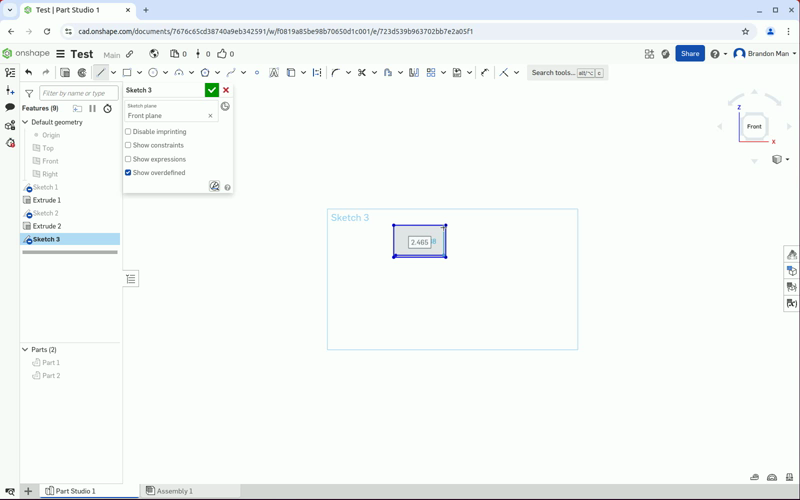
scroll(6)
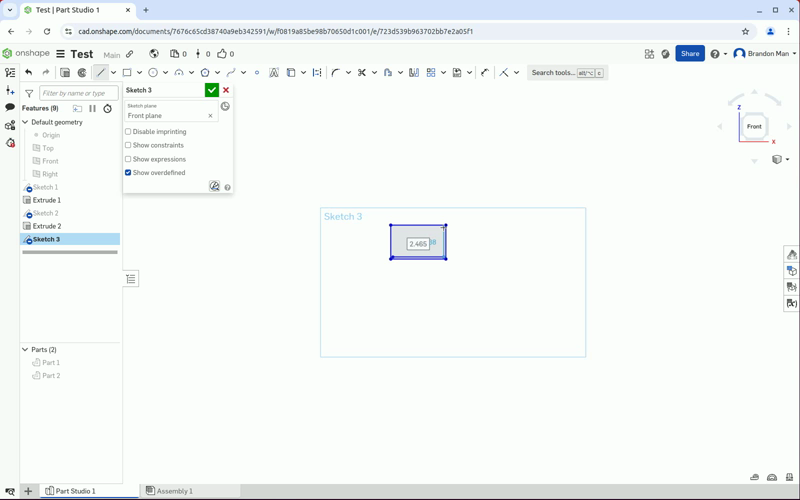
scroll(6)
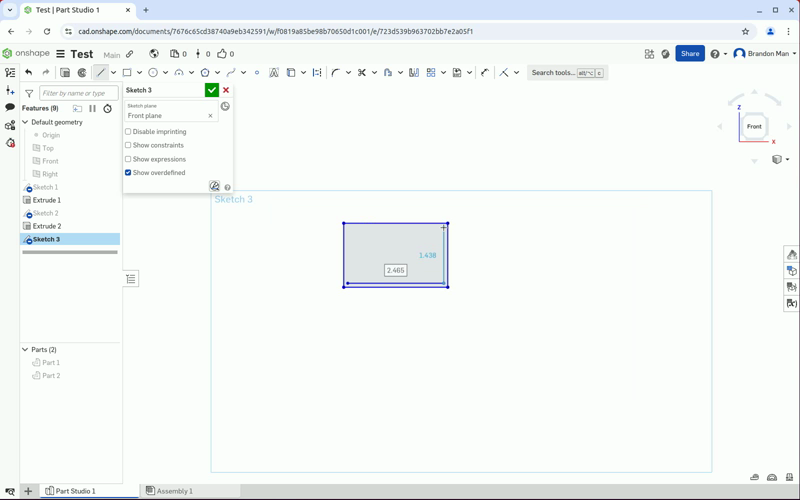
scroll(6)
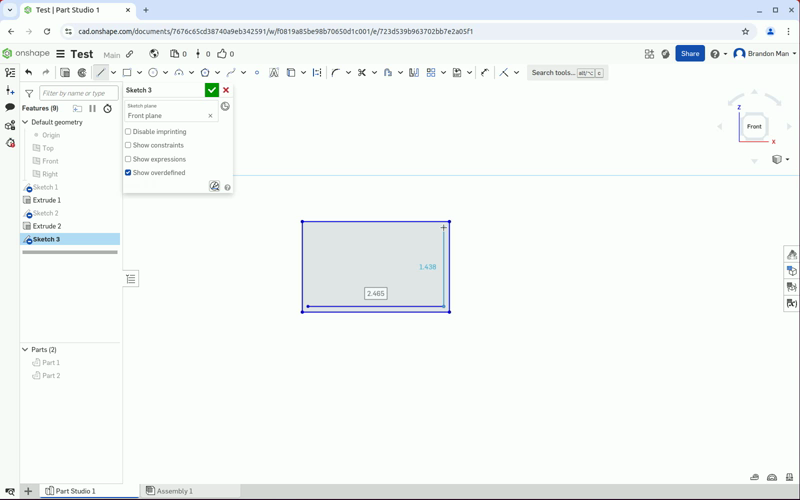
click(443, 227)
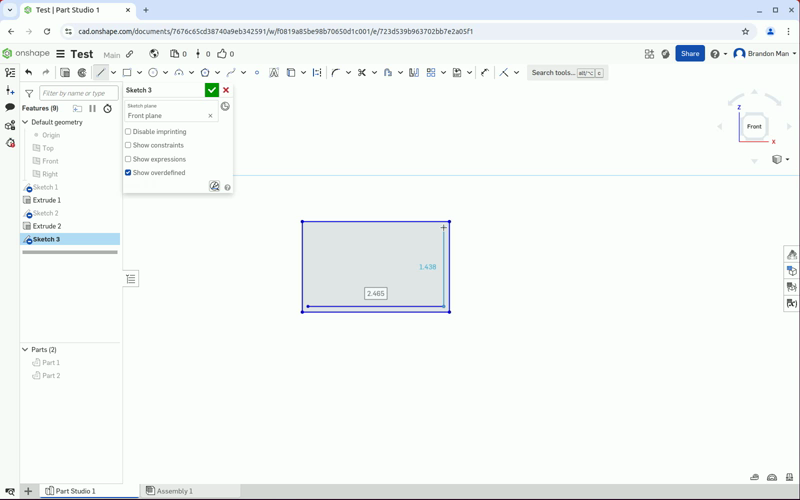
scroll(-6)
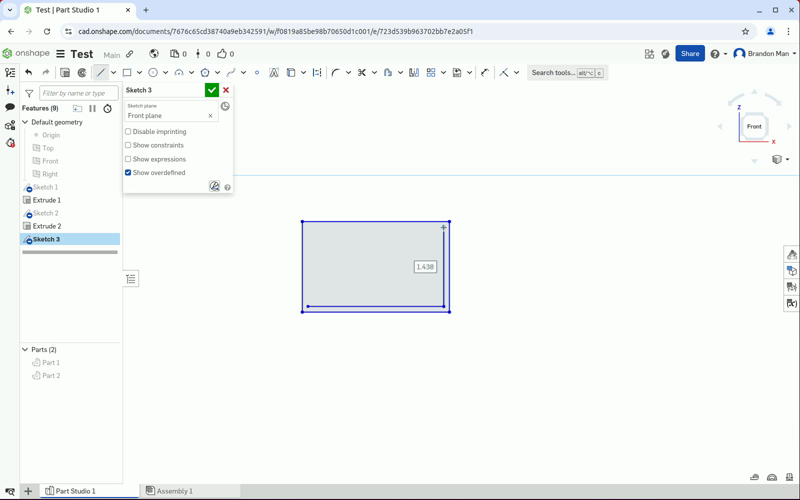
scroll(-6)
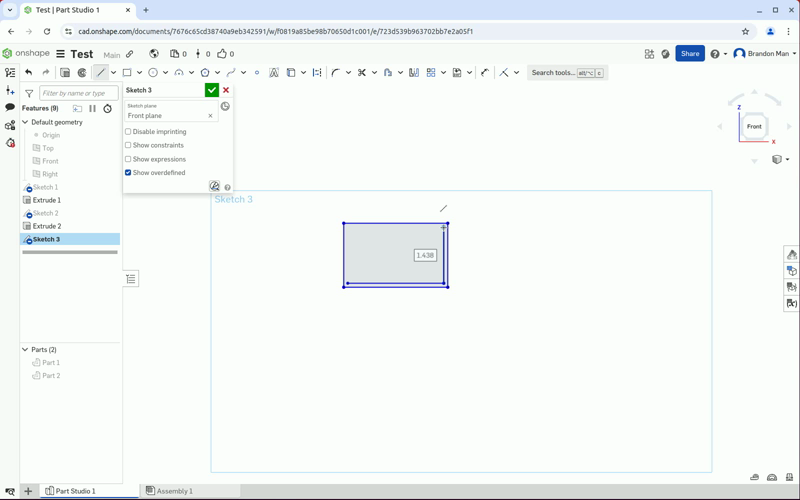
scroll(-6)
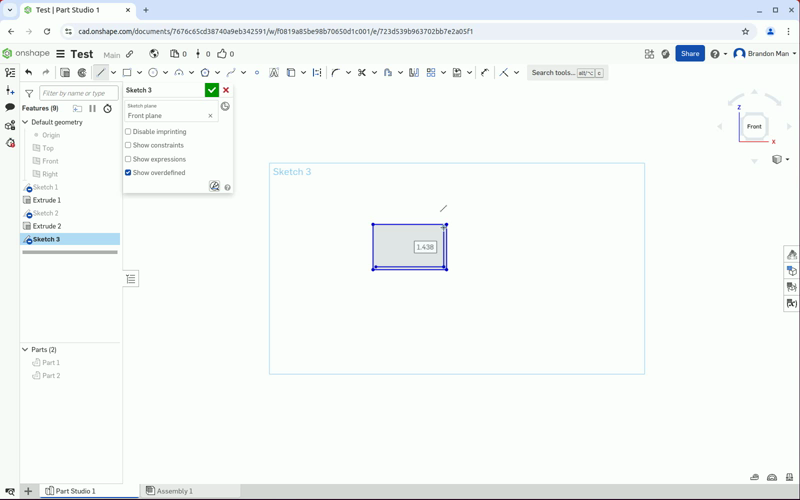
scroll(-6)
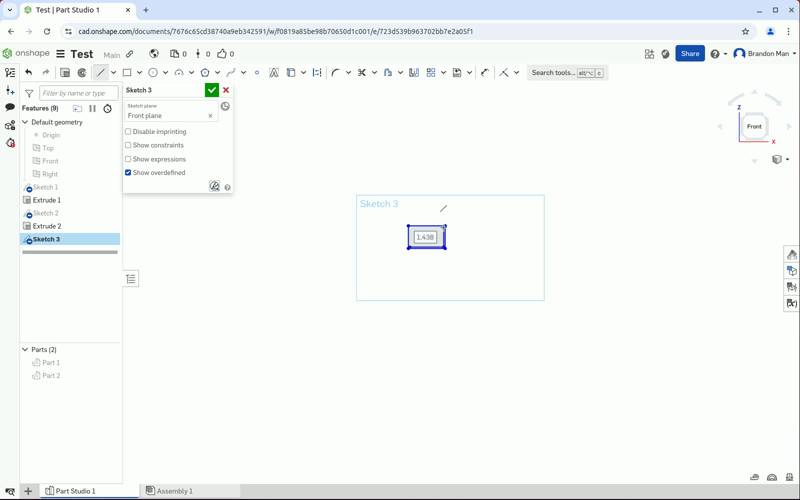
scroll(-6)
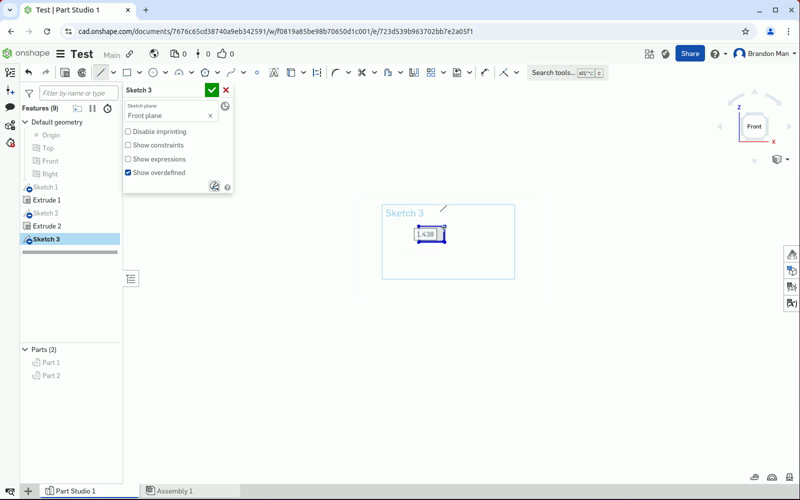
scroll(-6)
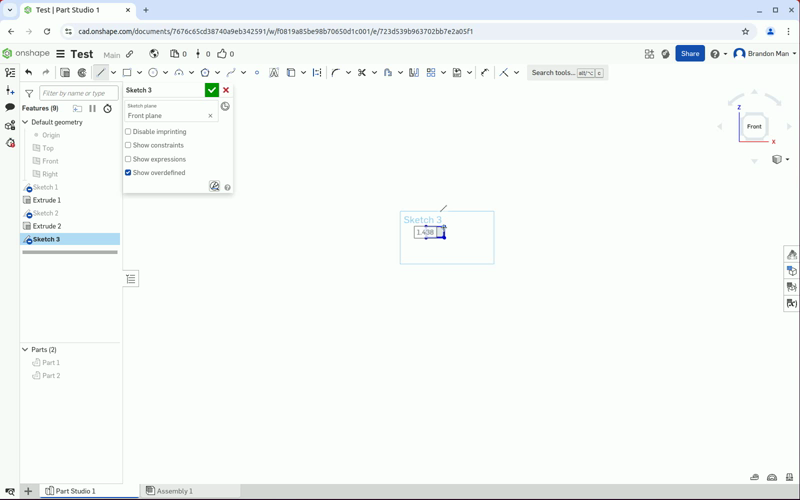
scroll(-6)
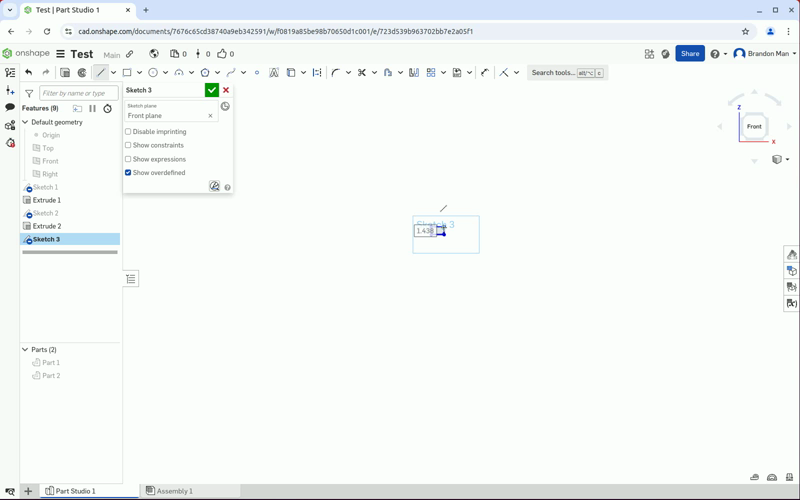
key_up(shift)
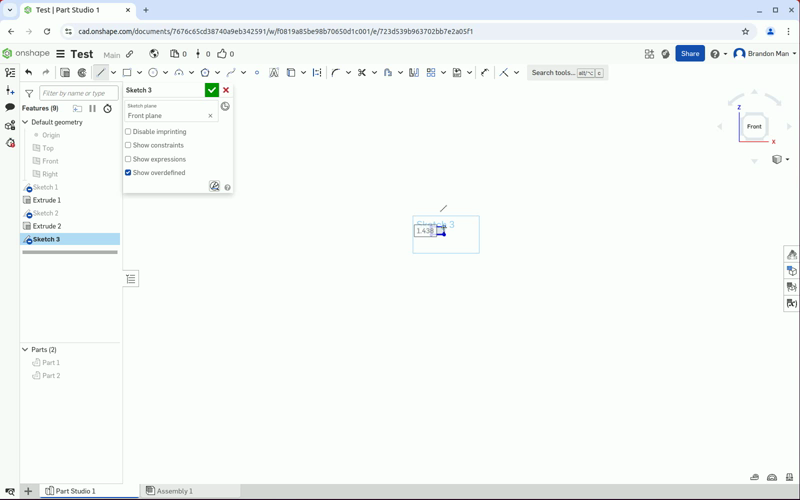
key_down(shift)
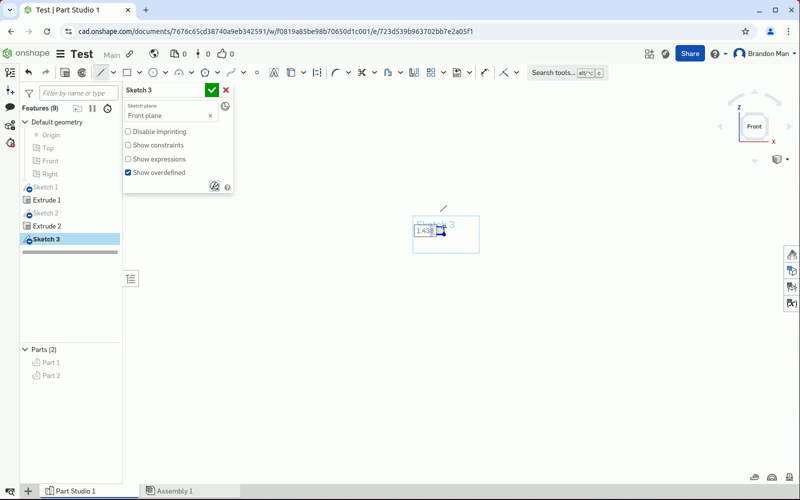
mouse_move(473, 227)
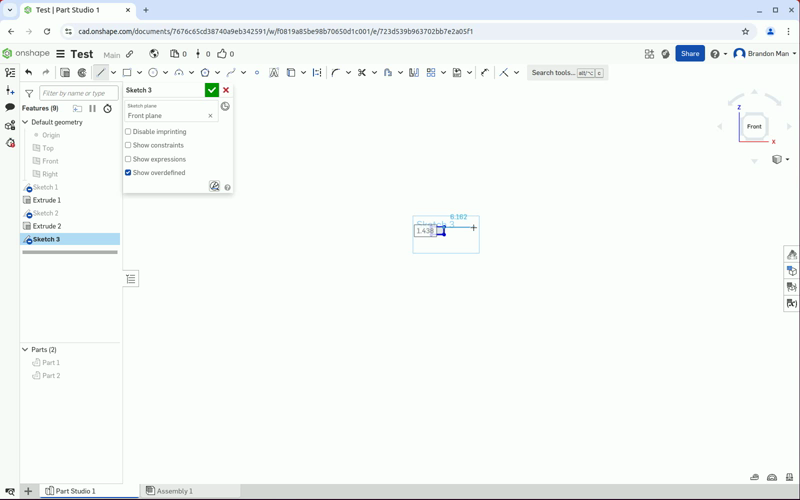
mouse_move(431, 227)
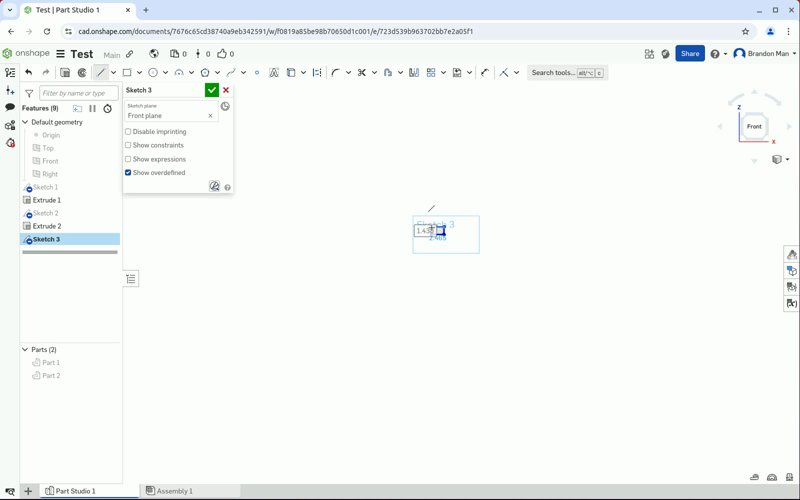
scroll(6)
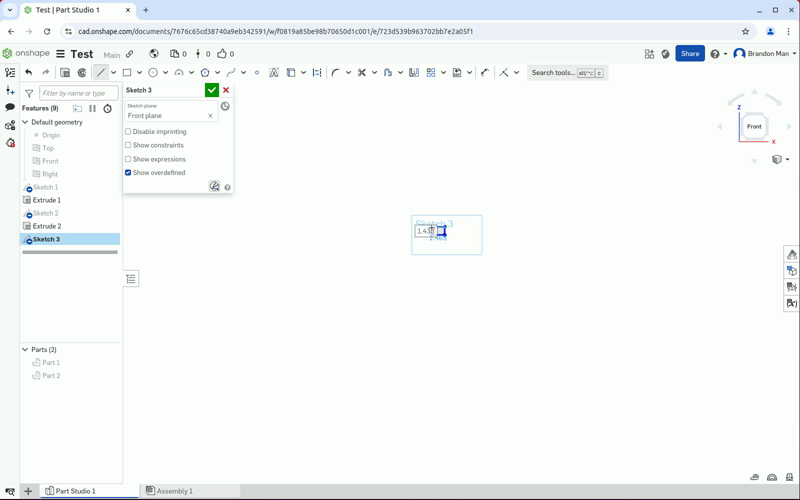
scroll(6)
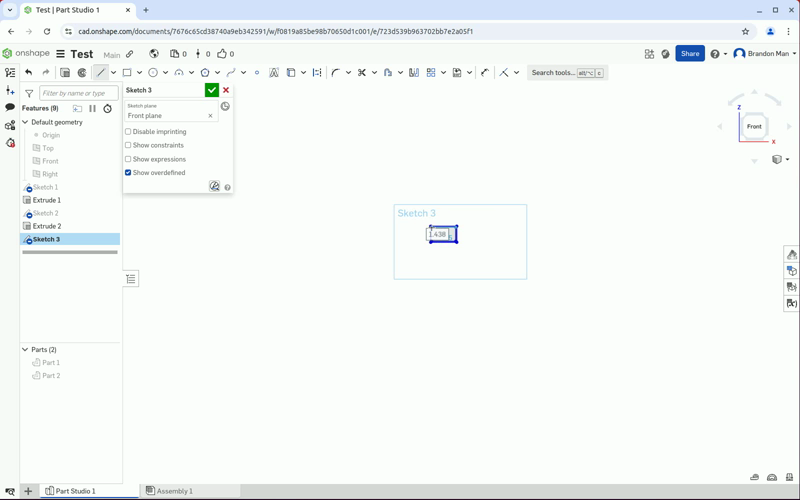
scroll(6)
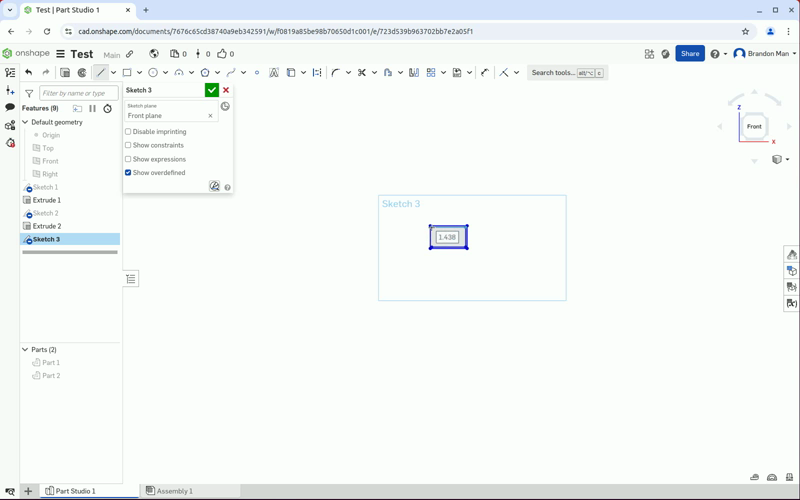
scroll(6)
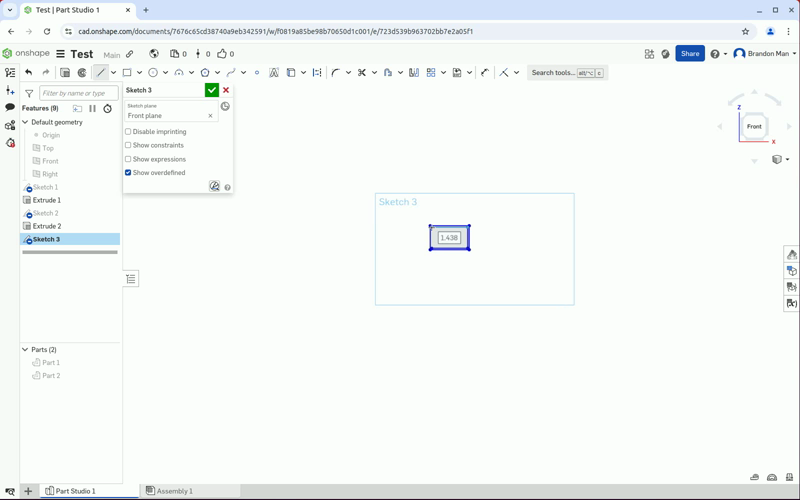
scroll(6)
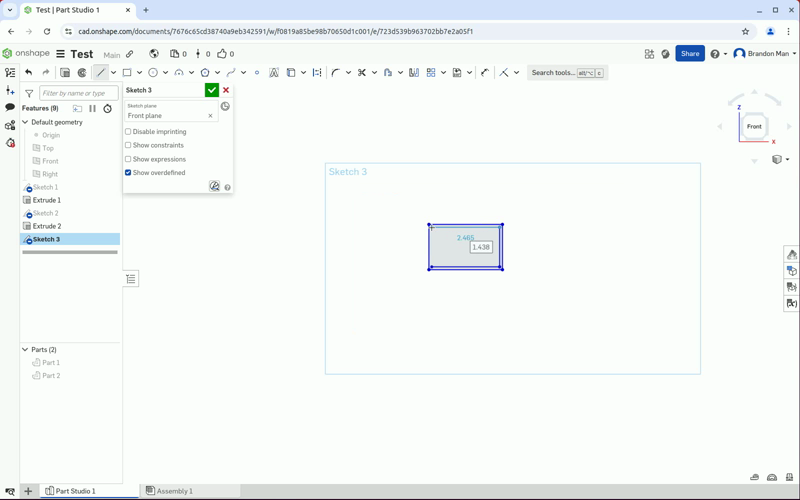
scroll(6)
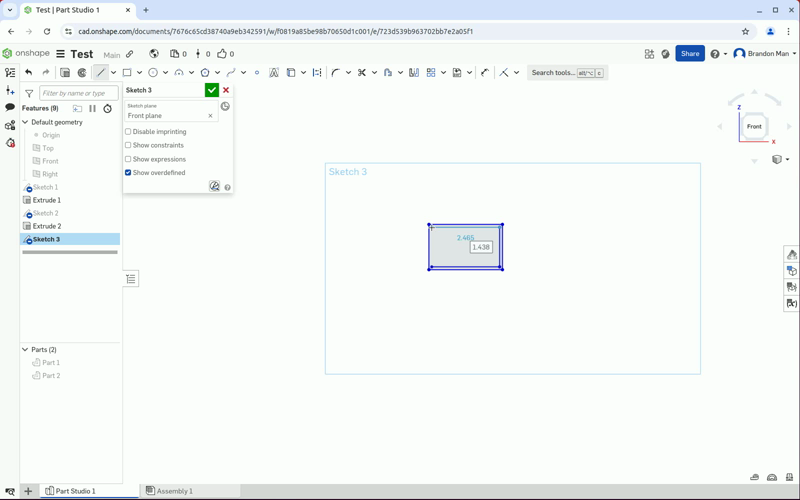
scroll(6)
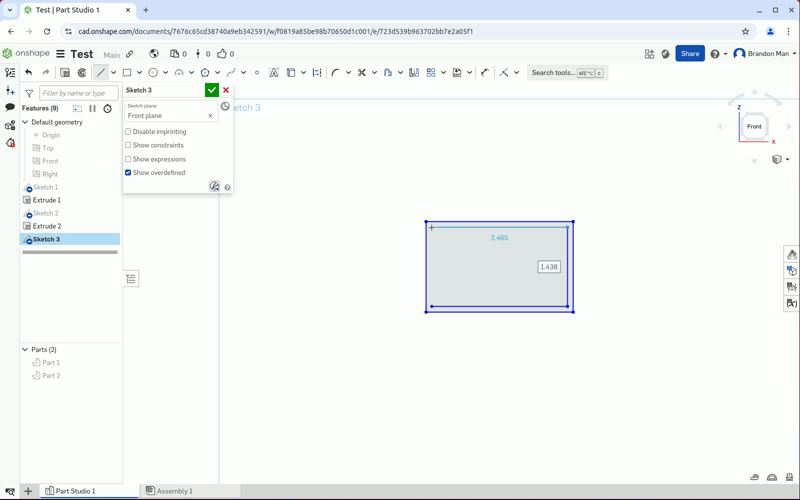
click(431, 227)
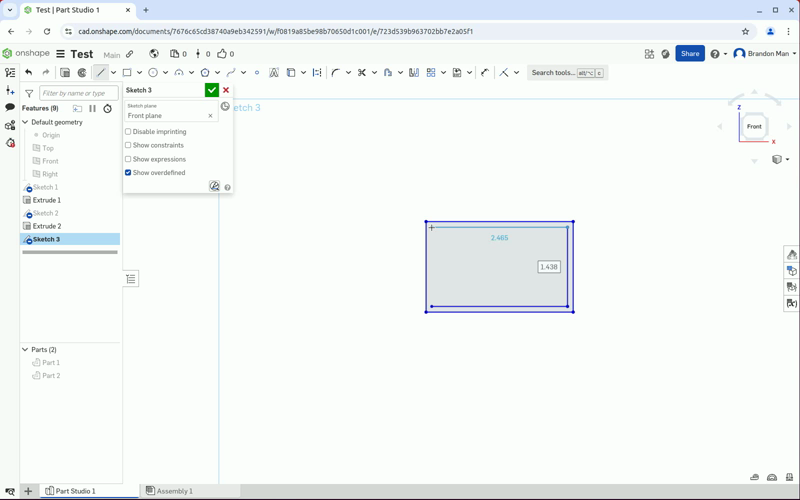
scroll(-6)
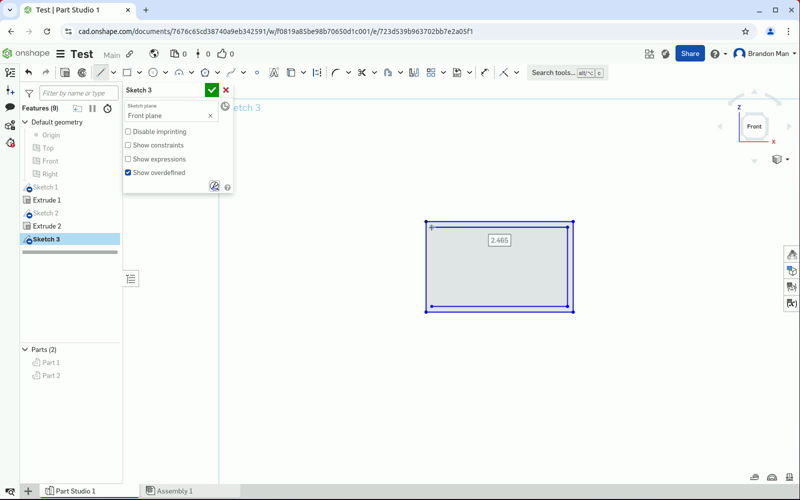
scroll(-6)
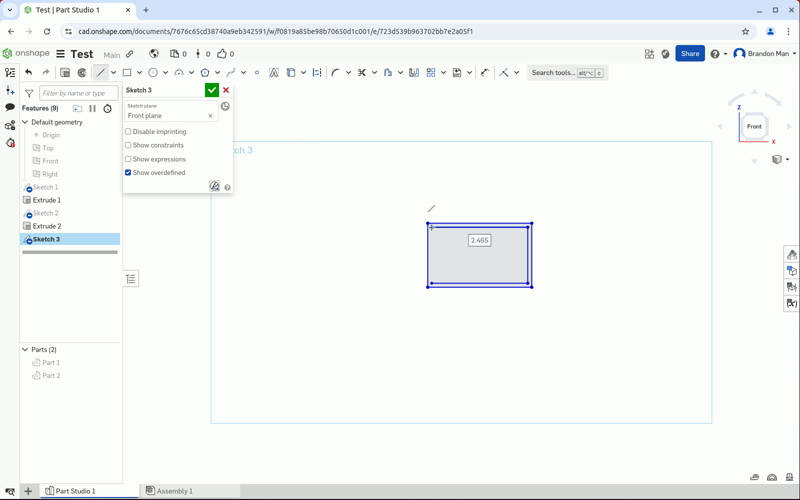
scroll(-6)
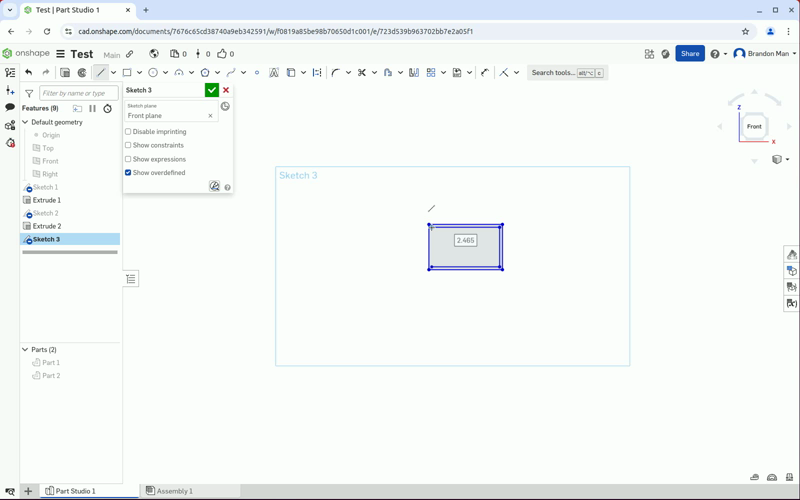
scroll(-6)
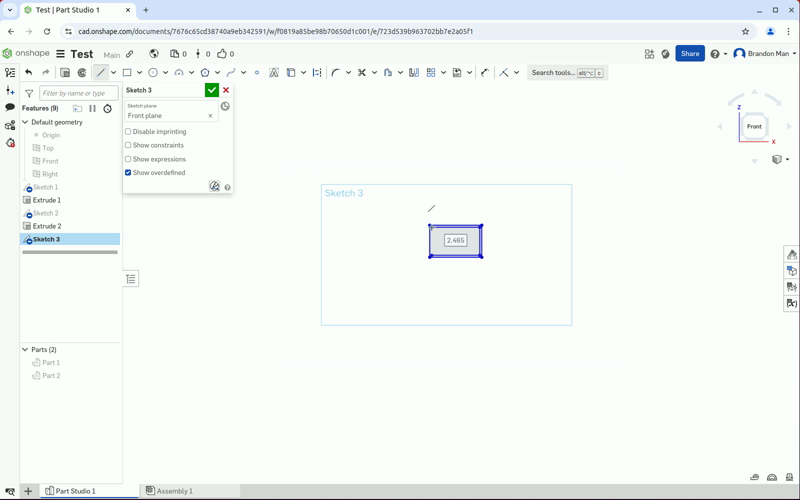
scroll(-6)
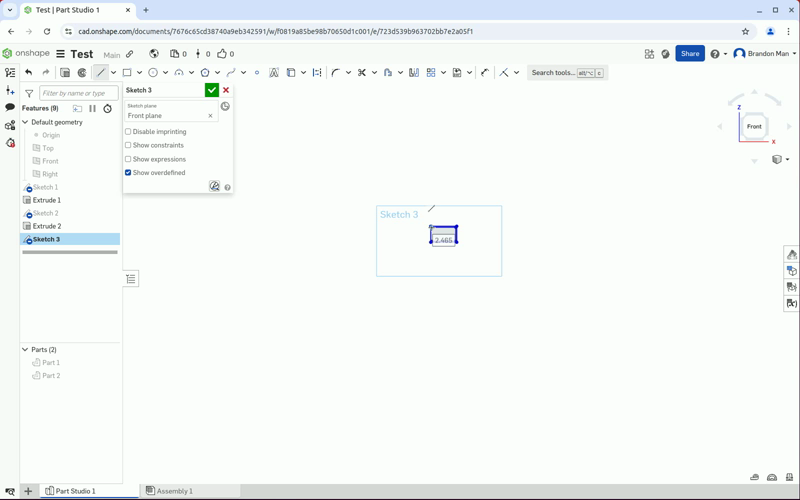
scroll(-6)
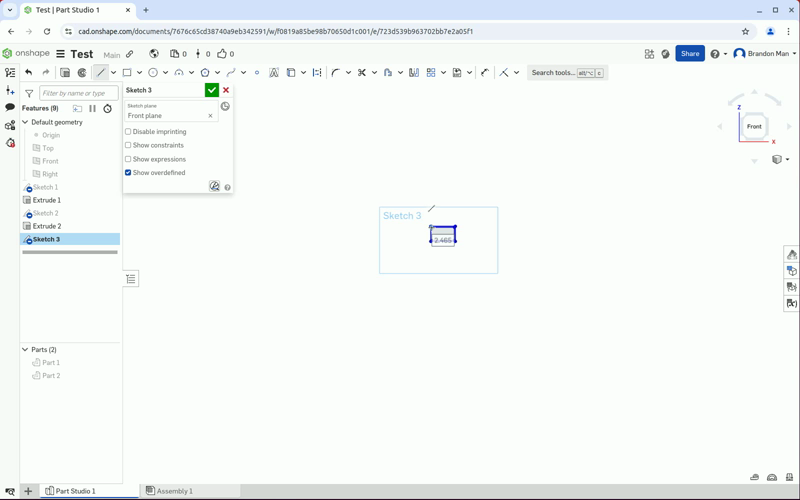
scroll(-6)
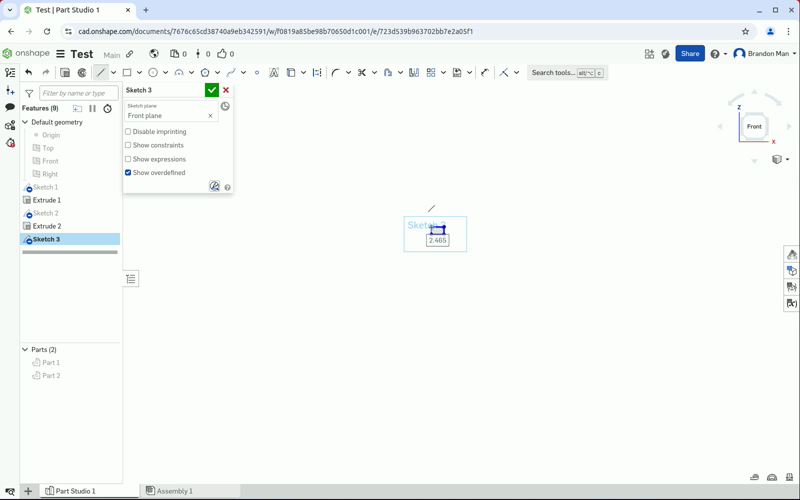
key_up(shift)
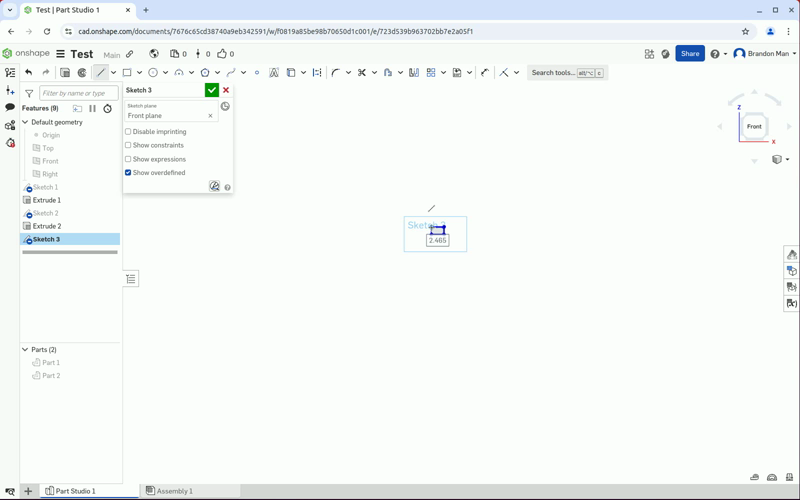
mouse_move(461, 227)
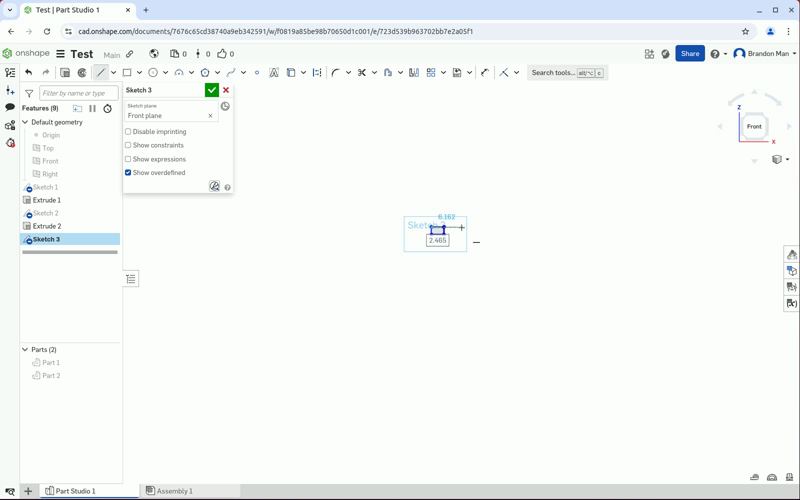
key_down(shift)
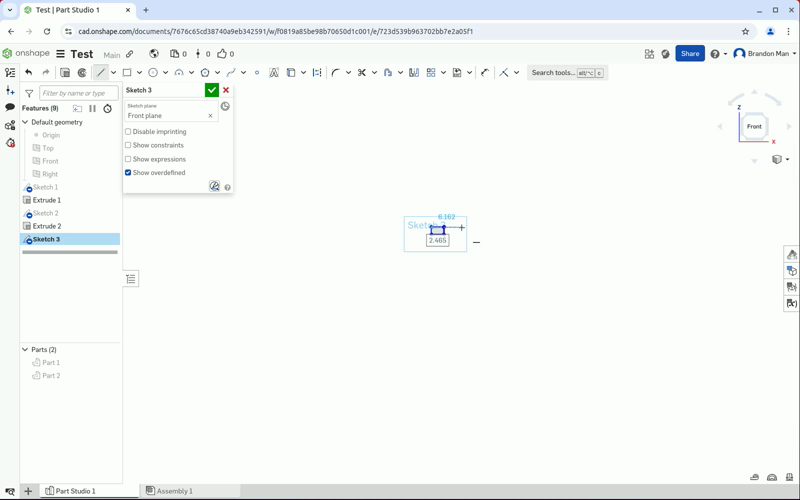
mouse_move(431, 234)
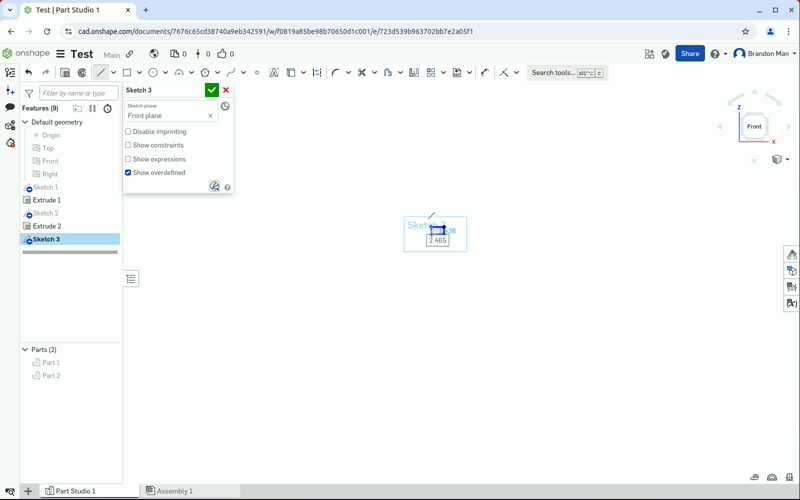
scroll(6)
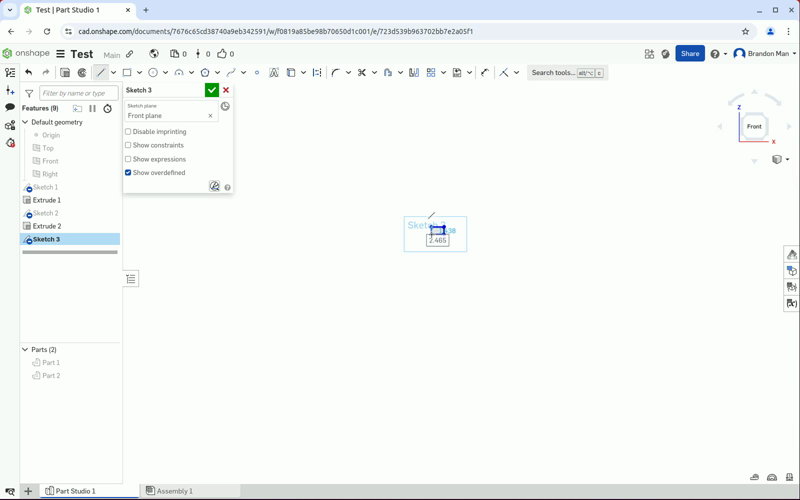
scroll(6)
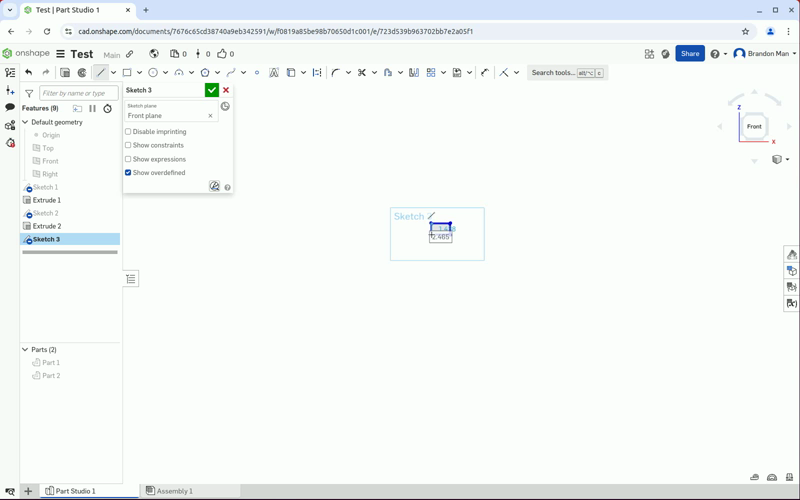
scroll(6)
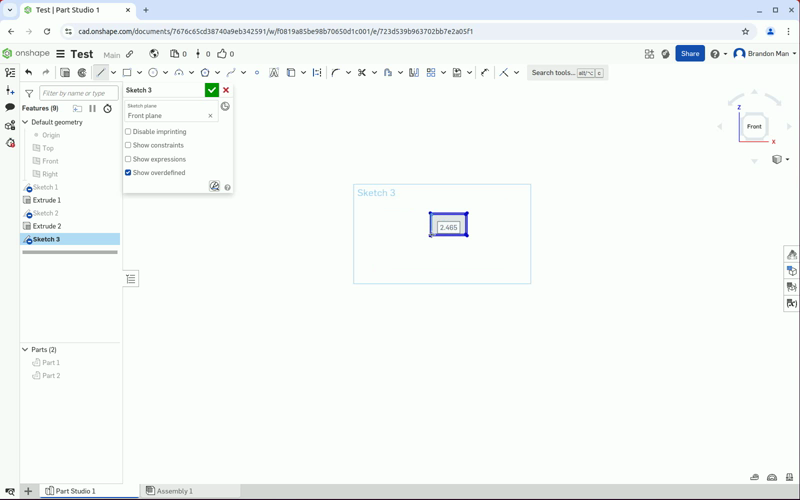
scroll(6)
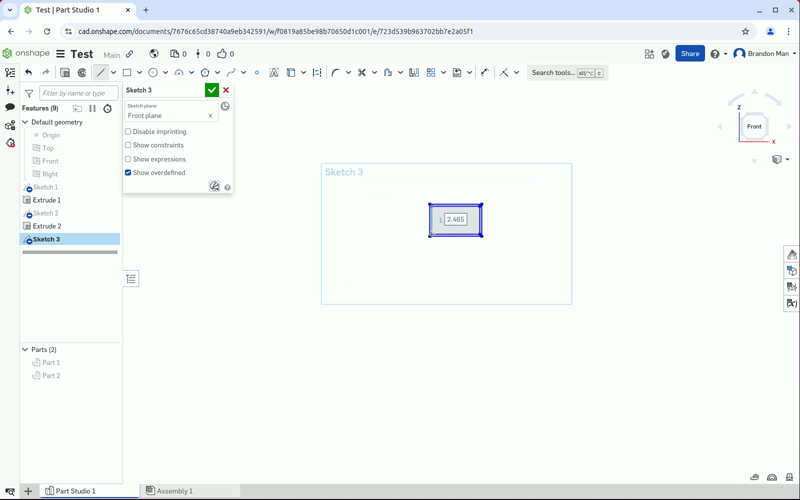
scroll(6)
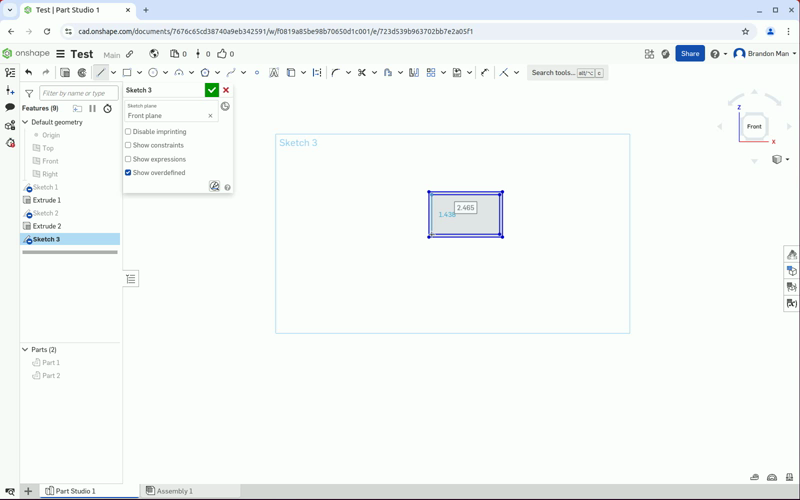
scroll(6)
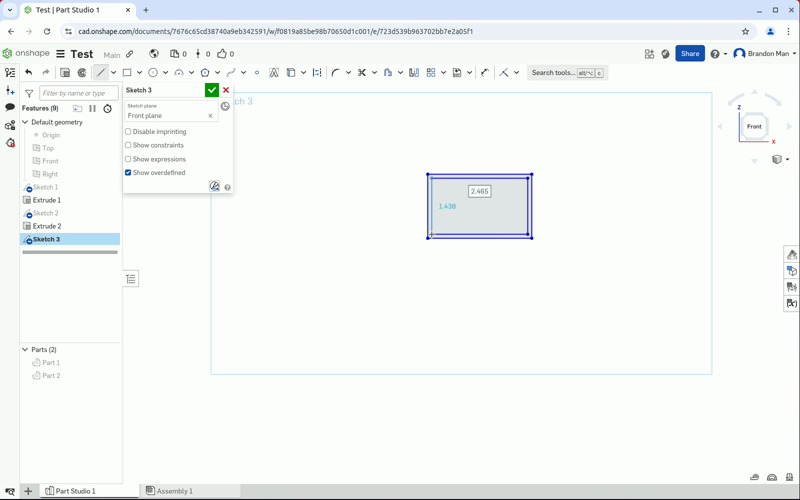
scroll(6)
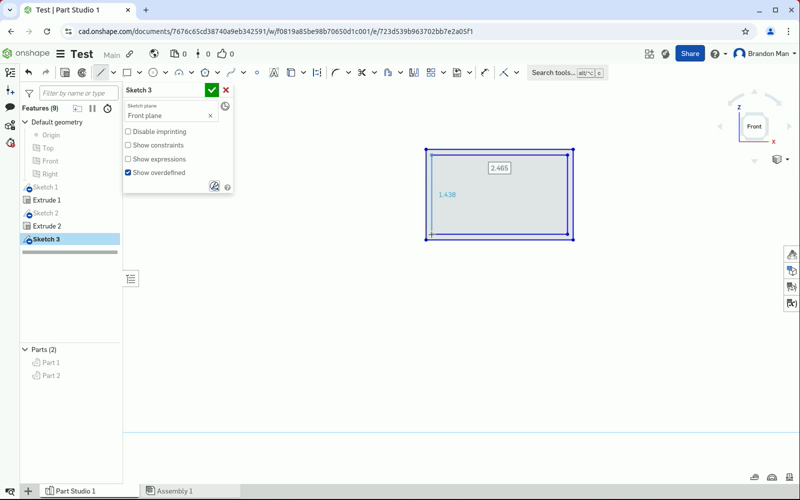
key_up(shift)
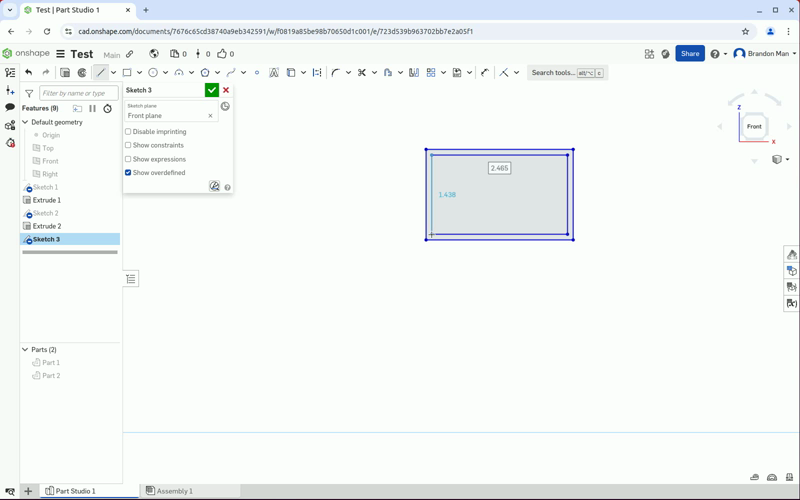
click(431, 234)
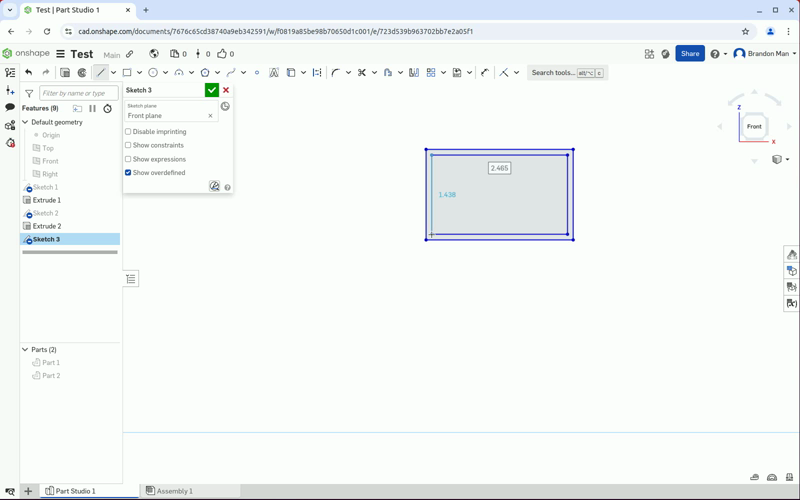
scroll(-6)
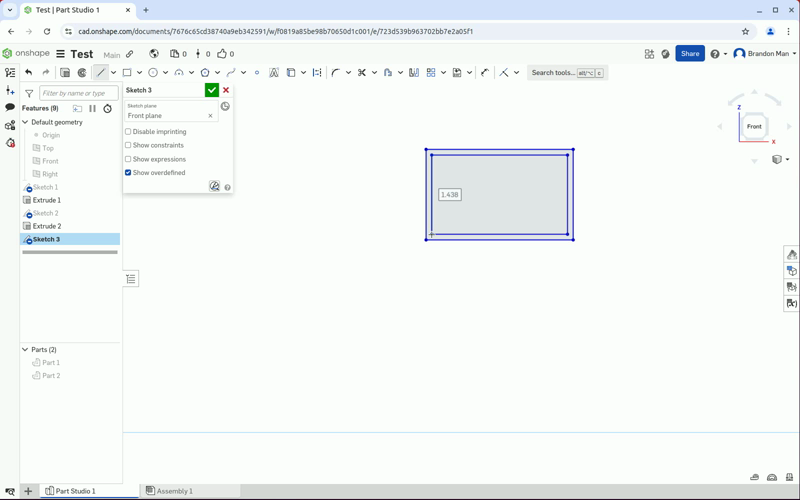
scroll(-6)
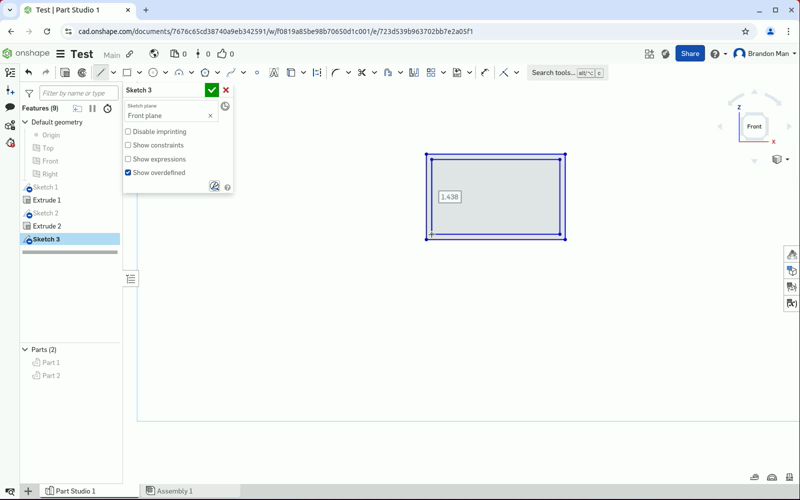
scroll(-6)
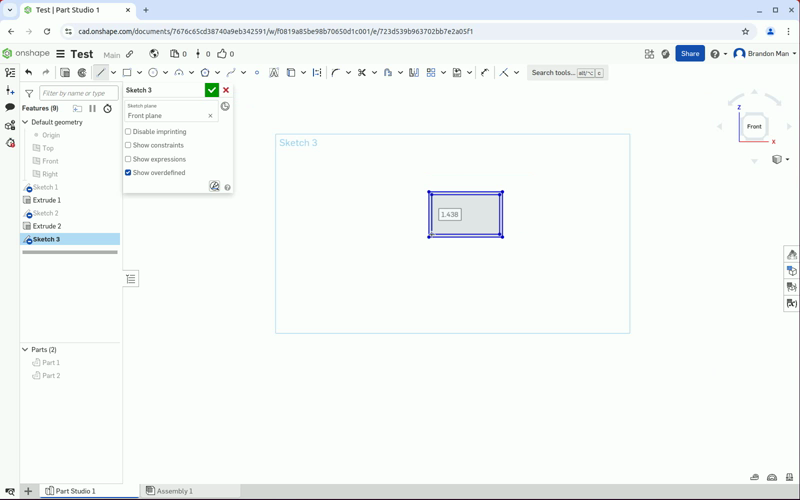
scroll(-6)
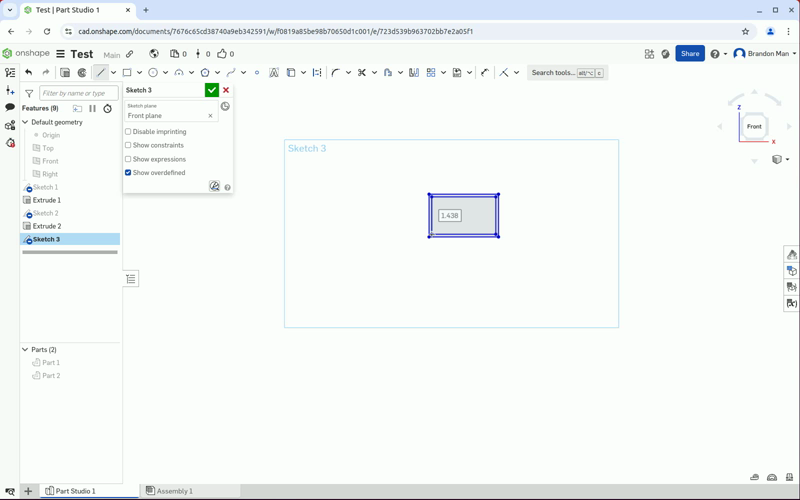
scroll(-6)
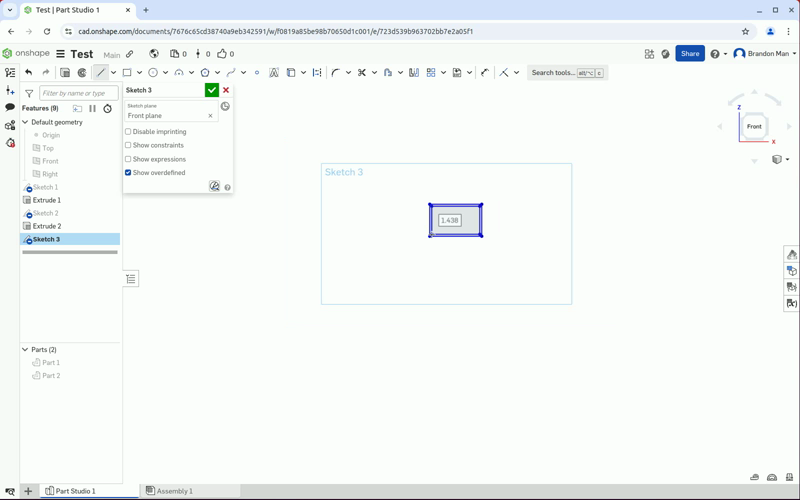
scroll(-6)
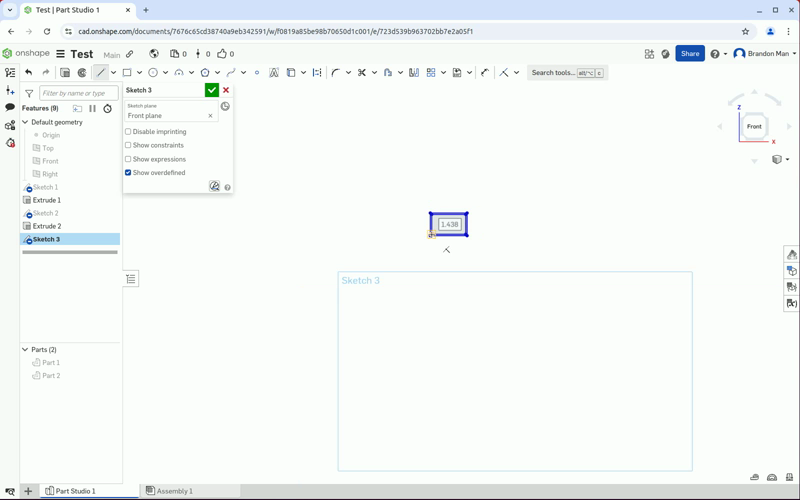
scroll(-6)
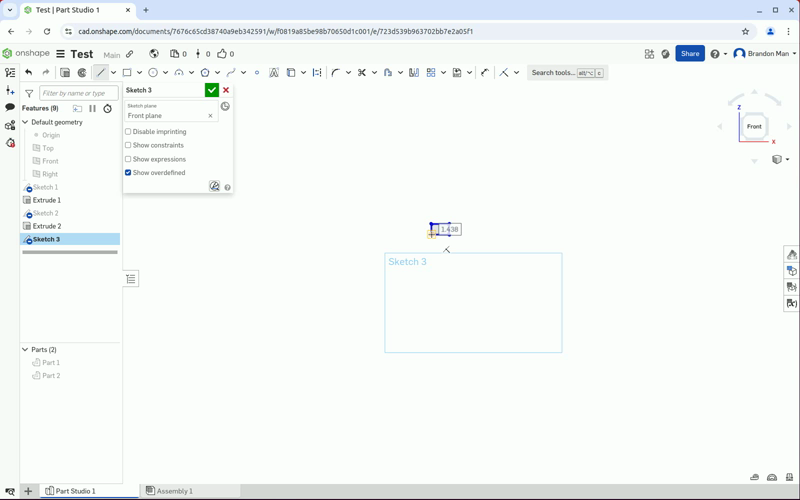
key(esc)
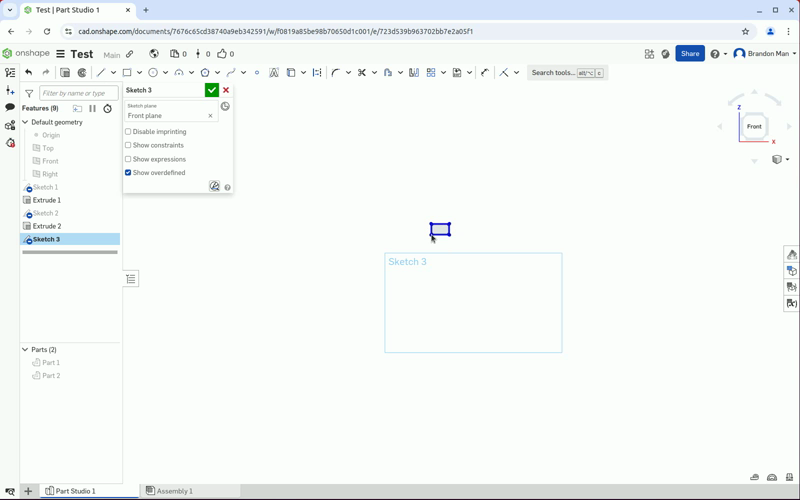
mouse_move(444, 228)
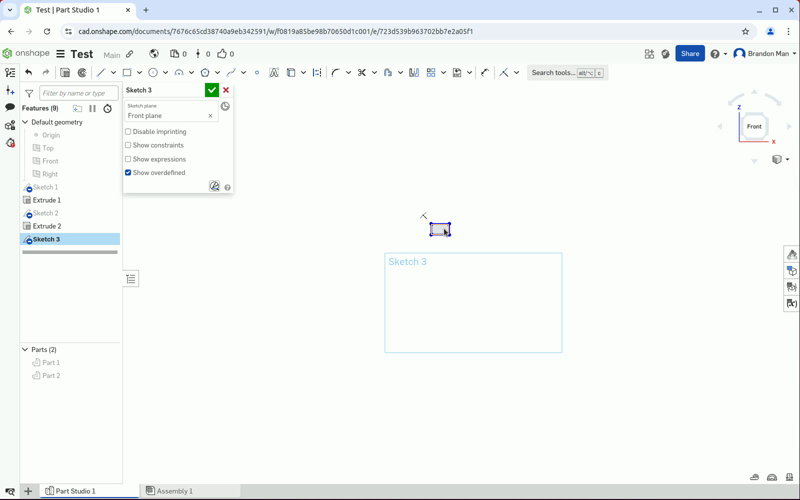
scroll(6)
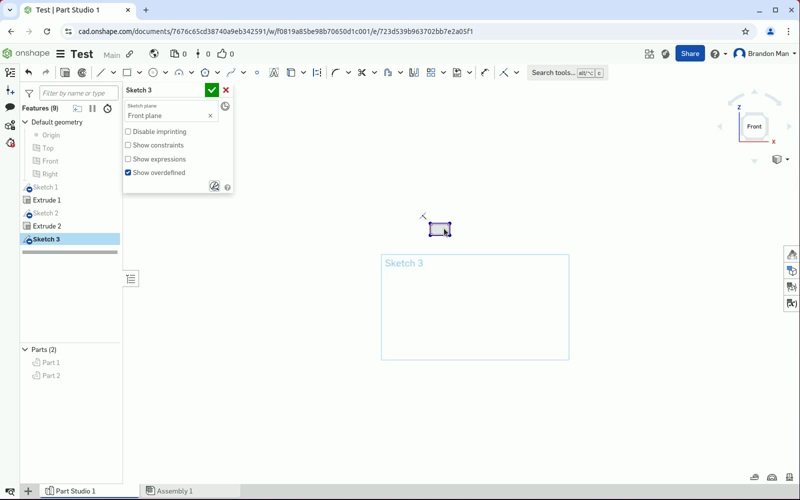
scroll(6)
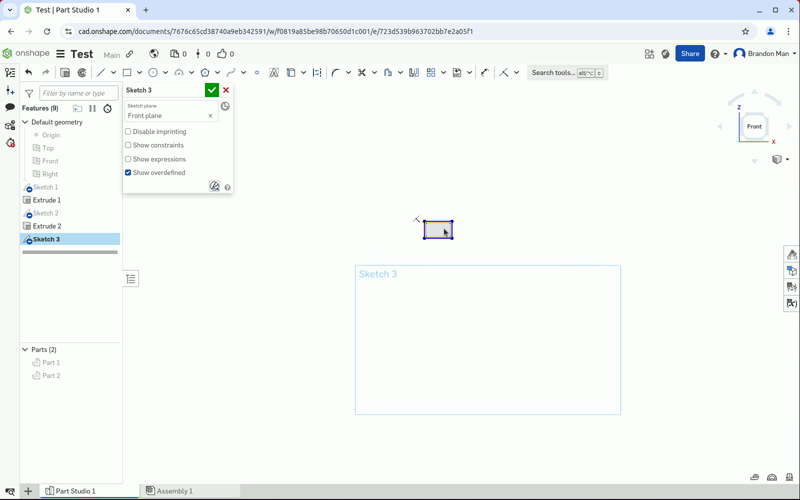
scroll(6)
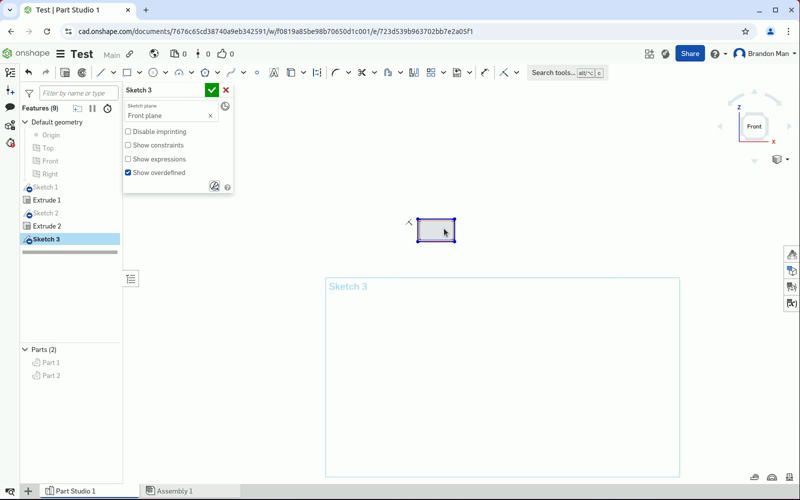
scroll(6)
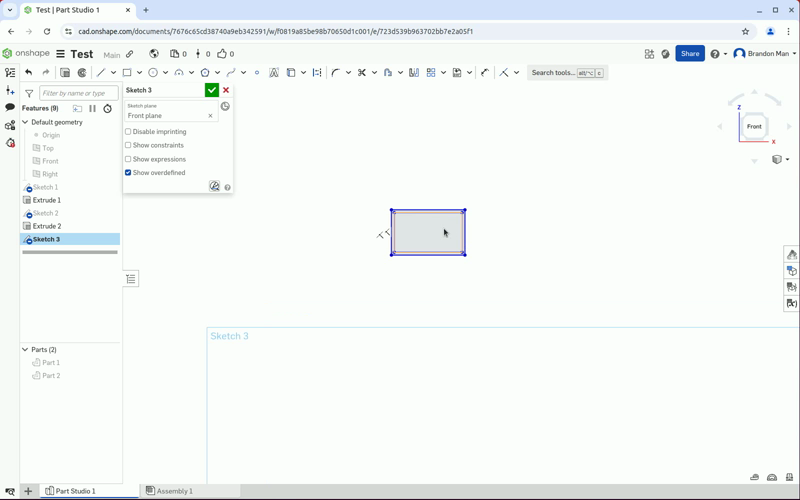
scroll(6)
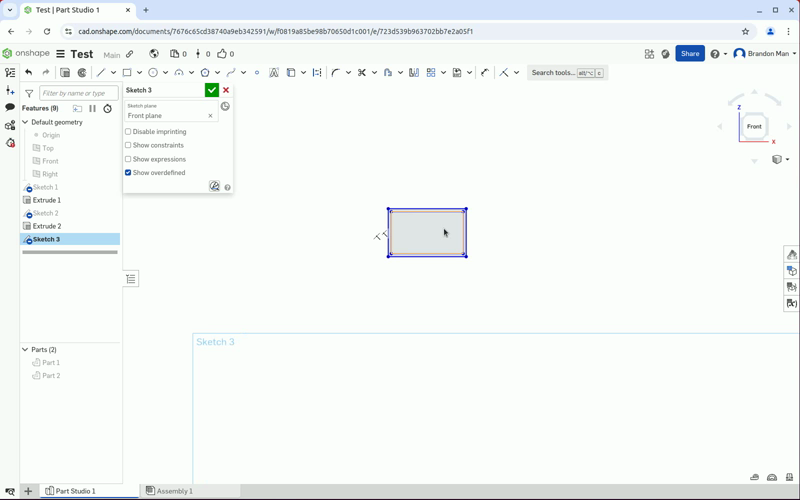
scroll(6)
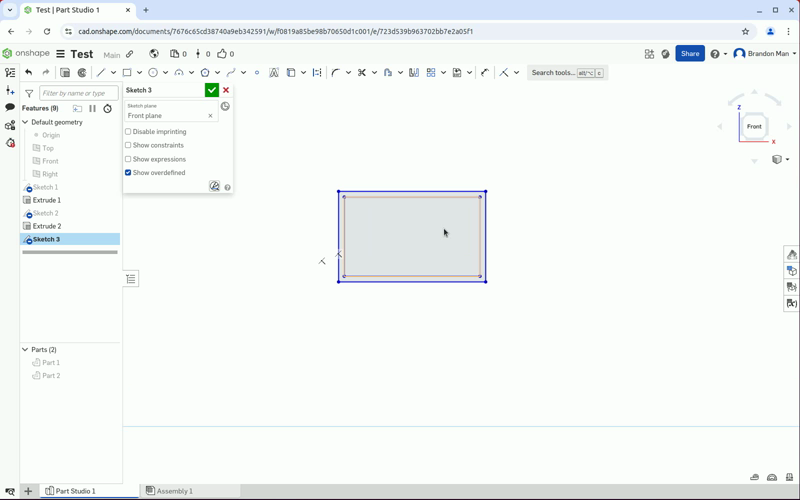
scroll(6)
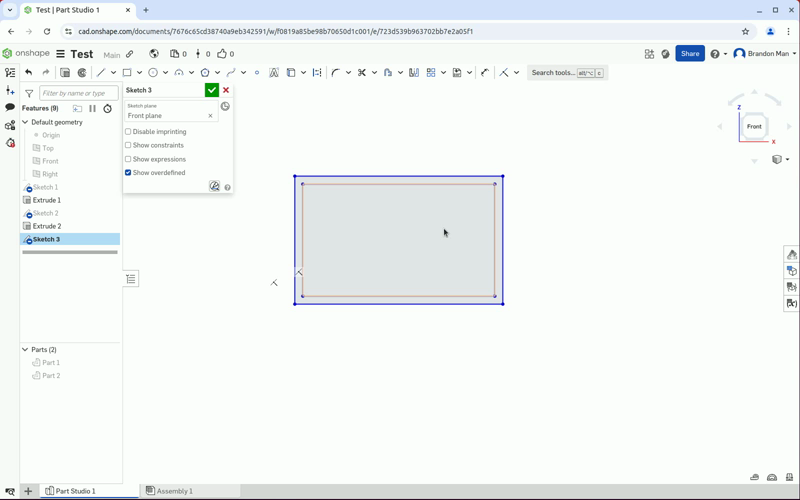
click(444, 228)
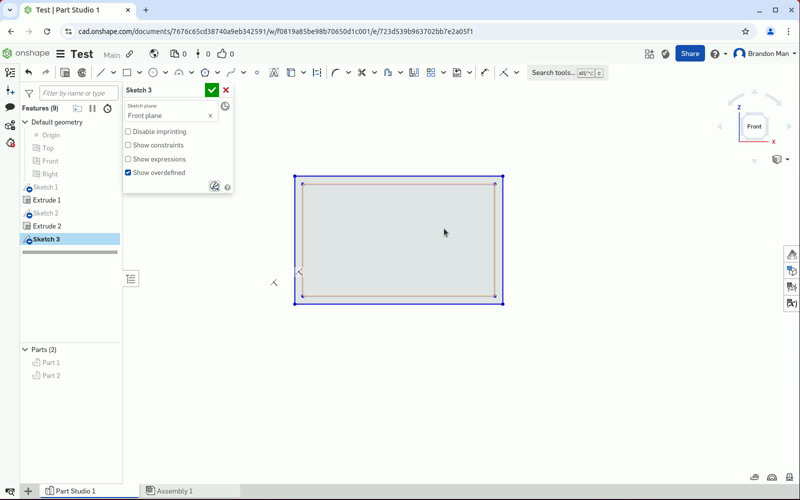
scroll(-6)
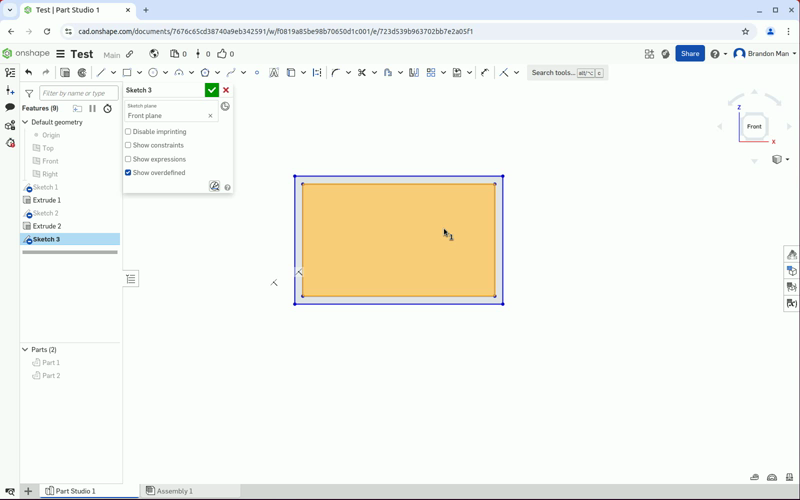
scroll(-6)
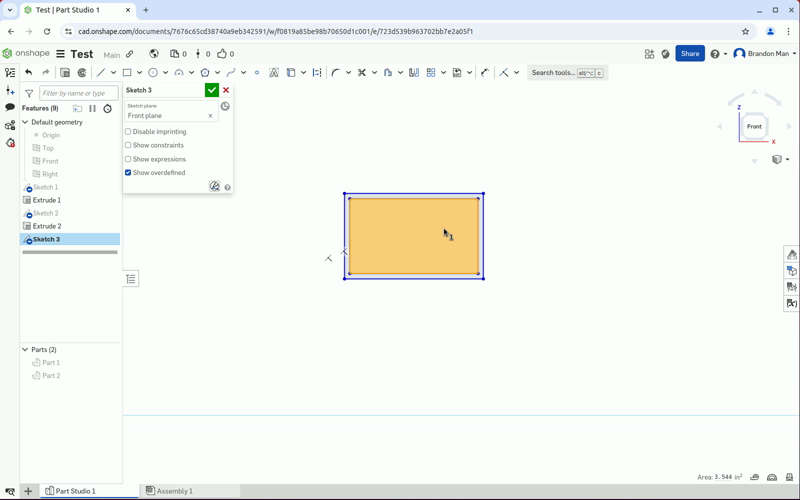
scroll(-6)
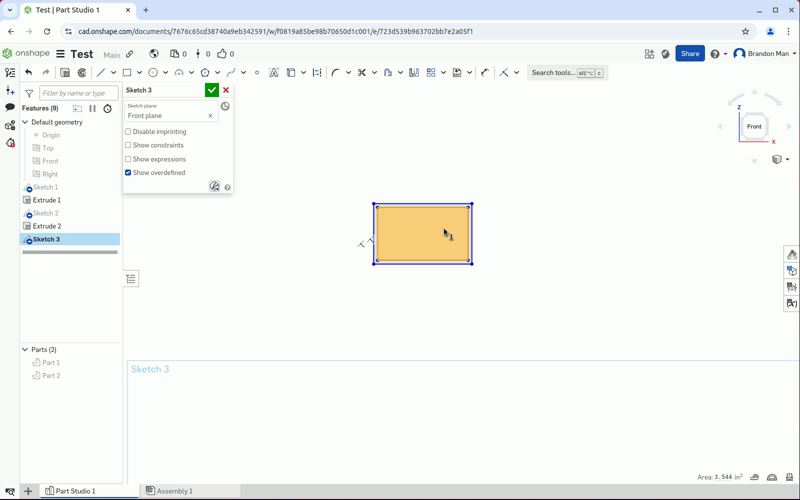
scroll(-6)
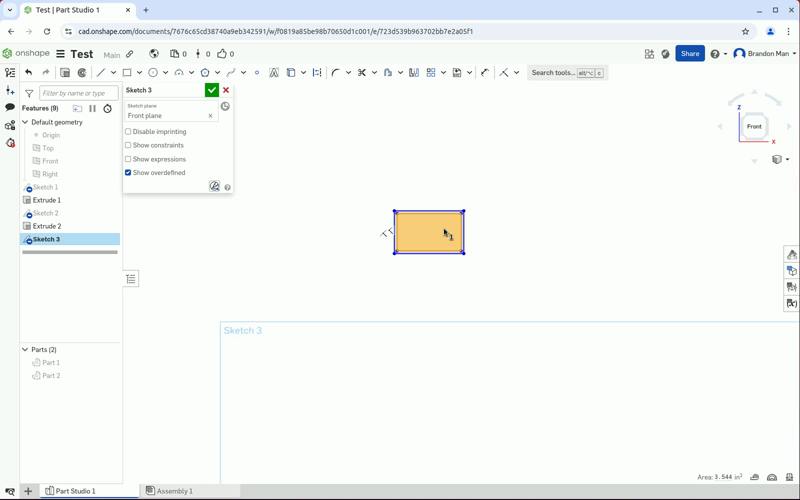
scroll(-6)
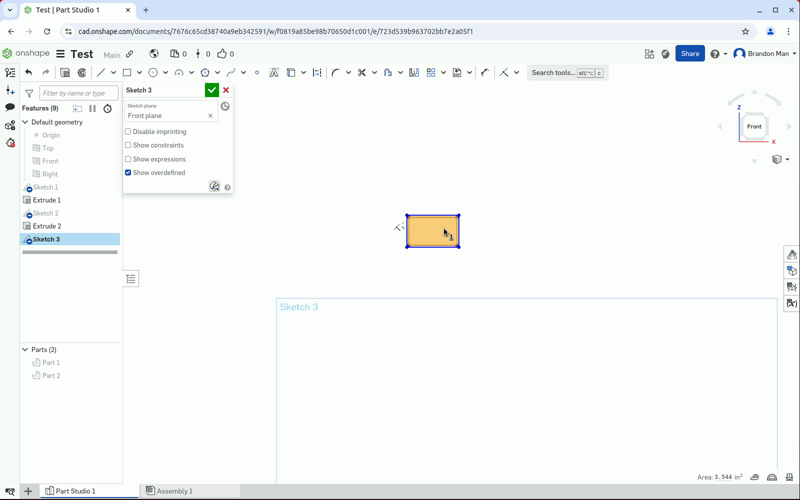
scroll(-6)
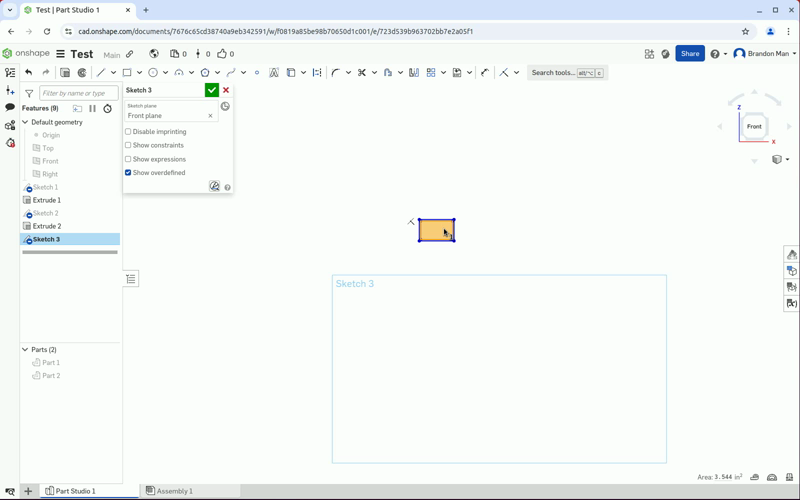
scroll(-6)
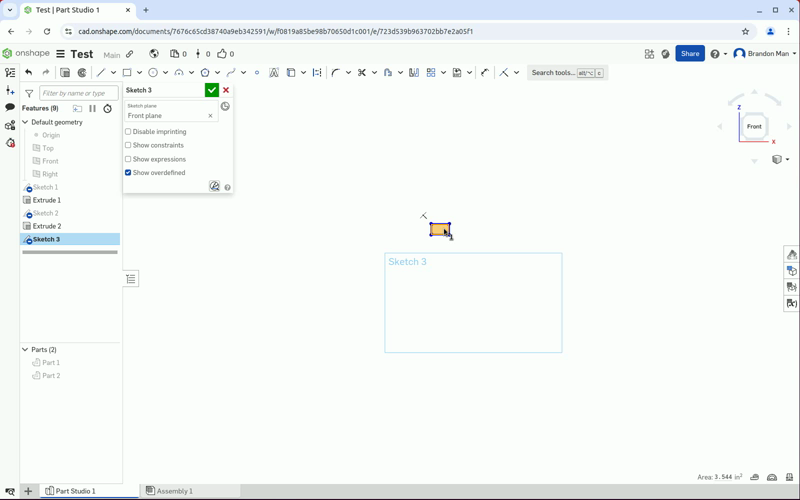
mouse_move(73, 352)
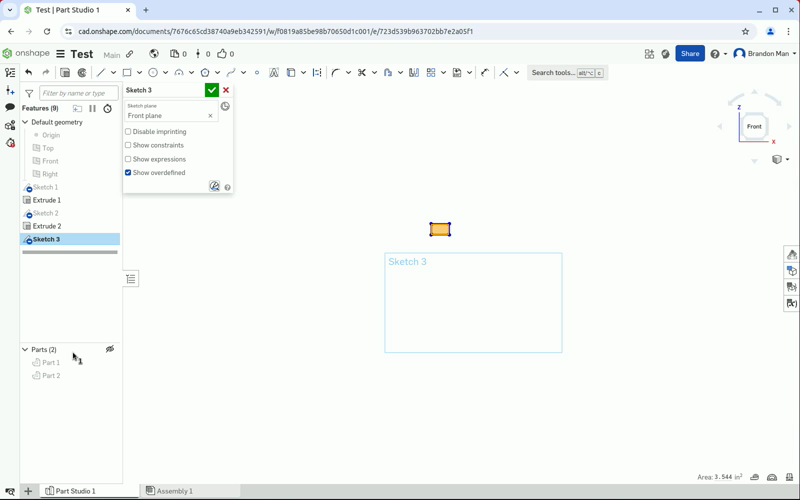
key(shift+y)
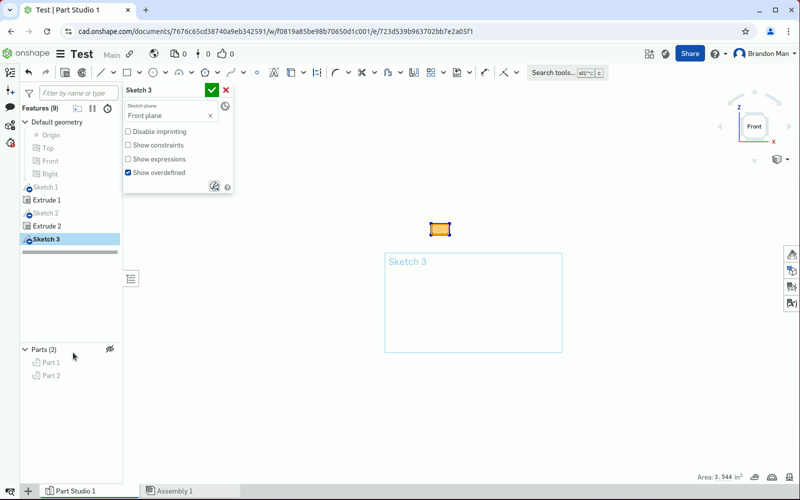
key(shift+e)
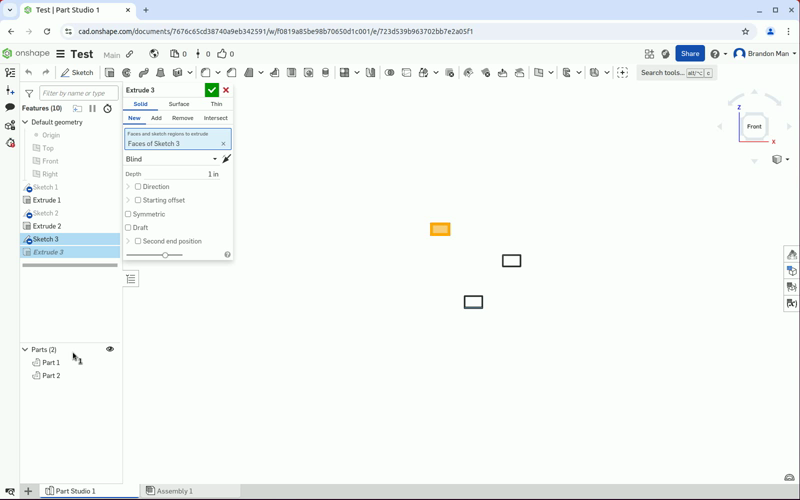
mouse_move(143, 106)
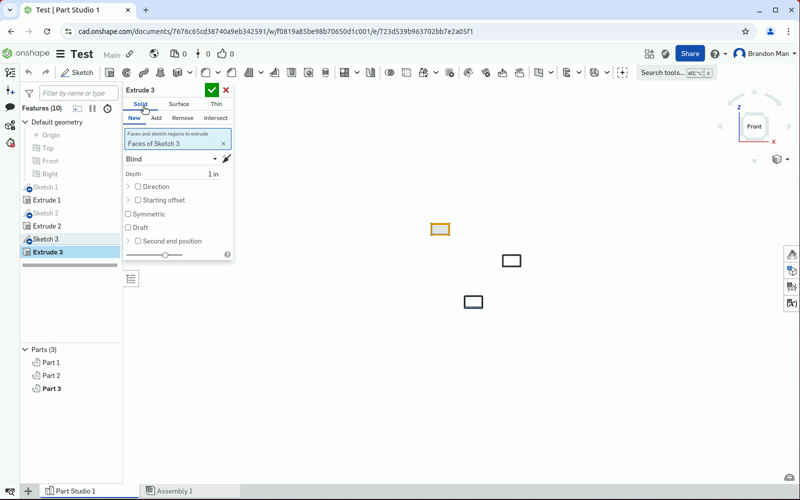
click(143, 106)
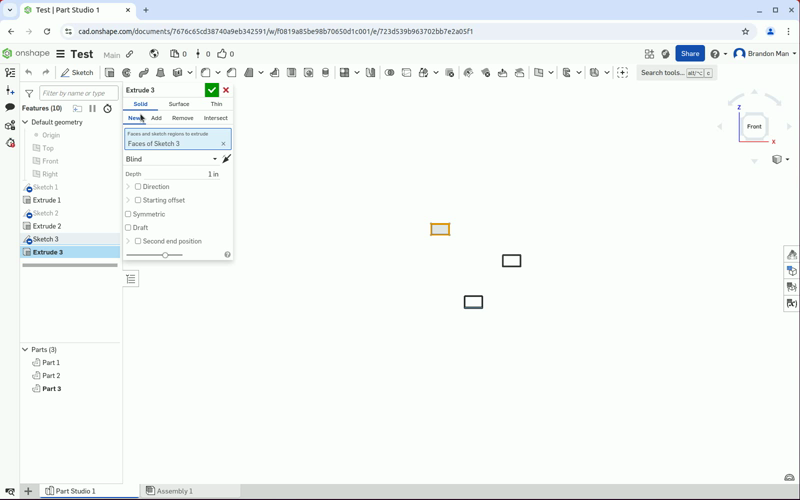
mouse_move(137, 120)
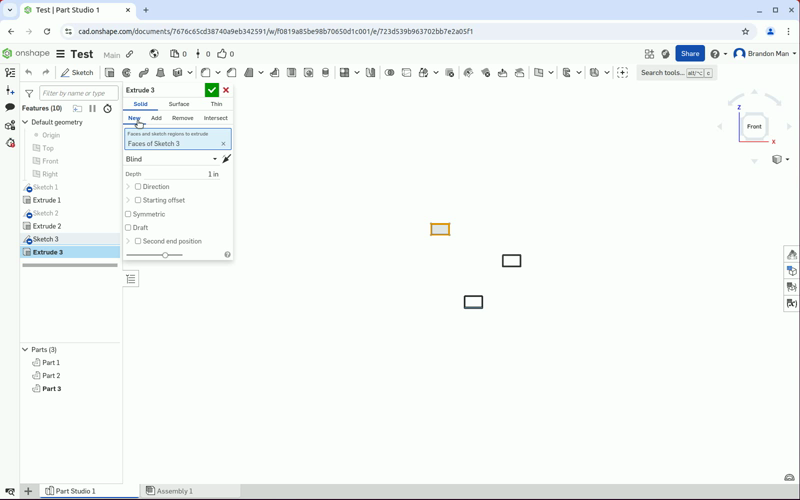
click(137, 120)
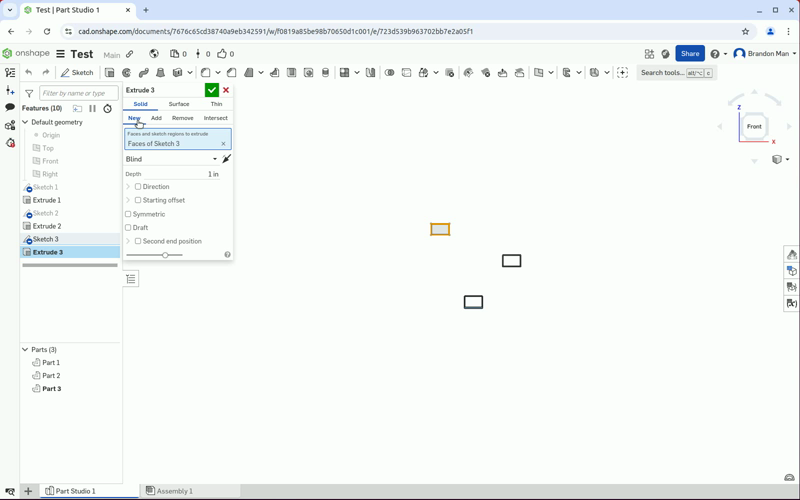
key(tab, 4)
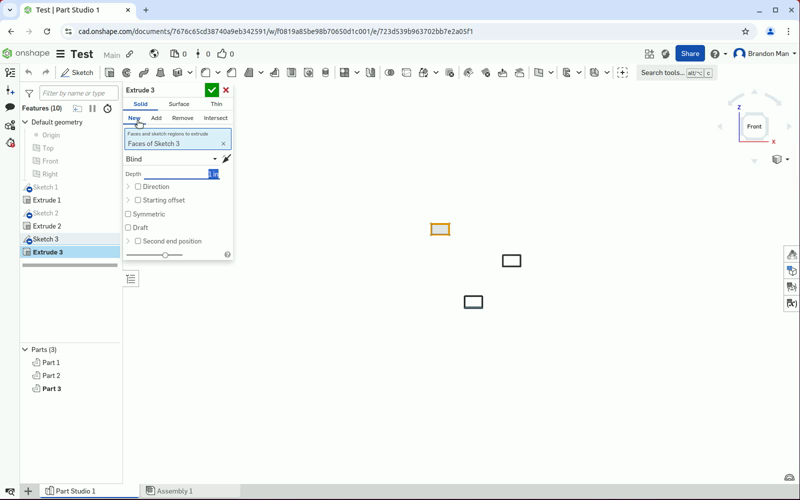
text(3.129)
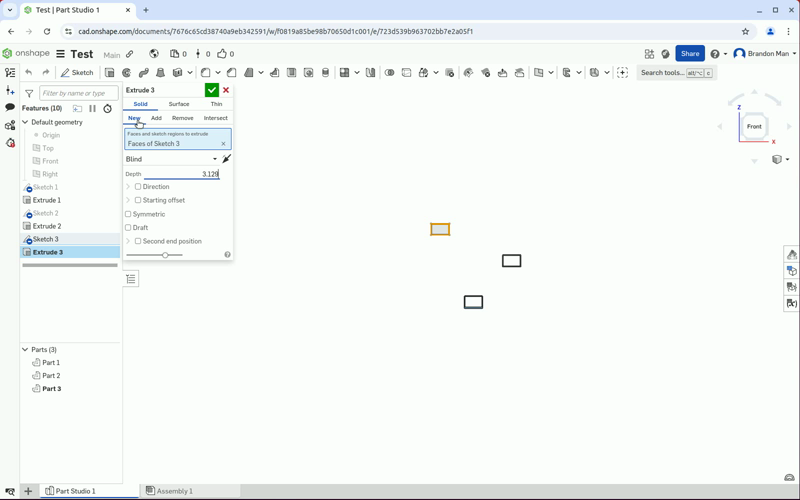
key(enter)
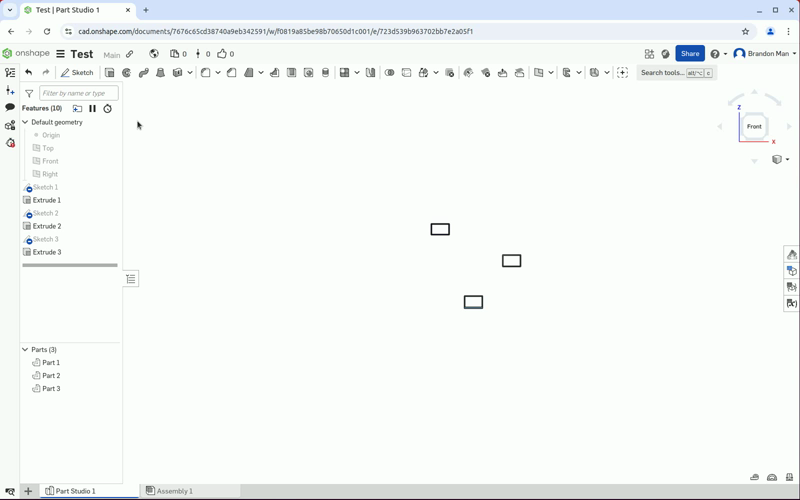
key(shift+h)
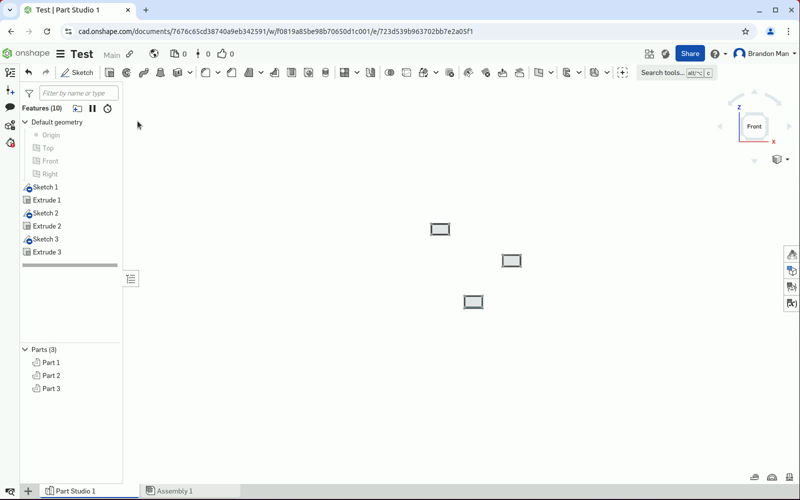
key(shift+h)
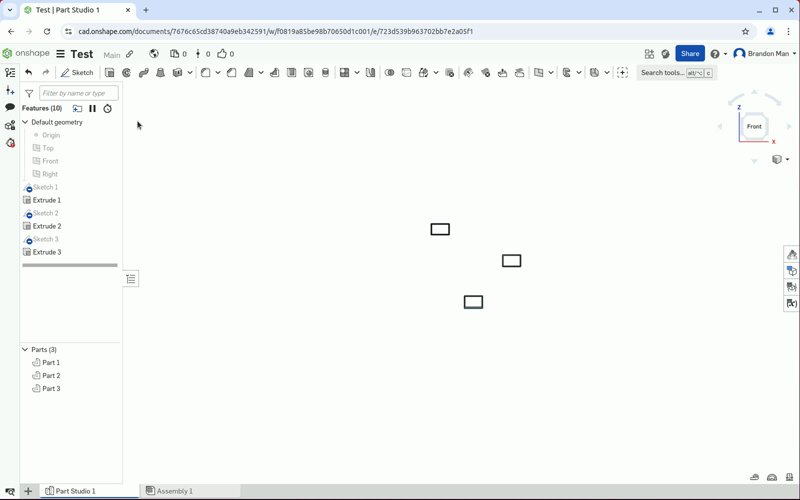
mouse_move(73, 189)
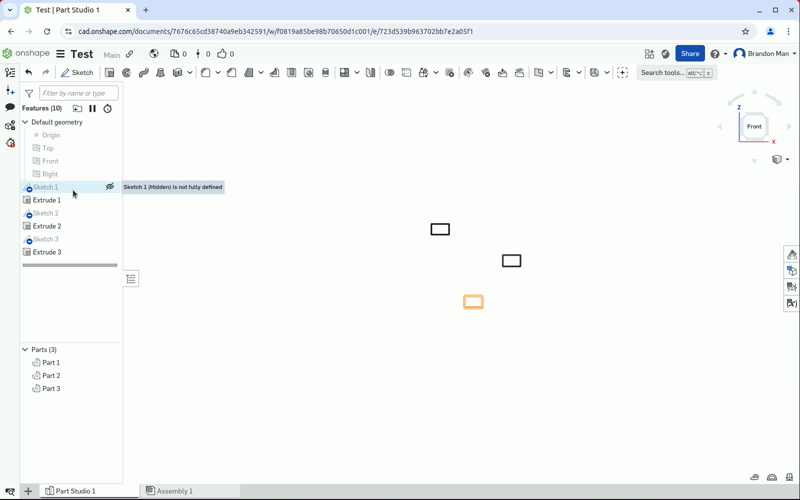
click(73, 189)
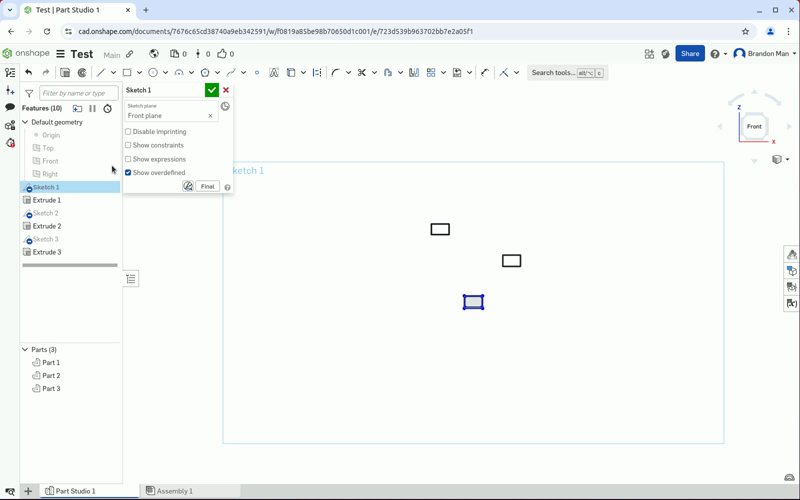
mouse_move(229, 92)
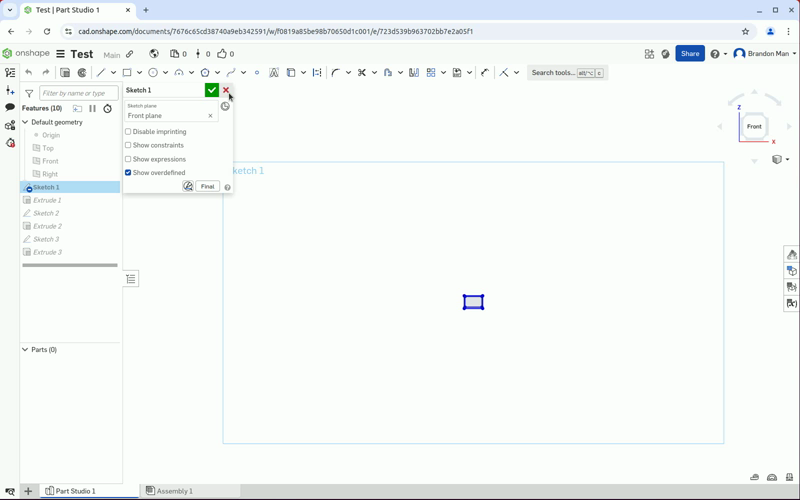
click(229, 92)
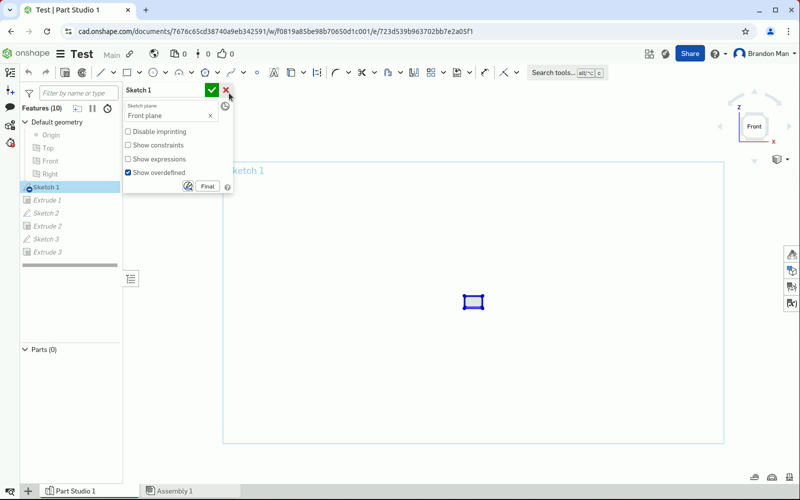
key(shift+s)
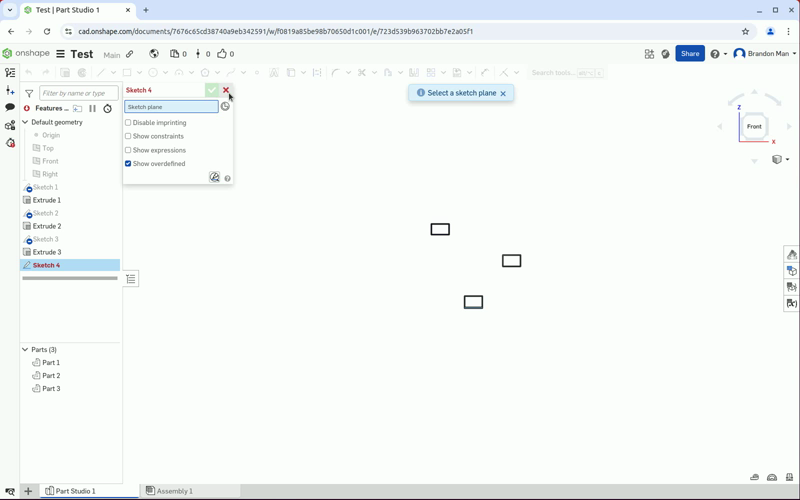
mouse_move(73, 163)
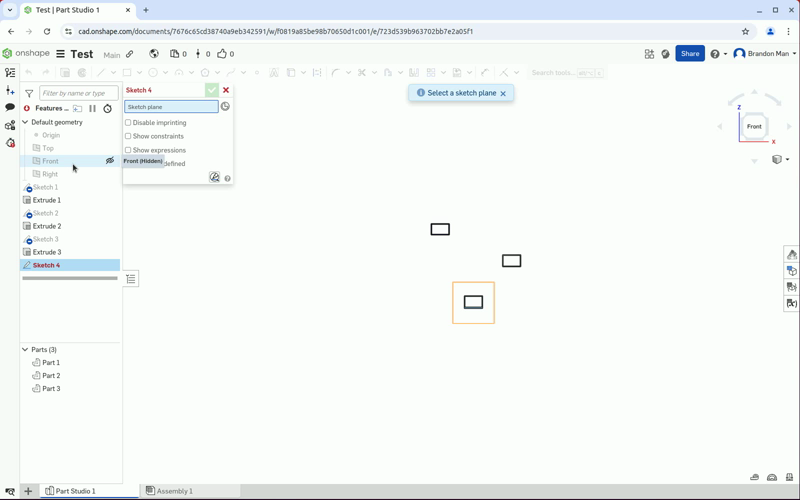
click(73, 163)
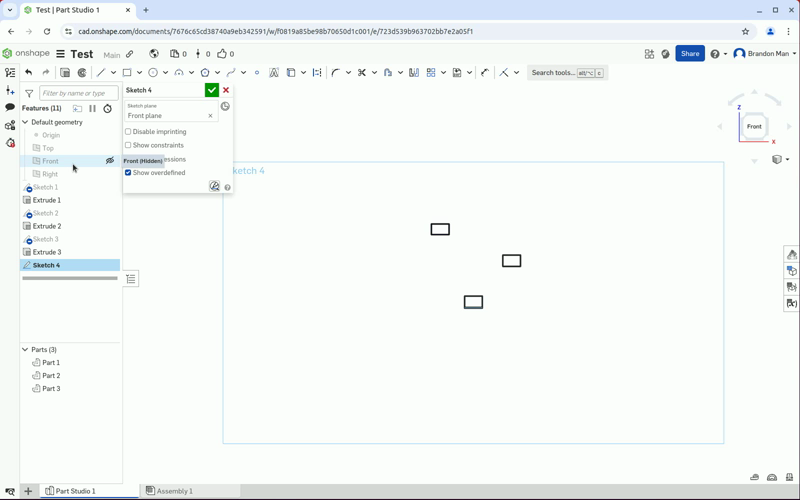
mouse_move(73, 352)
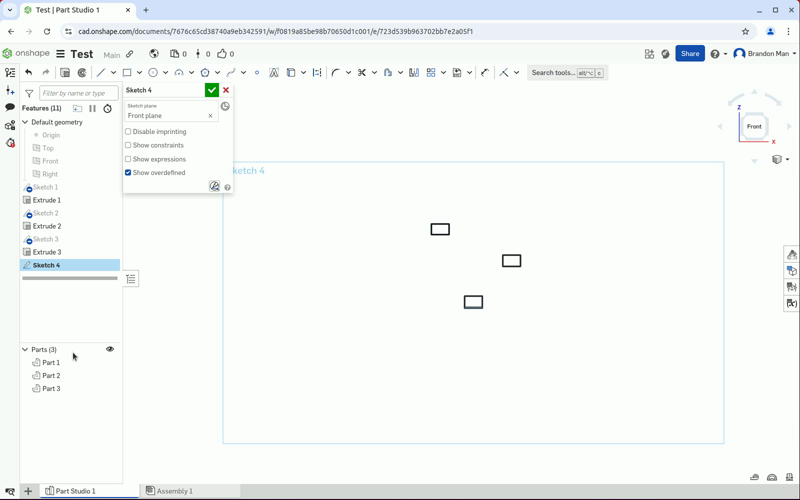
key(y)
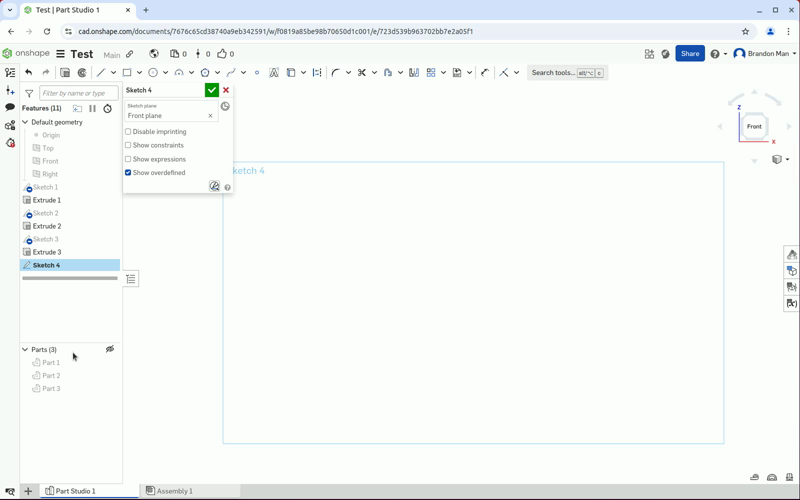
key(l)
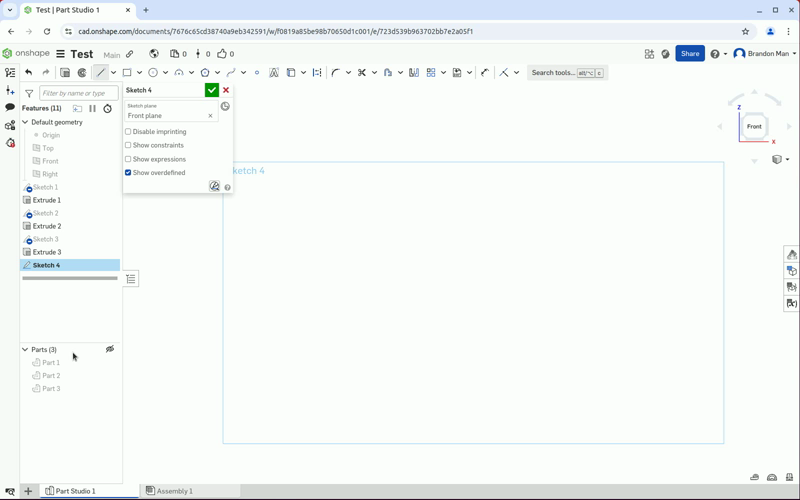
key_down(shift)
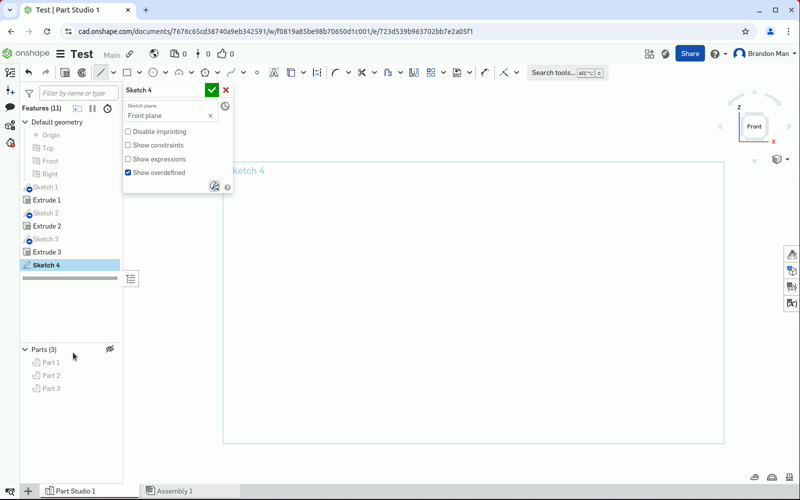
mouse_move(388, 268)
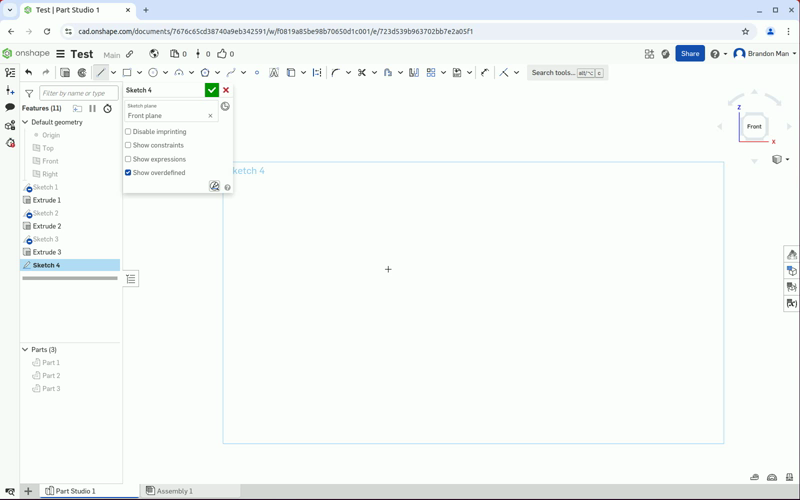
click(388, 268)
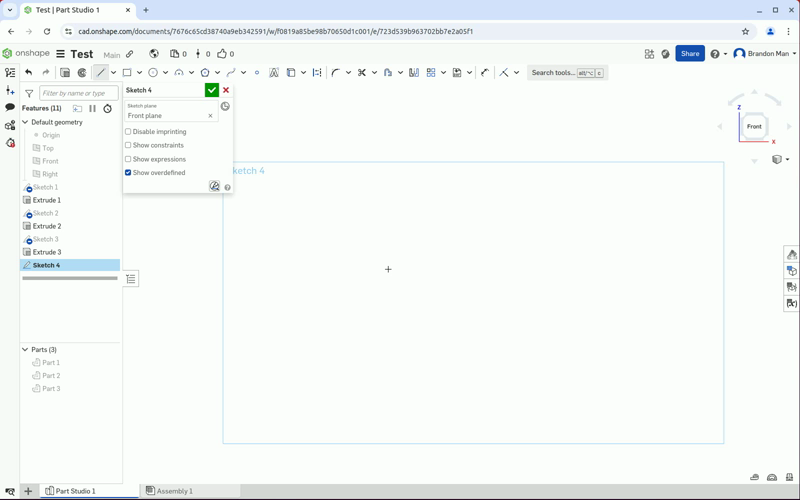
key_up(shift)
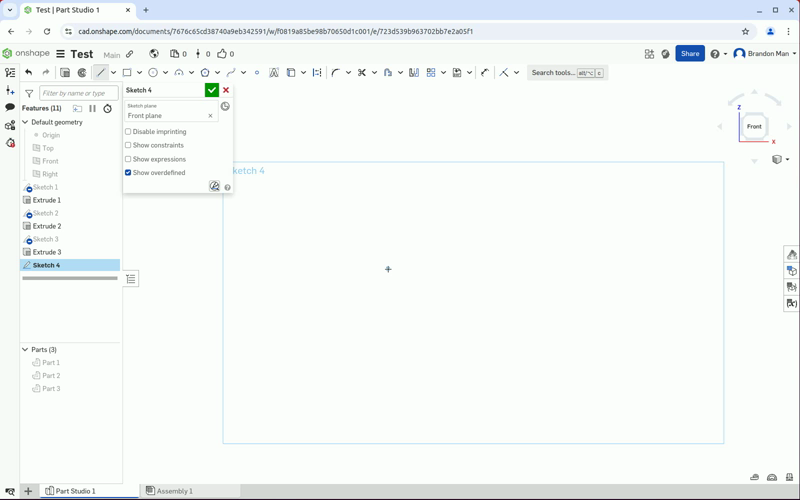
key_down(shift)
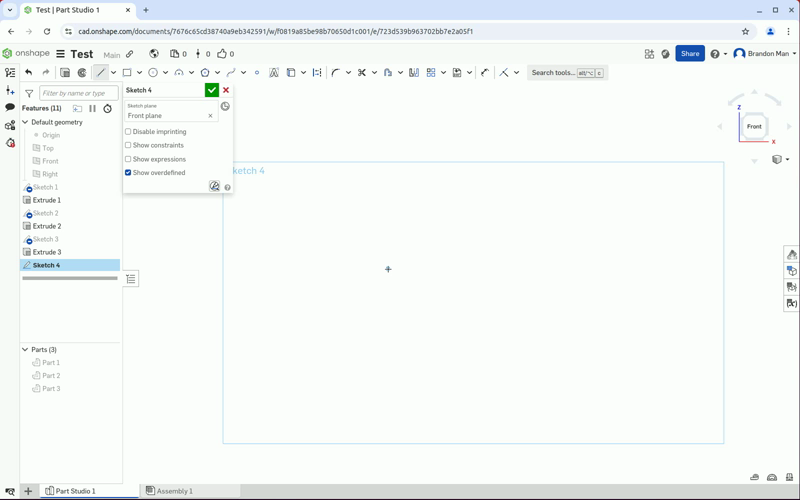
mouse_move(418, 268)
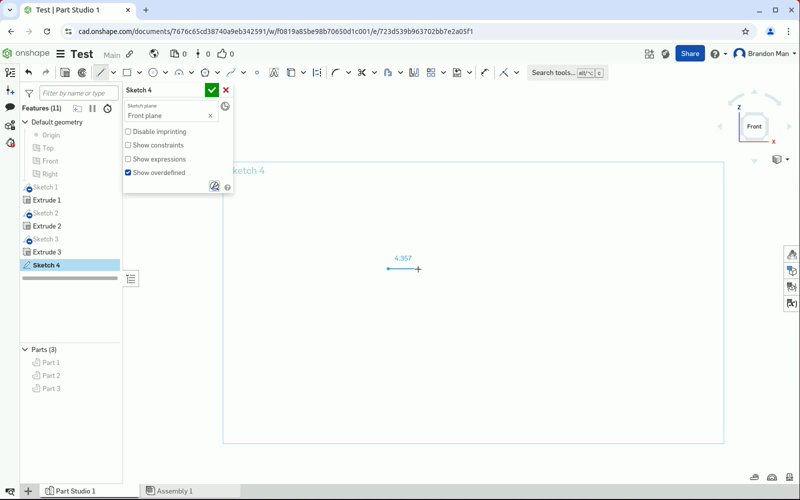
mouse_move(401, 268)
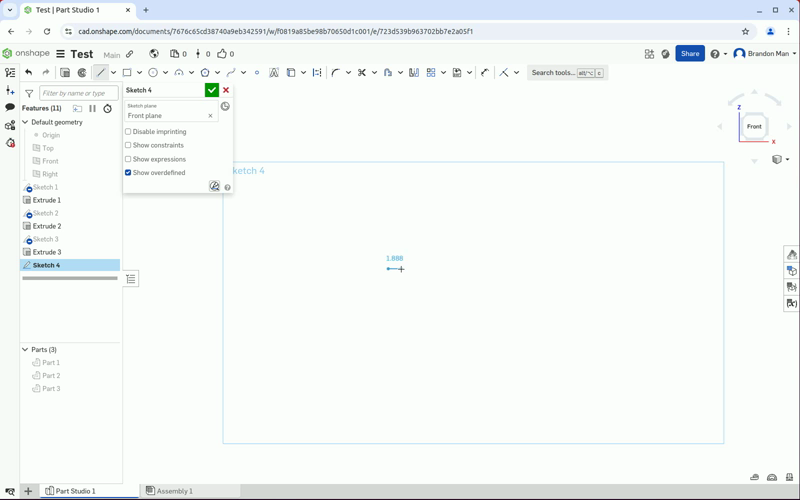
click(401, 268)
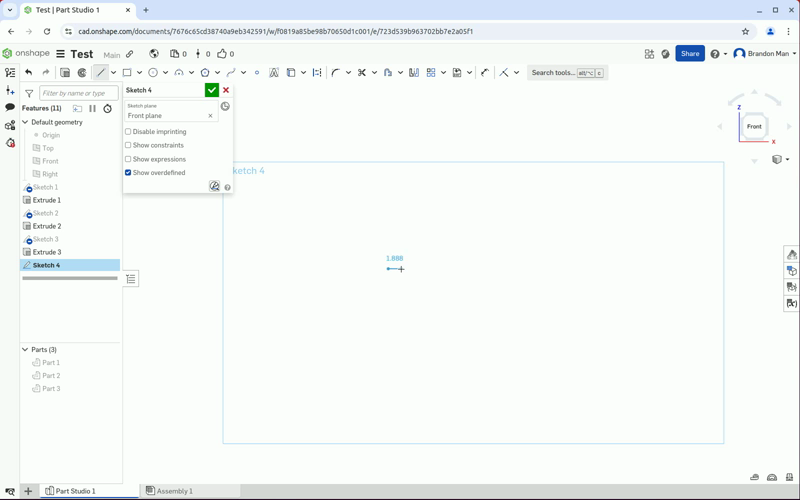
key_up(shift)
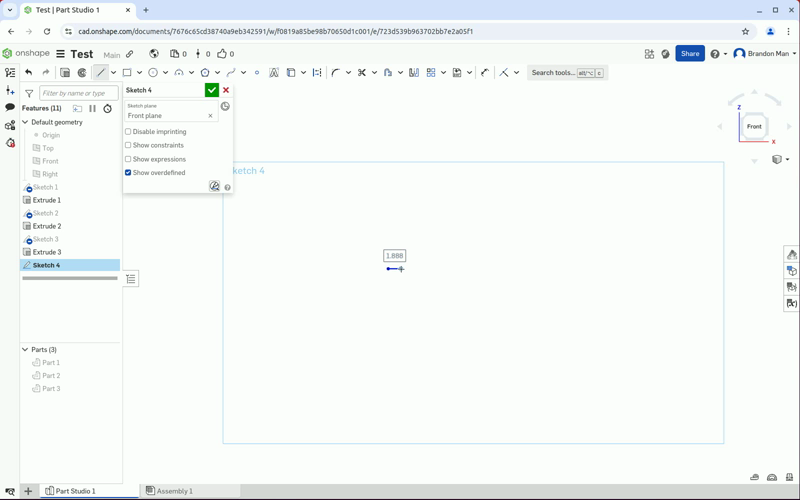
key_down(shift)
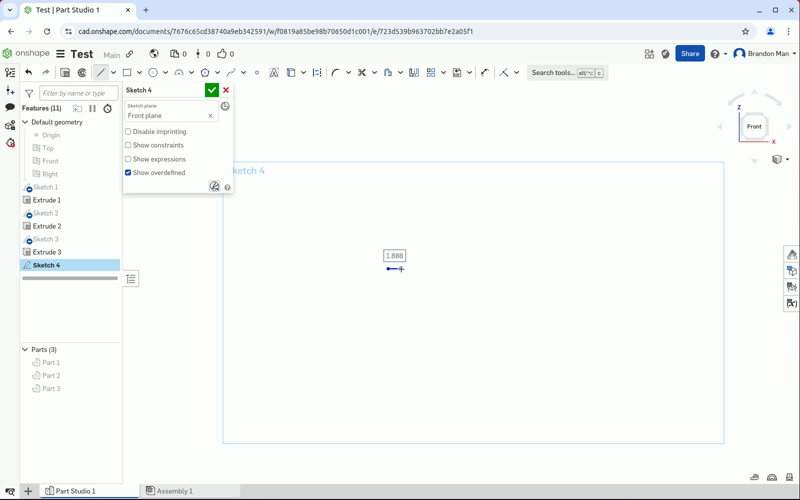
mouse_move(431, 268)
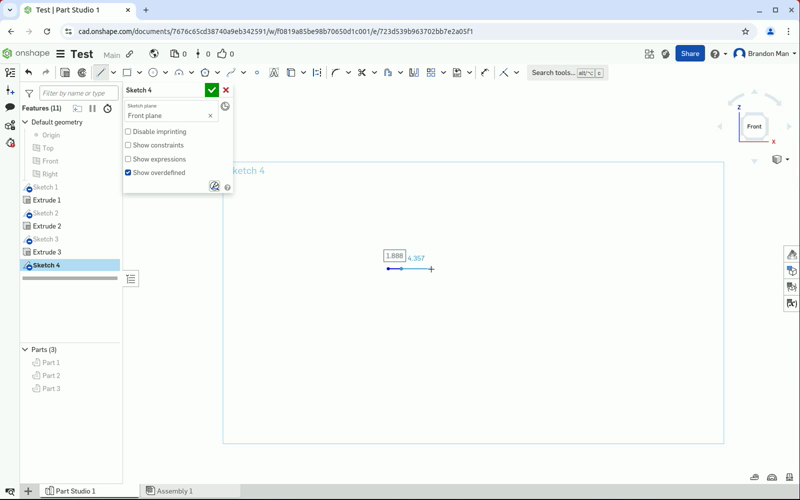
mouse_move(401, 260)
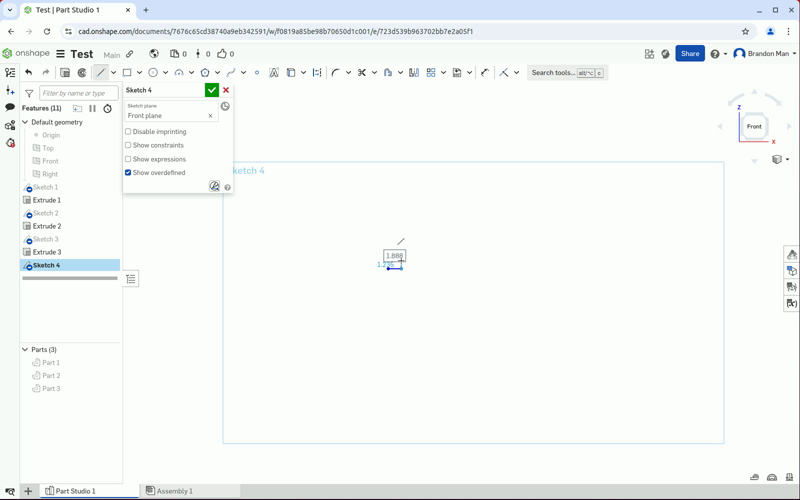
click(401, 260)
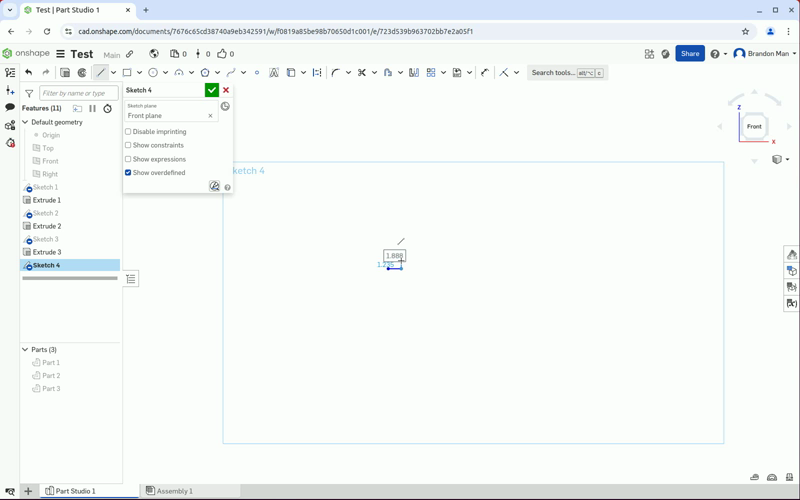
key_up(shift)
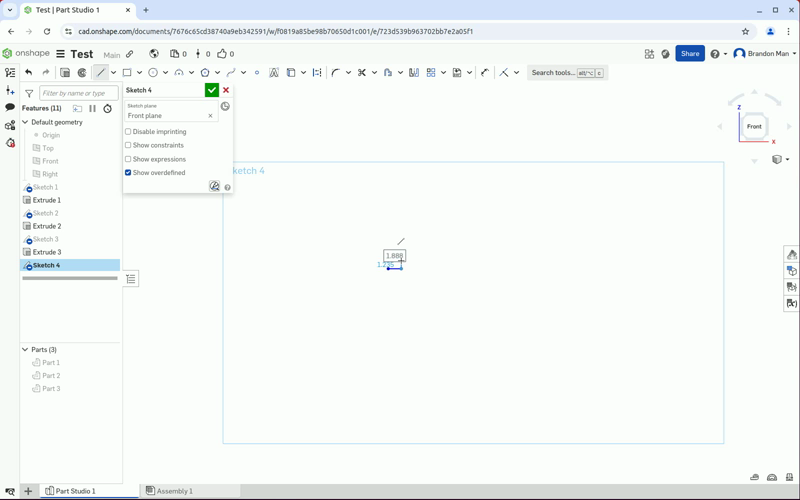
key_down(shift)
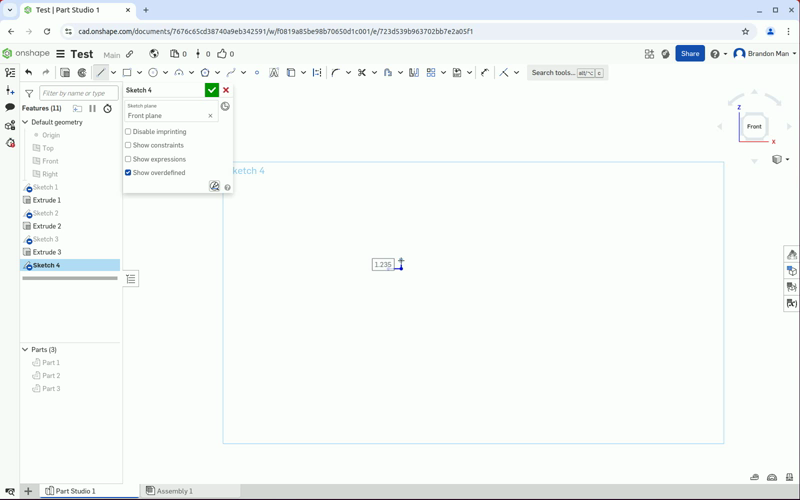
mouse_move(431, 260)
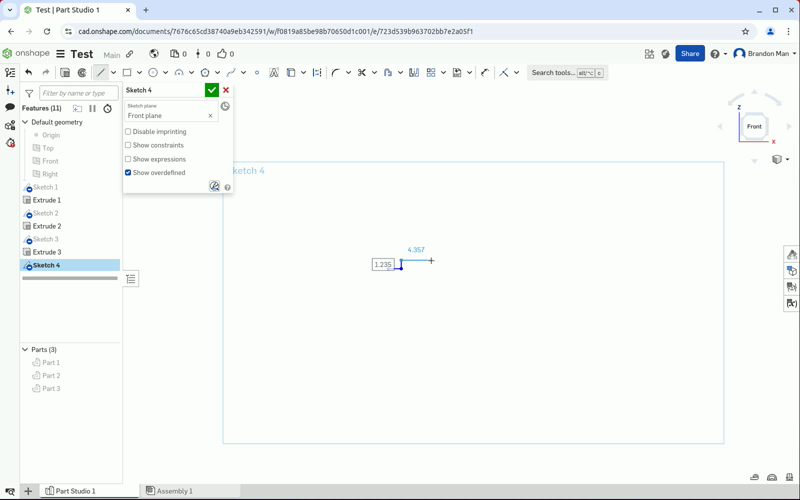
mouse_move(388, 260)
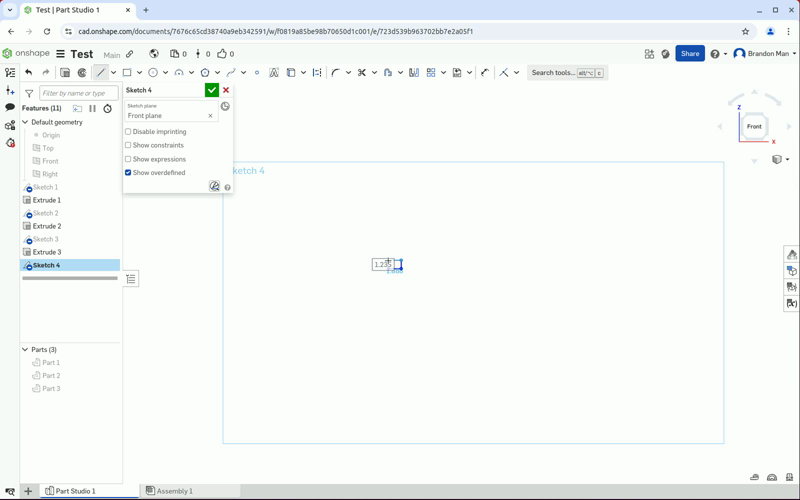
click(388, 260)
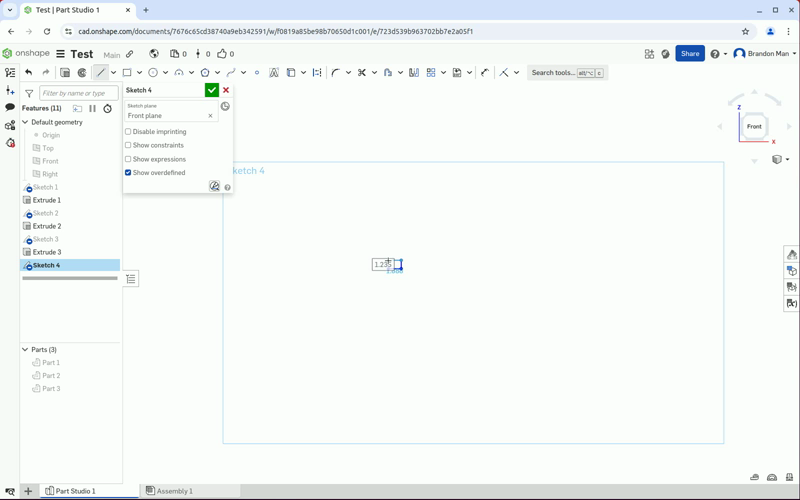
key_up(shift)
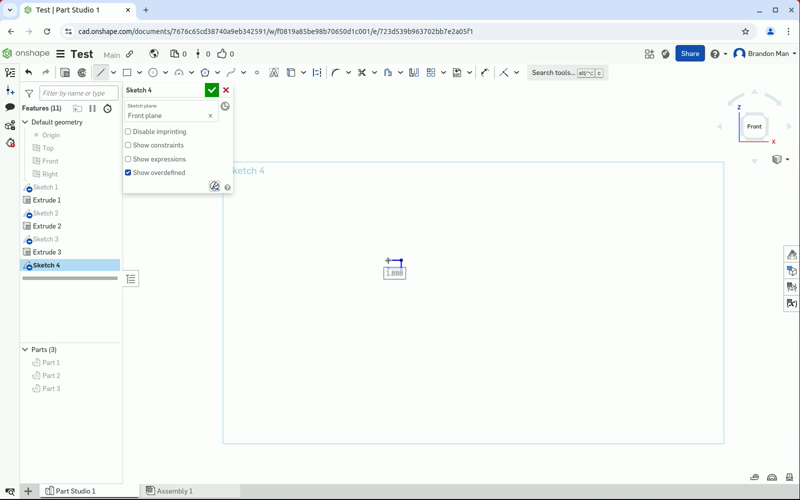
mouse_move(418, 260)
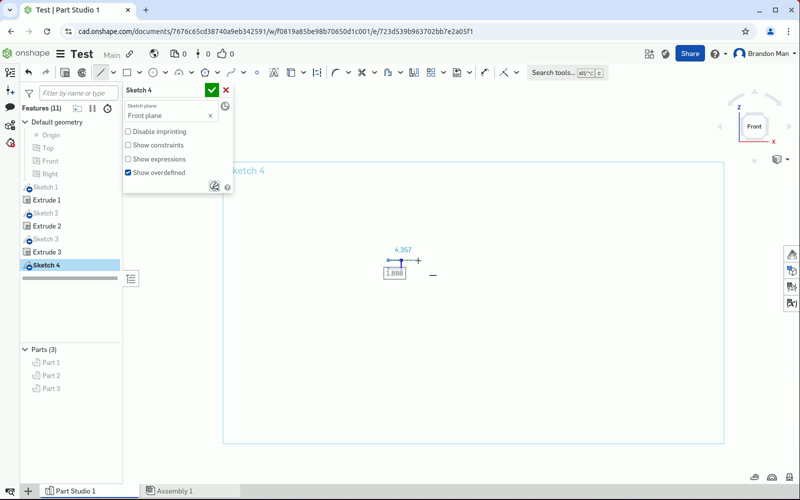
key_down(shift)
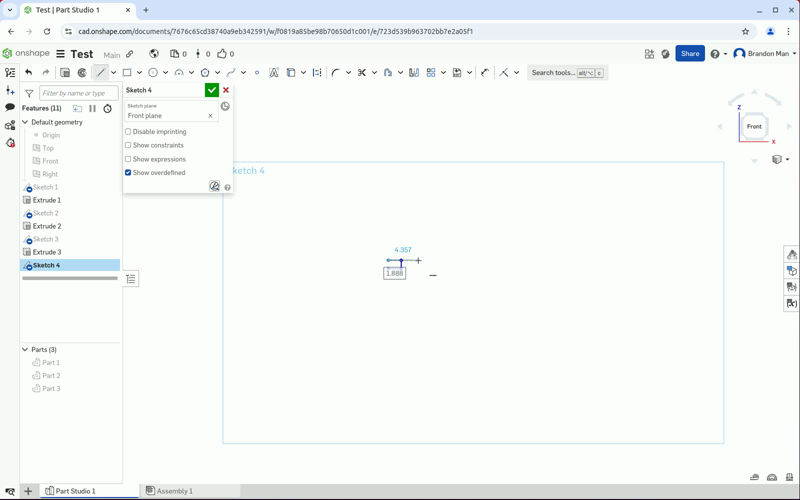
mouse_move(388, 268)
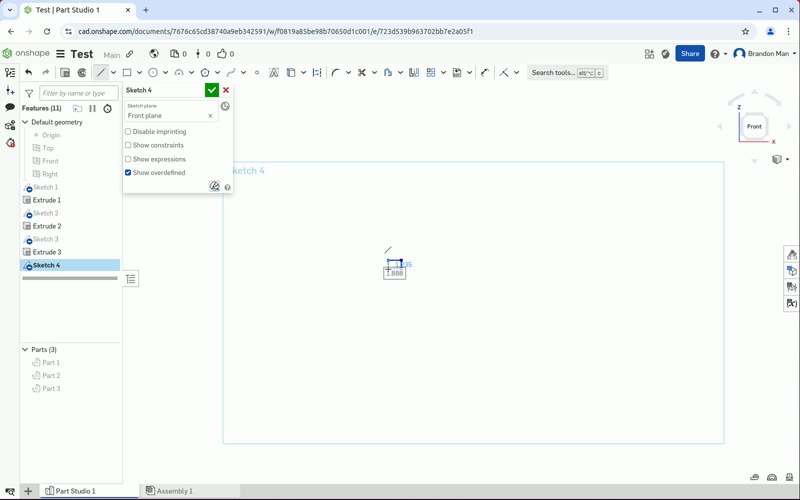
key_up(shift)
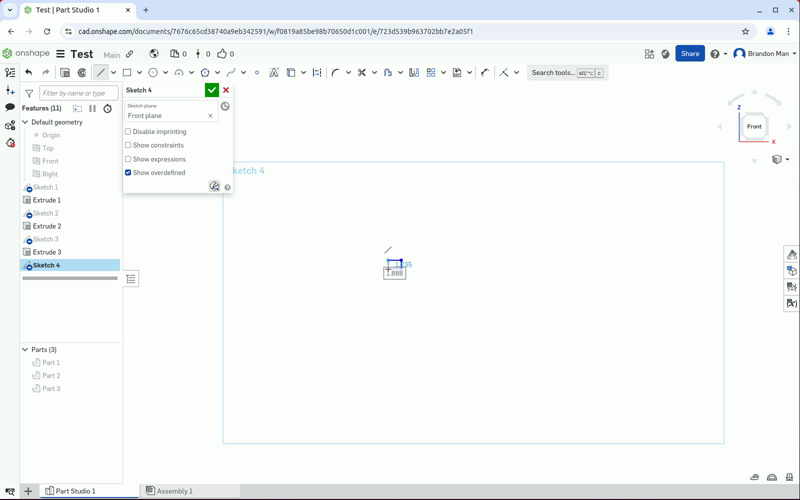
click(388, 268)
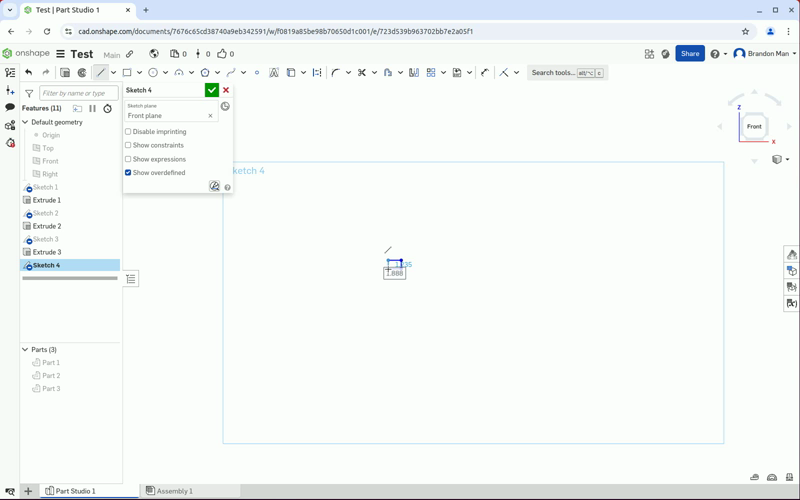
key(esc)
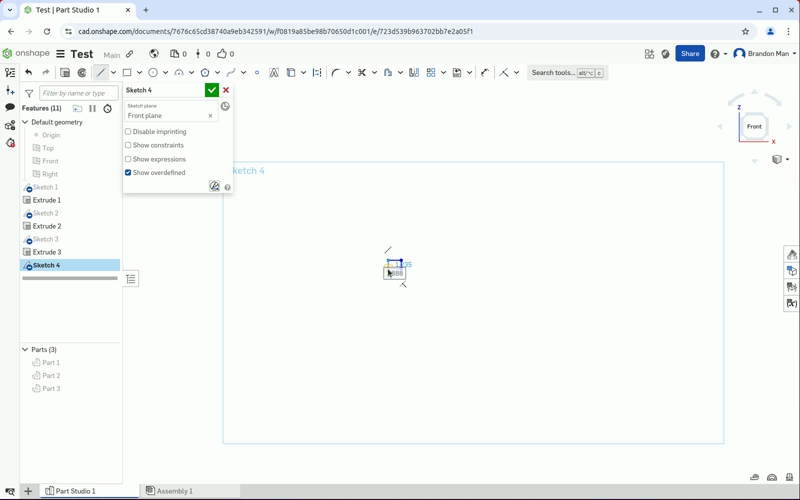
key(l)
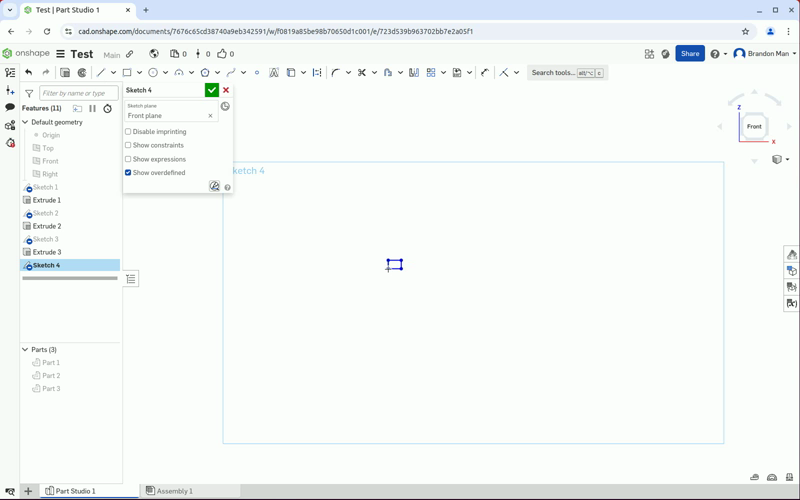
key_down(shift)
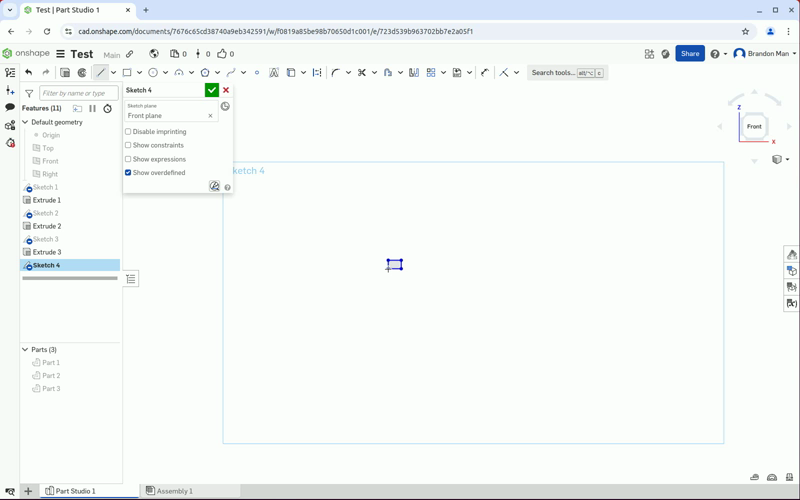
mouse_move(388, 268)
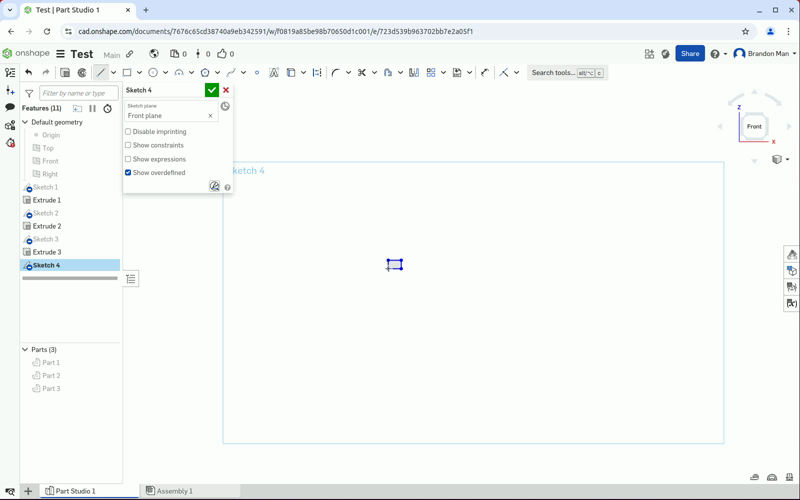
scroll(6)
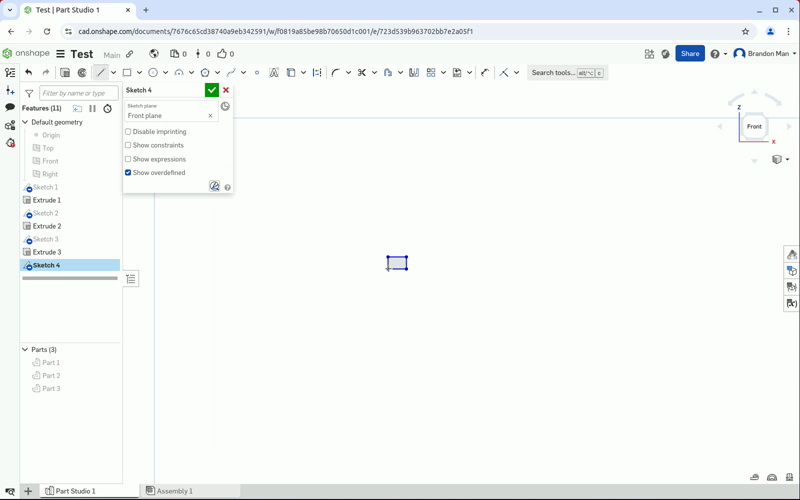
scroll(6)
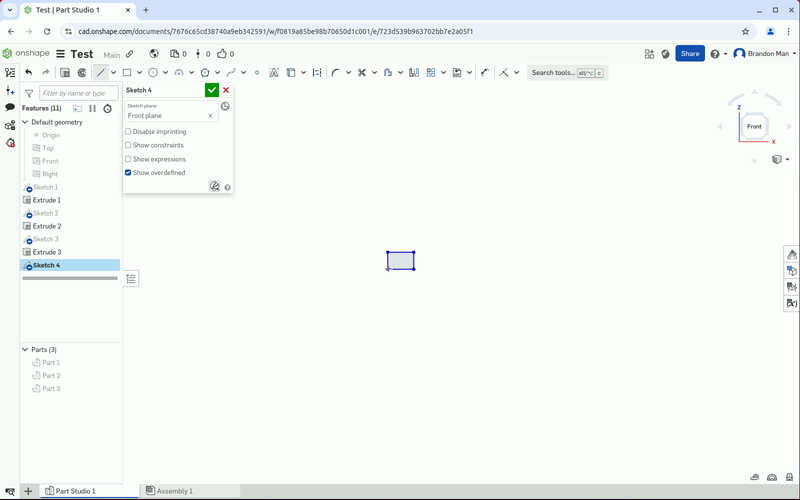
scroll(6)
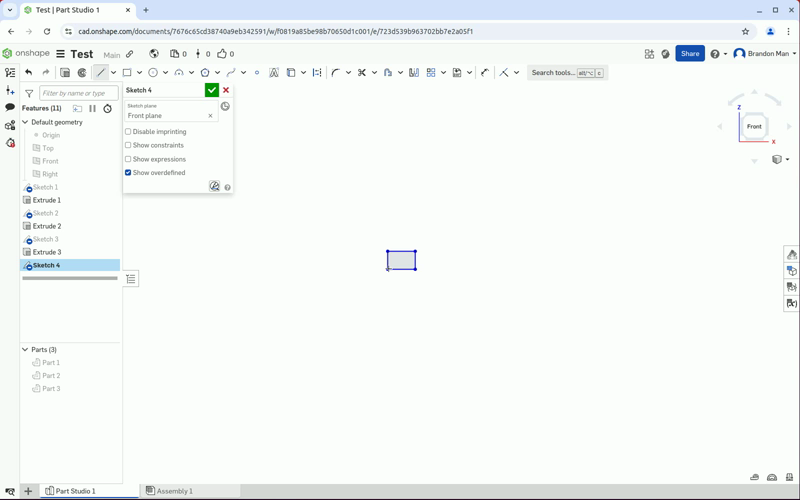
scroll(6)
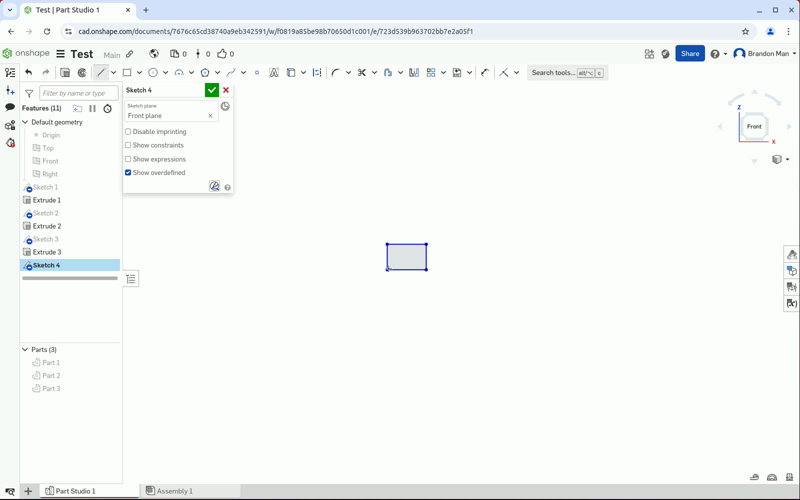
scroll(6)
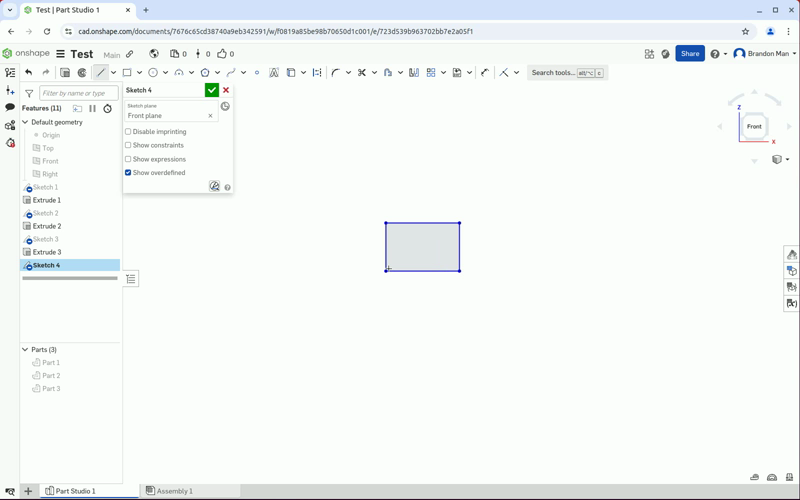
scroll(6)
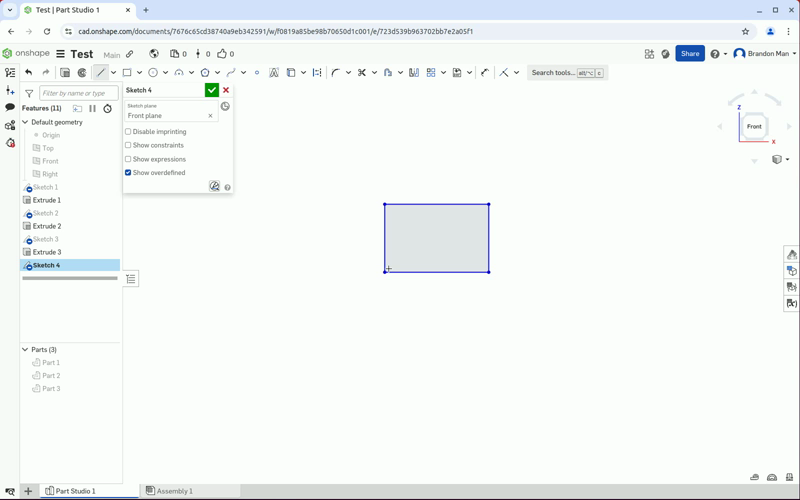
scroll(6)
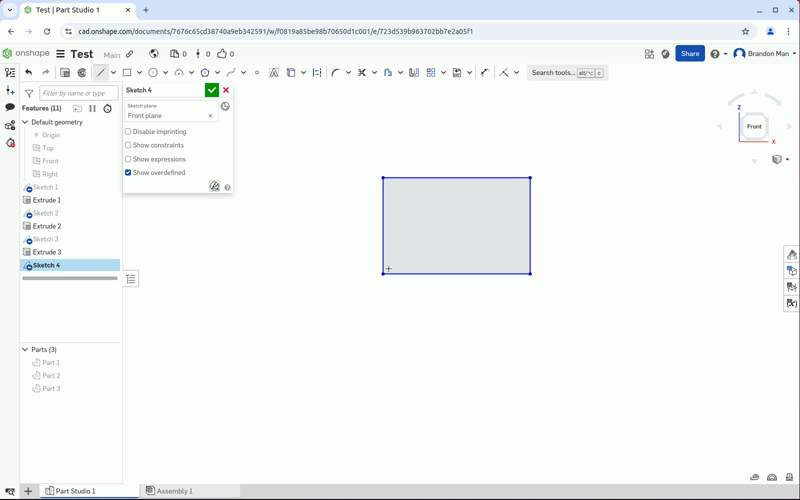
click(388, 268)
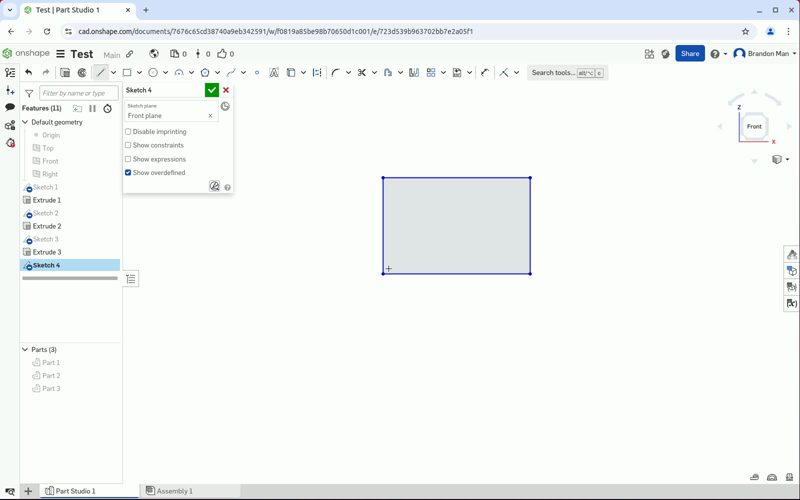
scroll(-6)
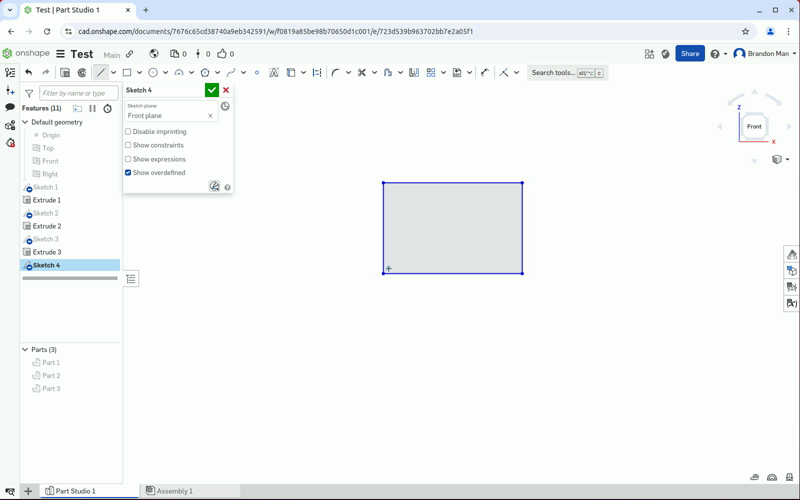
scroll(-6)
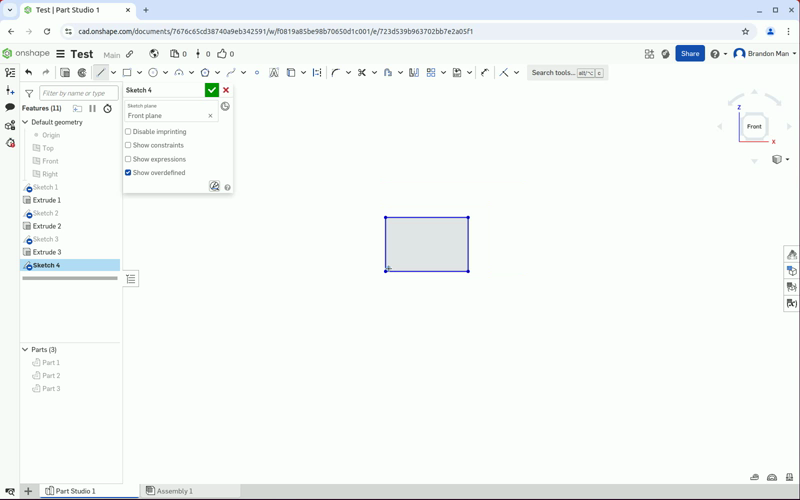
scroll(-6)
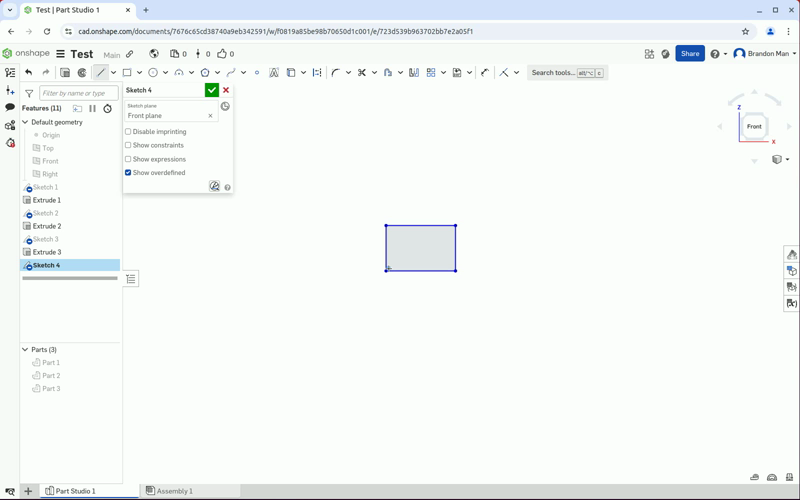
scroll(-6)
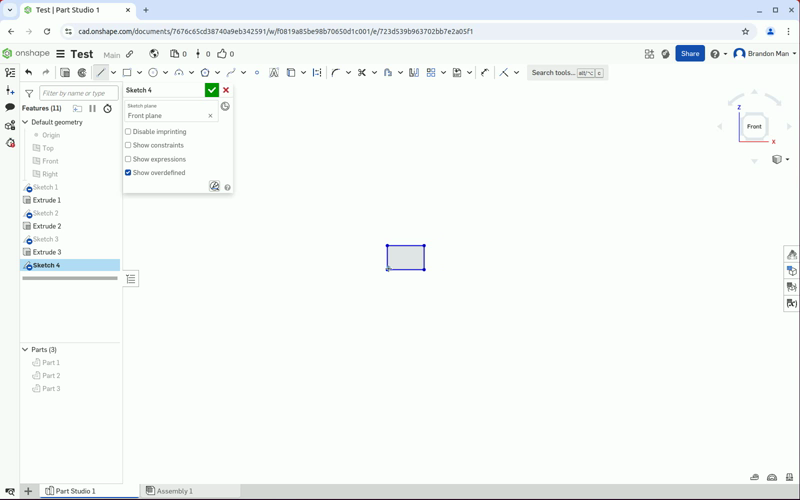
scroll(-6)
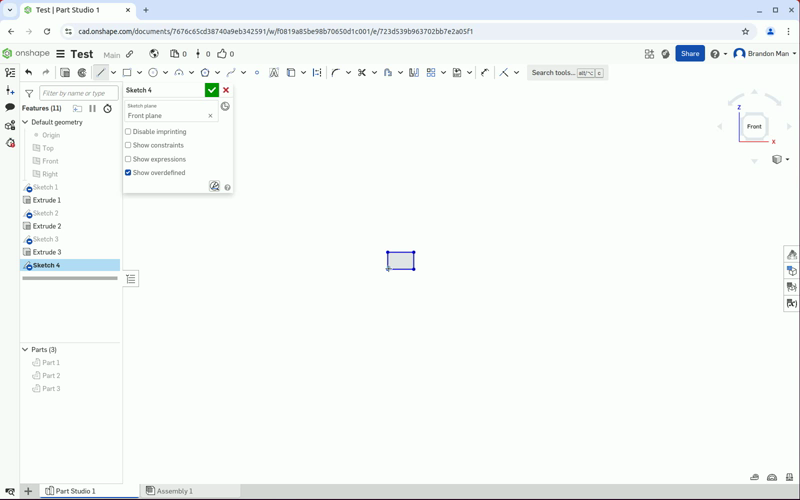
scroll(-6)
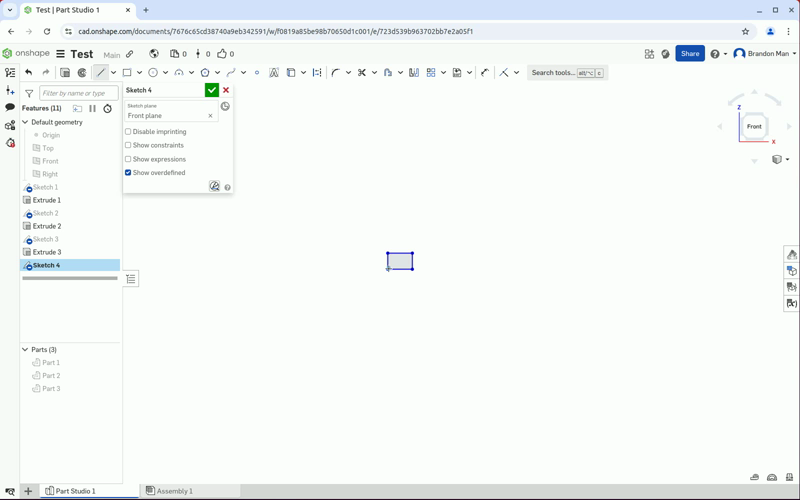
scroll(-6)
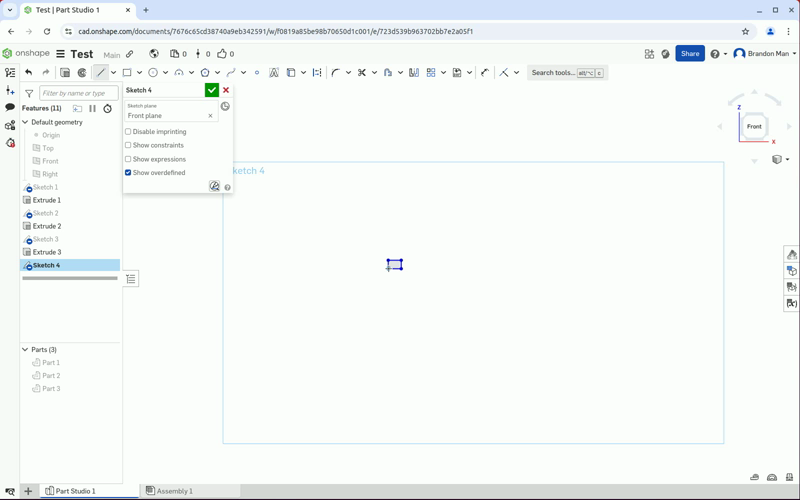
key_up(shift)
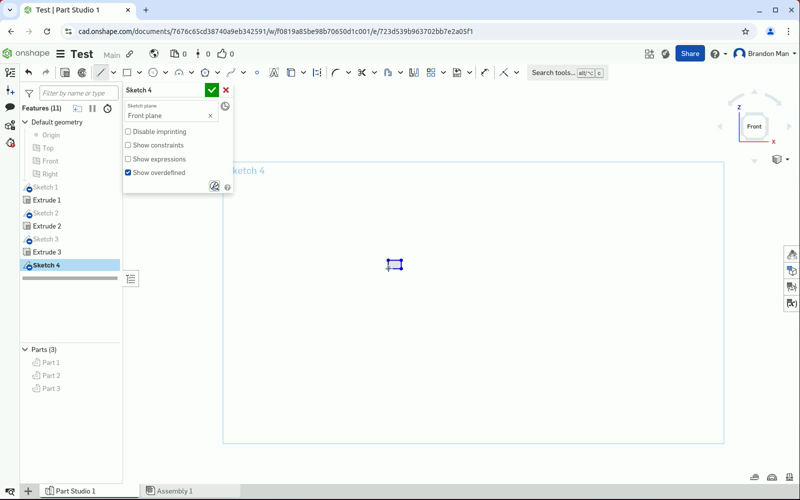
key_down(shift)
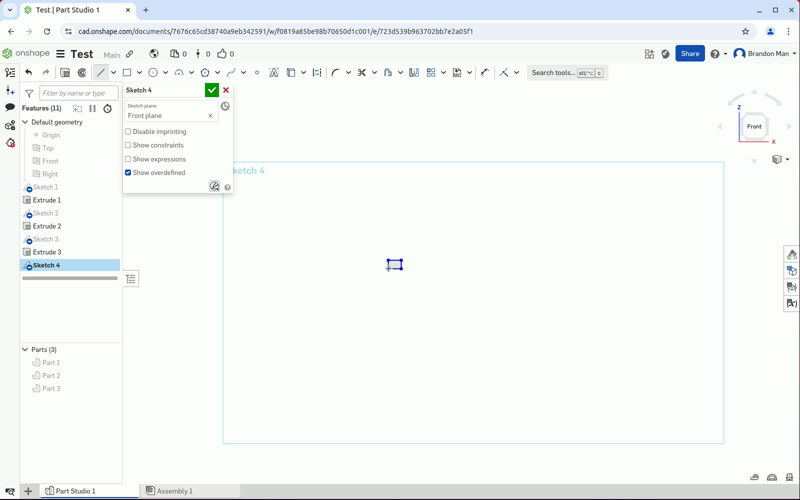
mouse_move(418, 268)
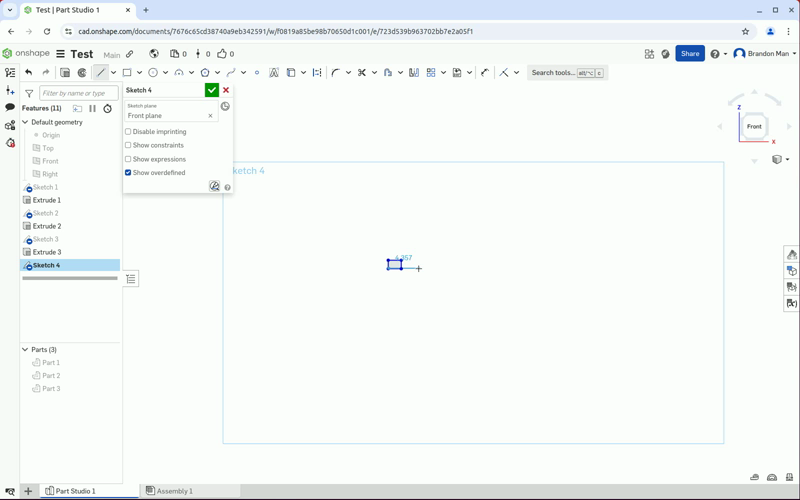
mouse_move(400, 268)
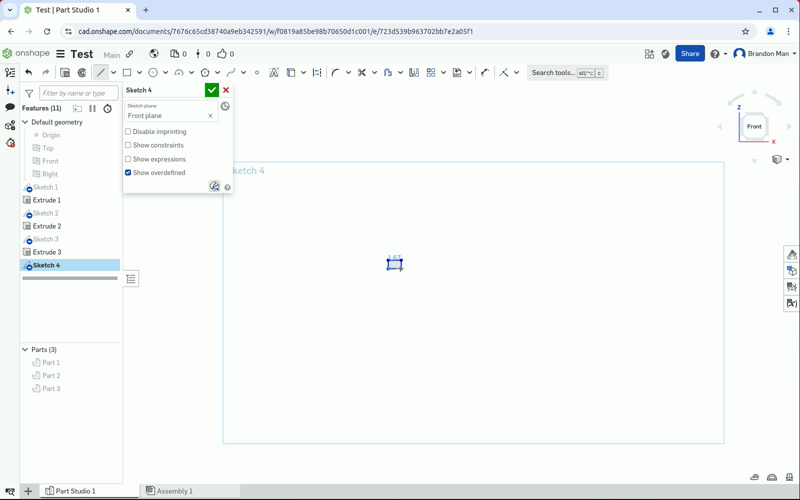
scroll(6)
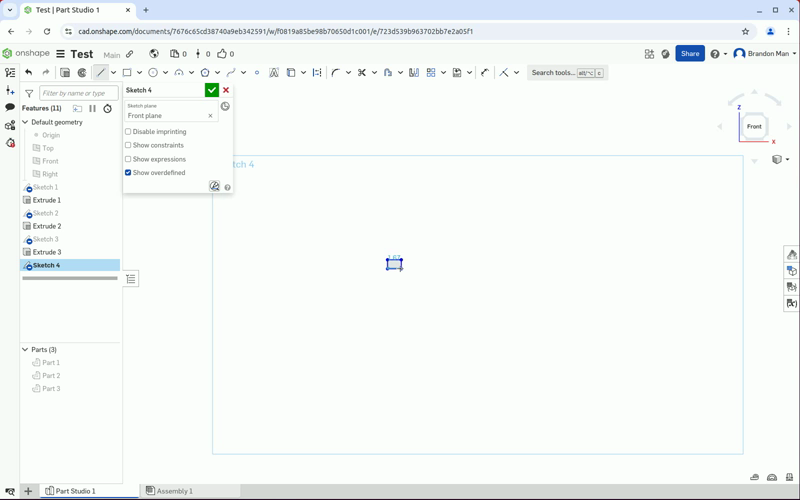
scroll(6)
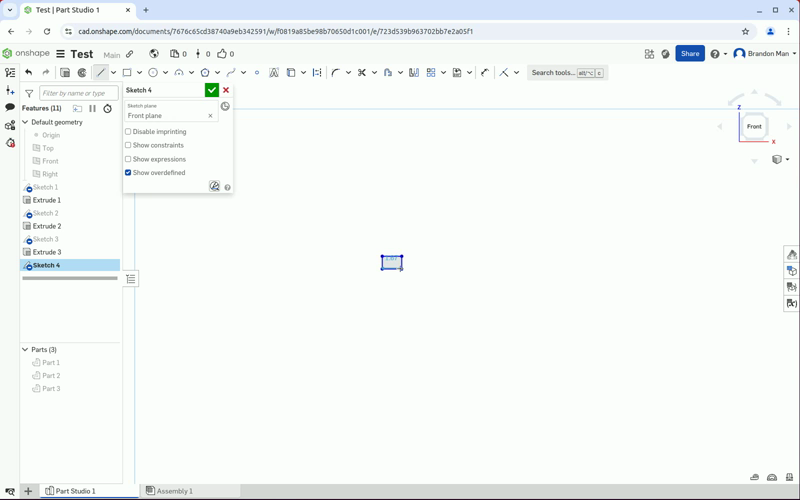
scroll(6)
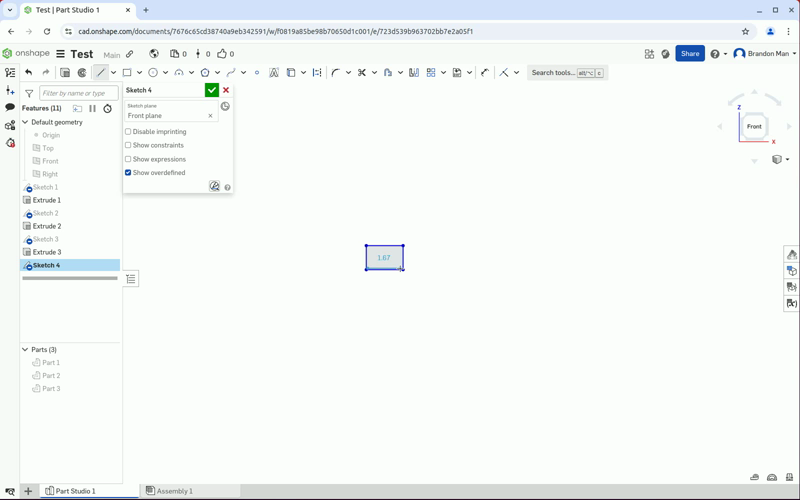
scroll(6)
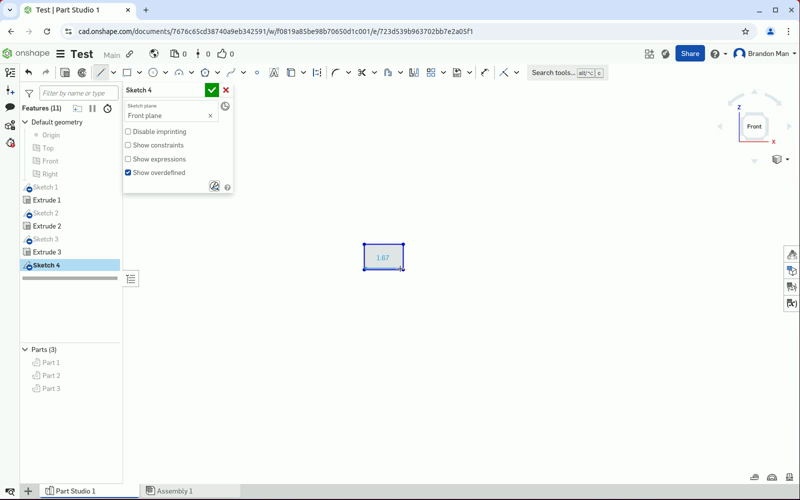
scroll(6)
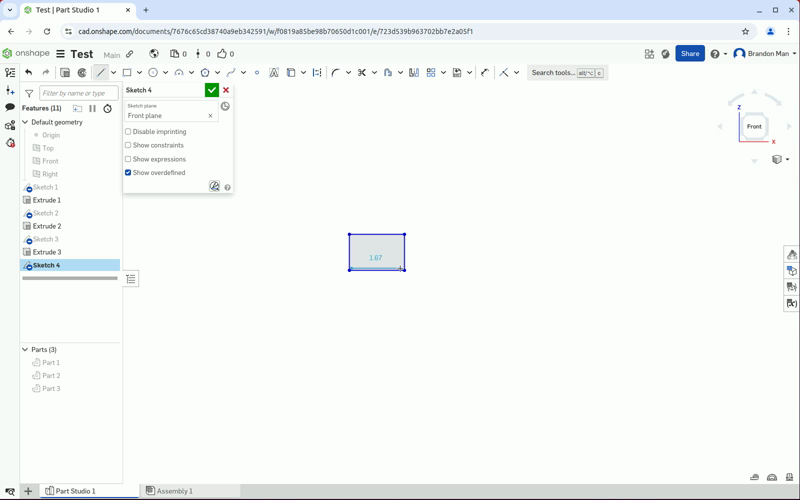
scroll(6)
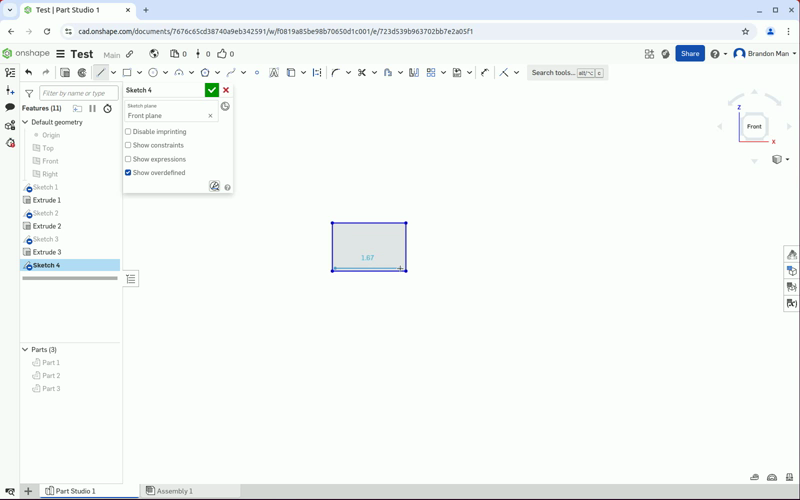
scroll(6)
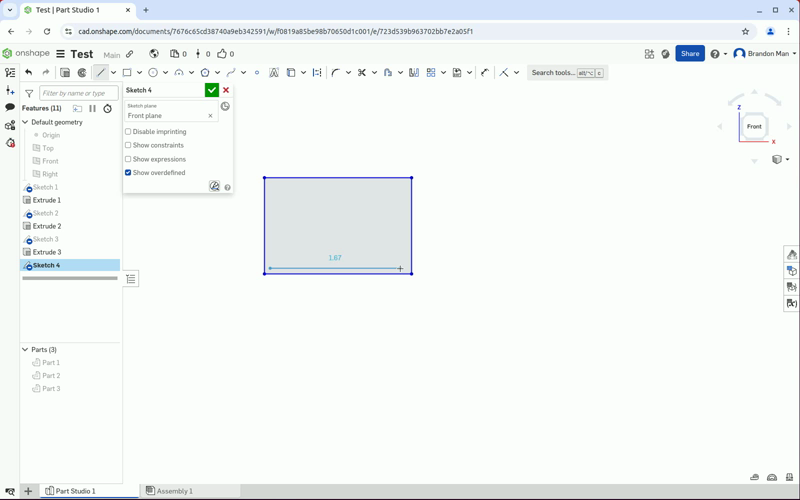
click(400, 268)
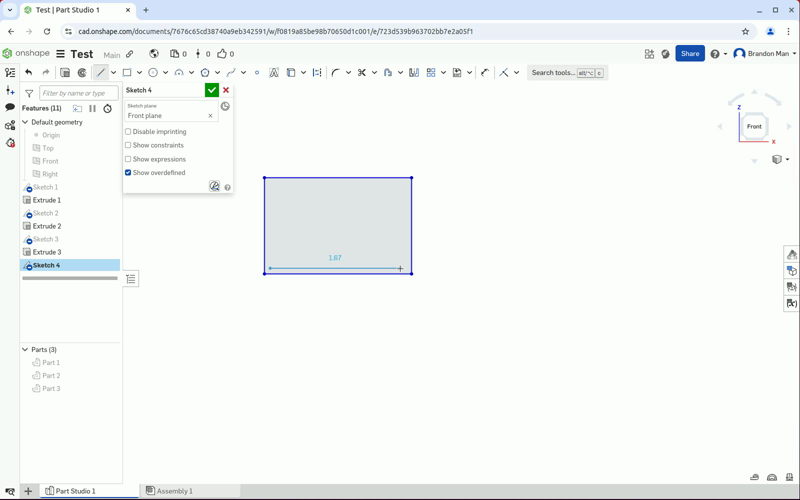
scroll(-6)
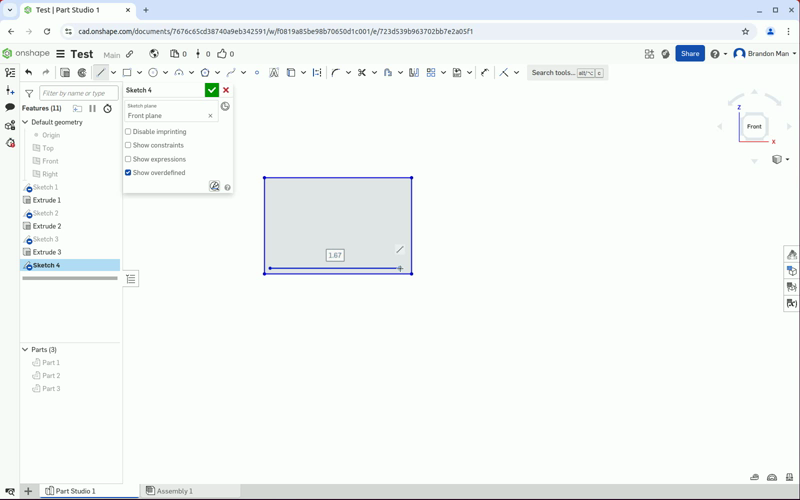
scroll(-6)
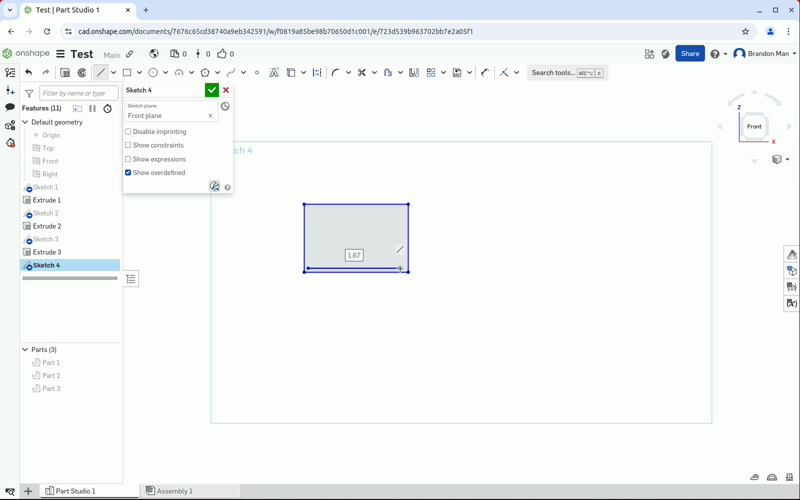
scroll(-6)
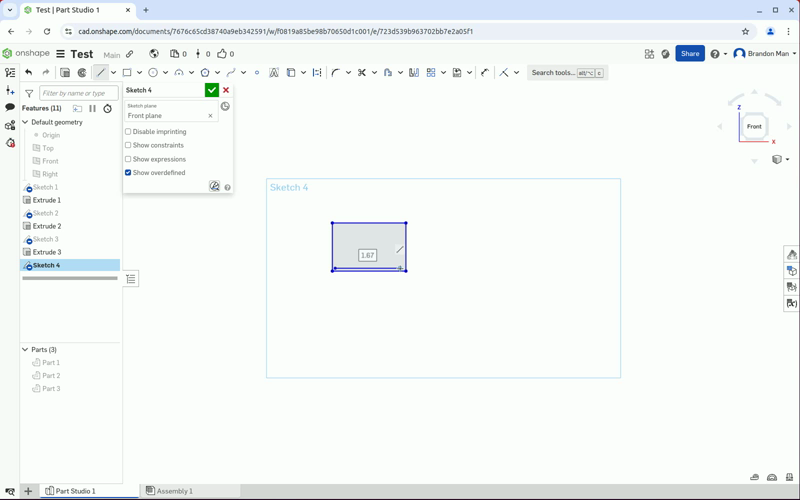
scroll(-6)
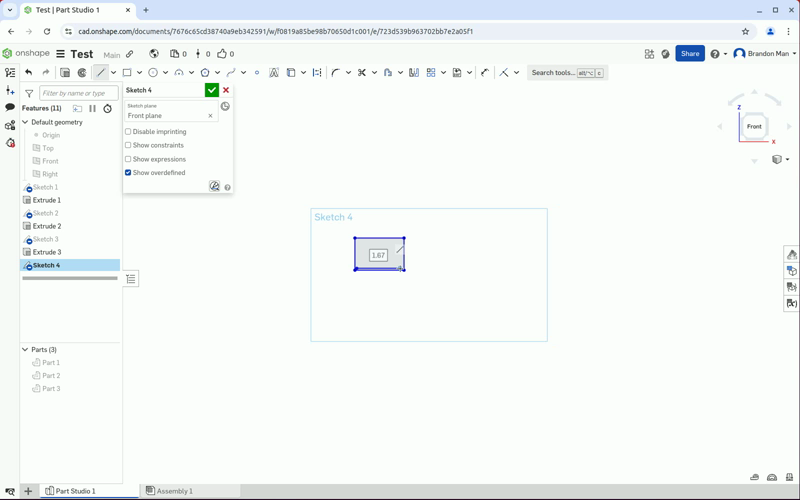
scroll(-6)
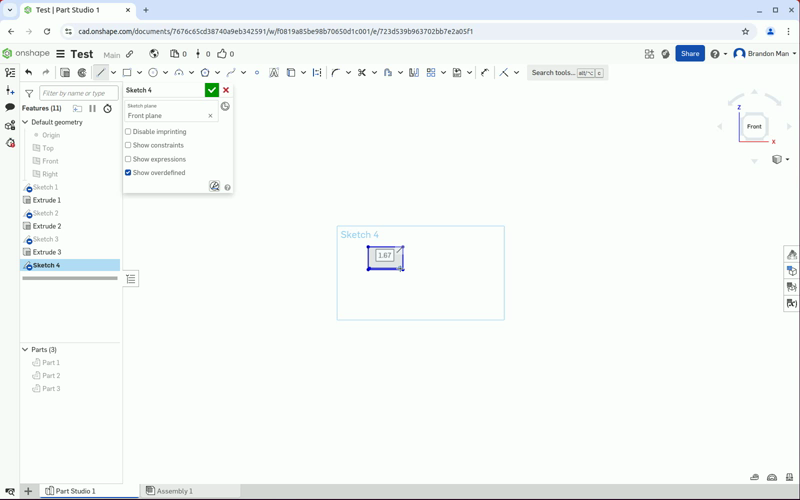
scroll(-6)
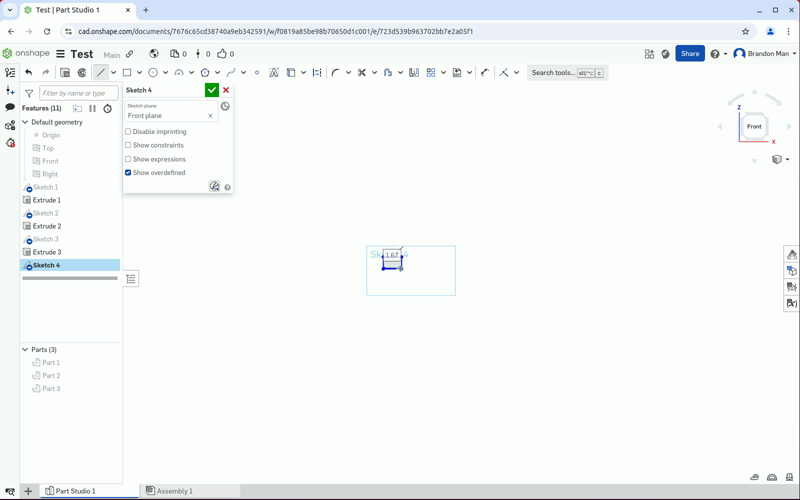
scroll(-6)
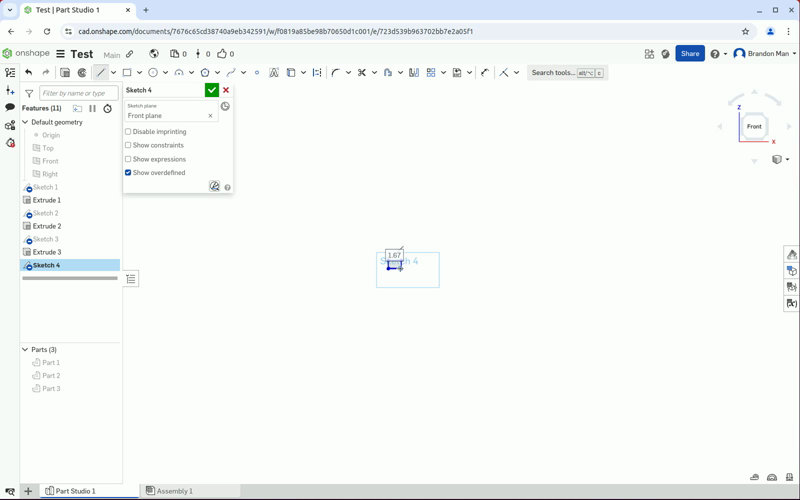
key_up(shift)
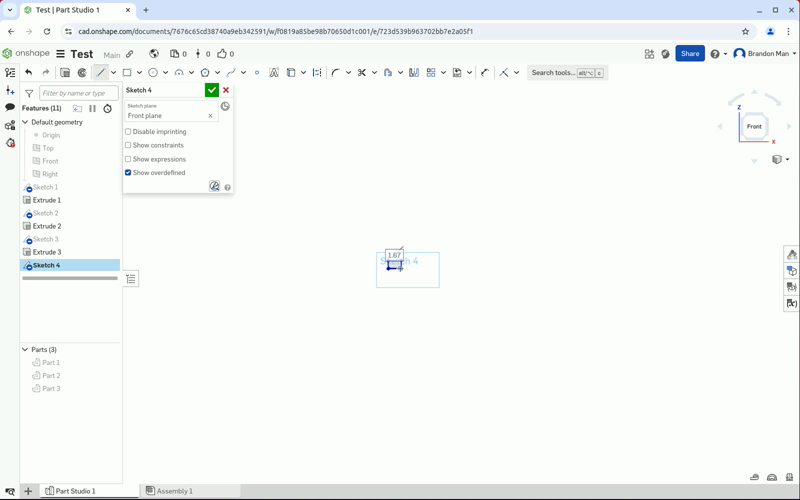
key_down(shift)
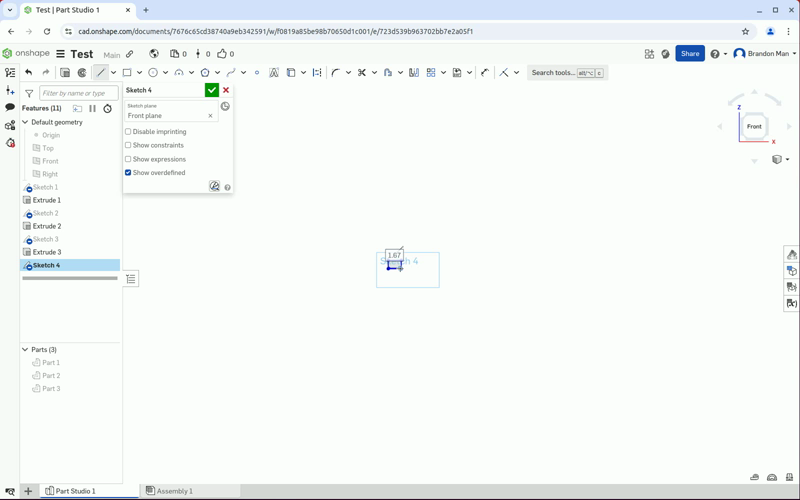
mouse_move(430, 268)
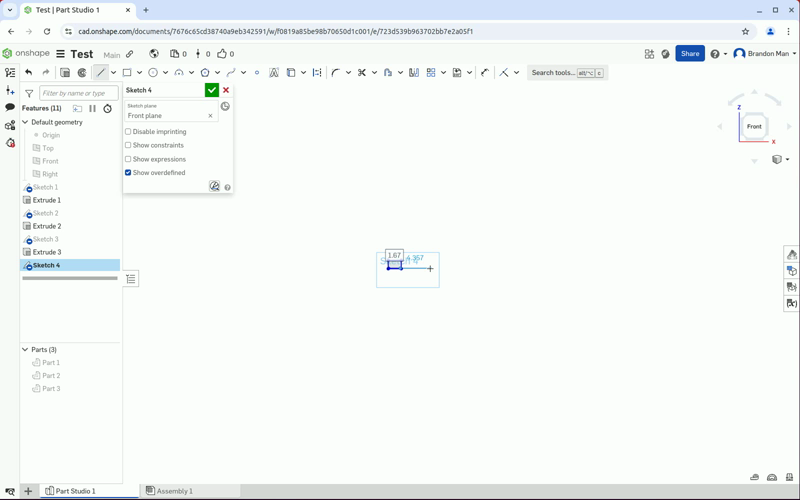
mouse_move(400, 261)
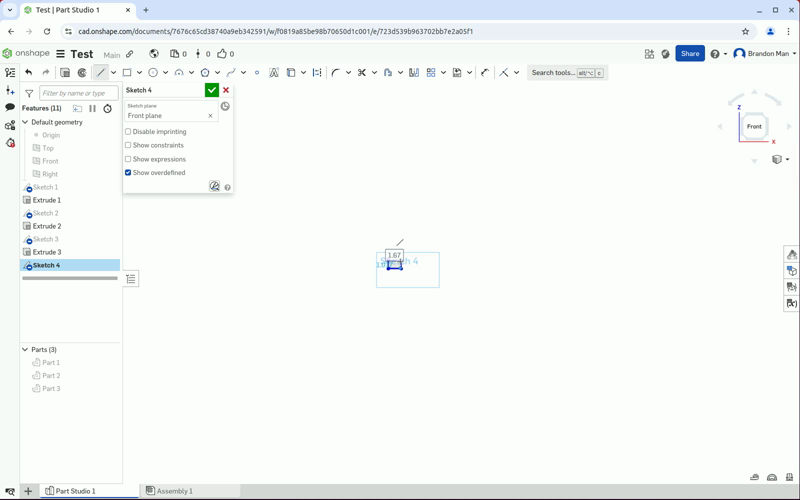
scroll(6)
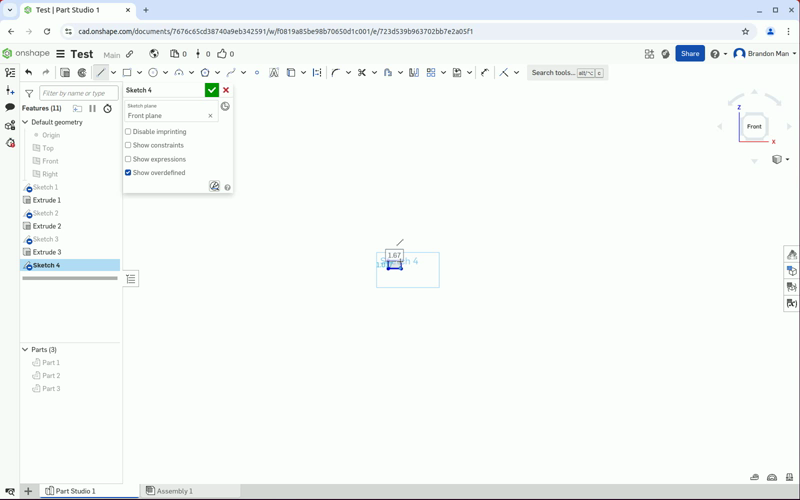
scroll(6)
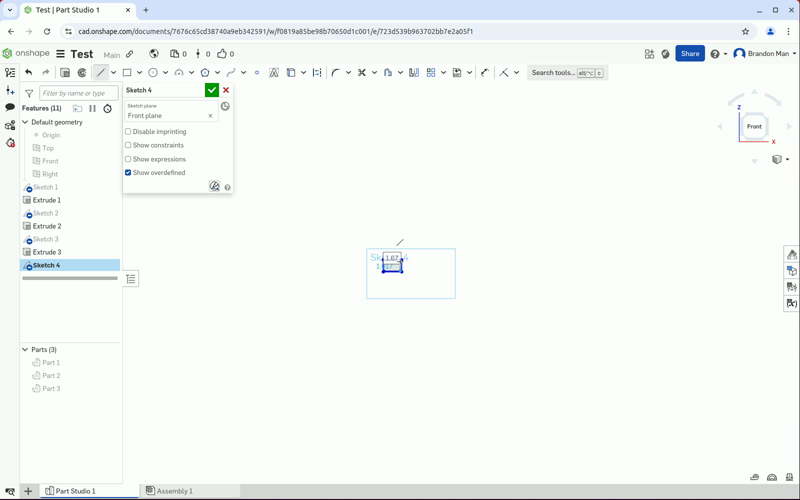
scroll(6)
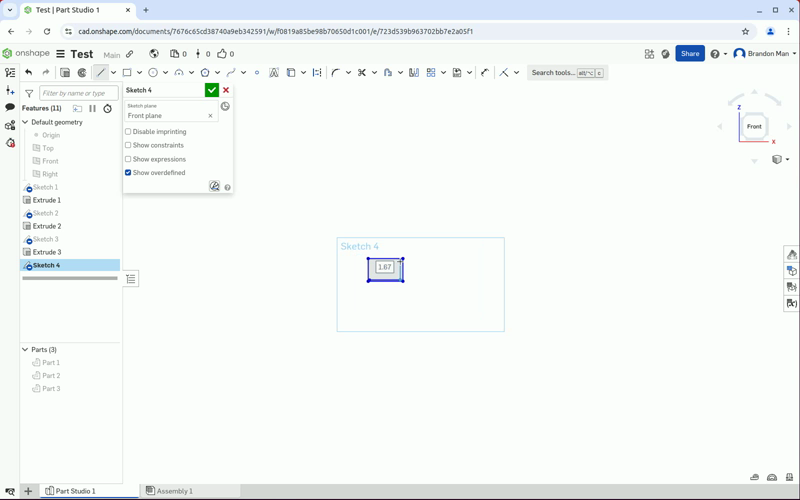
scroll(6)
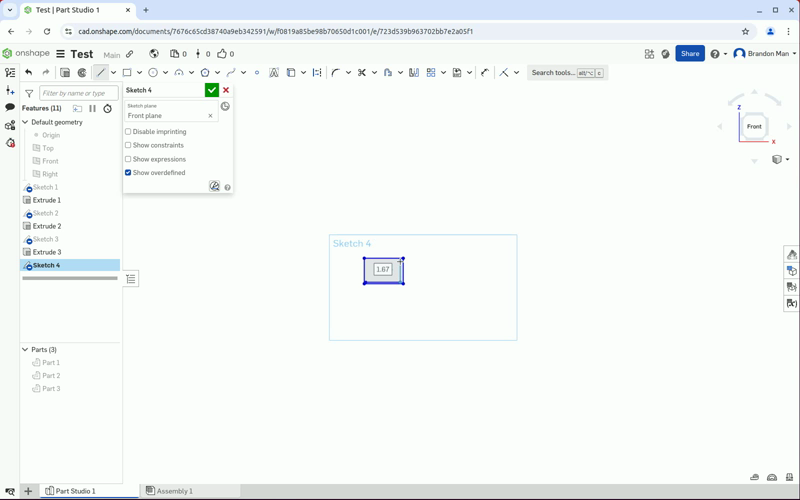
scroll(6)
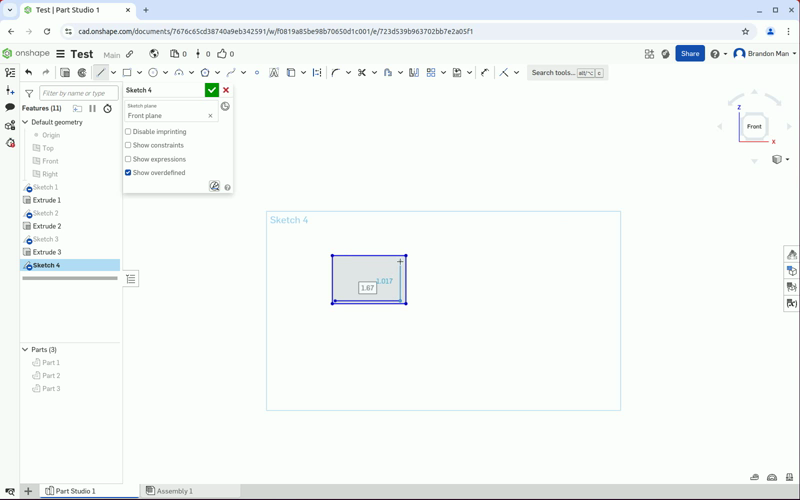
scroll(6)
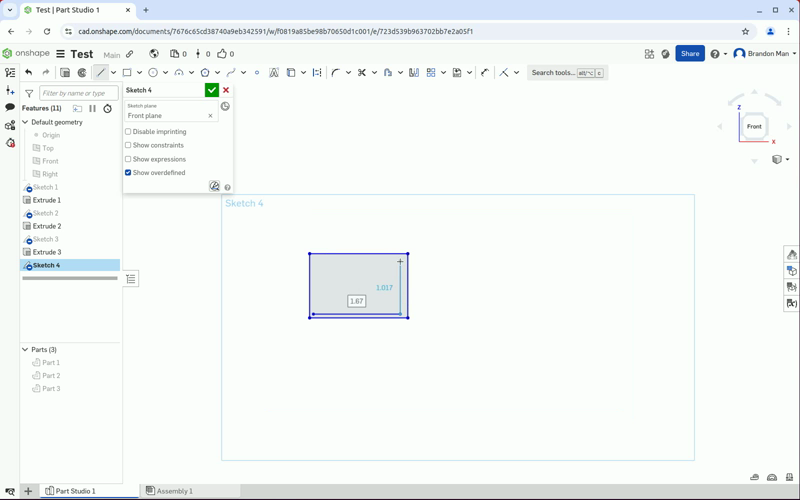
scroll(6)
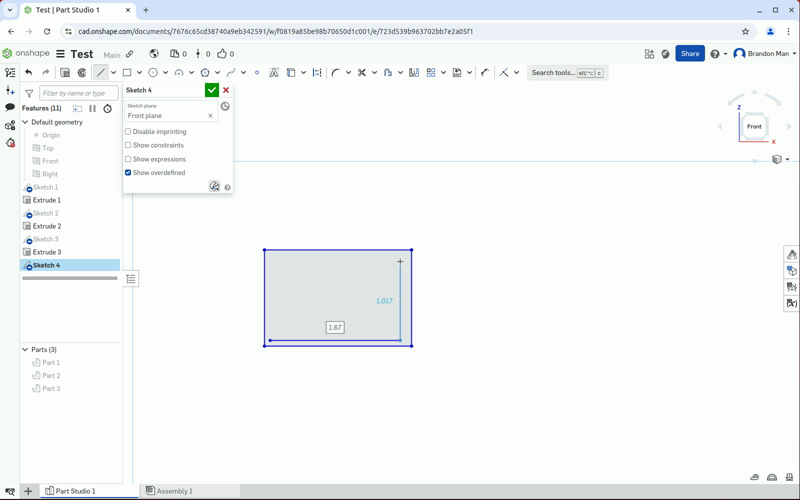
click(400, 261)
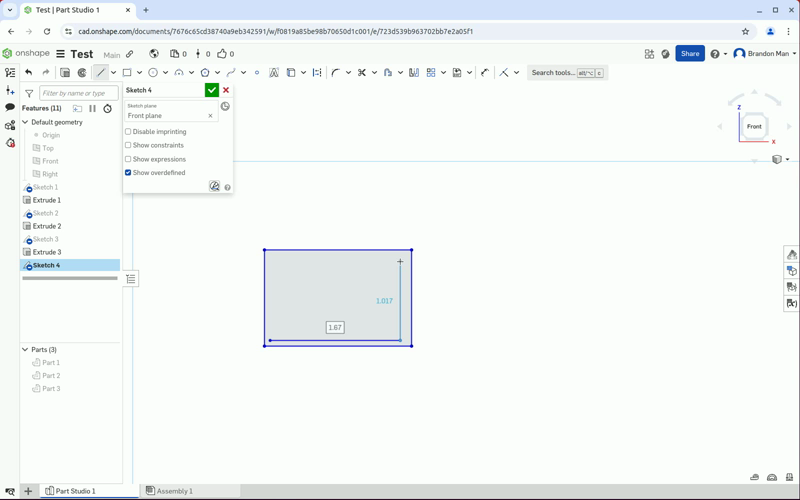
scroll(-6)
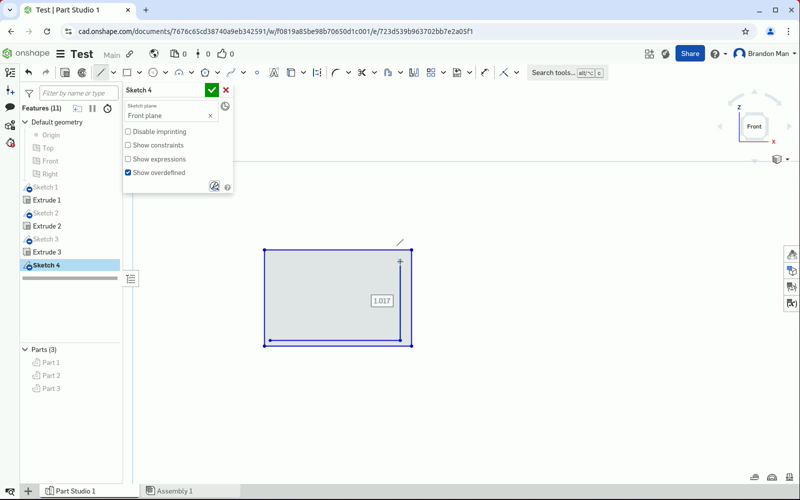
scroll(-6)
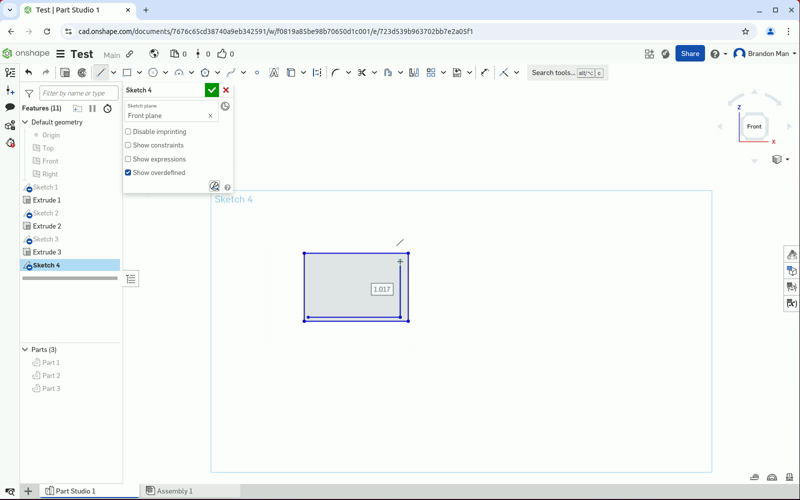
scroll(-6)
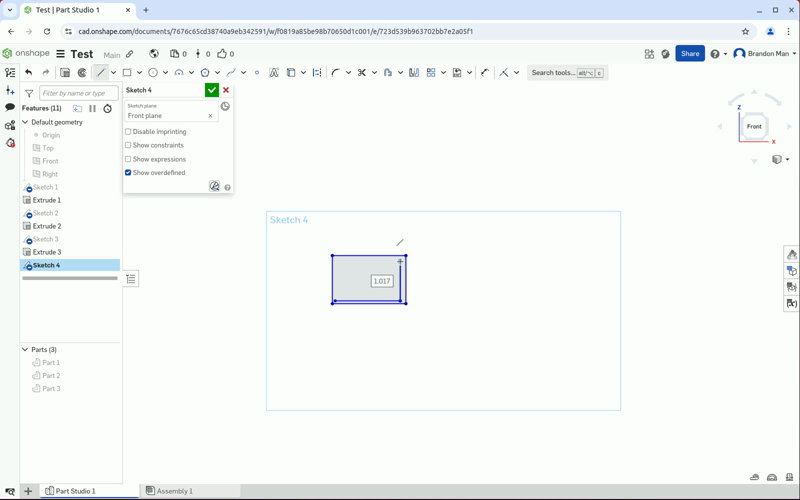
scroll(-6)
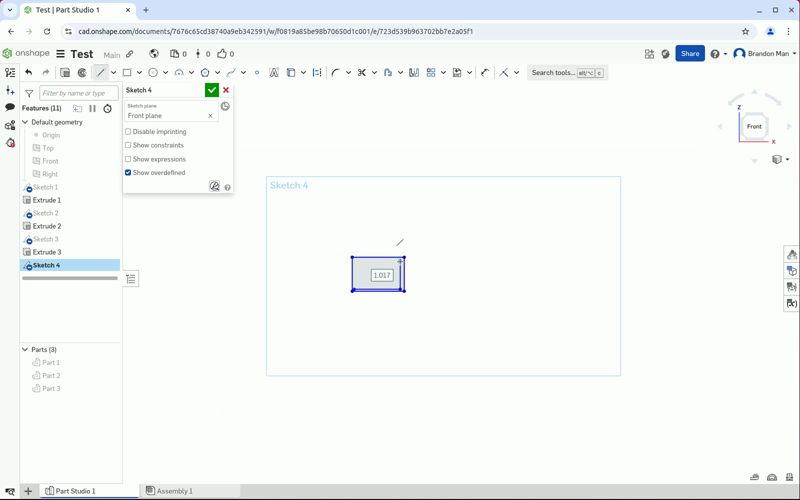
scroll(-6)
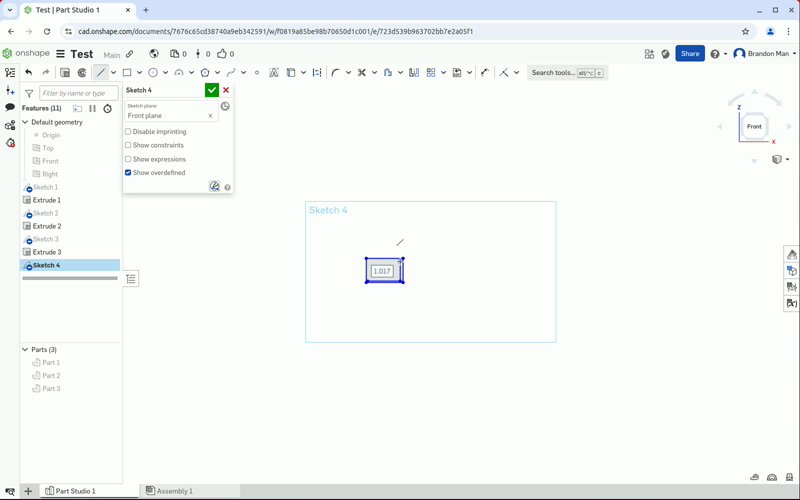
scroll(-6)
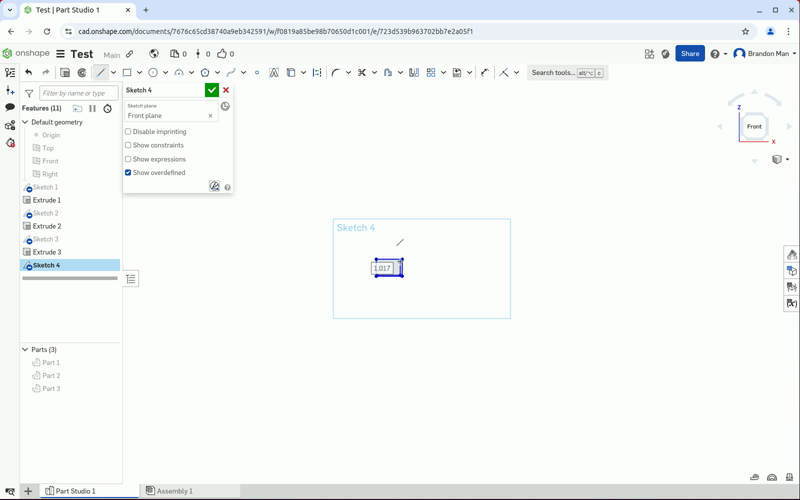
scroll(-6)
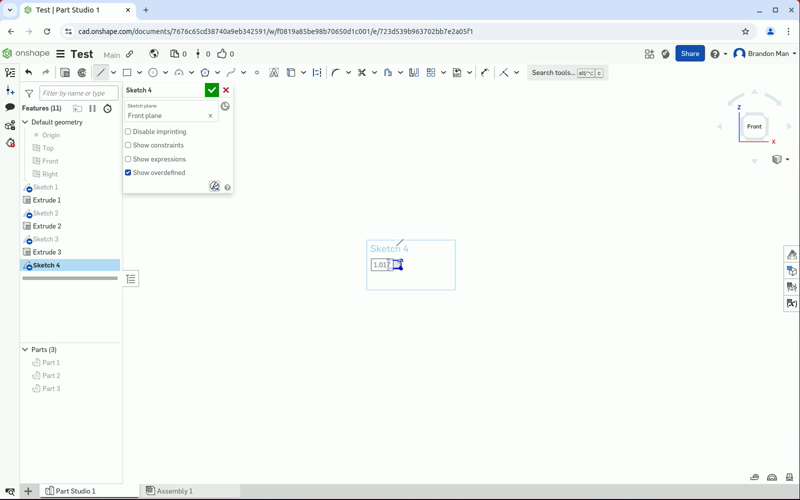
key_up(shift)
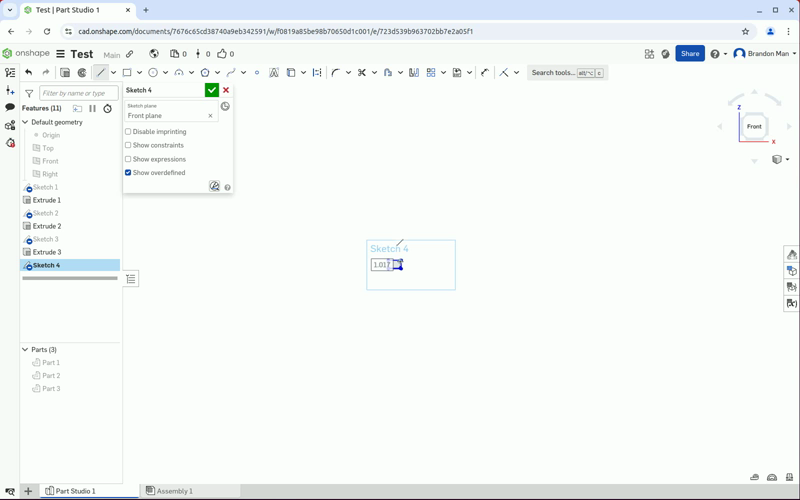
key_down(shift)
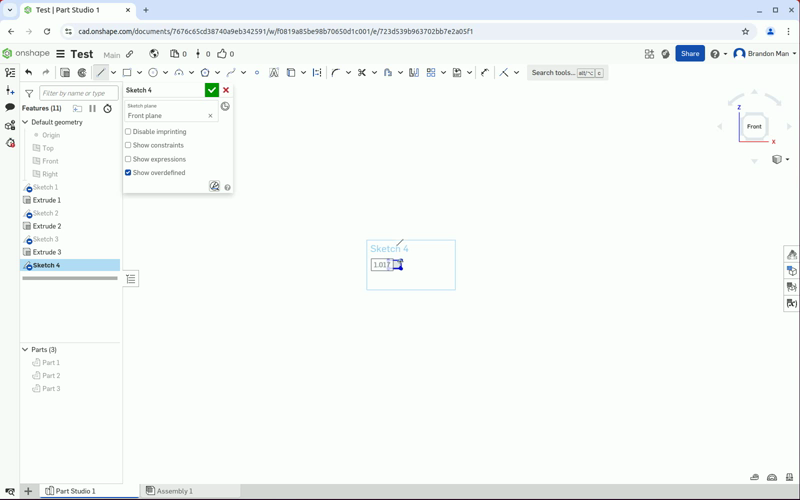
mouse_move(430, 261)
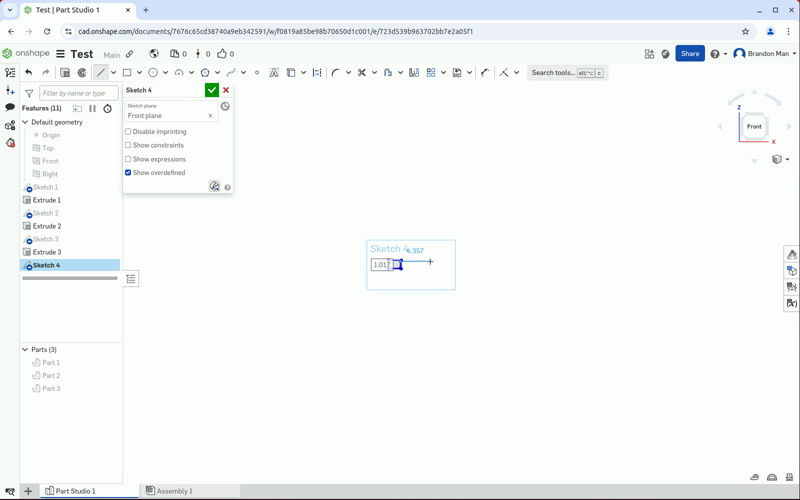
mouse_move(388, 261)
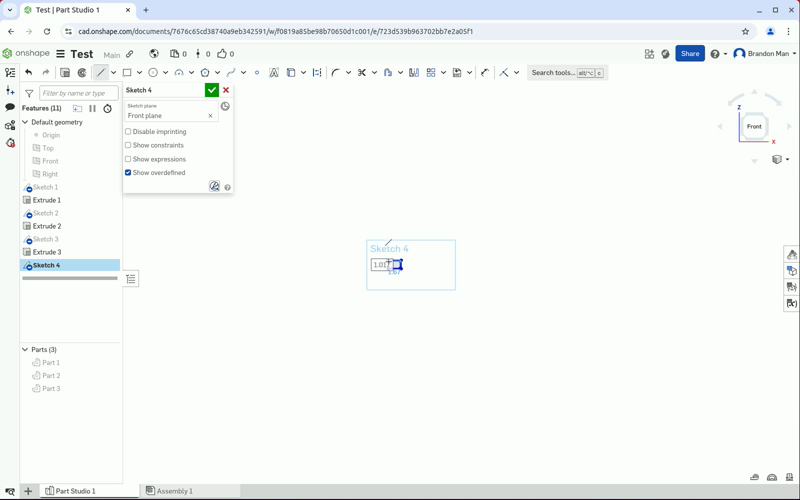
scroll(6)
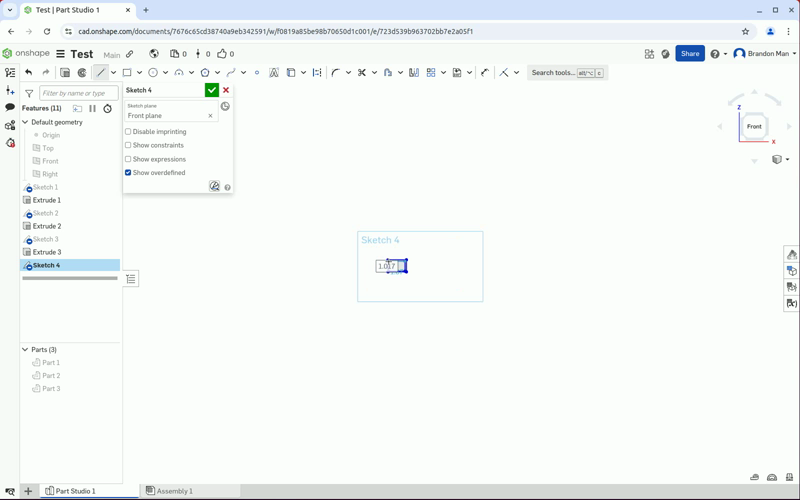
scroll(6)
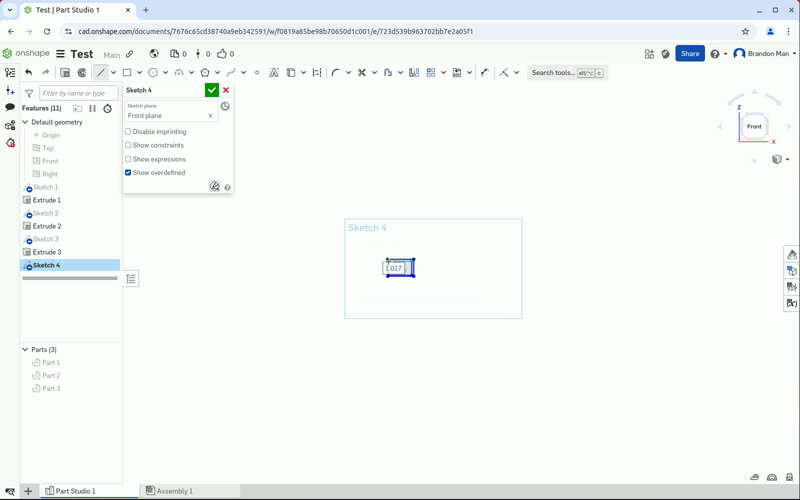
scroll(6)
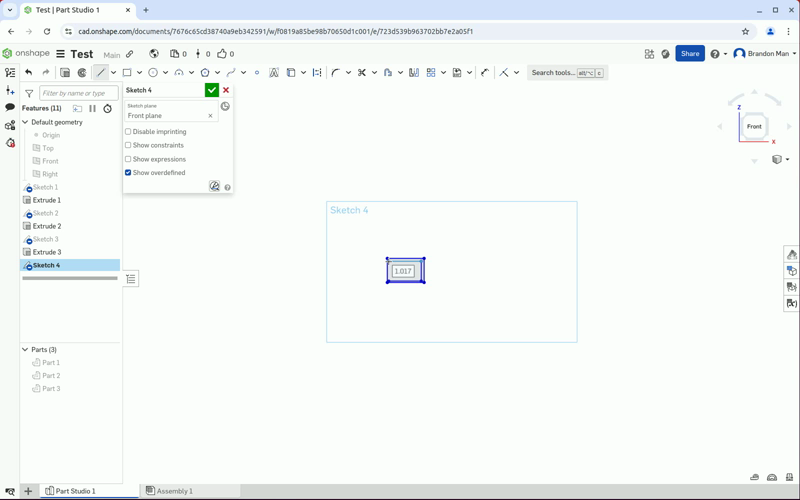
scroll(6)
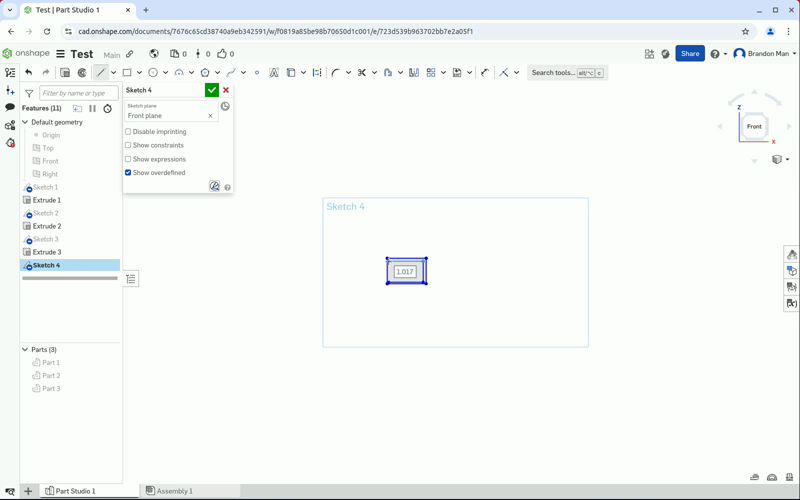
scroll(6)
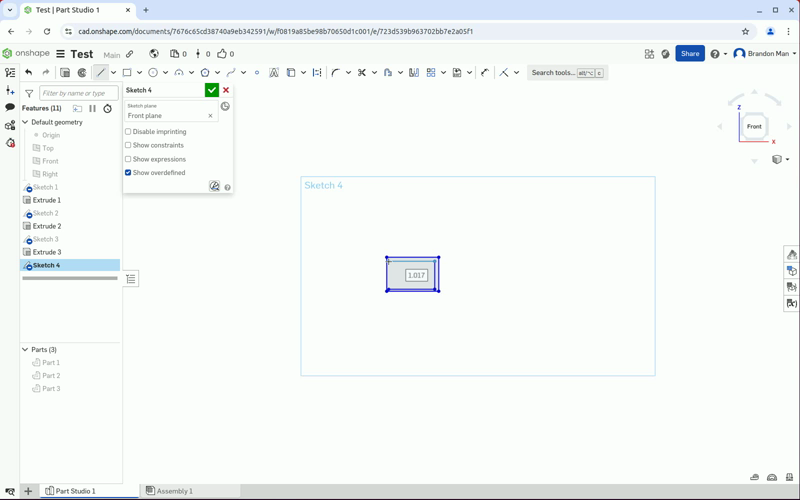
scroll(6)
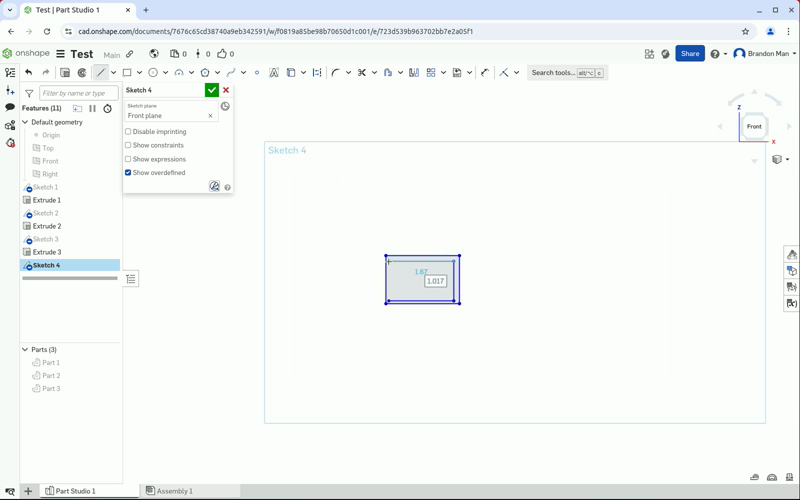
scroll(6)
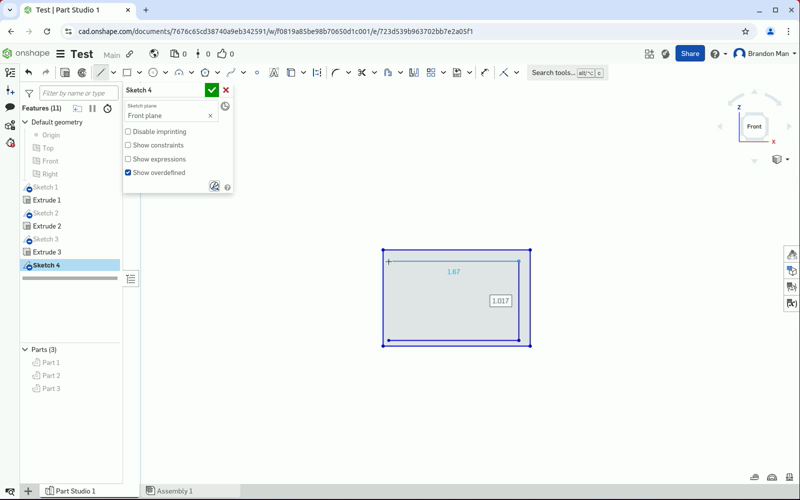
click(388, 261)
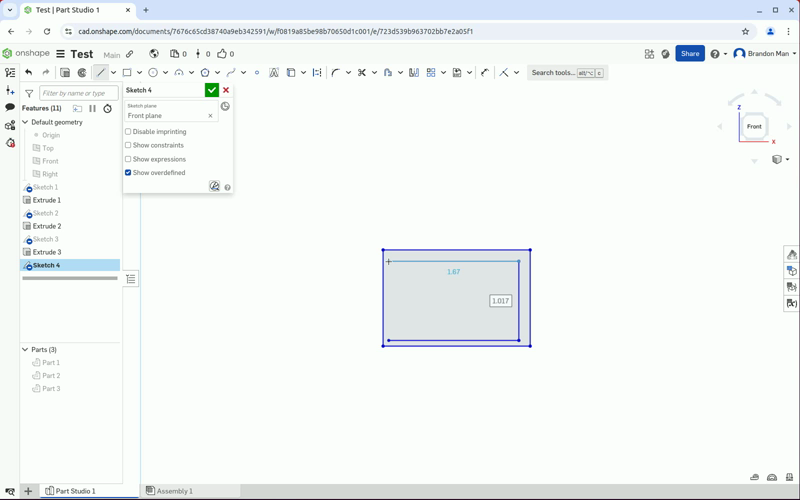
scroll(-6)
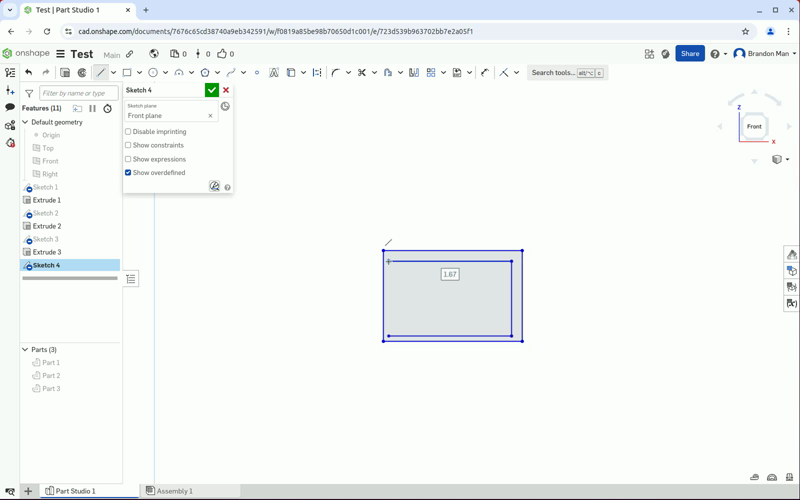
scroll(-6)
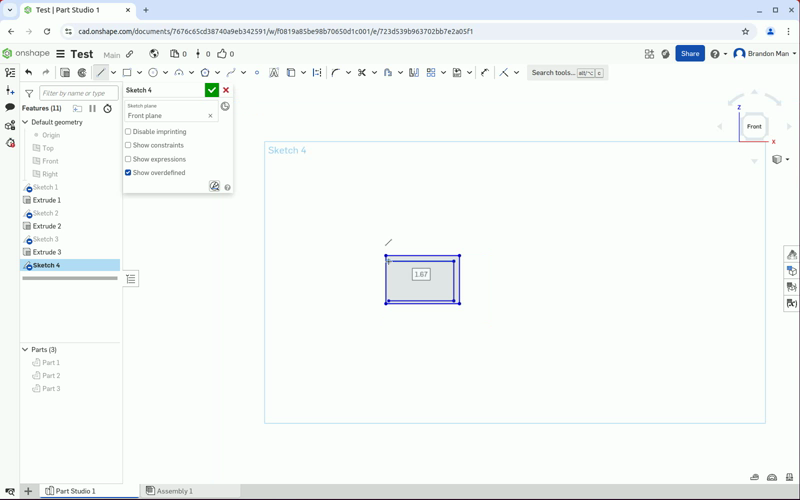
scroll(-6)
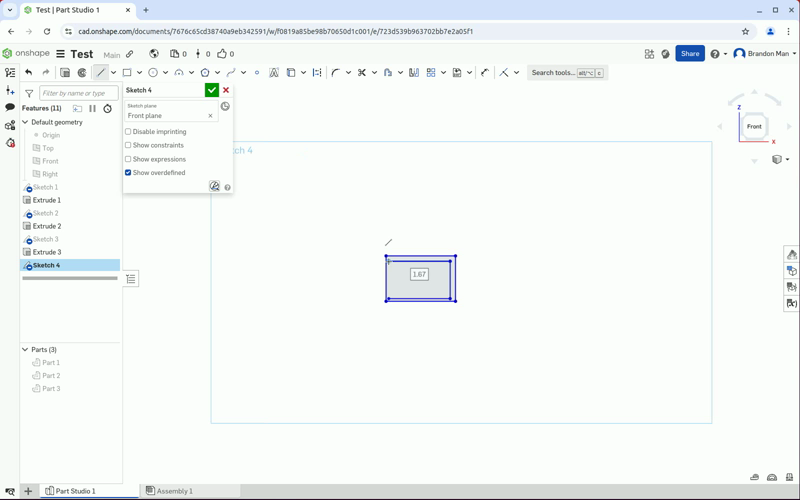
scroll(-6)
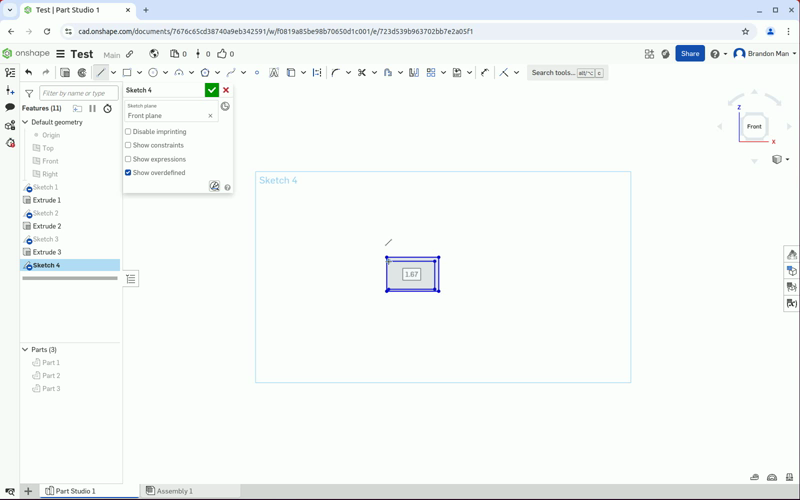
scroll(-6)
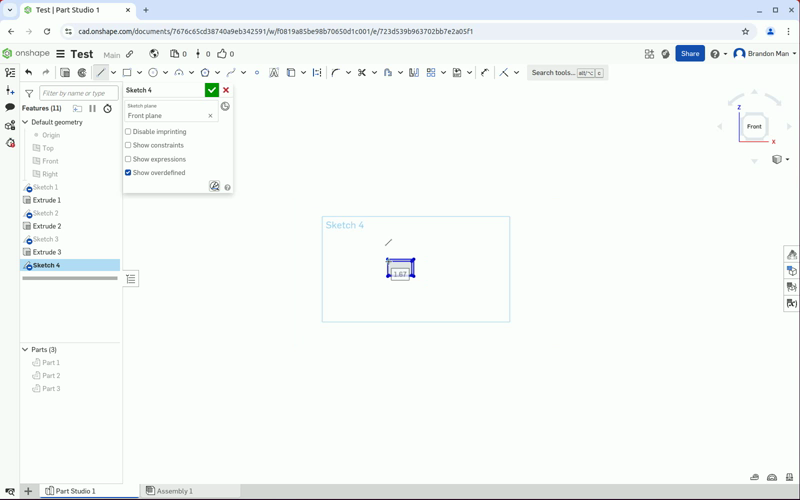
scroll(-6)
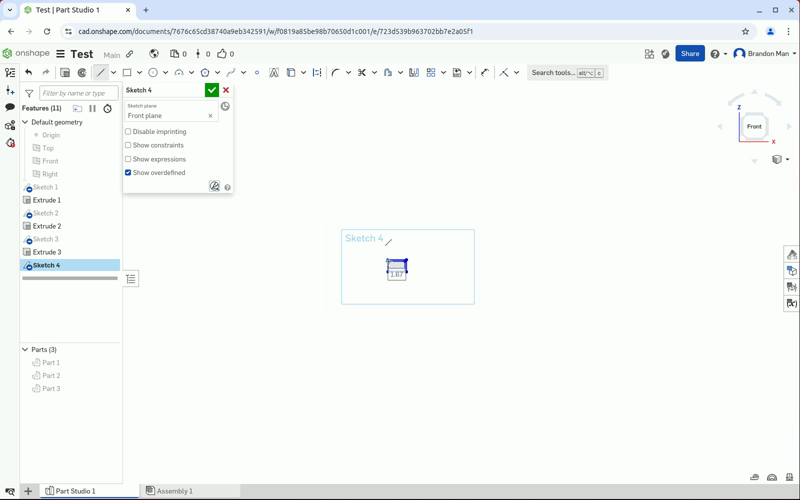
scroll(-6)
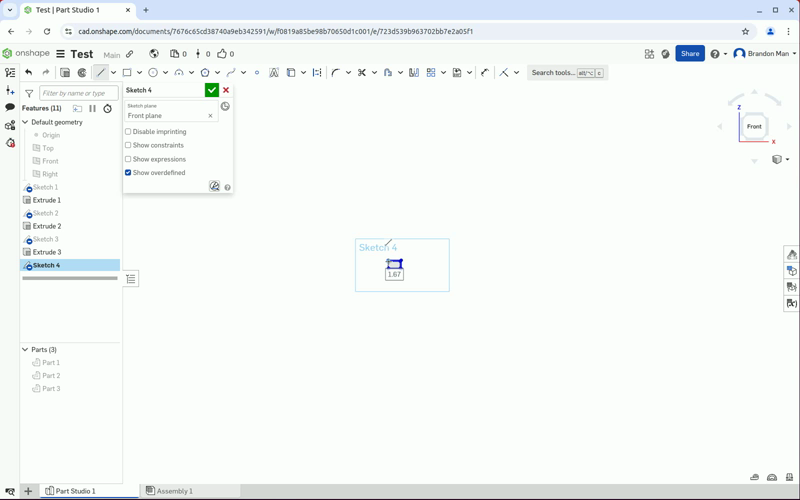
key_up(shift)
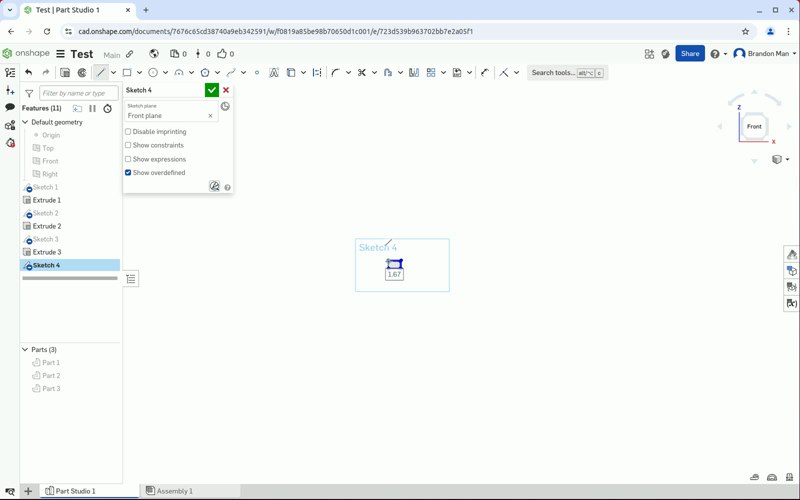
mouse_move(418, 261)
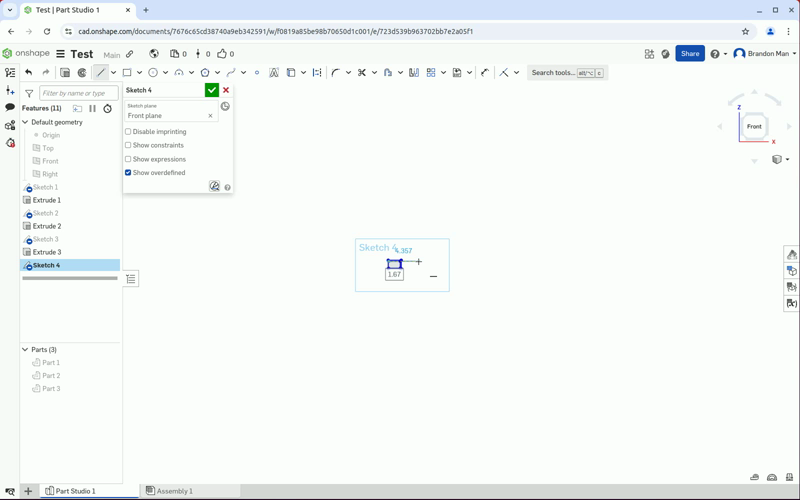
key_down(shift)
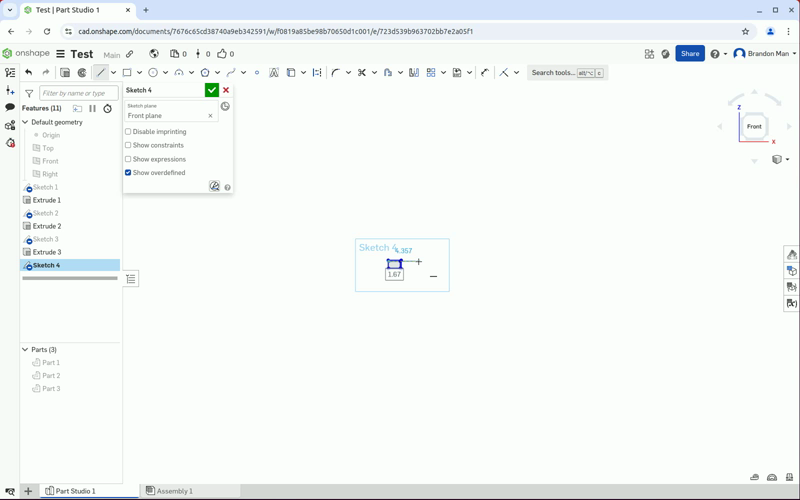
mouse_move(388, 268)
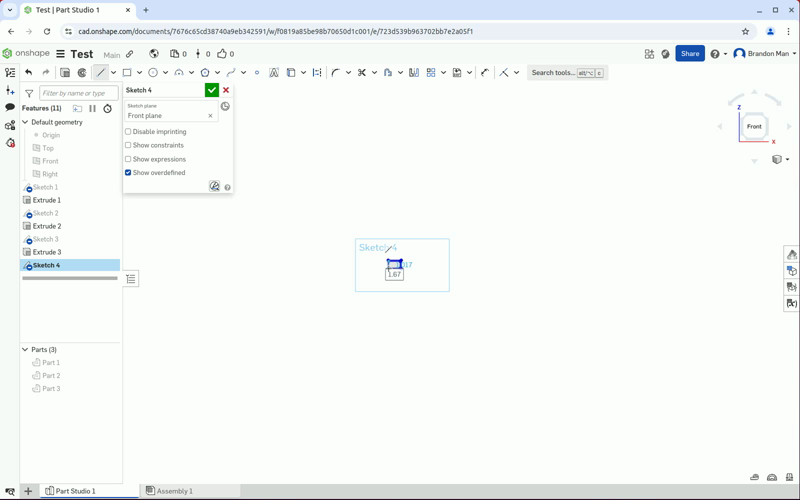
scroll(6)
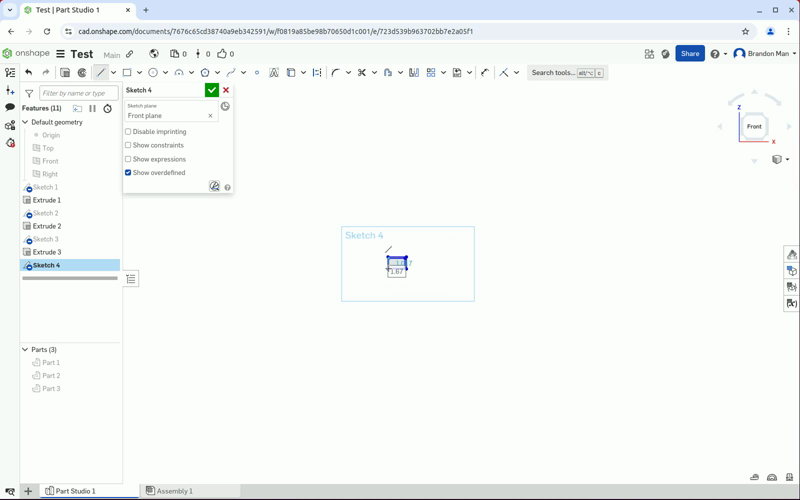
scroll(6)
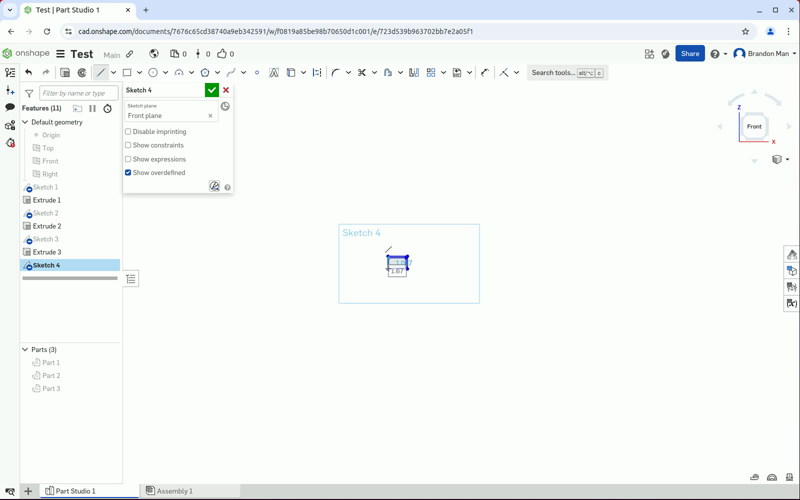
scroll(6)
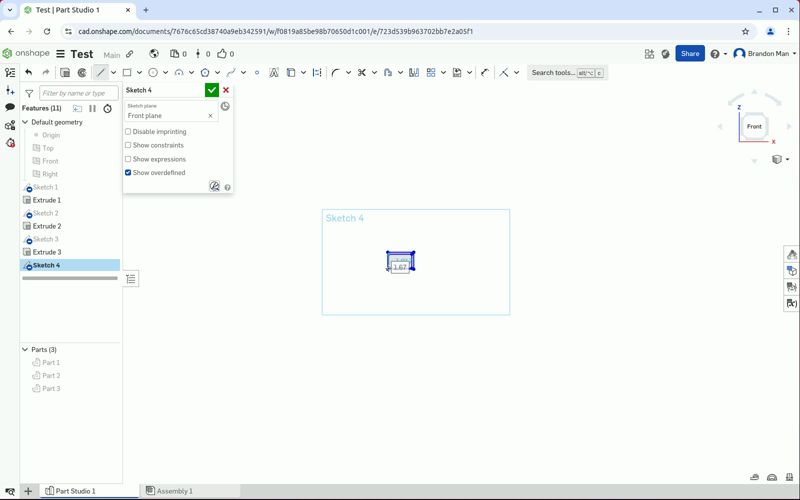
scroll(6)
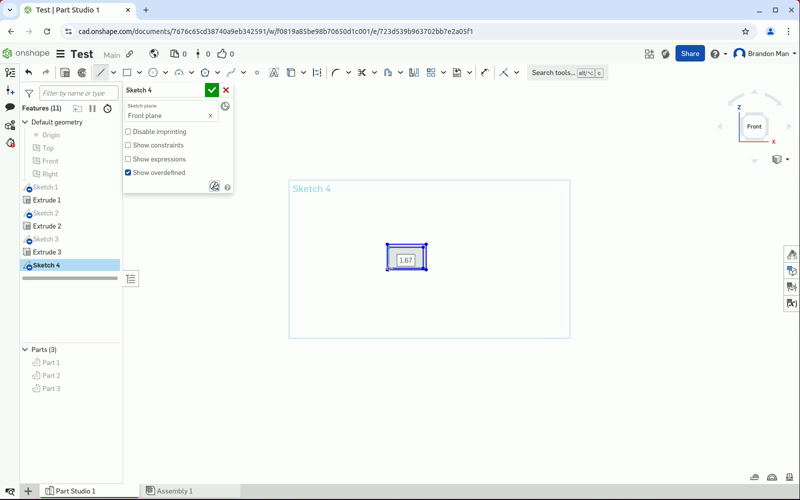
scroll(6)
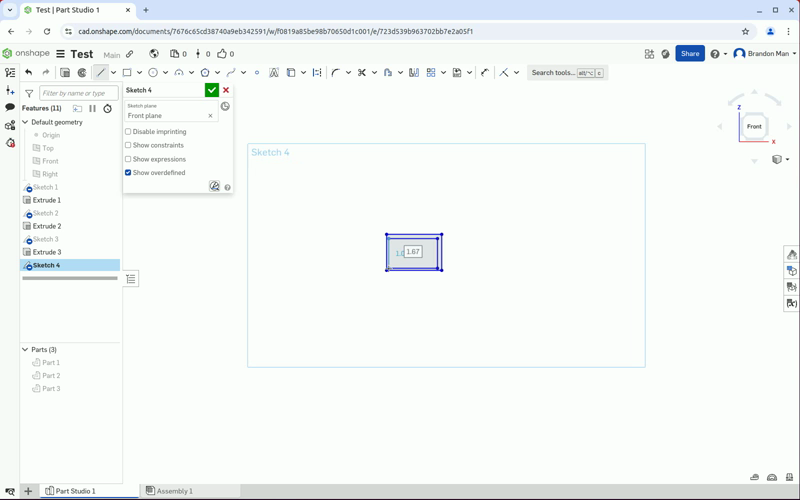
scroll(6)
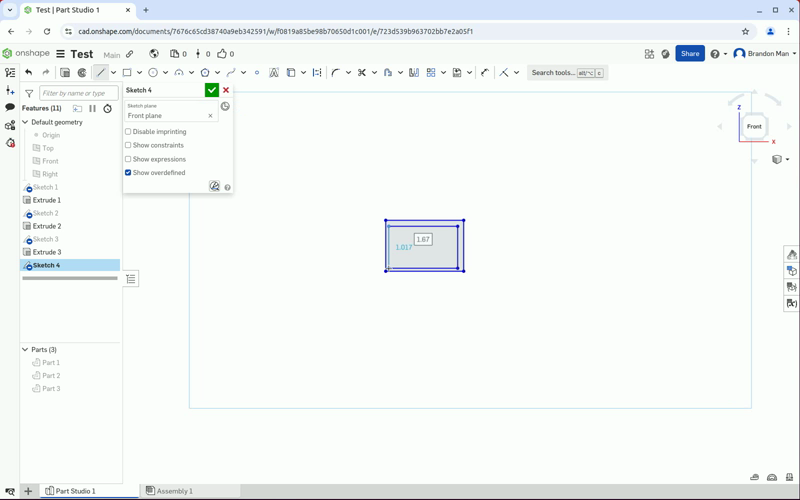
scroll(6)
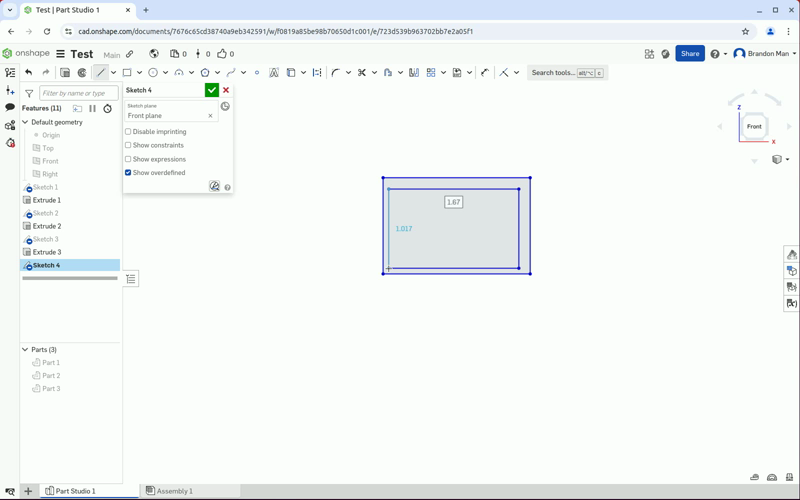
key_up(shift)
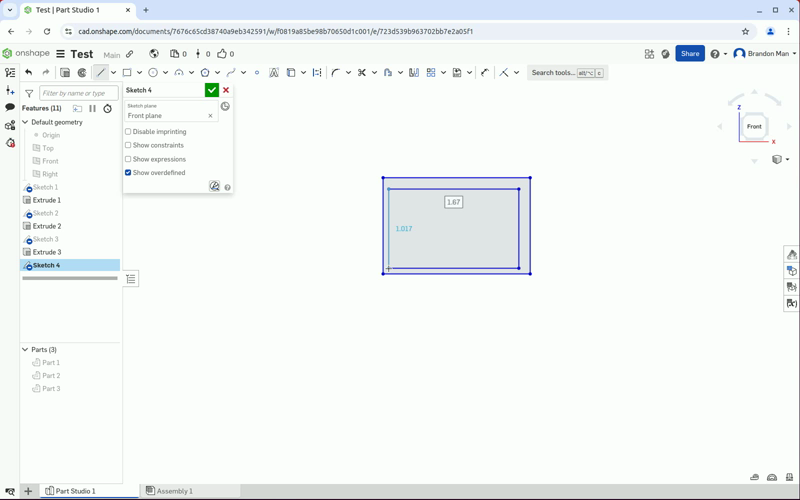
click(388, 268)
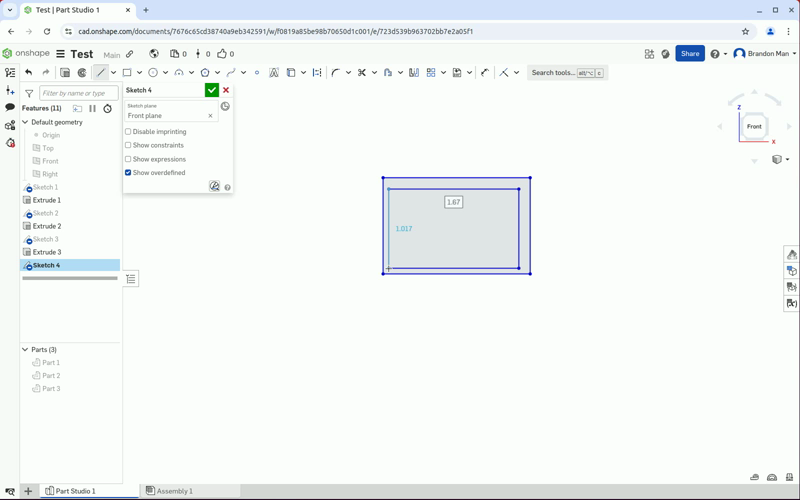
scroll(-6)
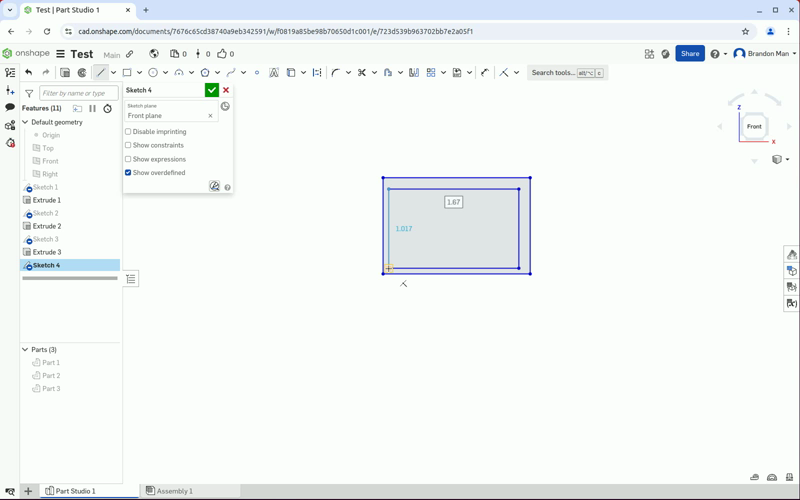
scroll(-6)
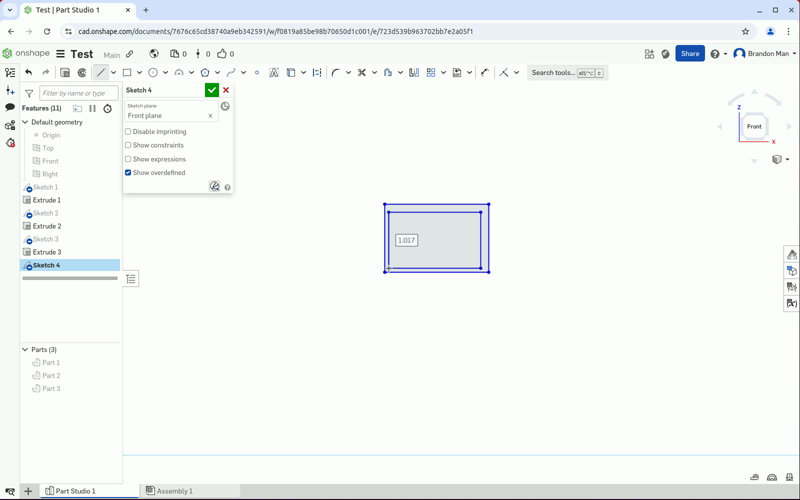
scroll(-6)
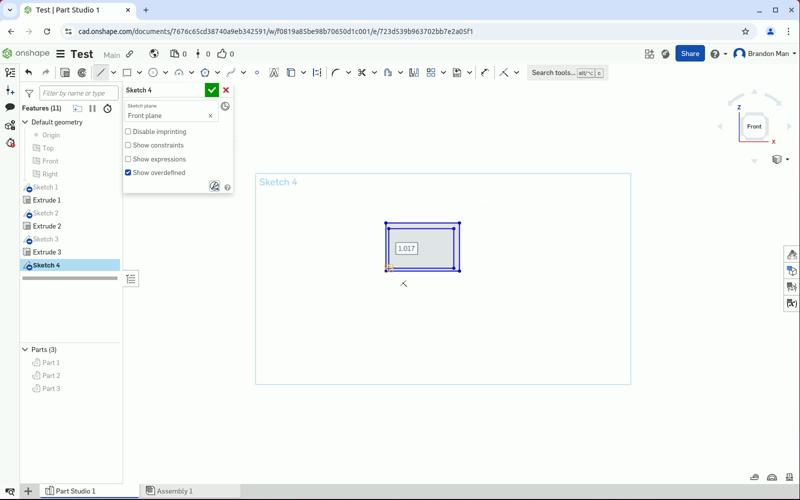
scroll(-6)
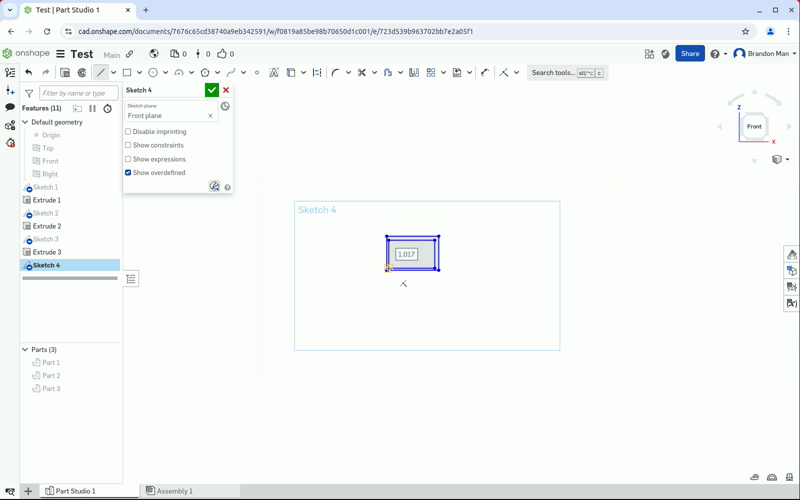
scroll(-6)
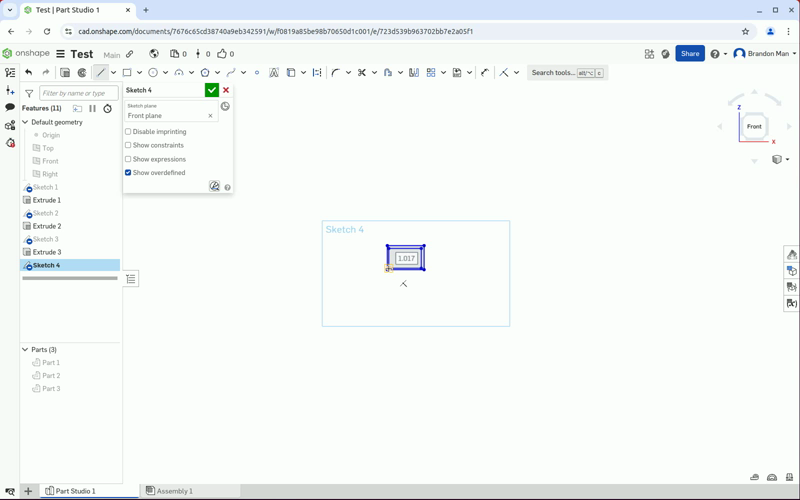
scroll(-6)
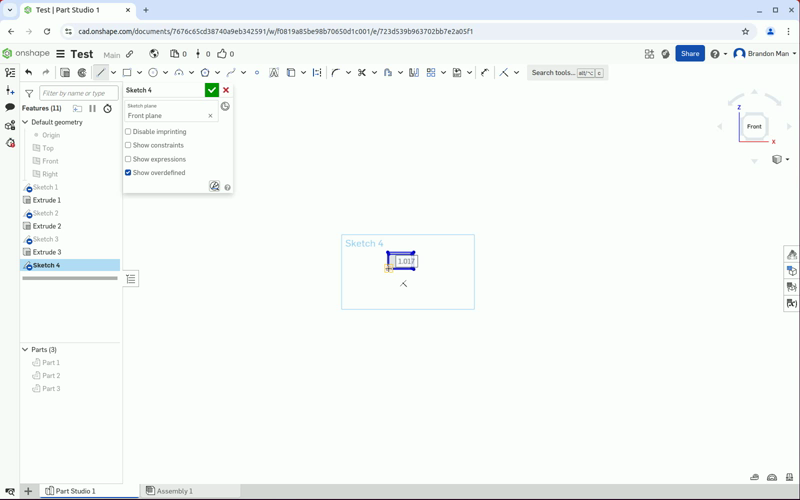
scroll(-6)
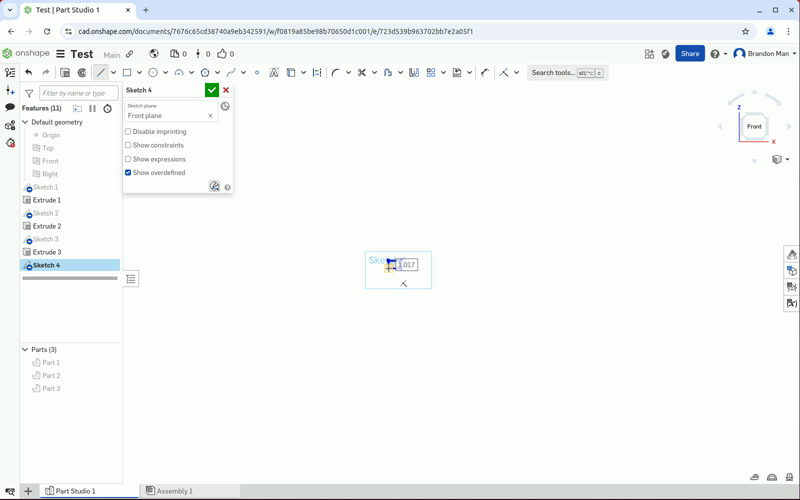
key(esc)
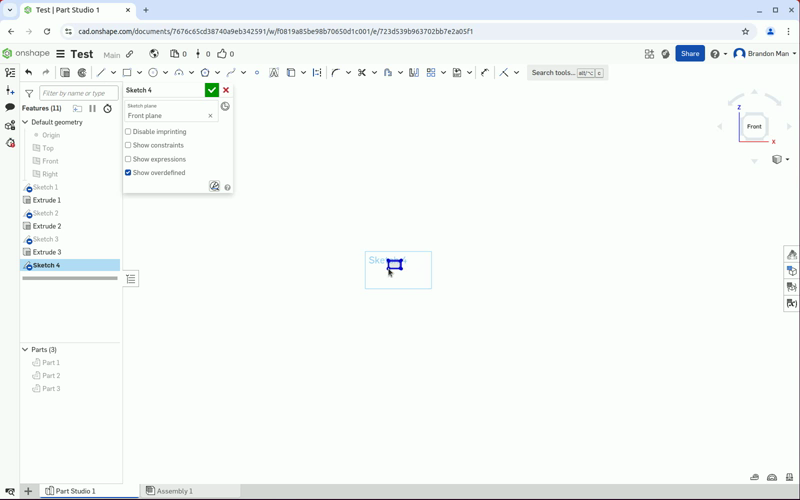
mouse_move(388, 267)
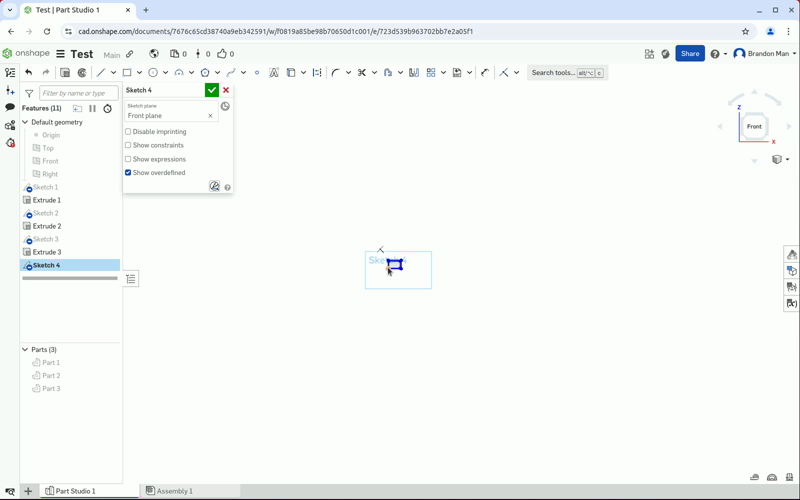
scroll(6)
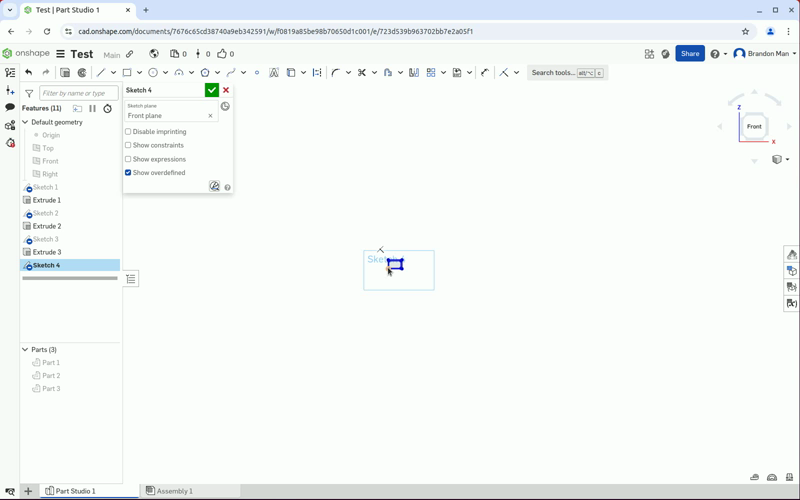
scroll(6)
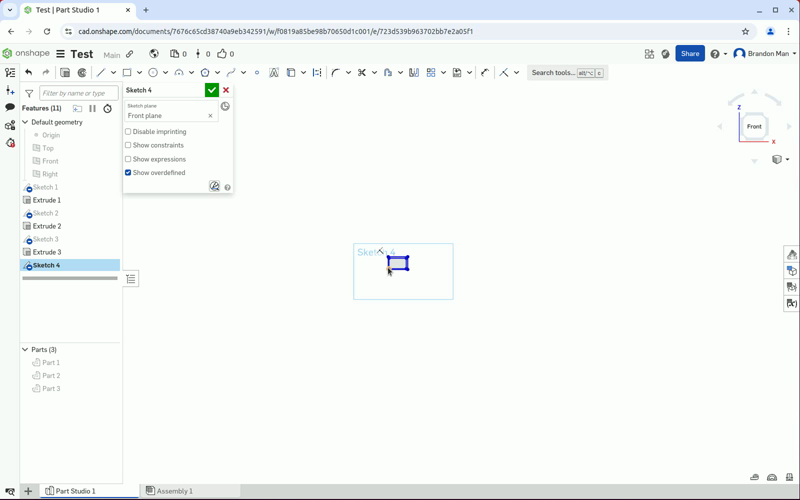
scroll(6)
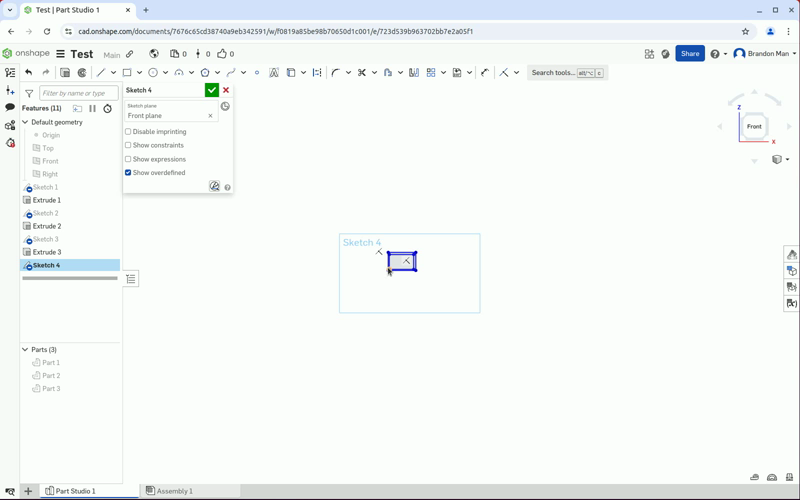
scroll(6)
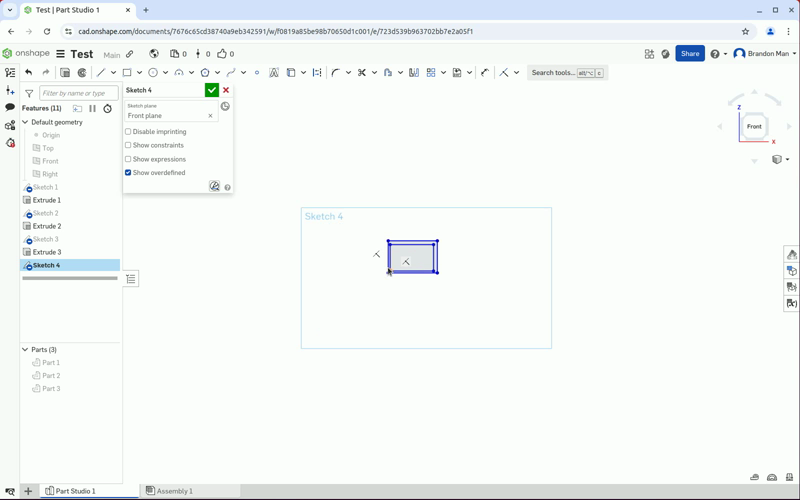
scroll(6)
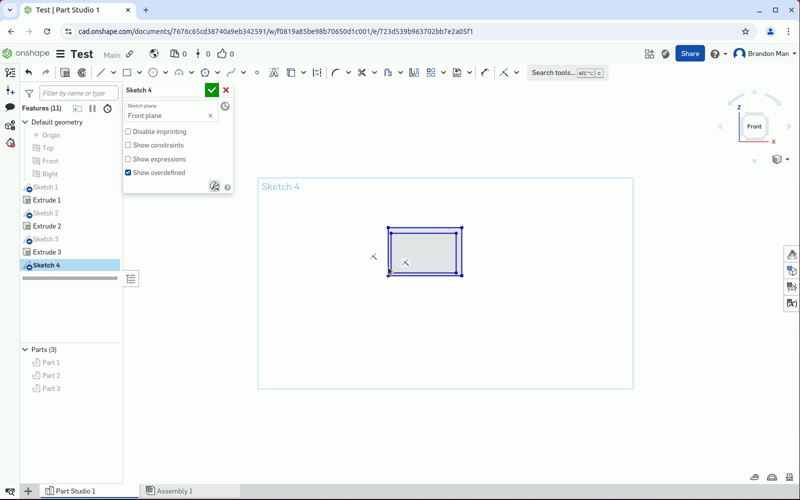
scroll(6)
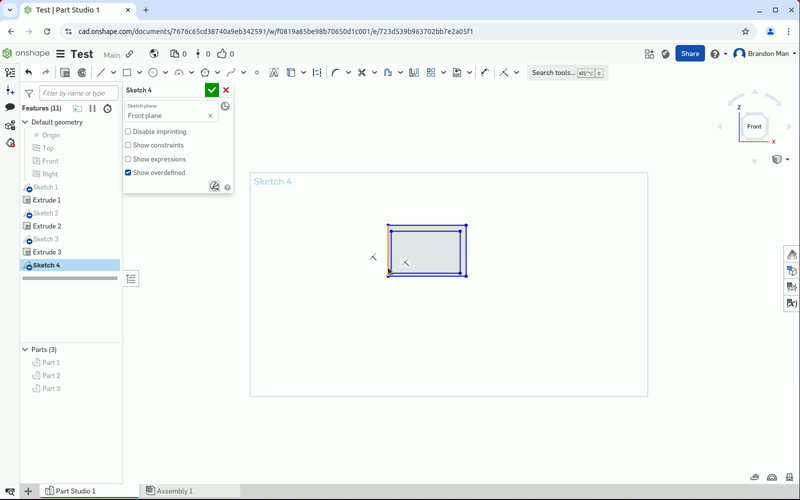
scroll(6)
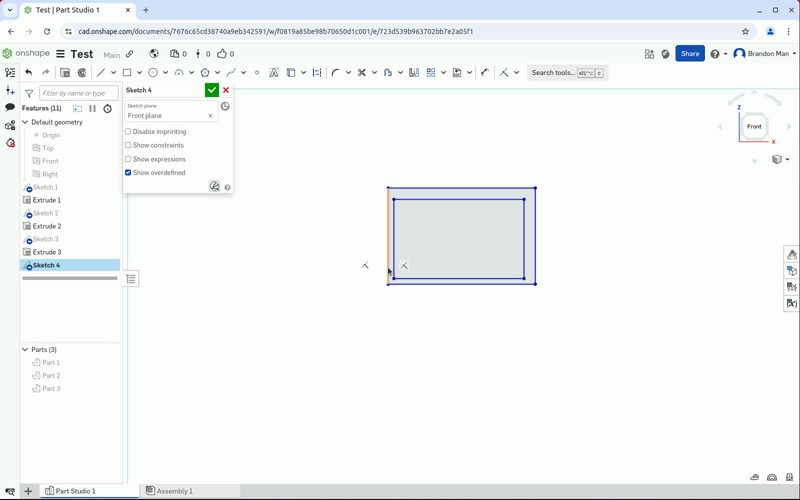
click(388, 267)
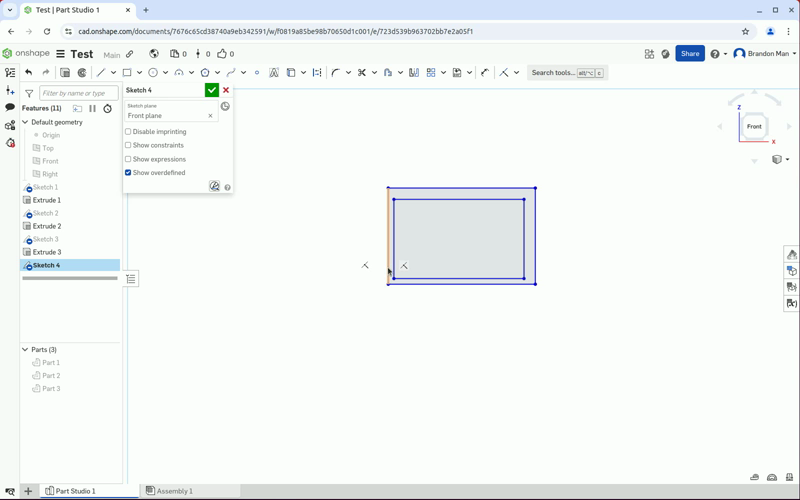
scroll(-6)
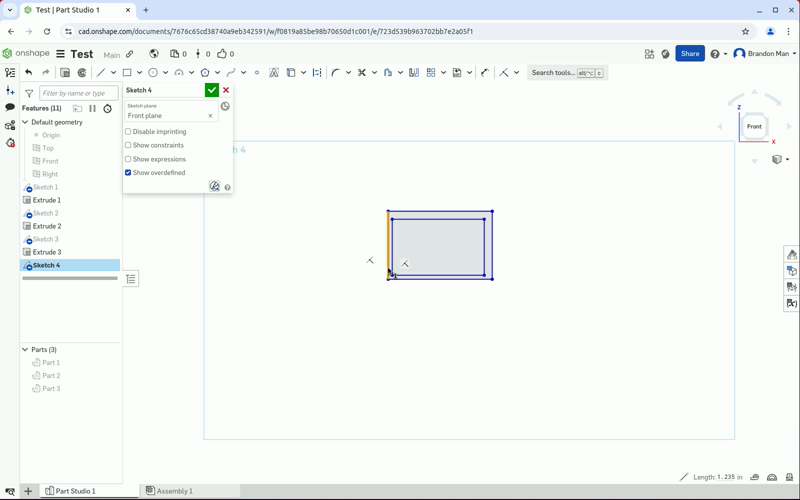
scroll(-6)
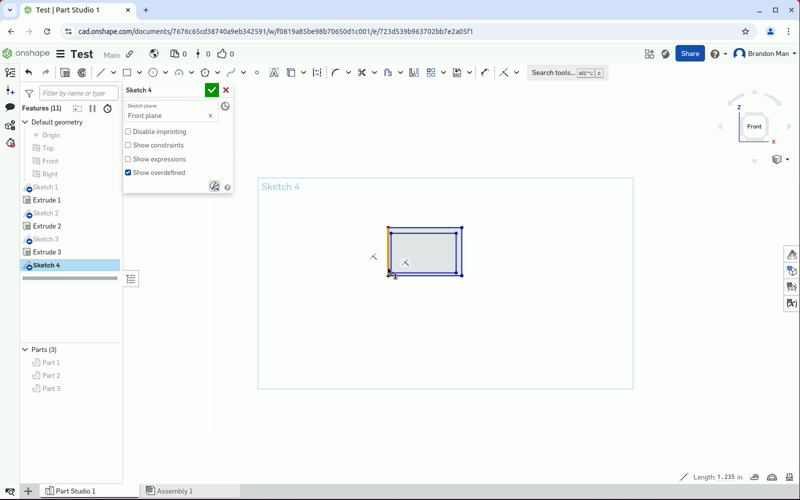
scroll(-6)
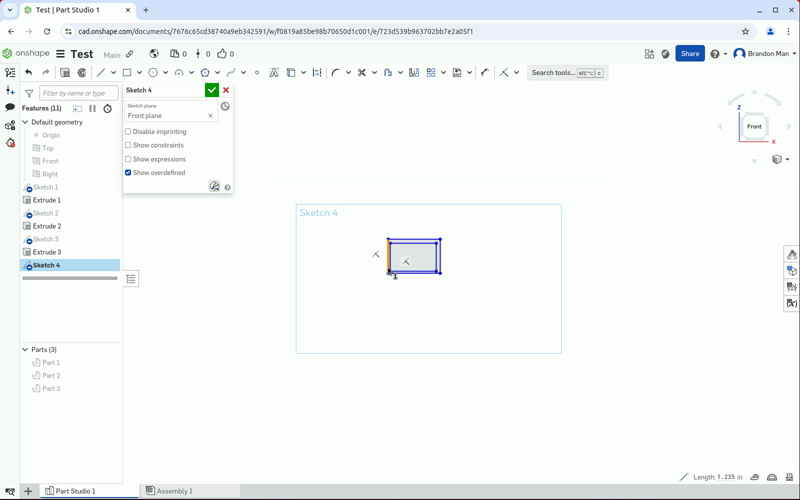
scroll(-6)
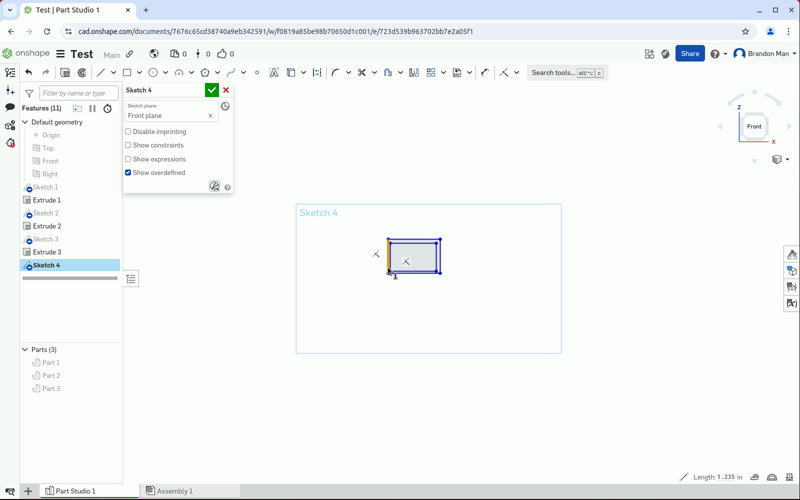
scroll(-6)
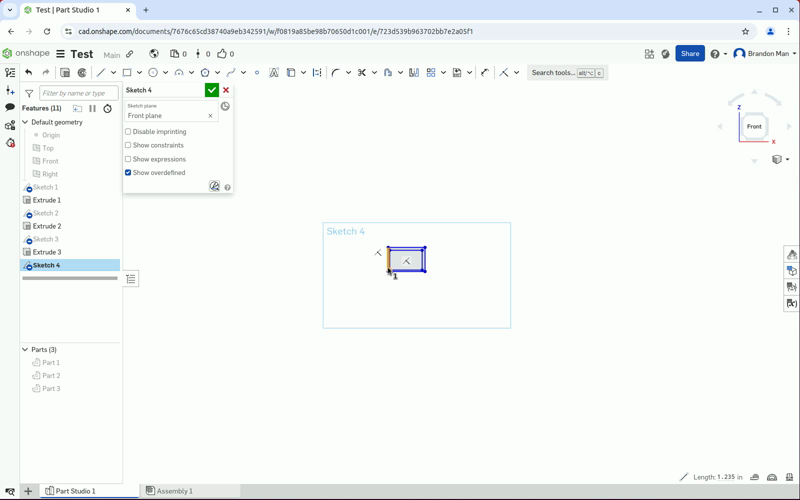
scroll(-6)
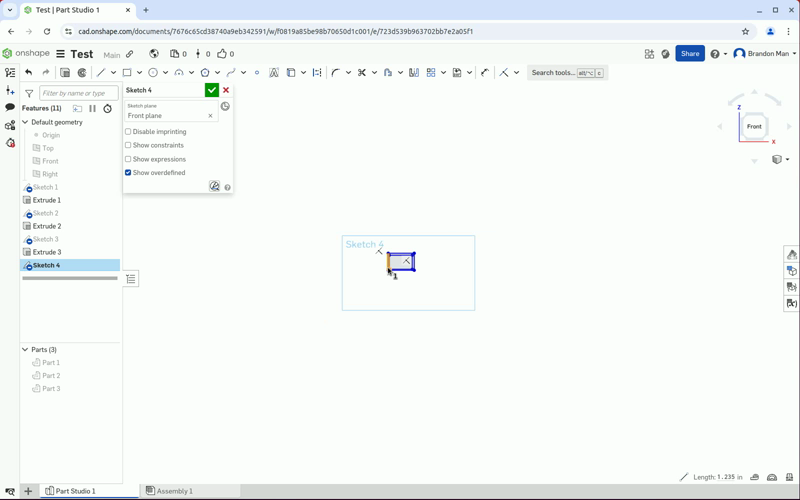
scroll(-6)
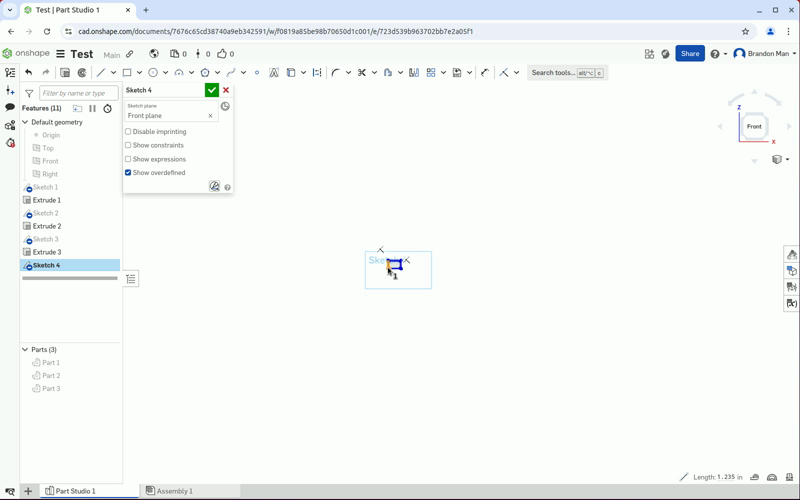
mouse_move(73, 352)
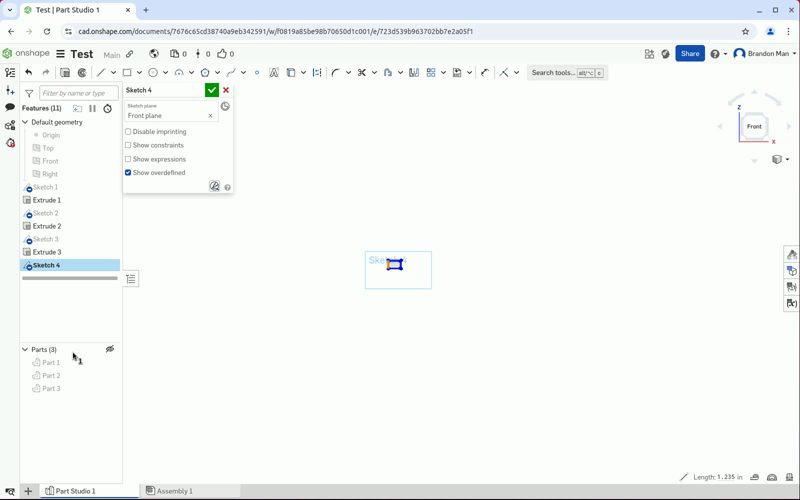
key(shift+y)
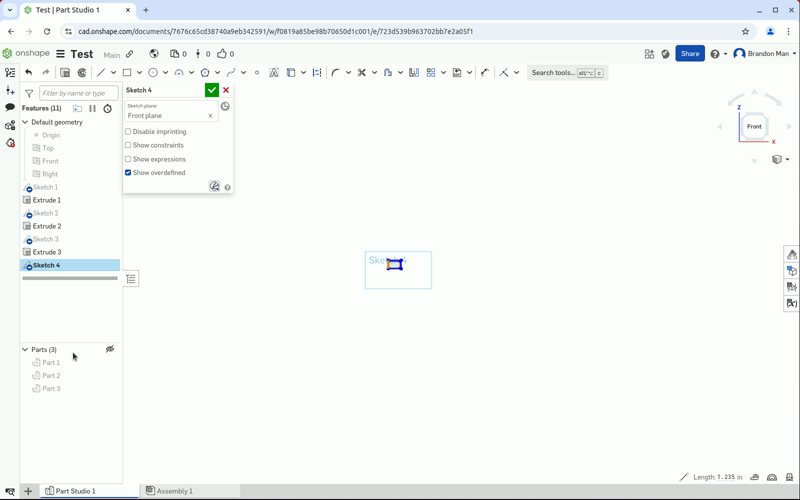
key(shift+e)
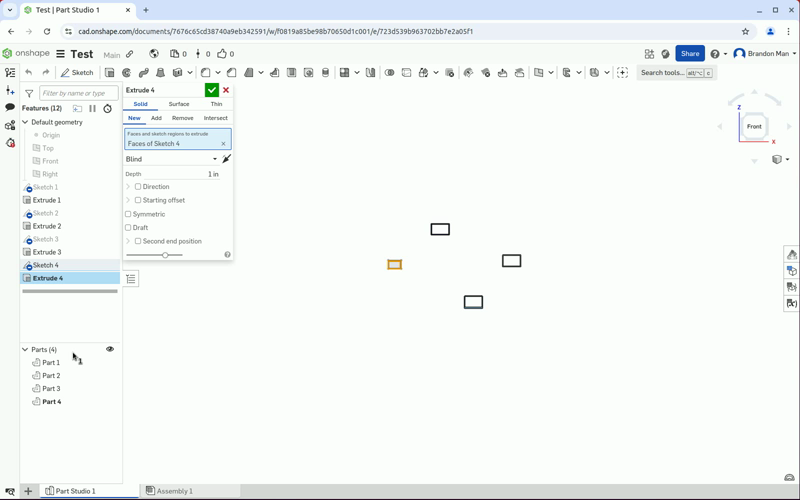
mouse_move(143, 106)
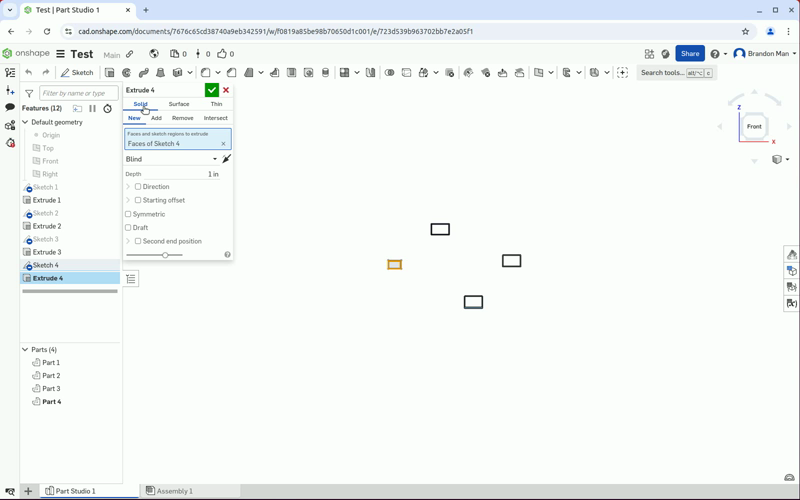
click(143, 106)
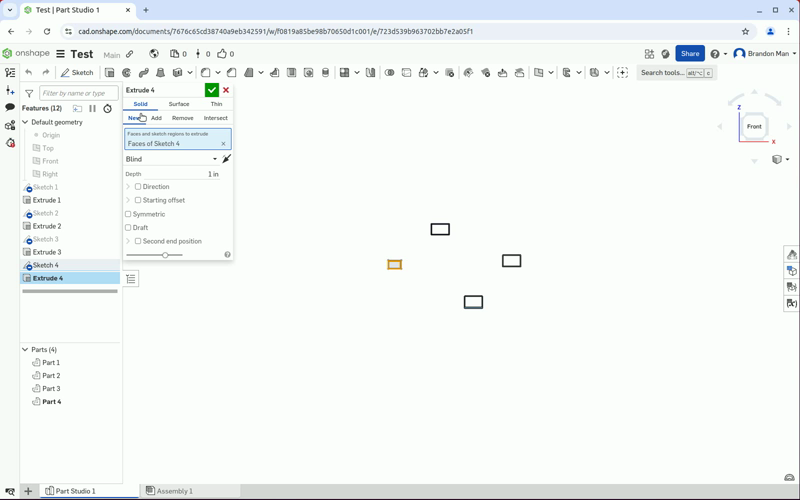
mouse_move(137, 120)
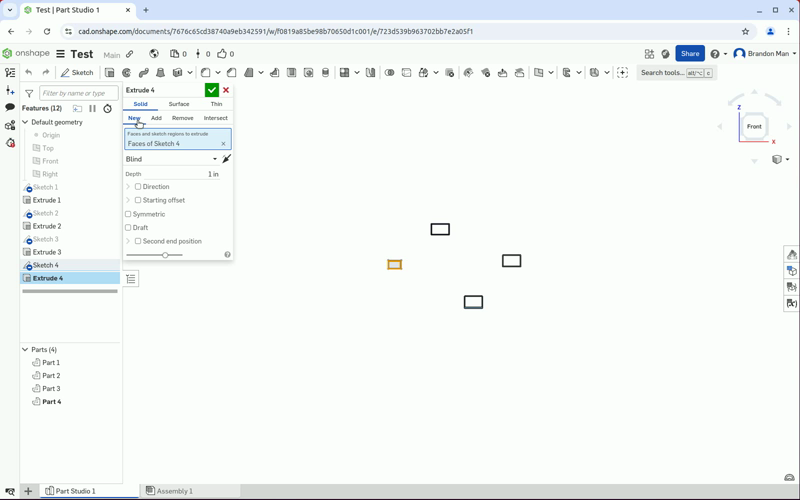
click(137, 120)
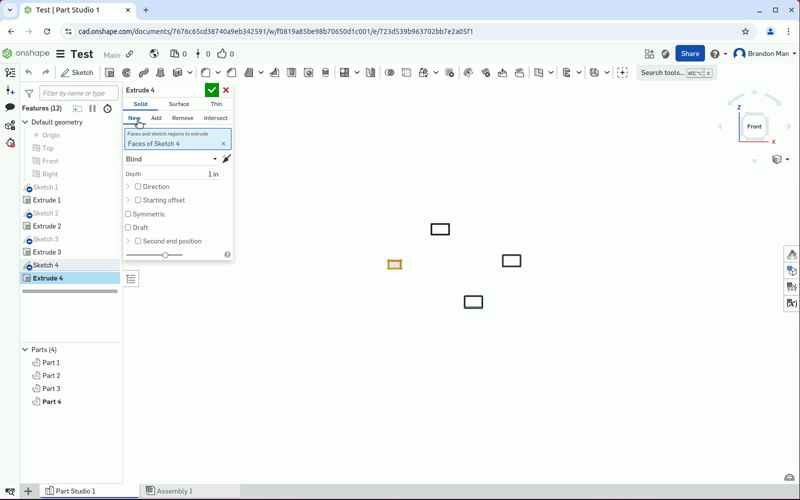
key(tab, 4)
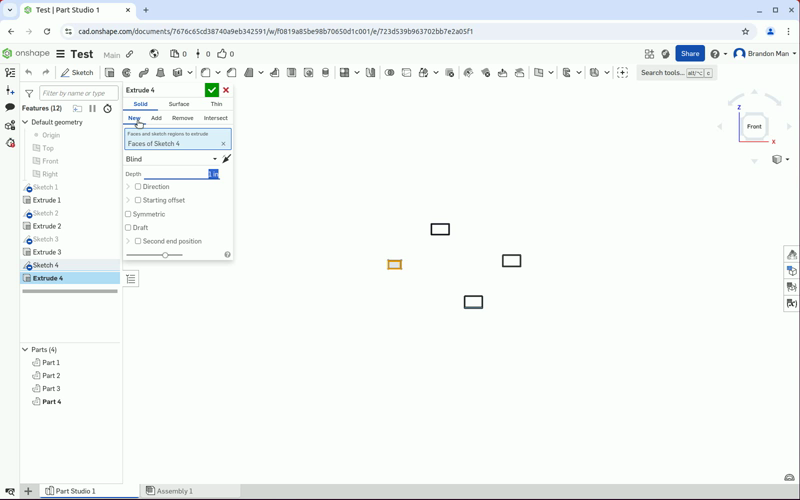
text(3.129)
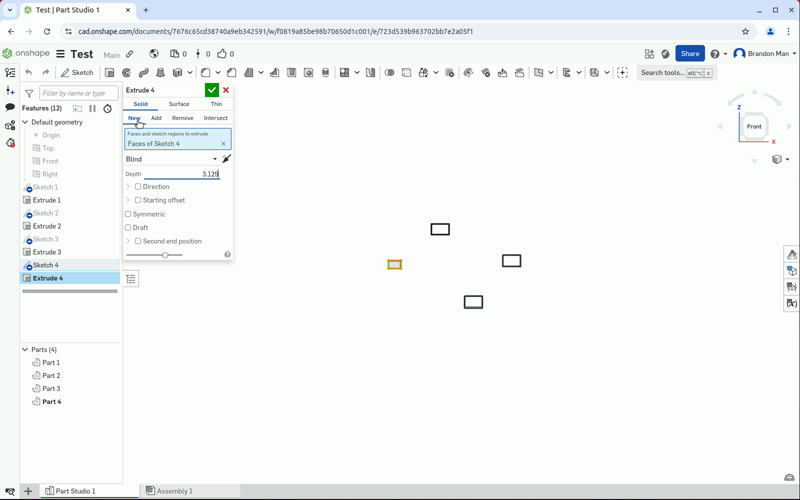
key(enter)
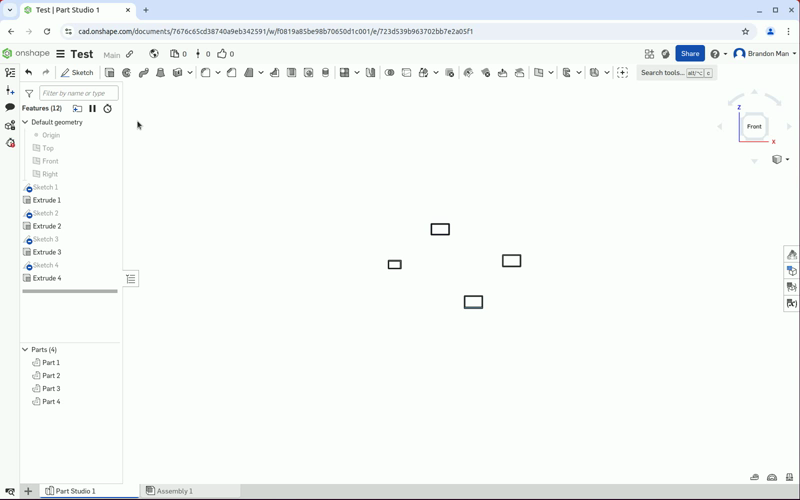
key(shift+h)
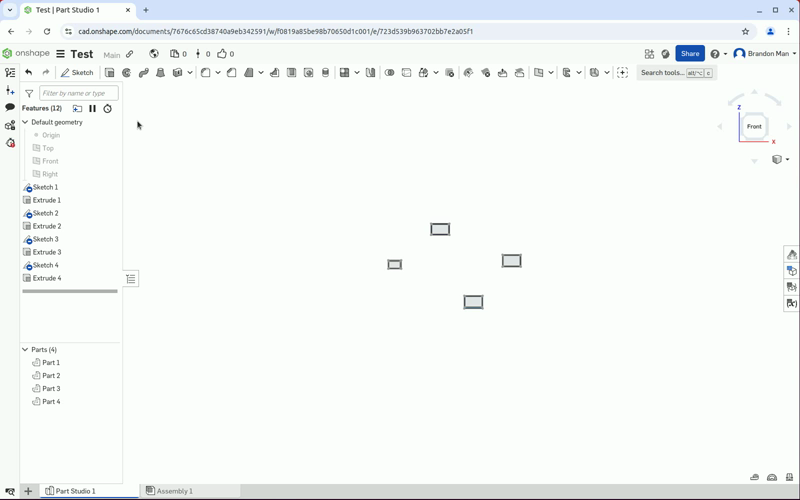
key(shift+h)
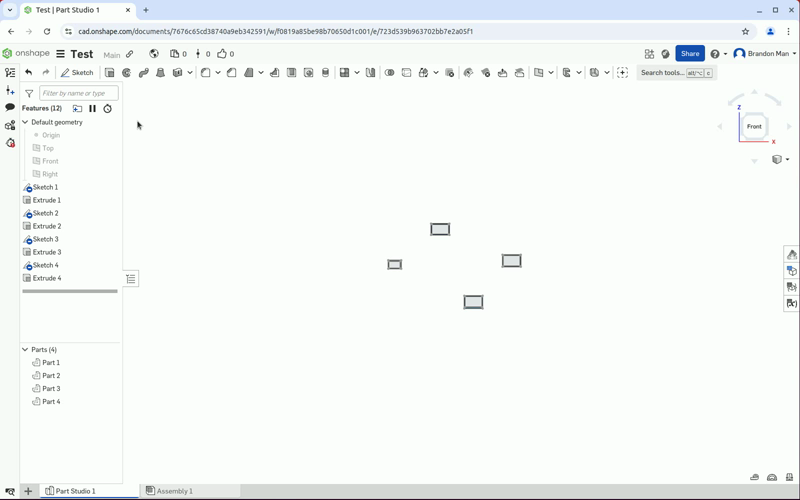
key(shift+7)
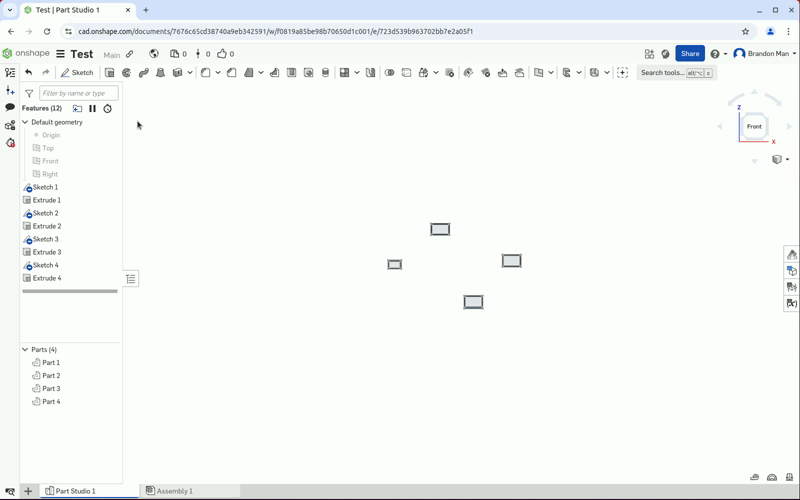
key(left, 2)
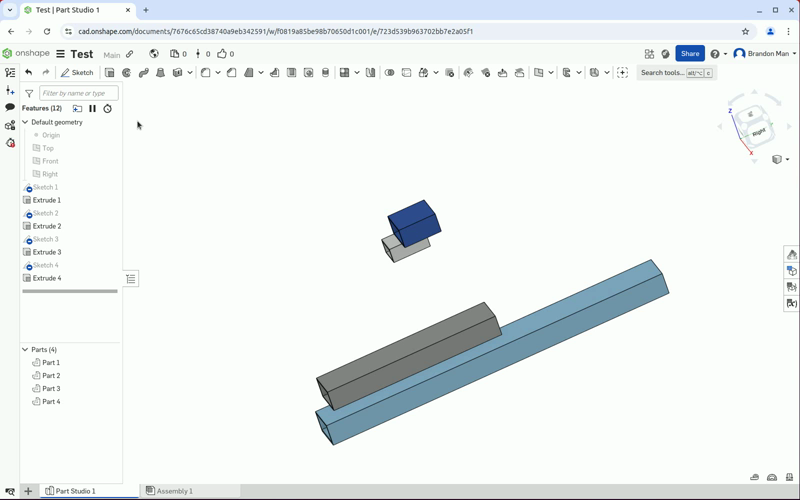
key(down, 2)
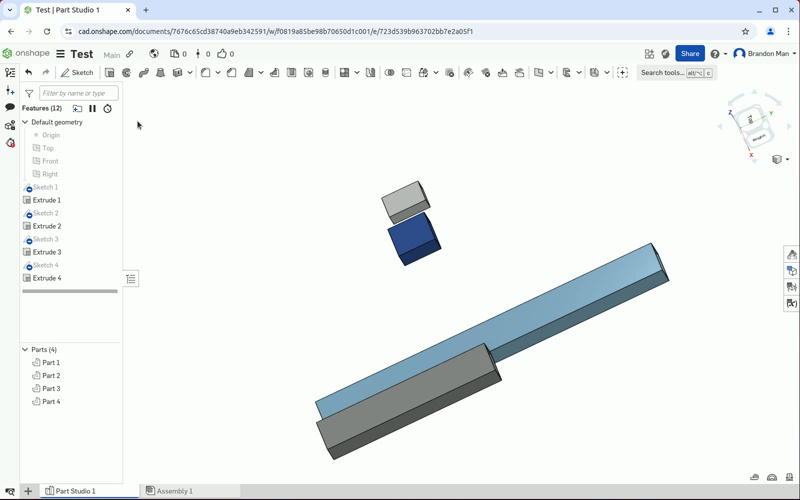
key(up, 2)
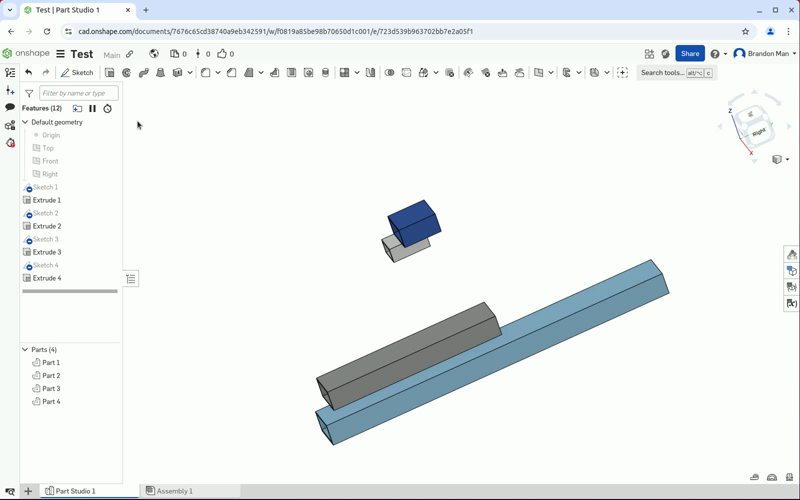
key(right, 2)
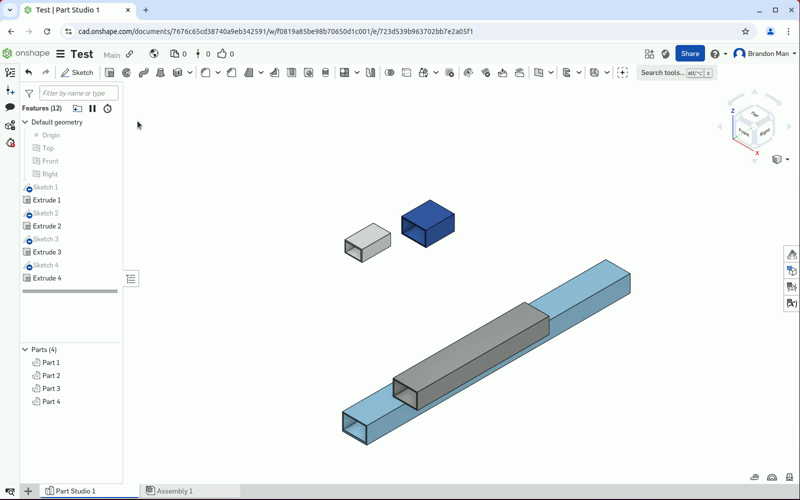
mouse_move(73, 189)
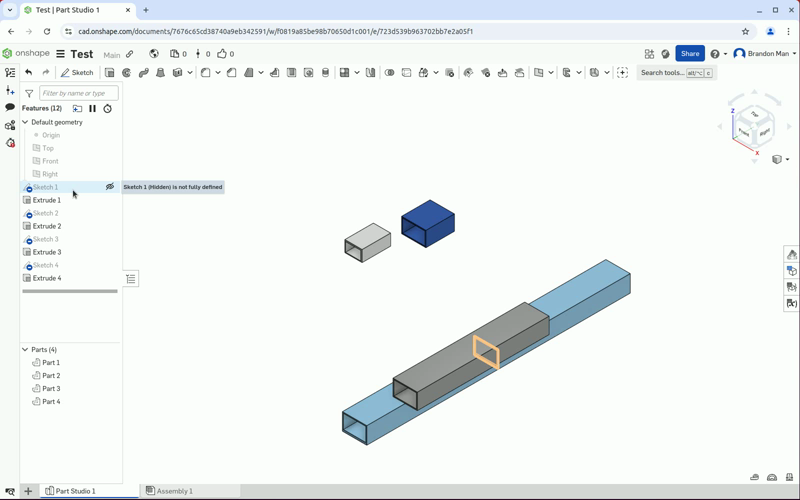
click(73, 189)